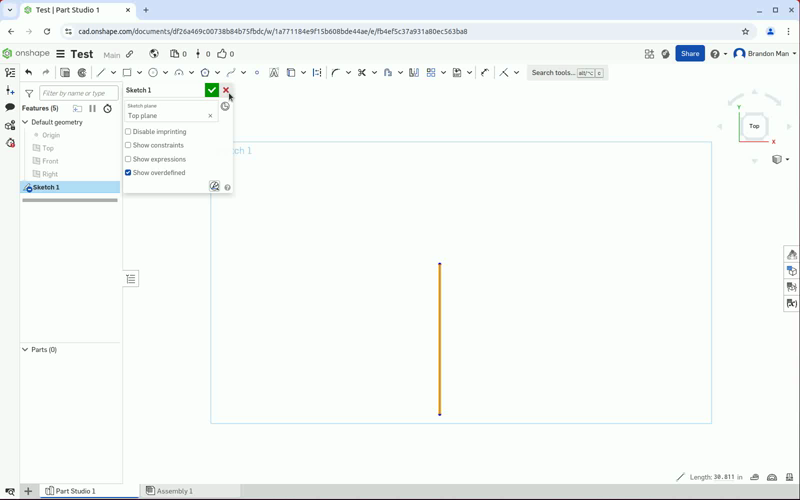
key(shift+h)
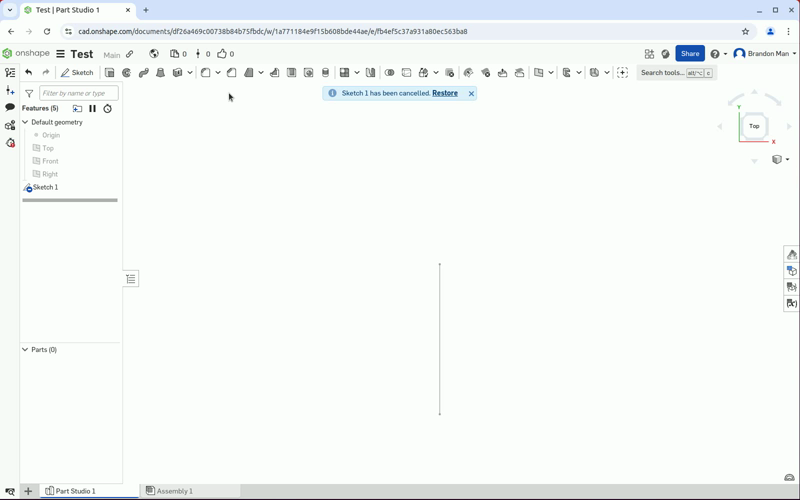
mouse_move(73, 352)
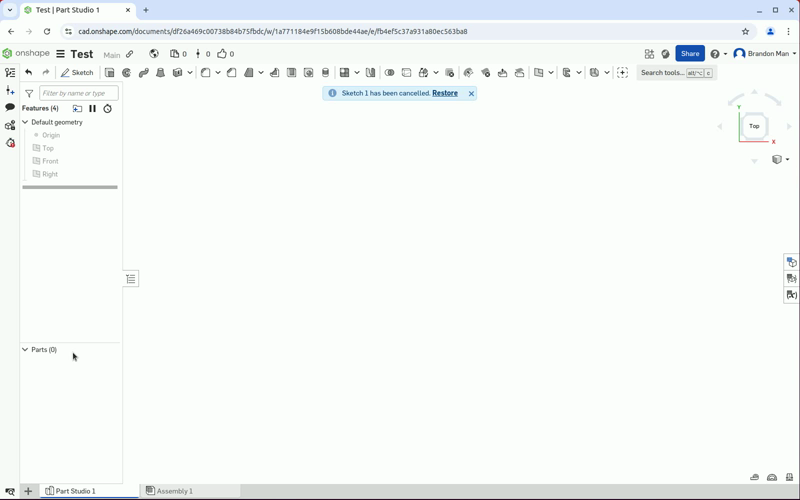
key(y)
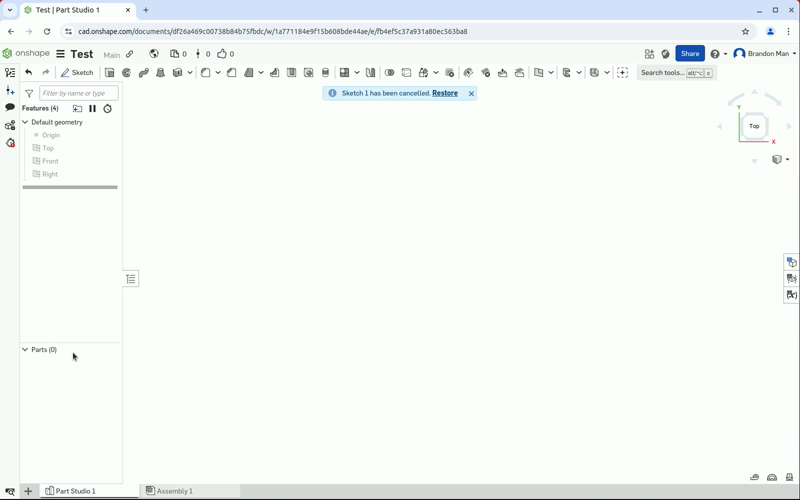
key(shift+p)
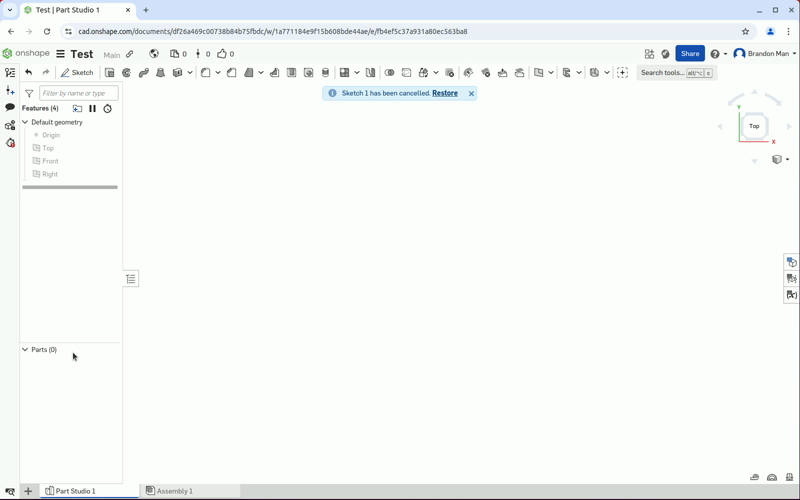
key(space)
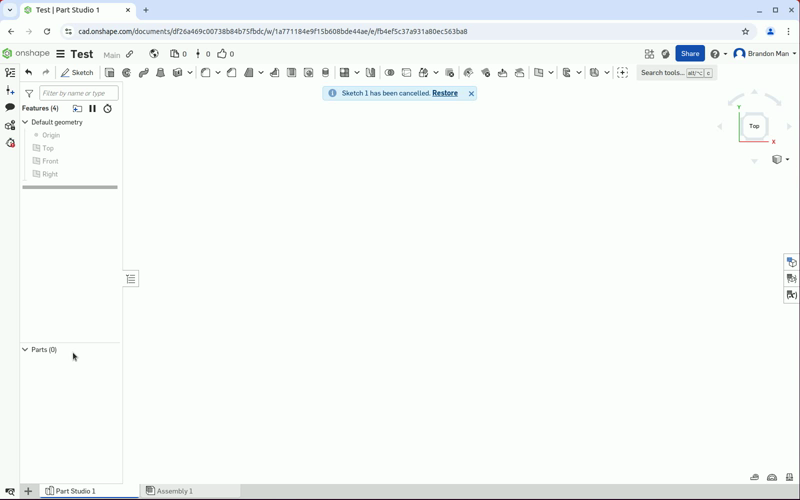
key_down(shift)
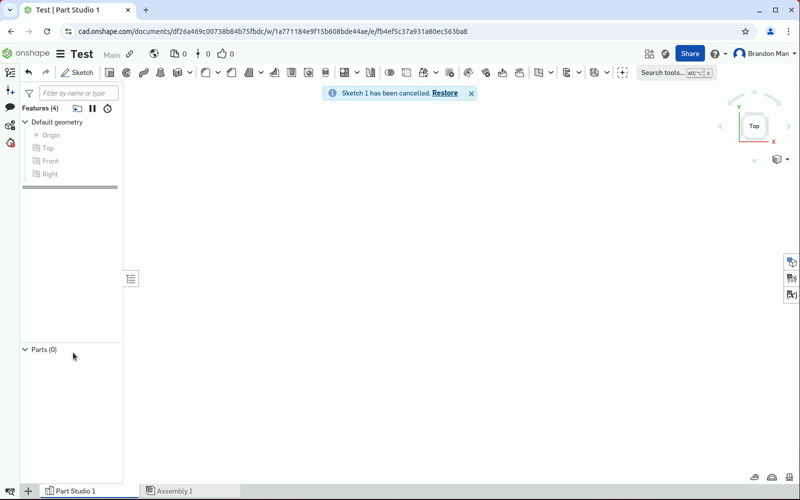
key(up)
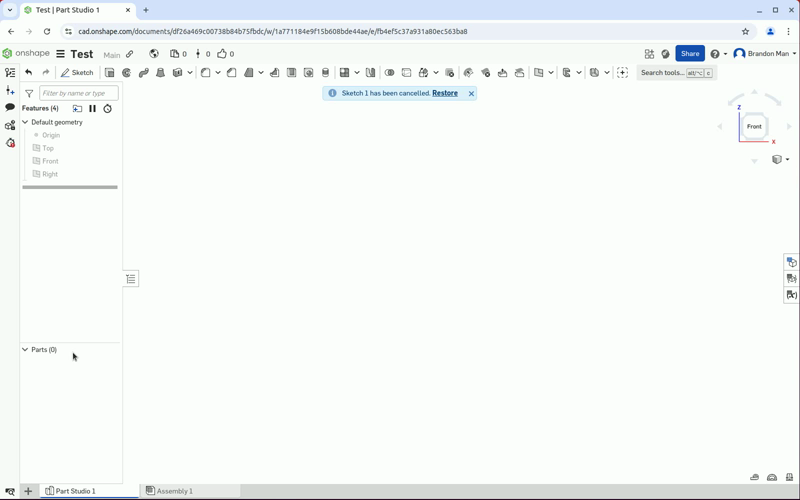
key_up(shift)
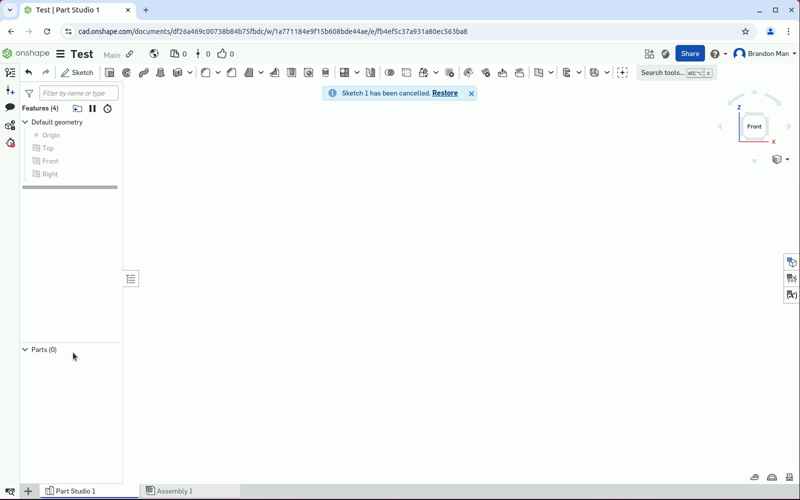
mouse_move(73, 352)
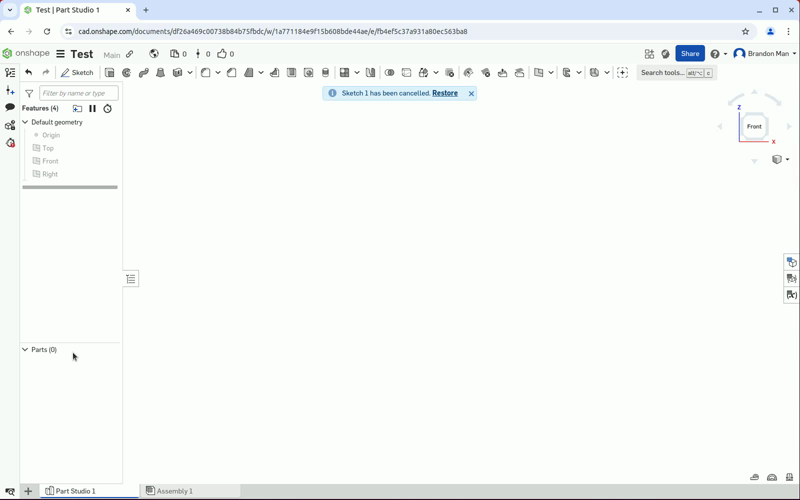
key(shift+y)
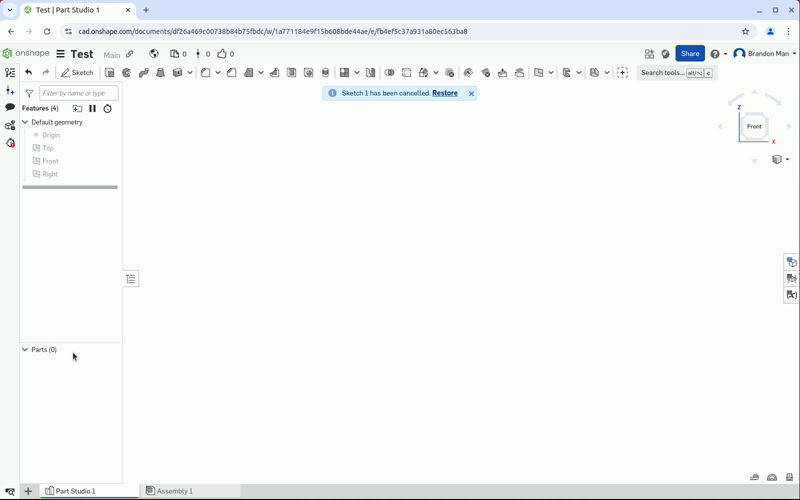
key(shift+s)
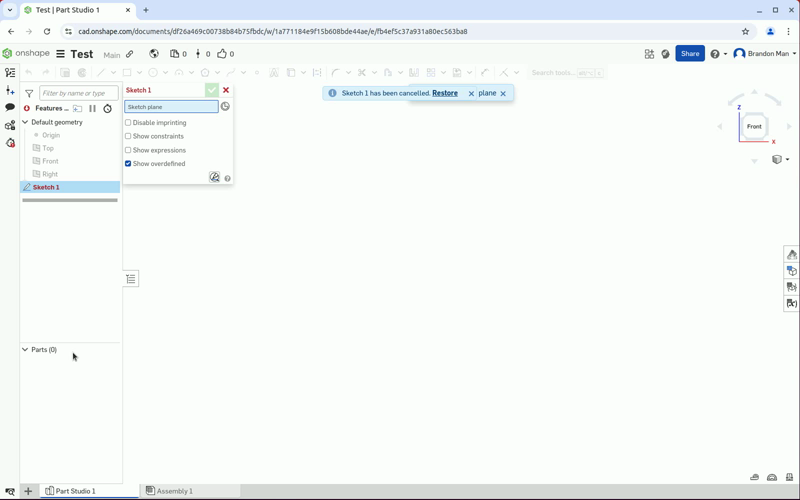
mouse_move(73, 163)
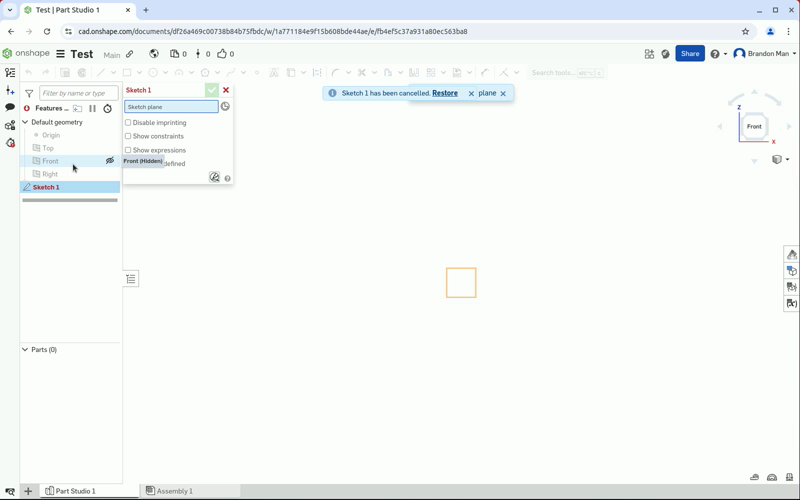
click(73, 163)
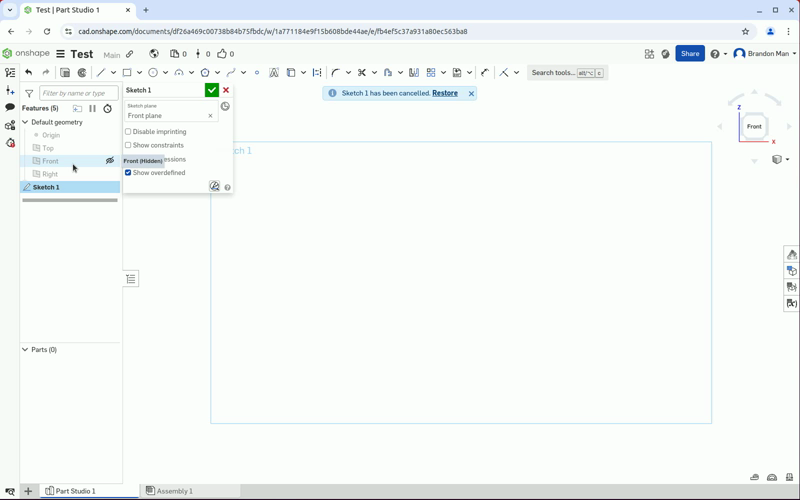
mouse_move(73, 352)
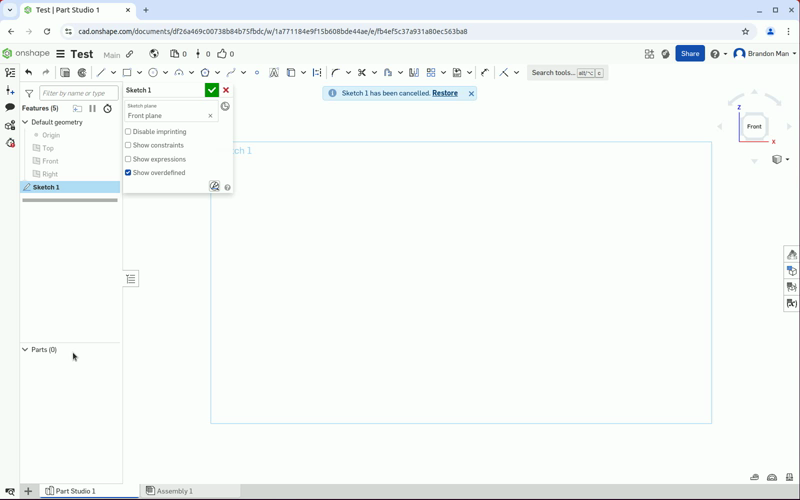
key(y)
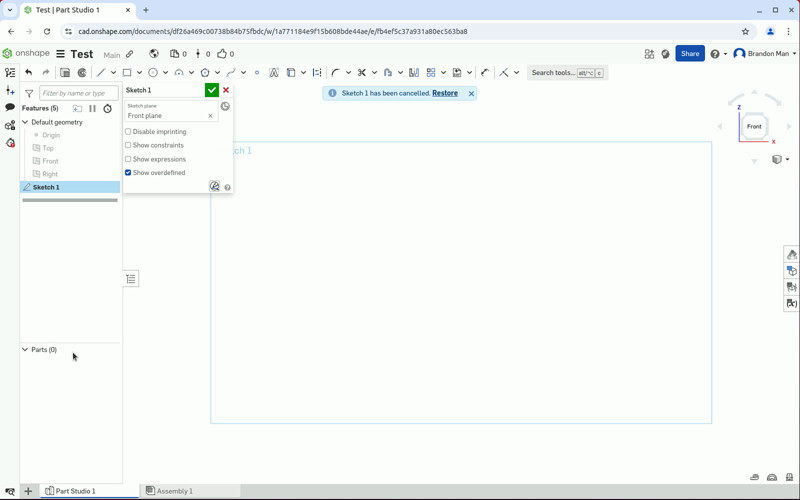
key(l)
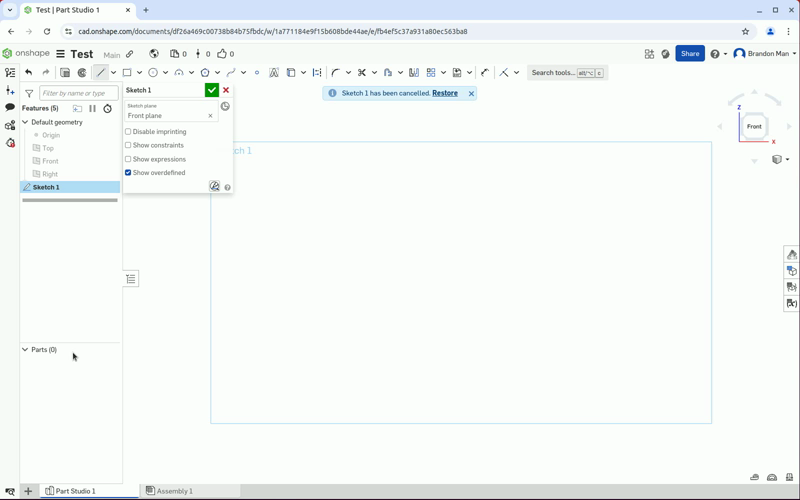
key_down(shift)
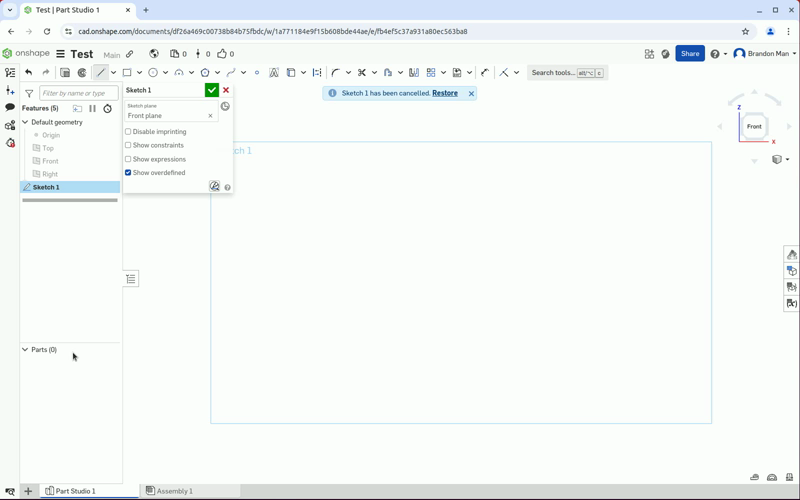
mouse_move(460, 297)
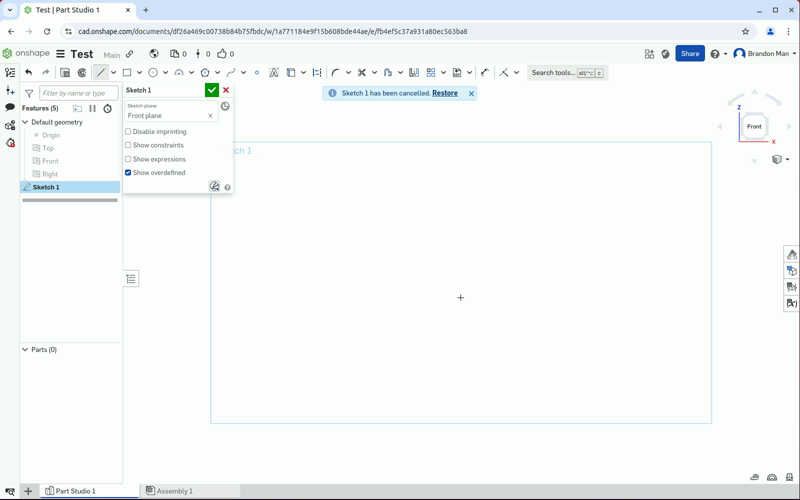
click(460, 297)
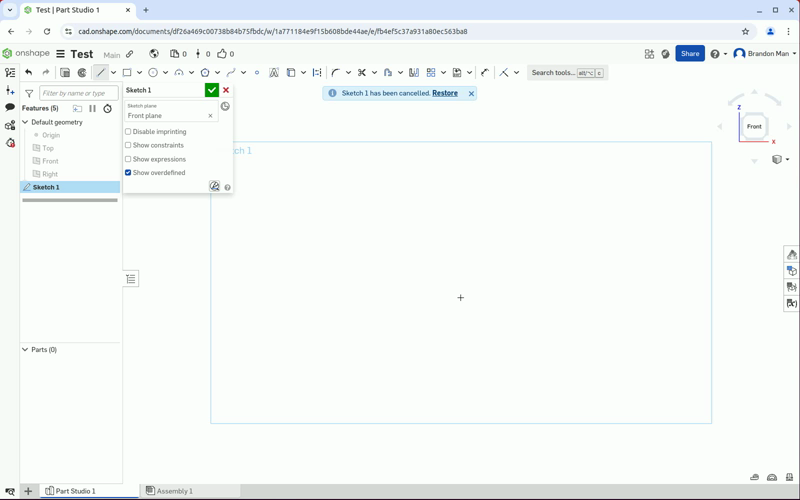
key_up(shift)
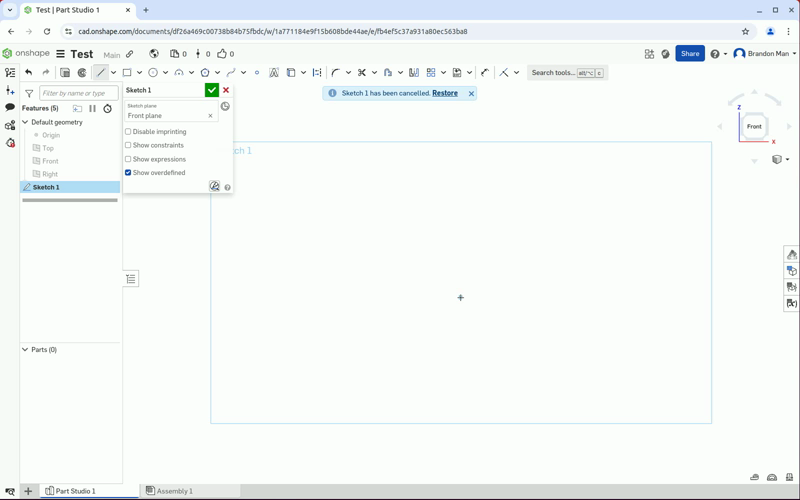
key_down(shift)
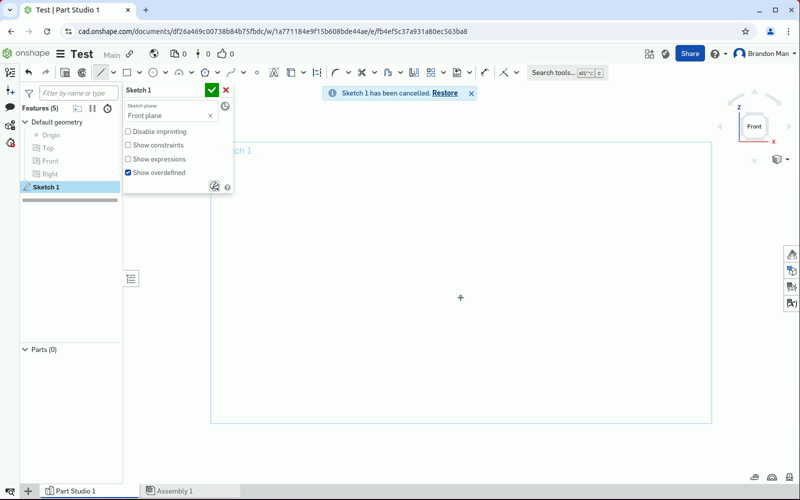
mouse_move(490, 297)
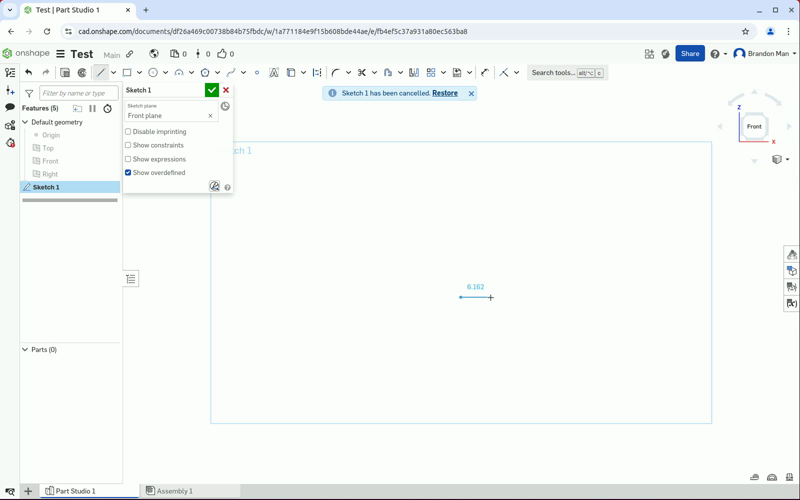
mouse_move(489, 297)
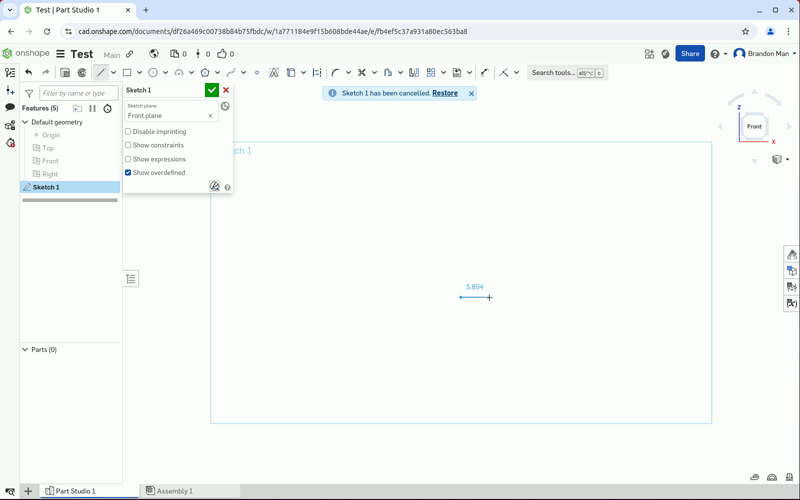
click(489, 297)
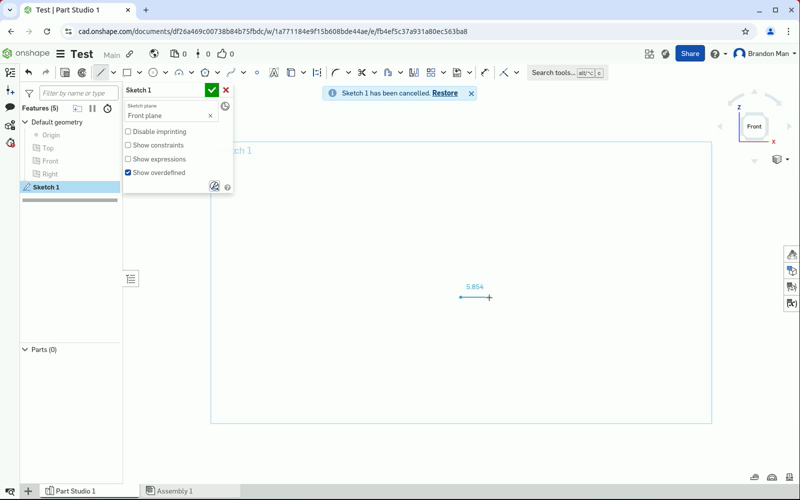
key_up(shift)
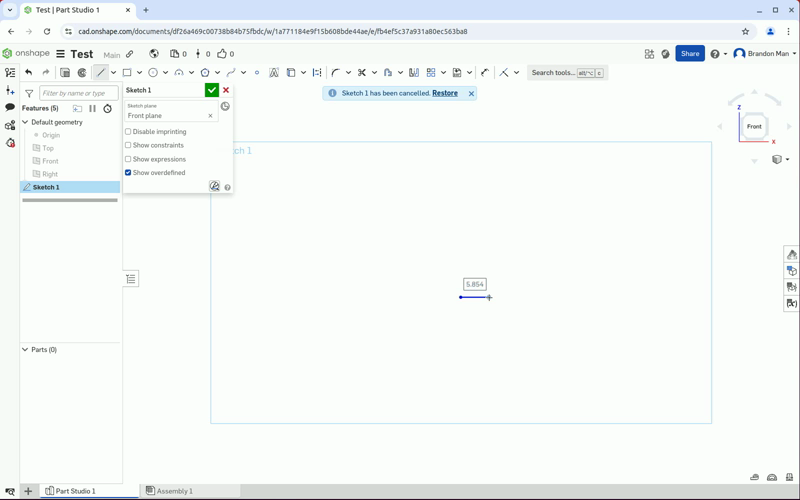
key_down(shift)
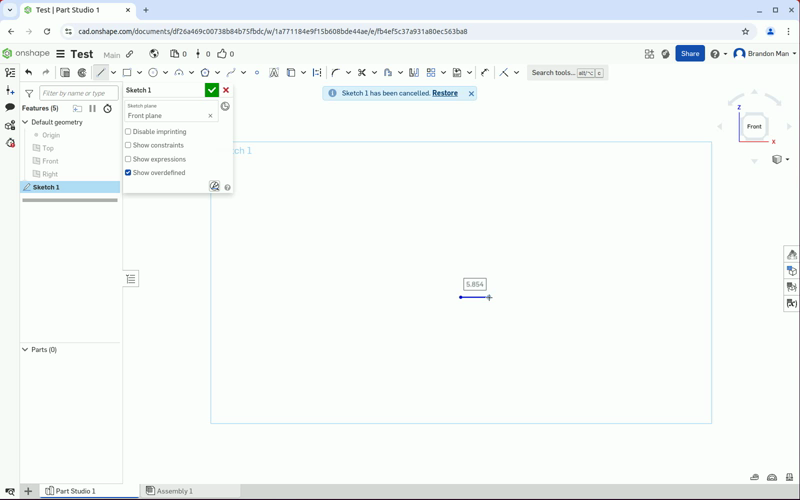
mouse_move(519, 297)
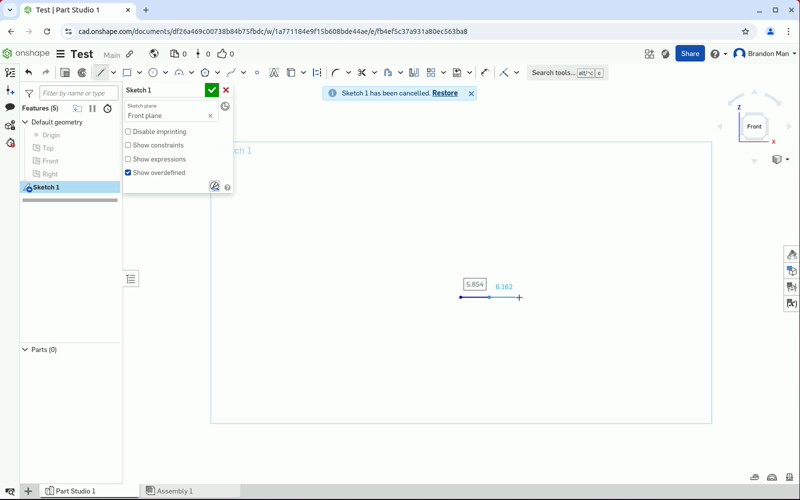
mouse_move(489, 292)
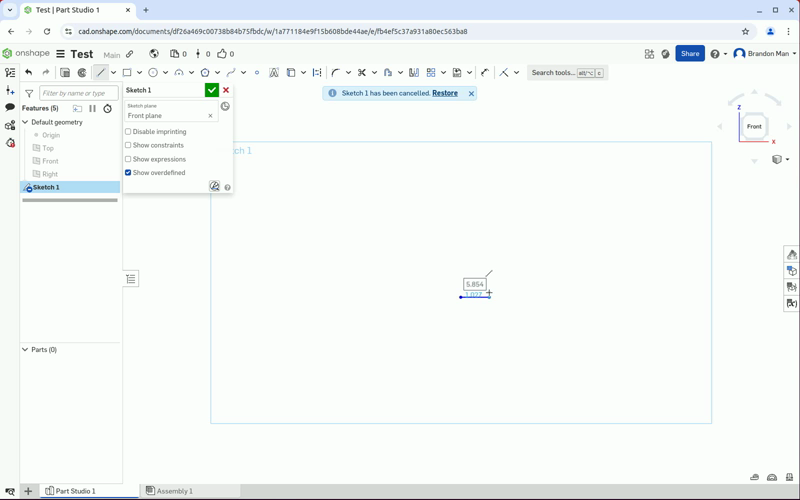
scroll(6)
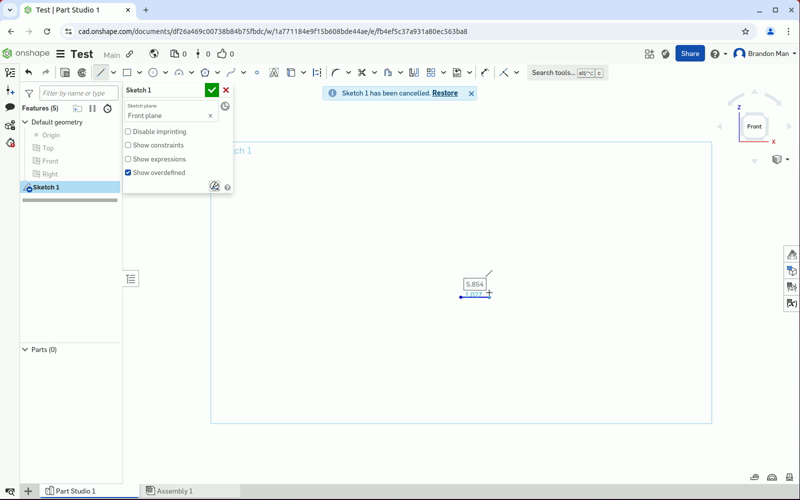
scroll(6)
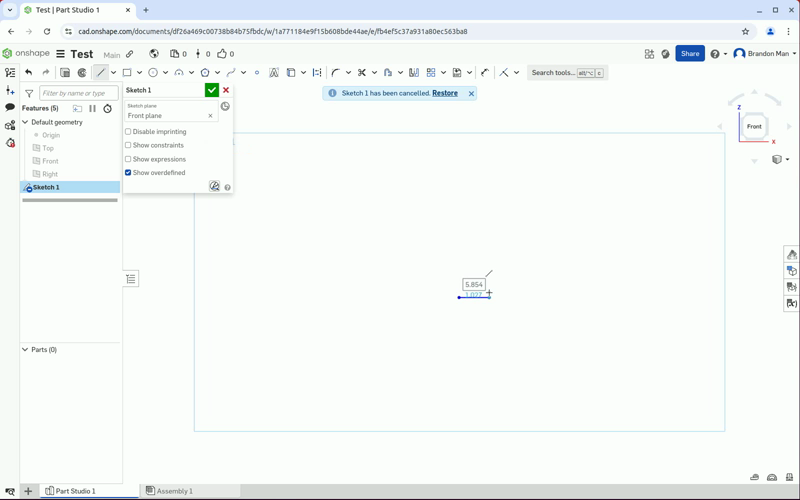
scroll(6)
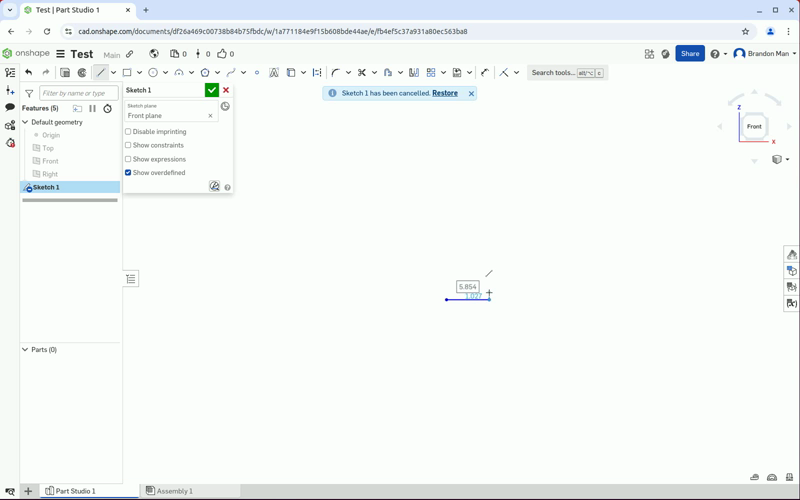
scroll(6)
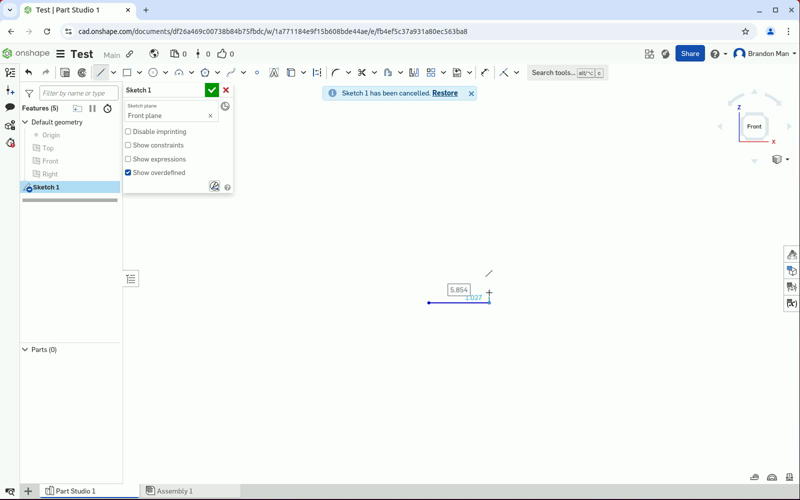
scroll(6)
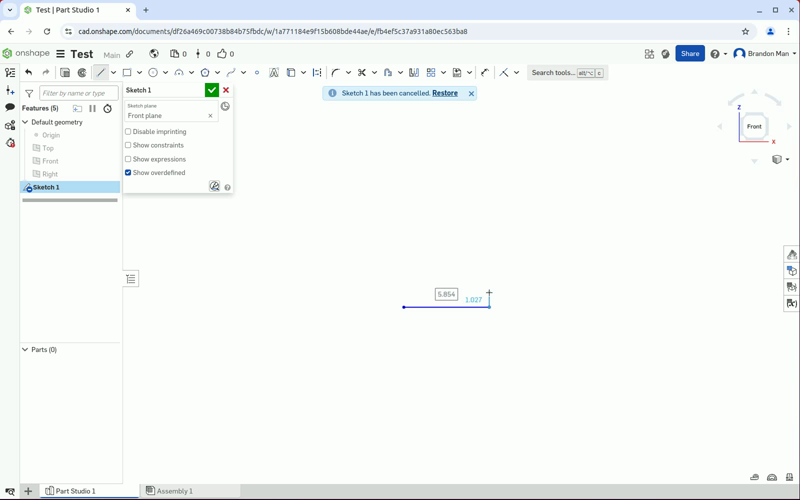
scroll(6)
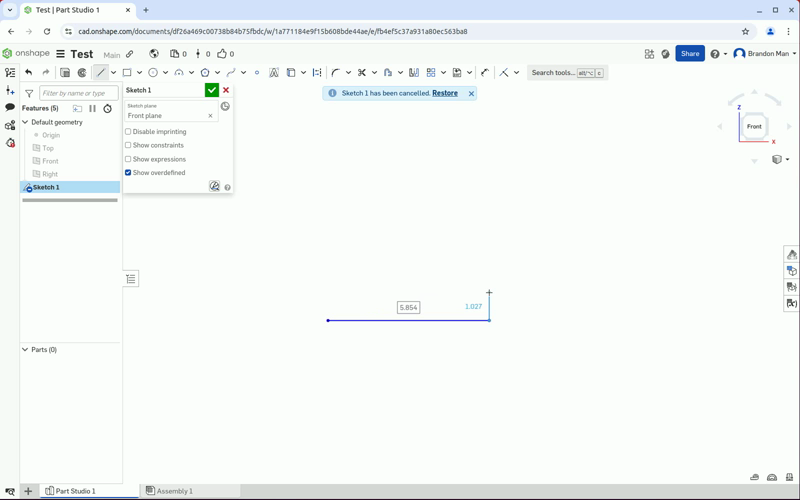
scroll(6)
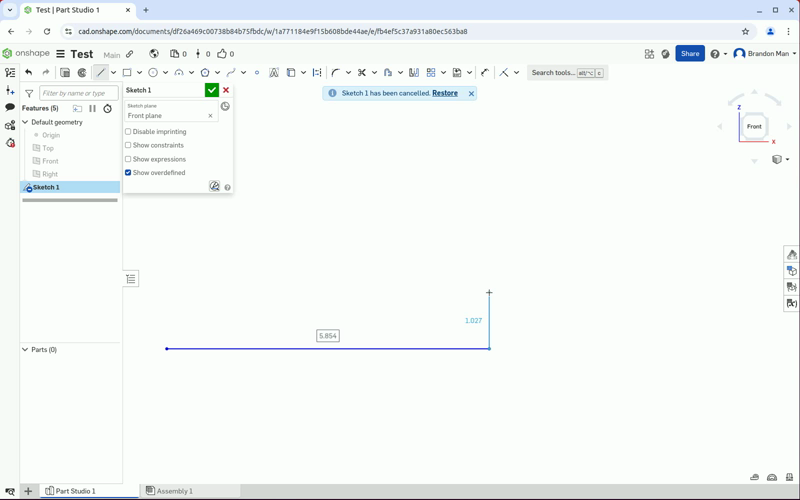
click(489, 292)
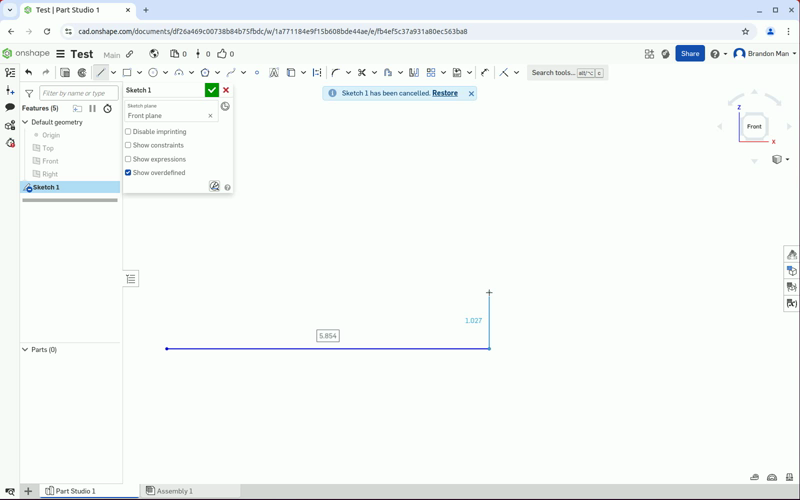
scroll(-6)
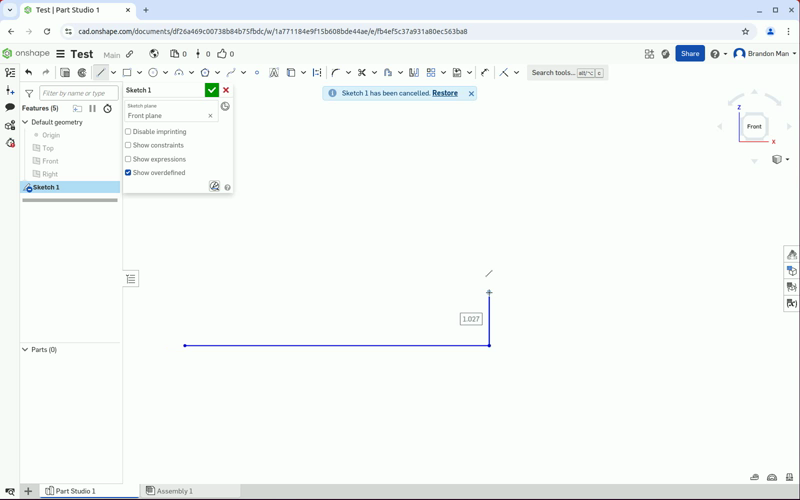
scroll(-6)
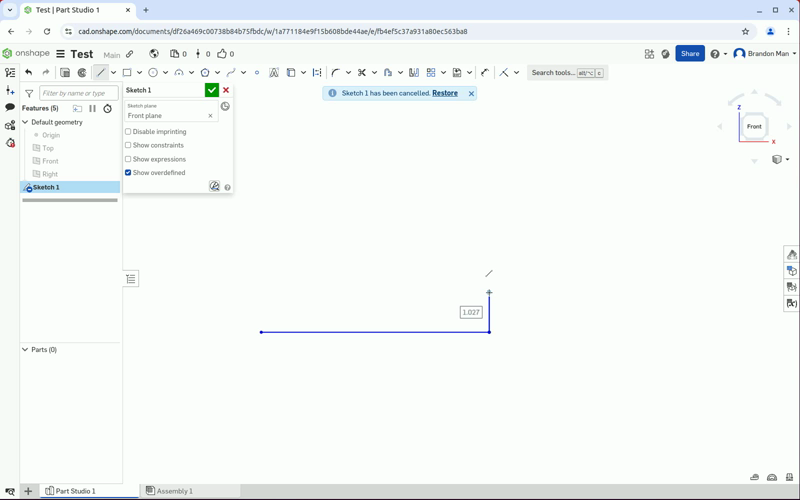
scroll(-6)
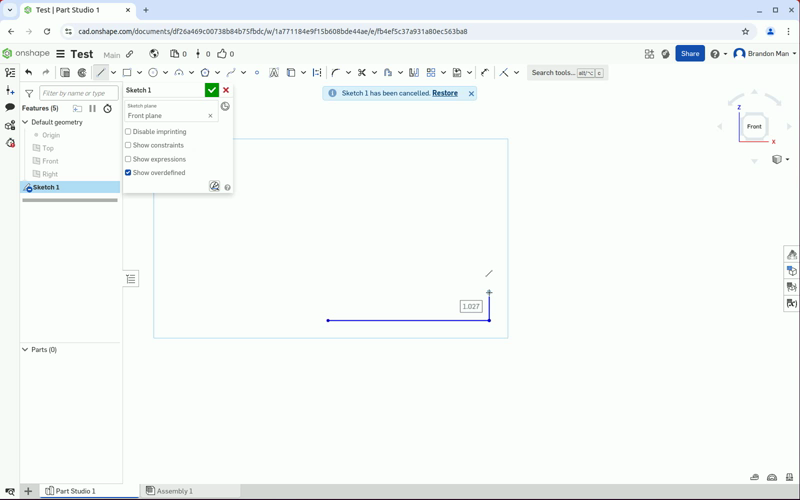
scroll(-6)
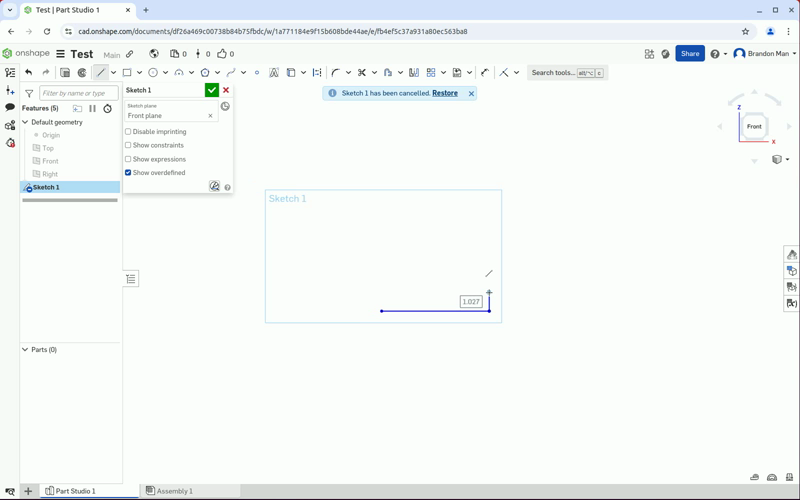
scroll(-6)
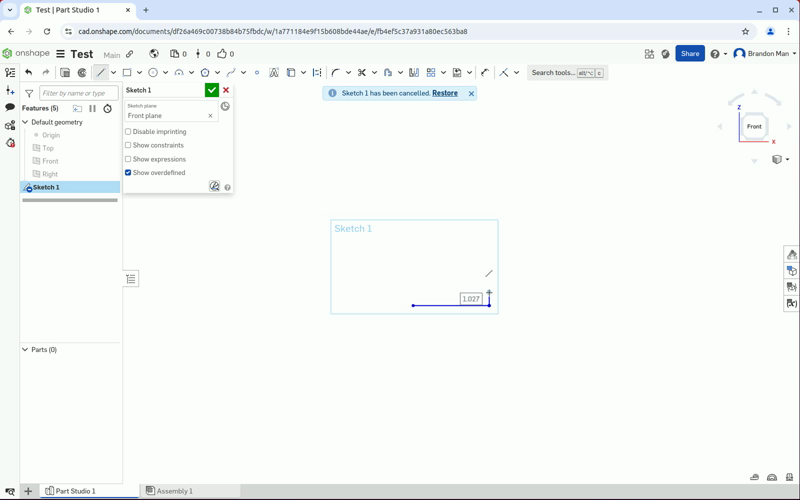
scroll(-6)
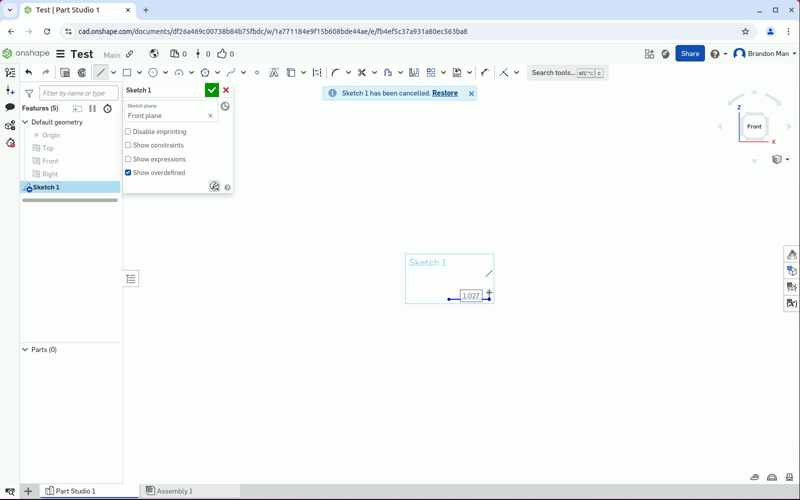
scroll(-6)
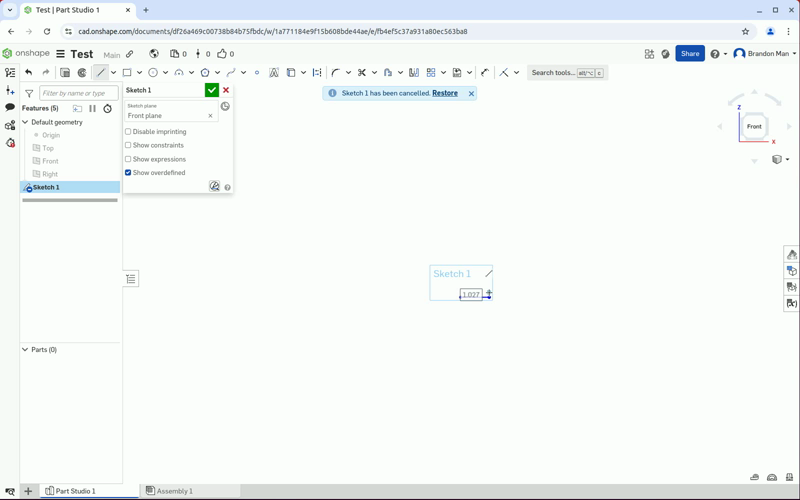
key_up(shift)
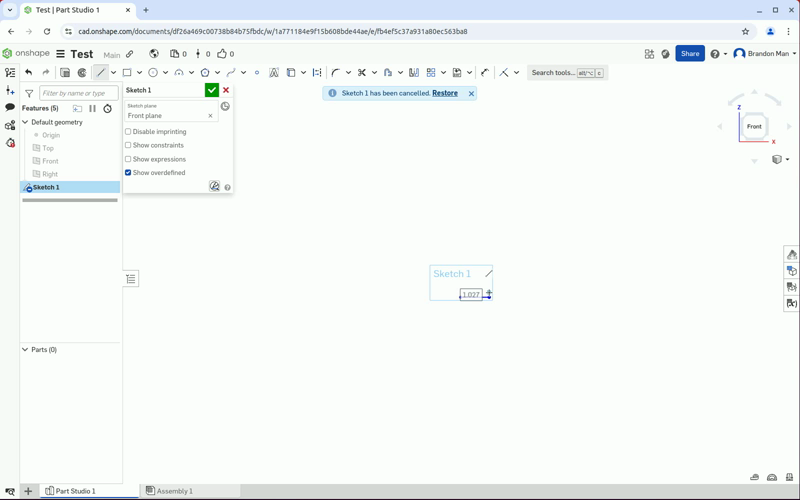
key_down(shift)
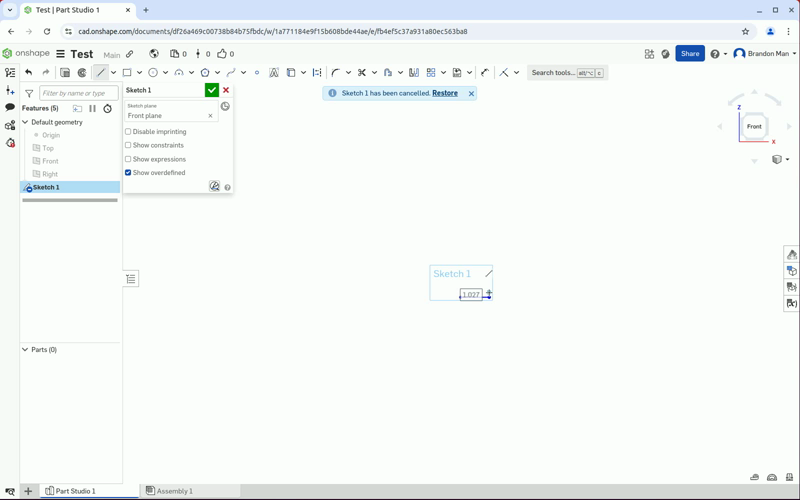
mouse_move(519, 292)
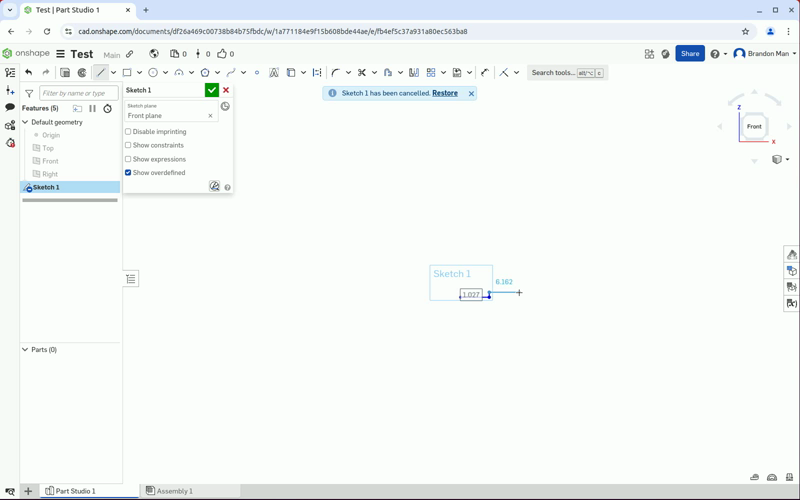
mouse_move(544, 292)
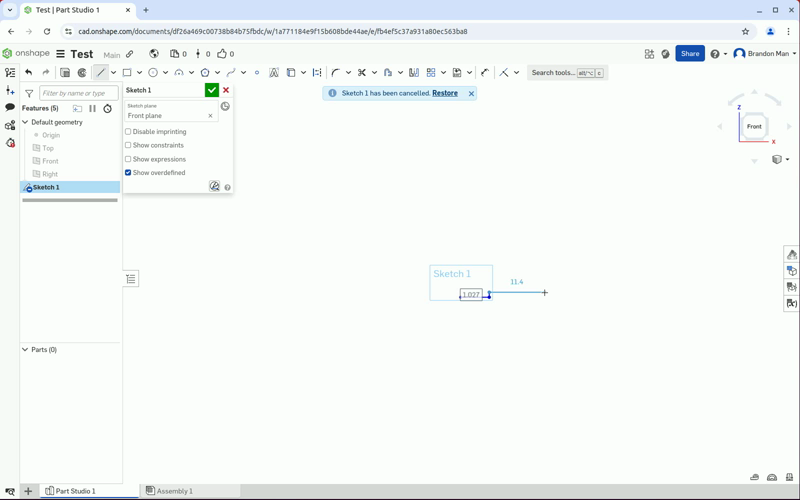
click(544, 292)
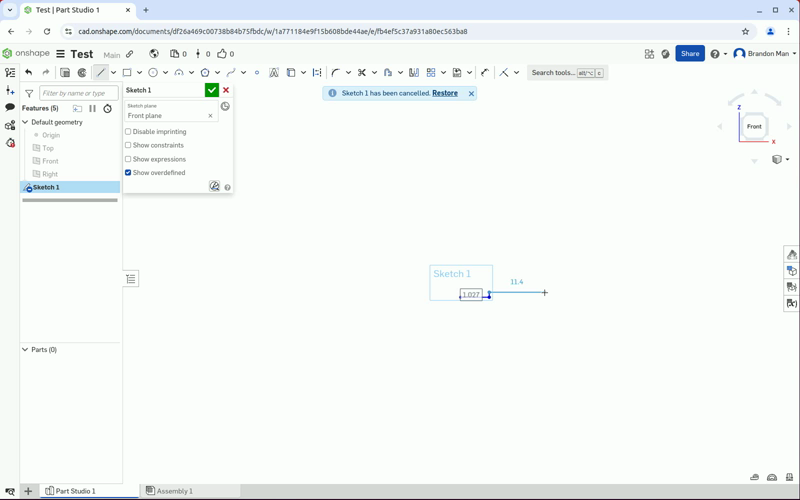
key_up(shift)
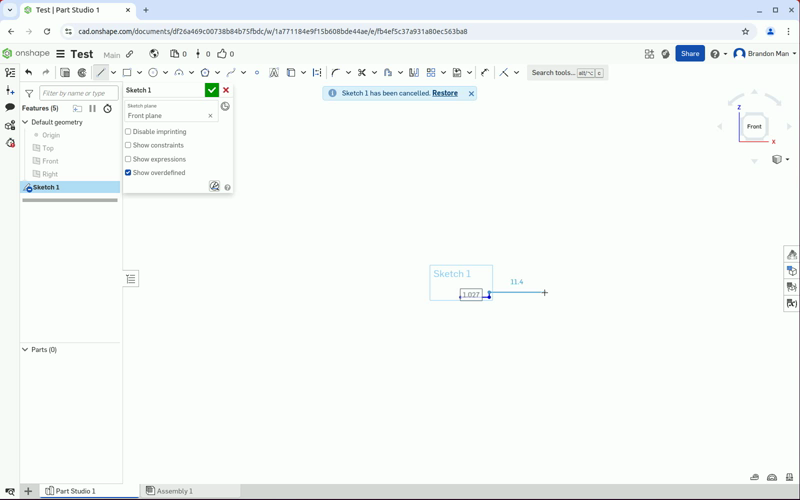
key_down(shift)
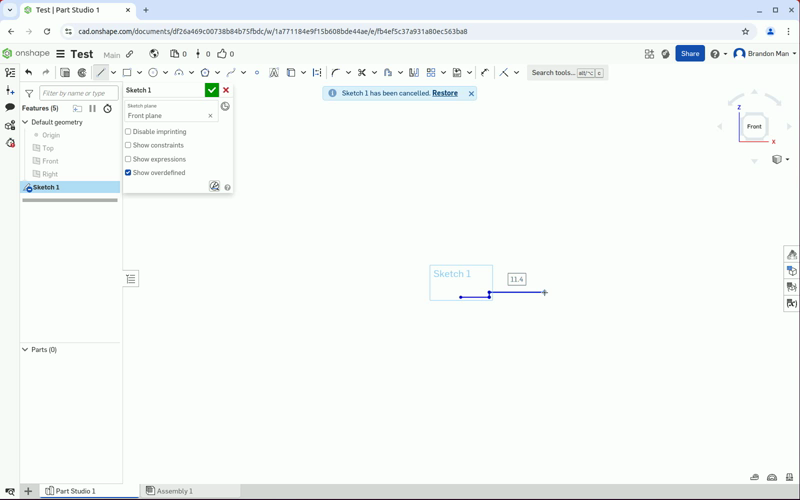
mouse_move(574, 292)
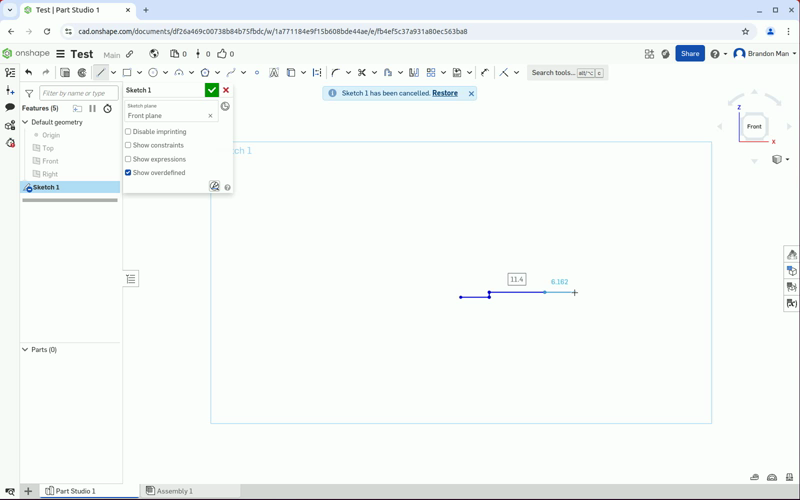
mouse_move(544, 297)
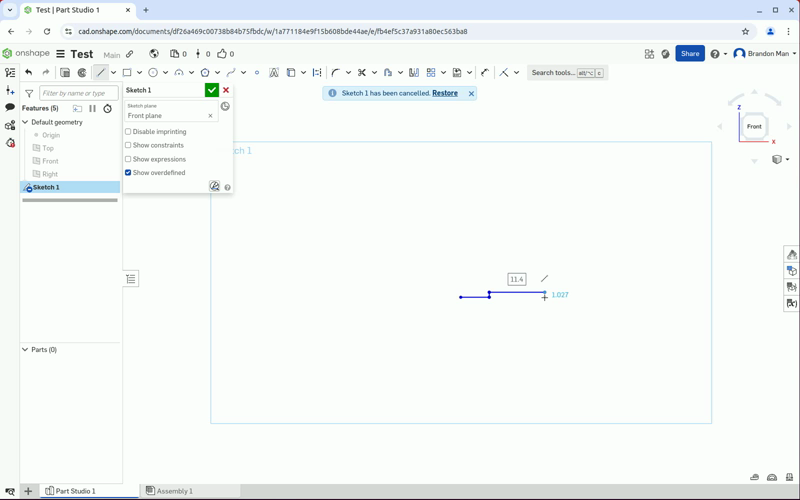
scroll(6)
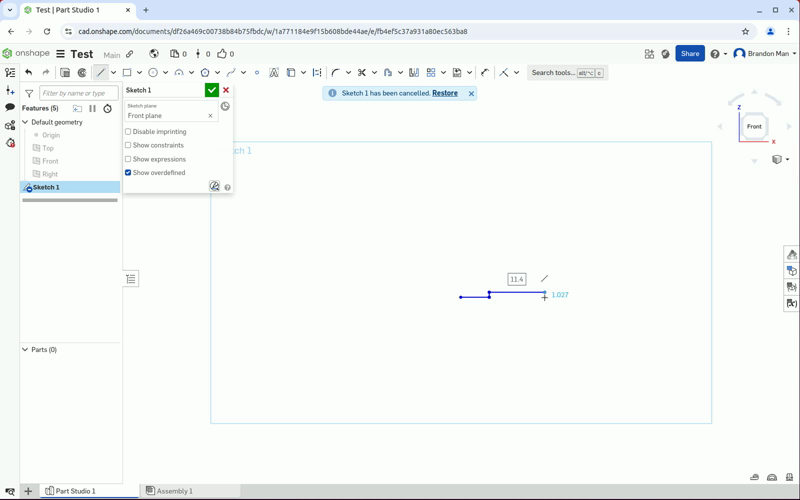
scroll(6)
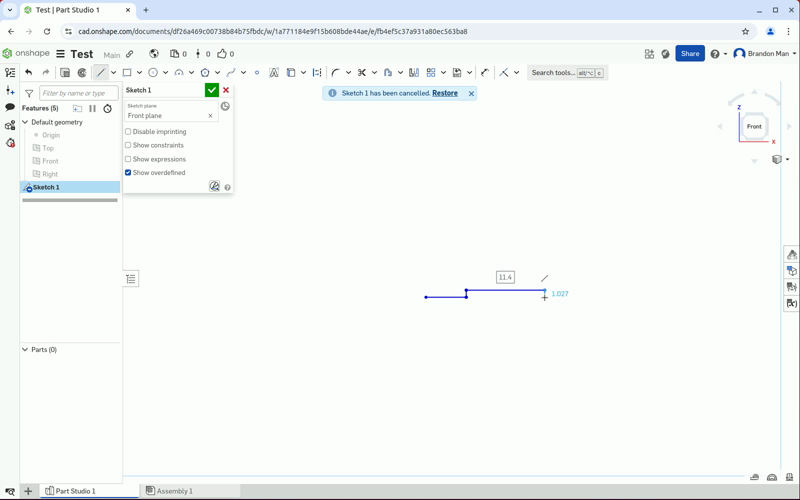
scroll(6)
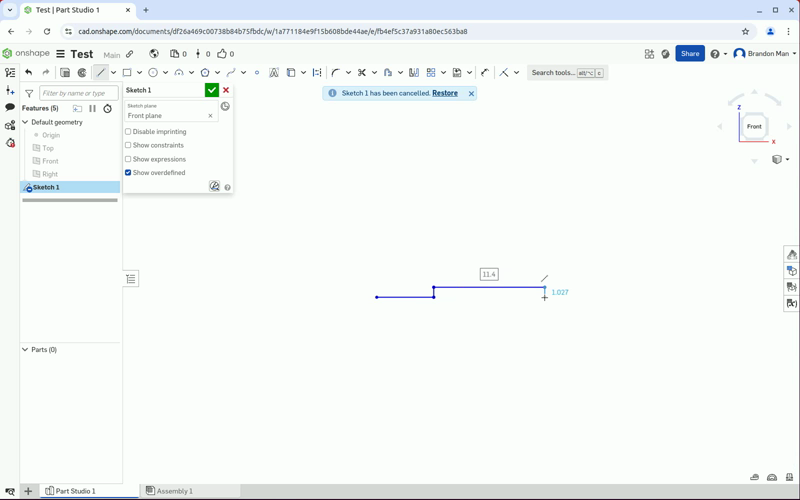
scroll(6)
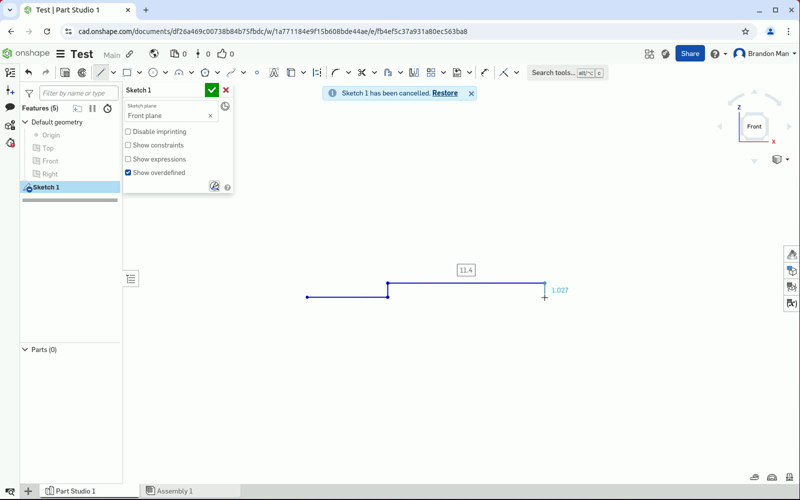
scroll(6)
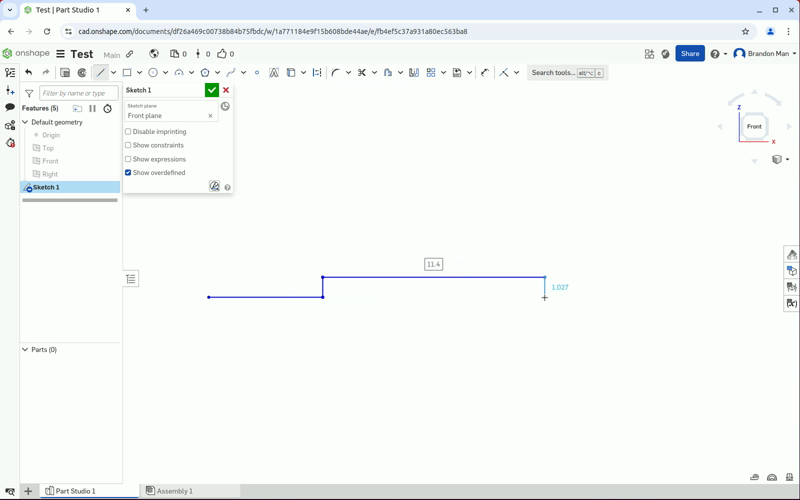
scroll(6)
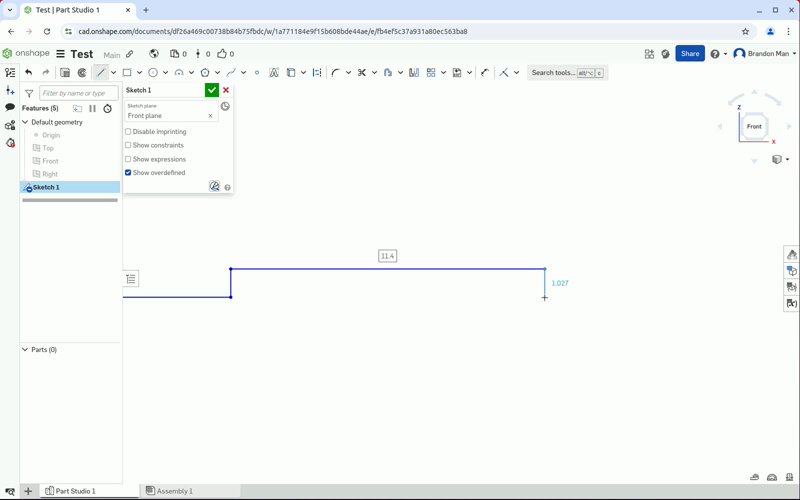
scroll(6)
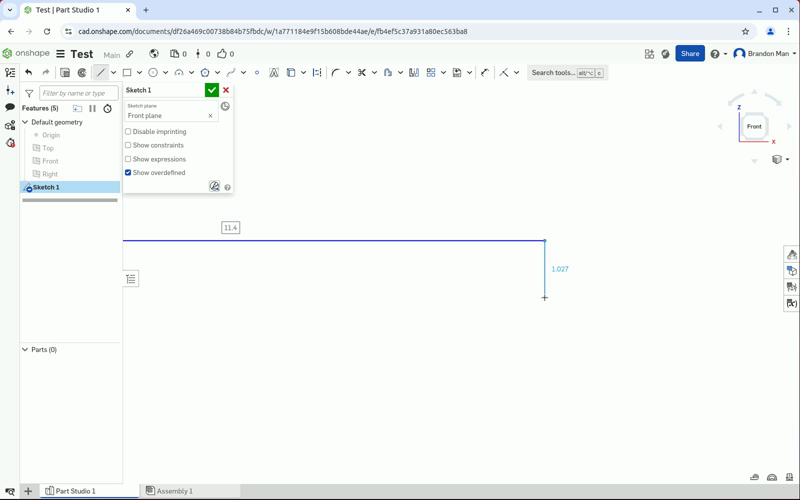
click(544, 297)
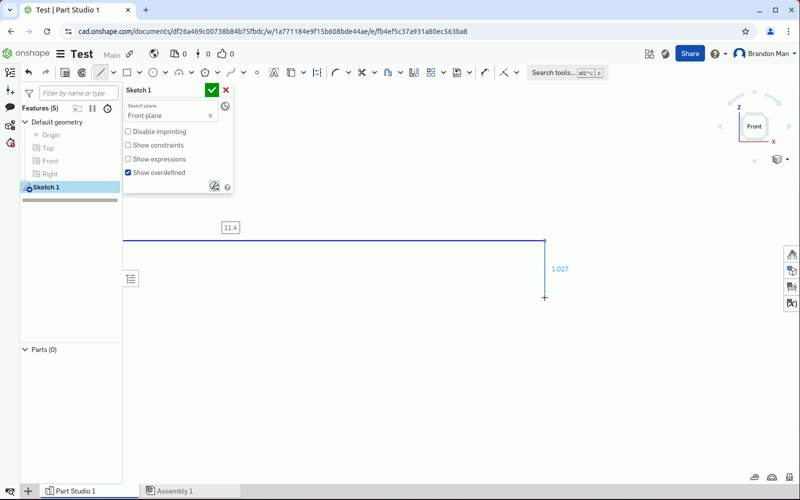
scroll(-6)
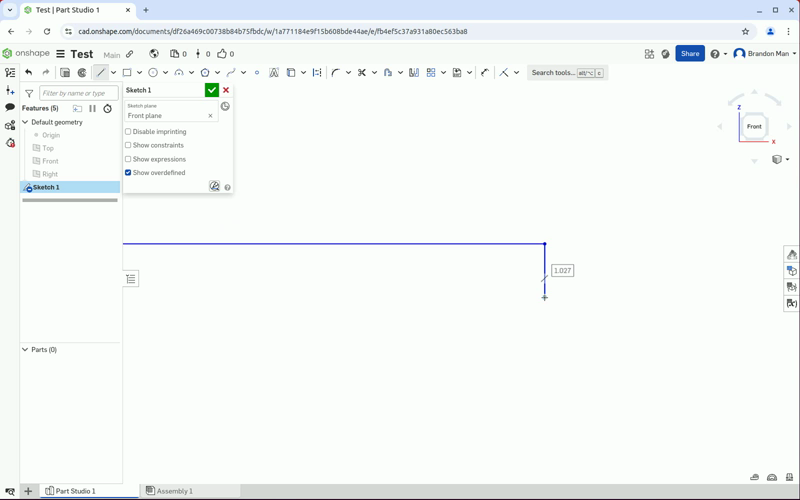
scroll(-6)
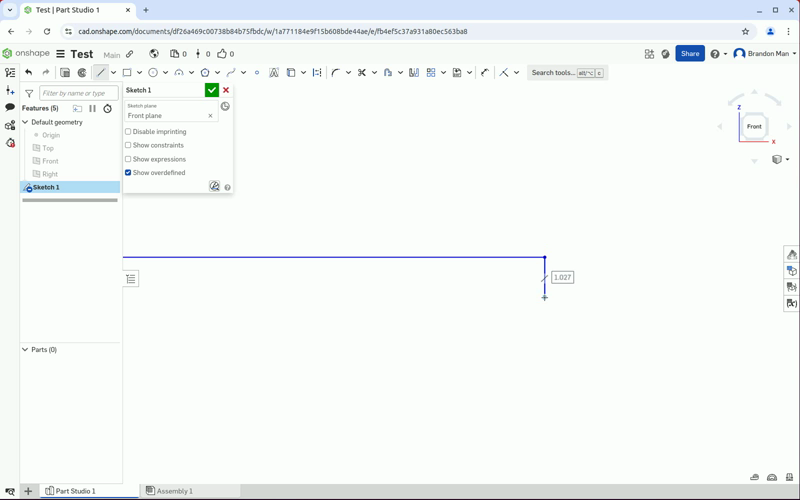
scroll(-6)
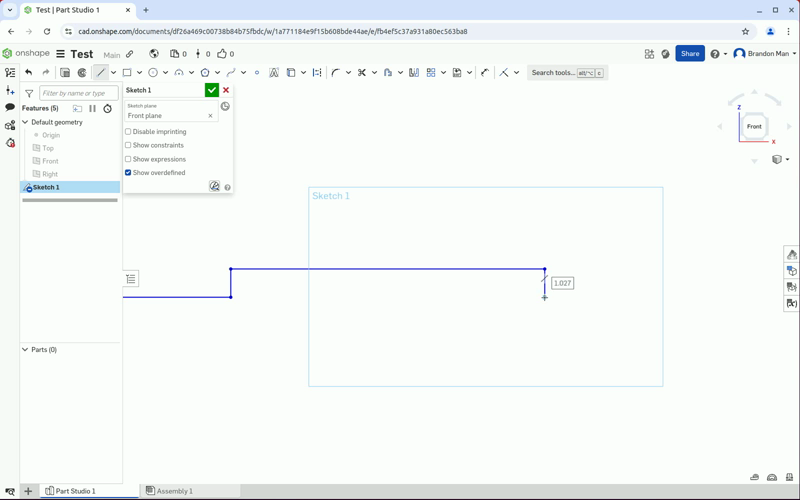
scroll(-6)
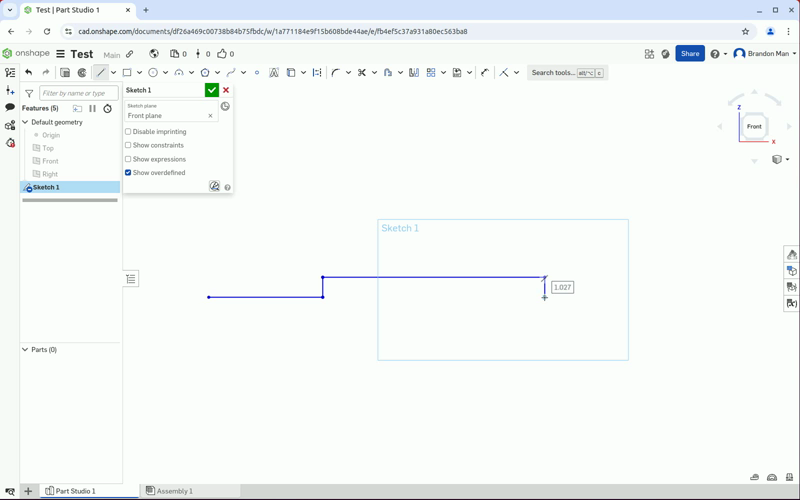
scroll(-6)
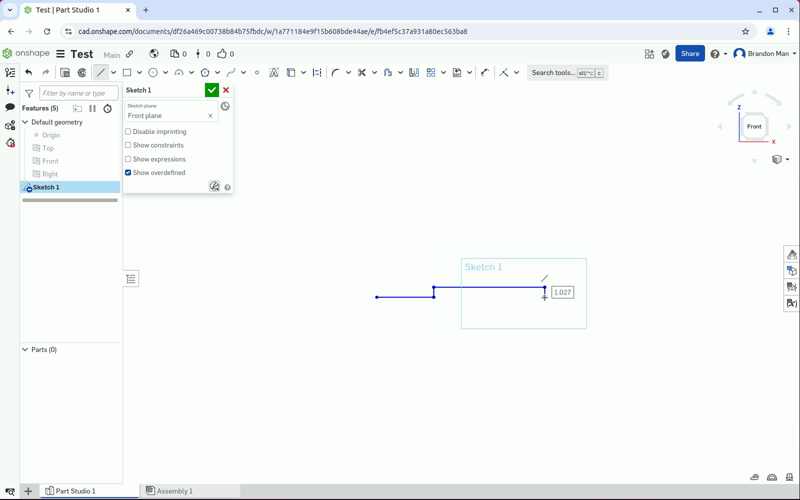
scroll(-6)
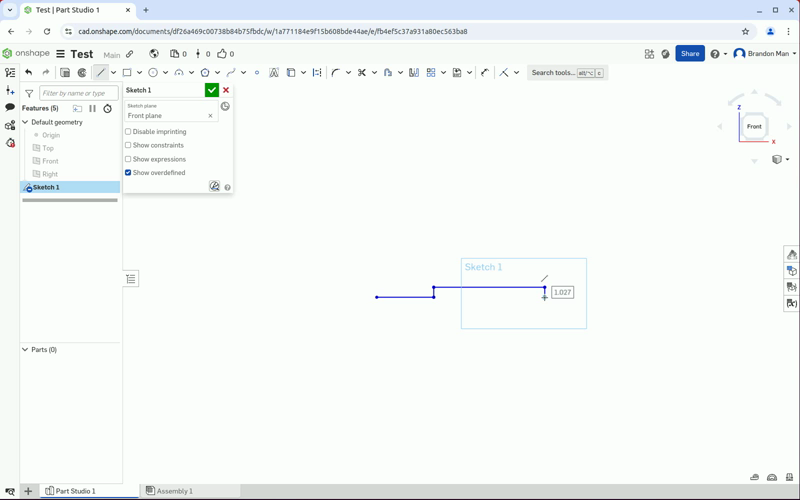
scroll(-6)
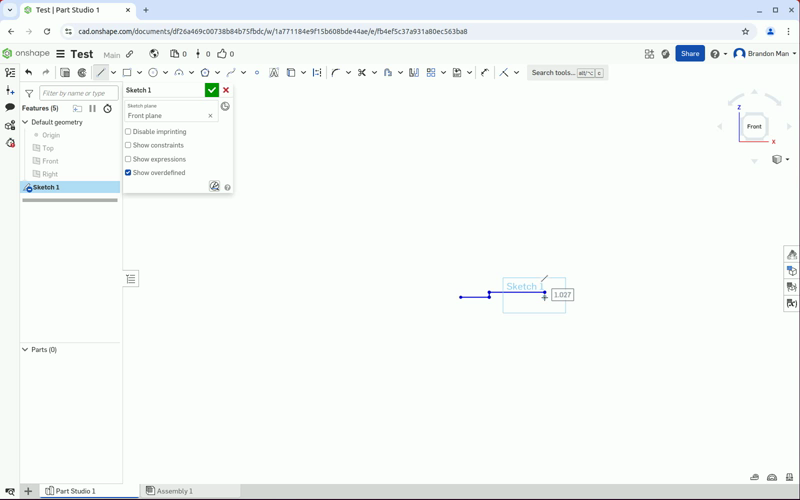
key_up(shift)
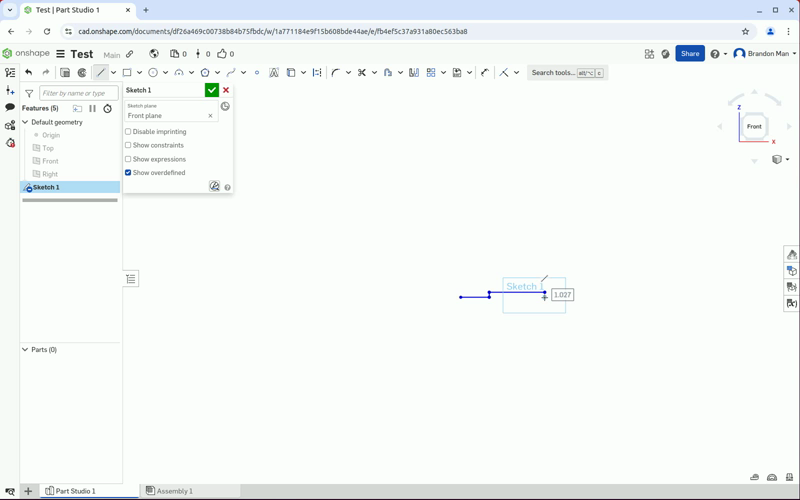
key_down(shift)
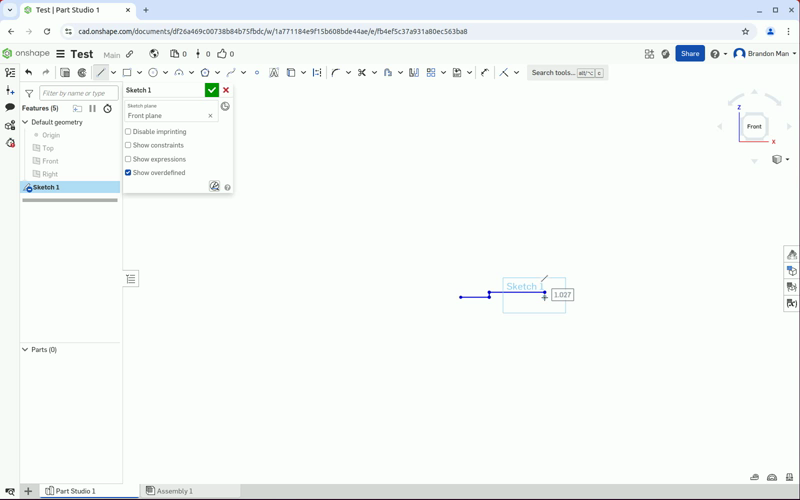
mouse_move(574, 297)
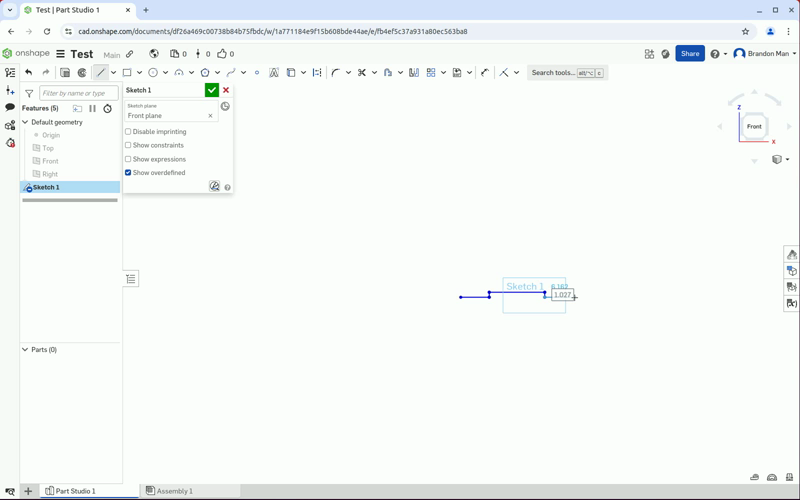
mouse_move(573, 297)
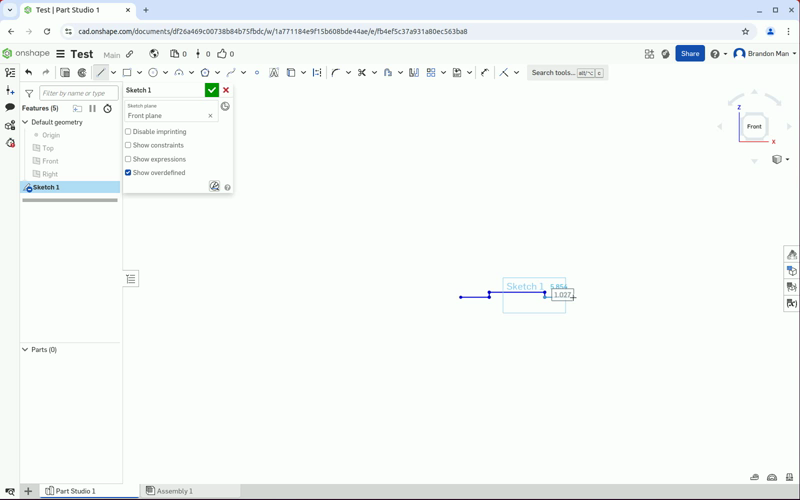
click(573, 297)
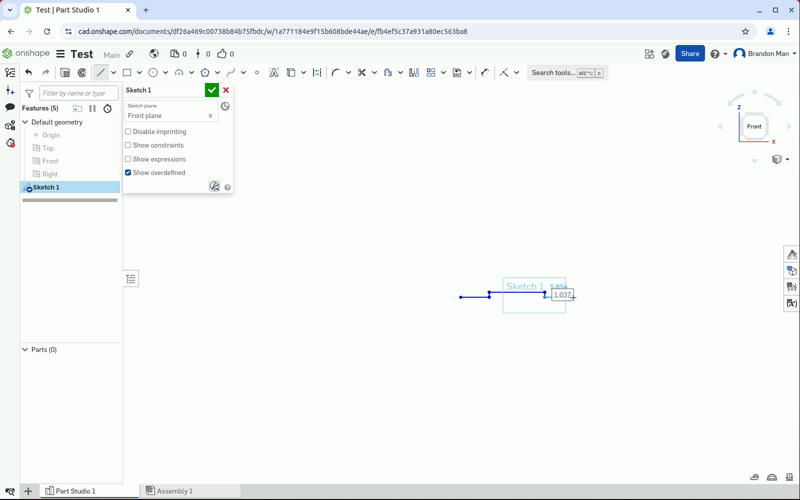
key_up(shift)
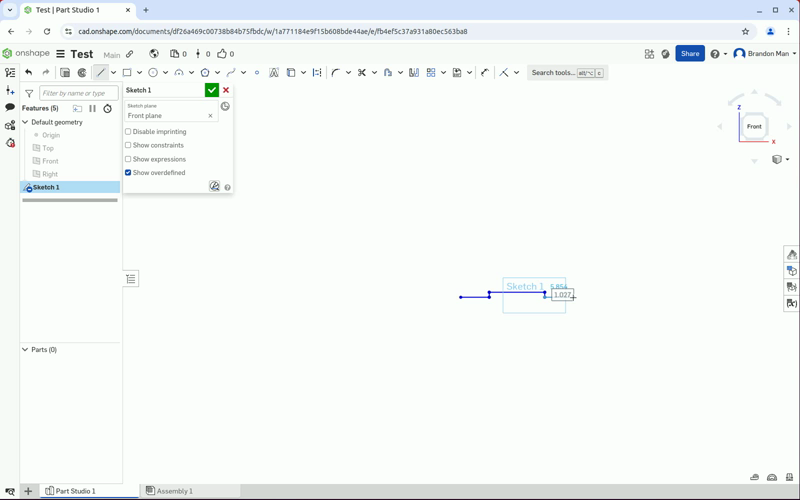
key_down(shift)
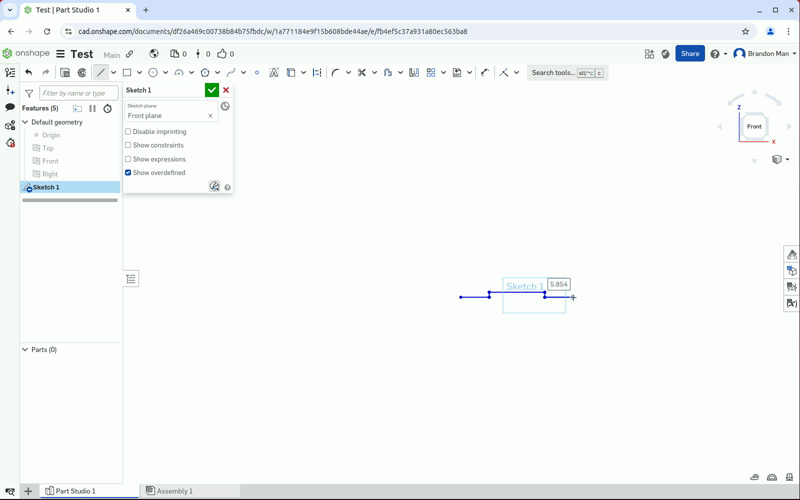
mouse_move(589, 297)
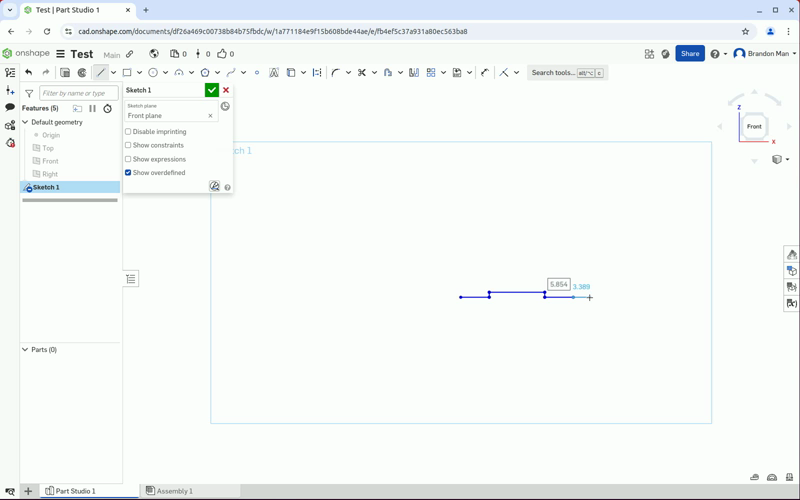
mouse_move(573, 282)
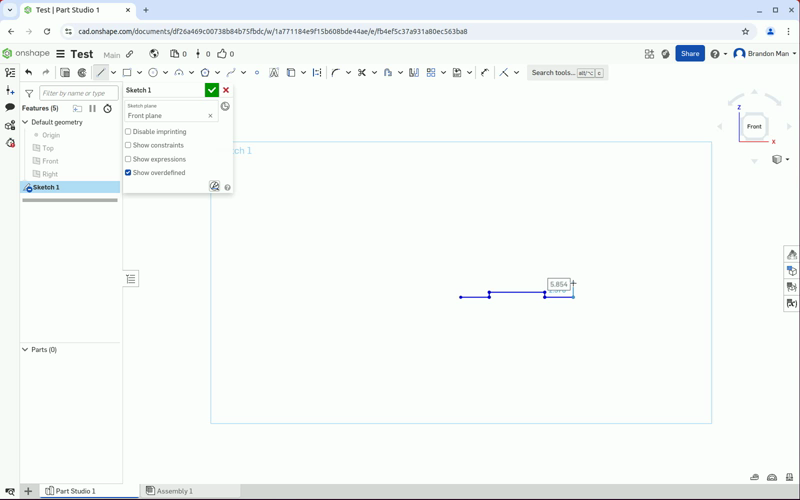
click(573, 282)
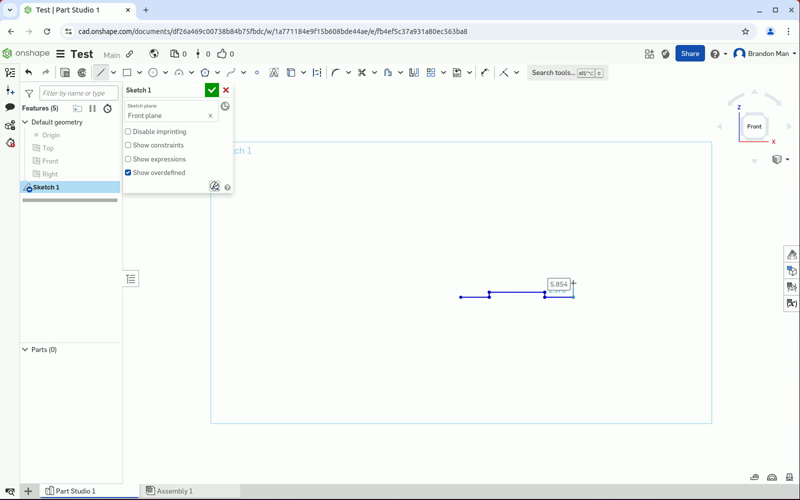
key_up(shift)
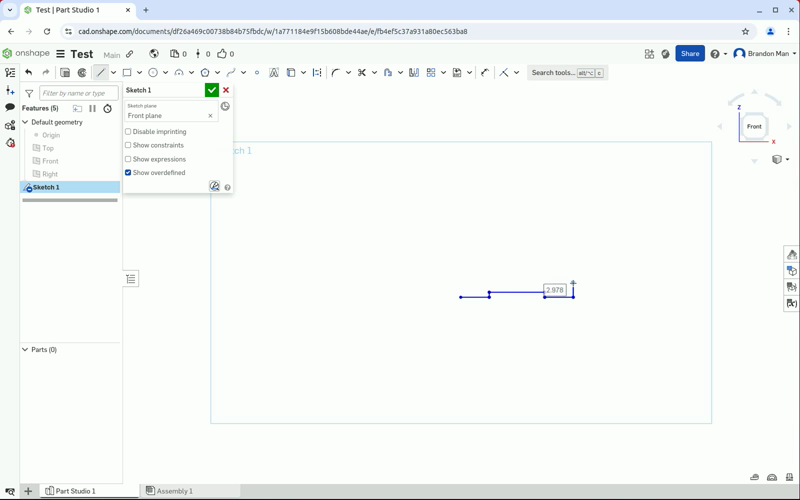
key_down(shift)
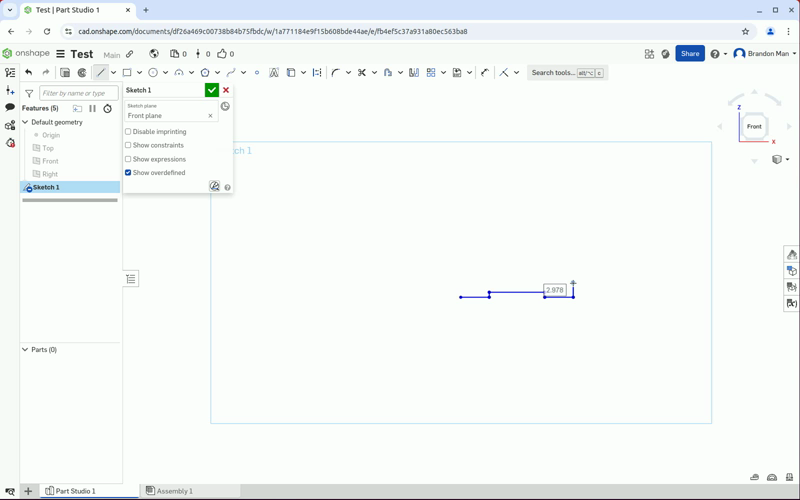
mouse_move(460, 282)
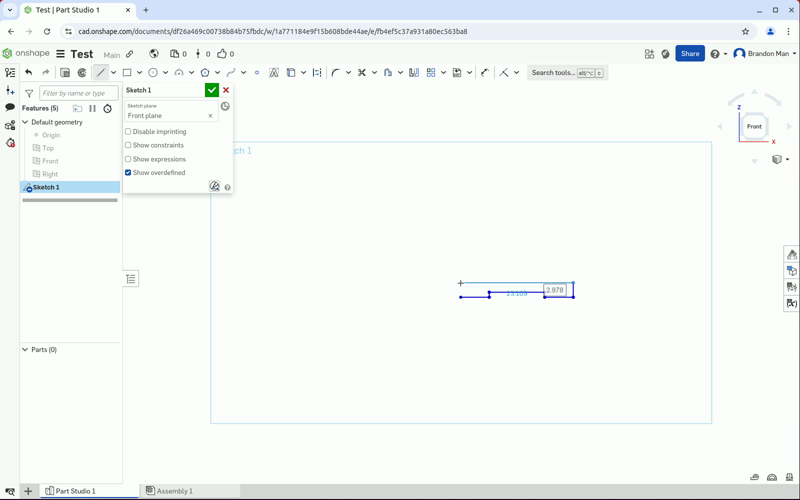
click(460, 282)
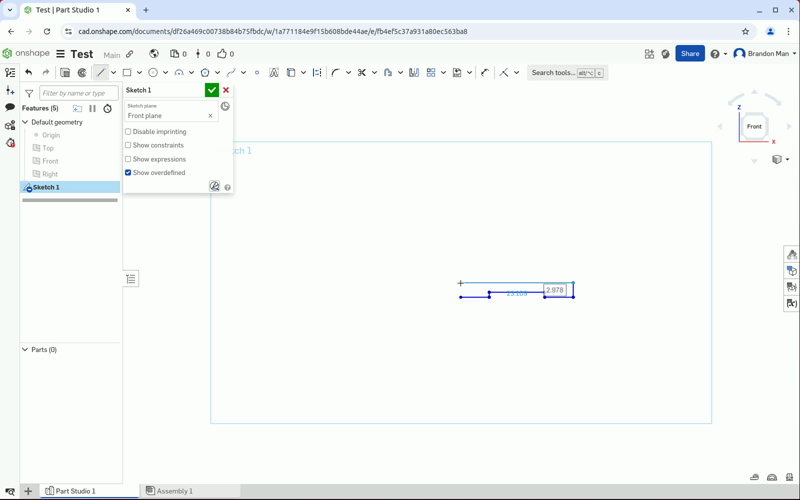
key_up(shift)
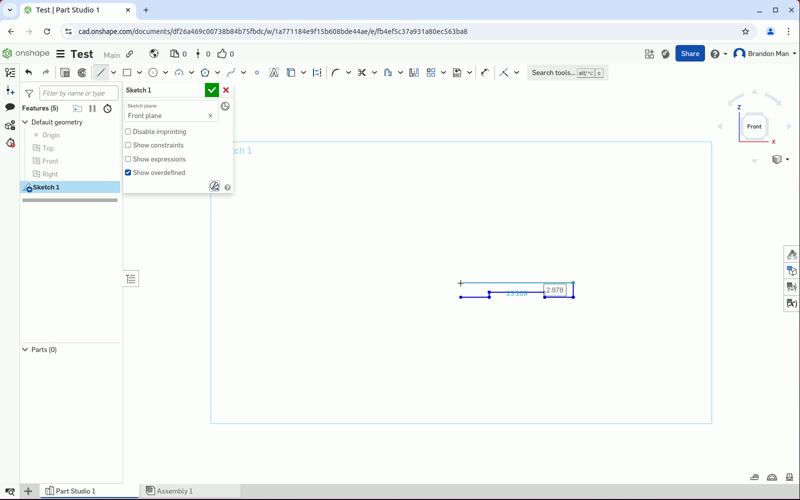
mouse_move(490, 282)
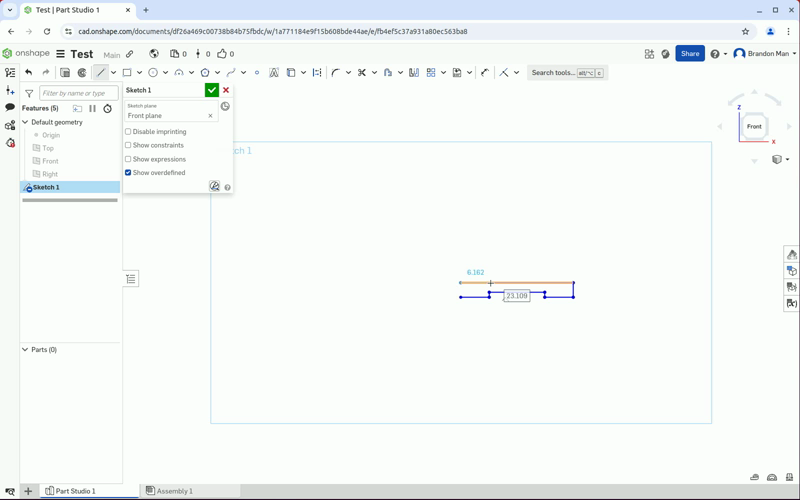
key_down(shift)
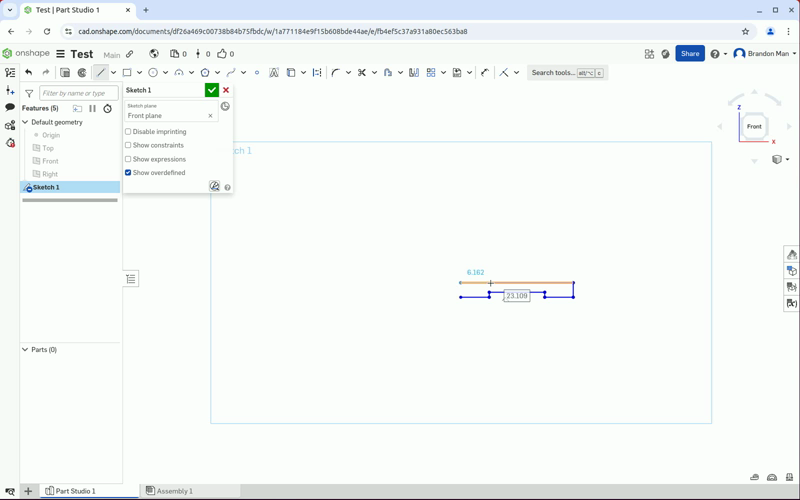
mouse_move(460, 297)
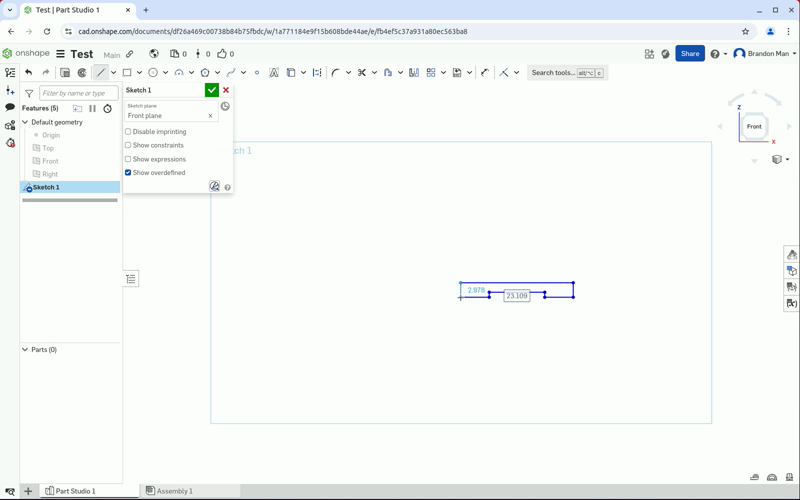
key_up(shift)
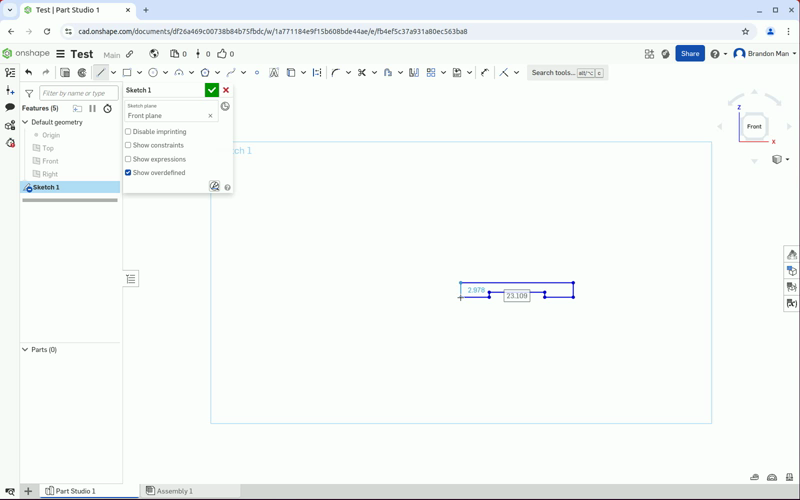
click(460, 297)
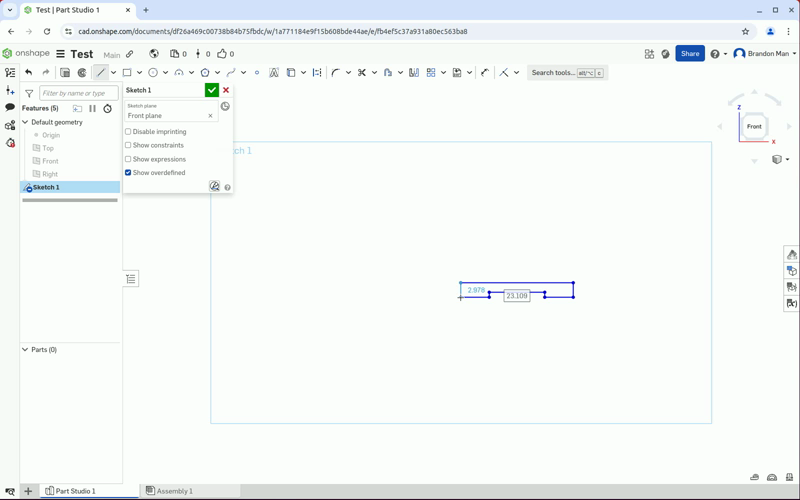
key(esc)
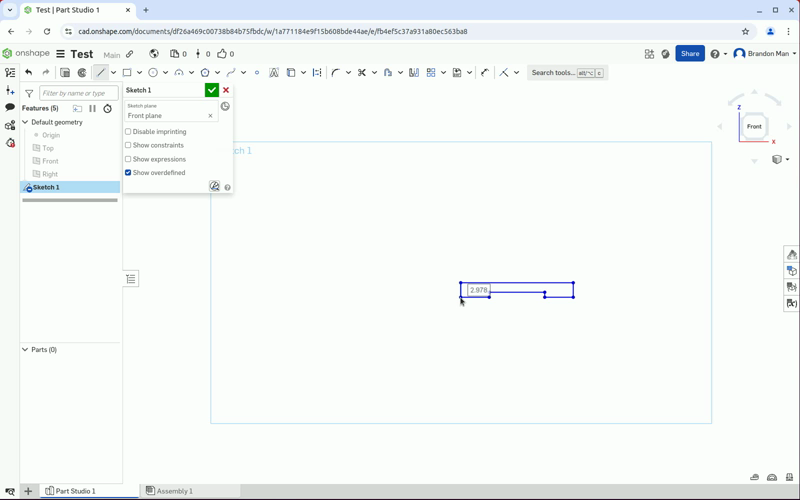
mouse_move(478, 286)
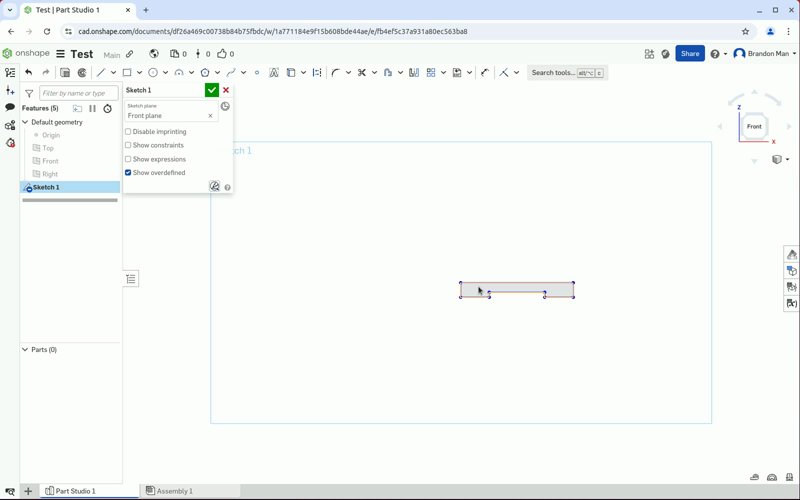
scroll(6)
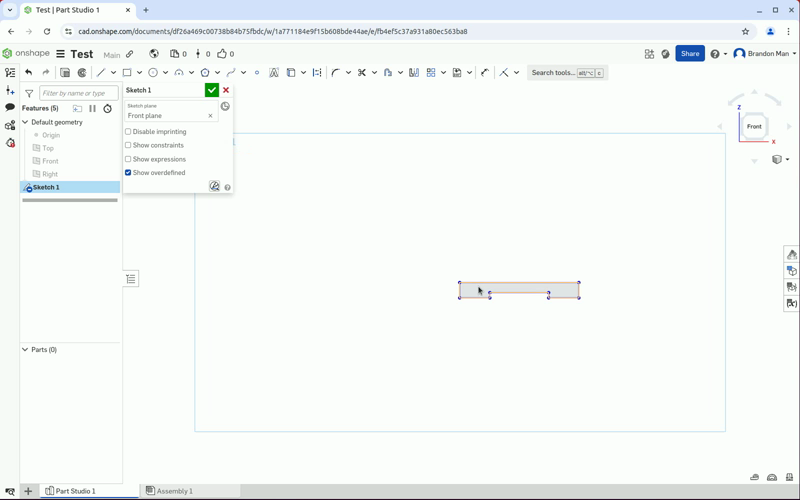
scroll(6)
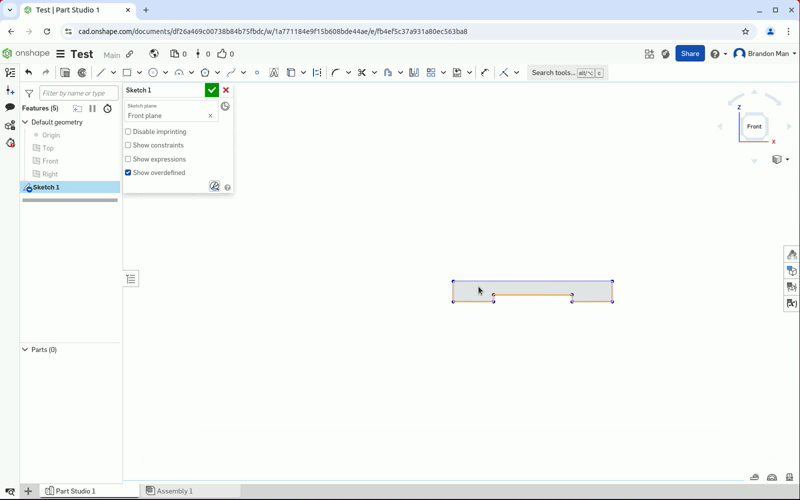
scroll(6)
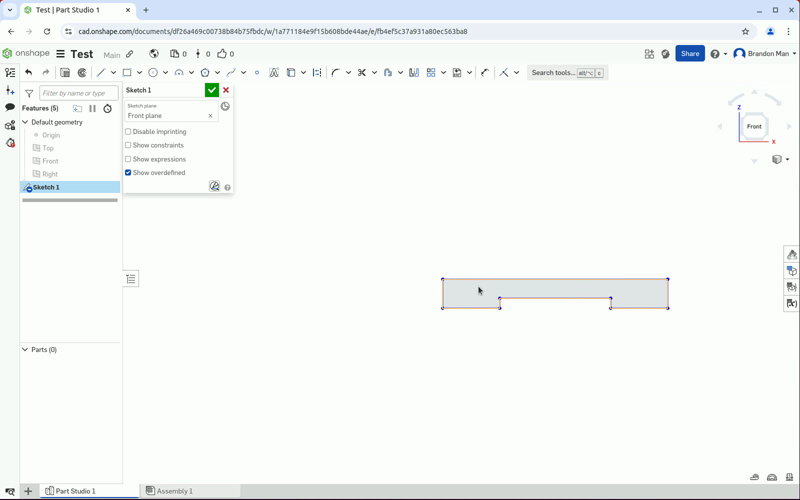
scroll(6)
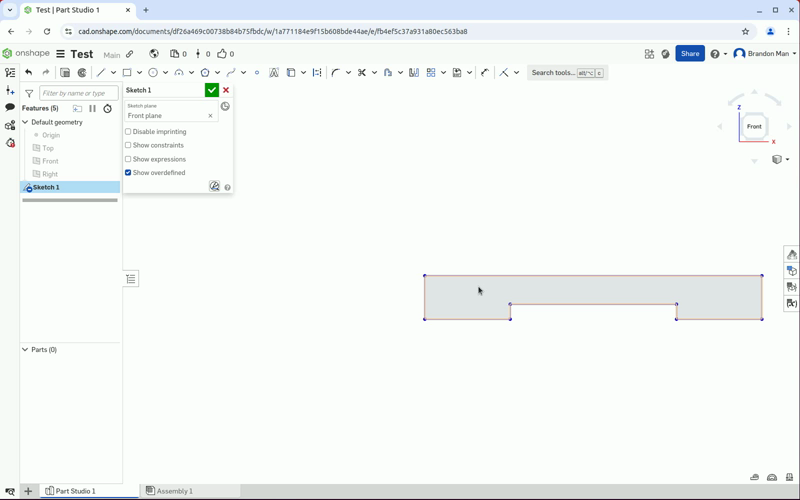
scroll(6)
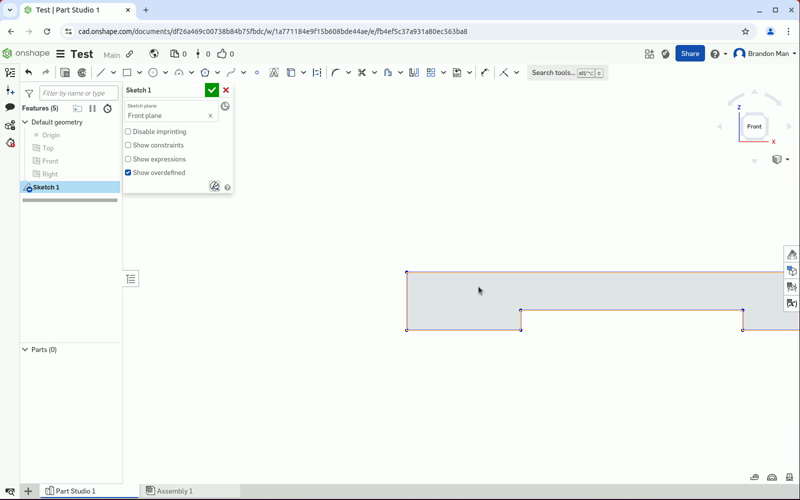
scroll(6)
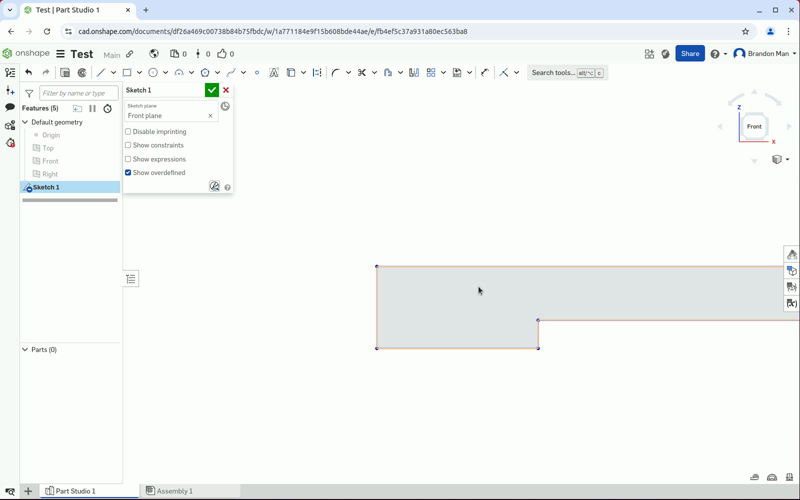
scroll(6)
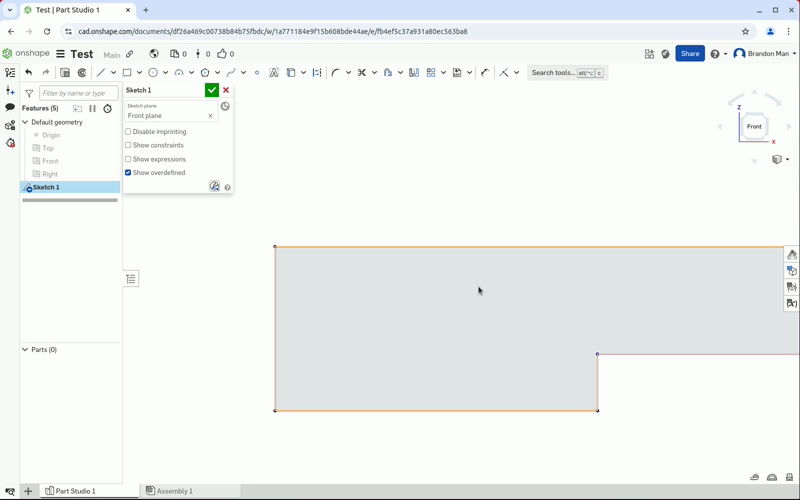
click(478, 286)
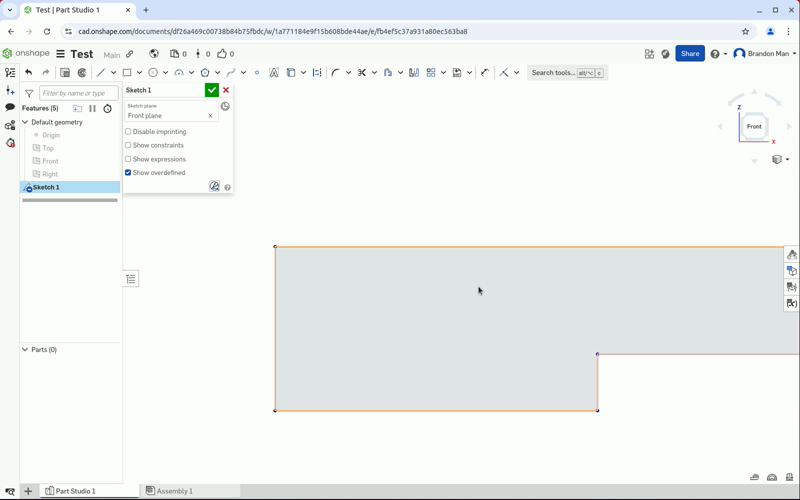
scroll(-6)
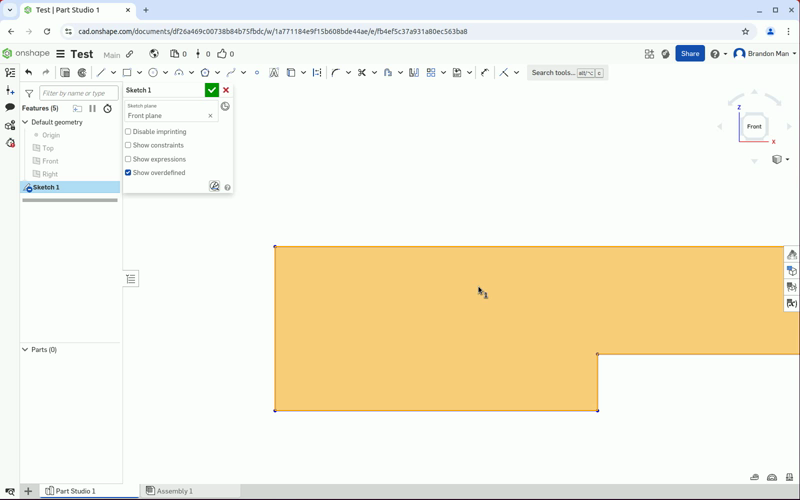
scroll(-6)
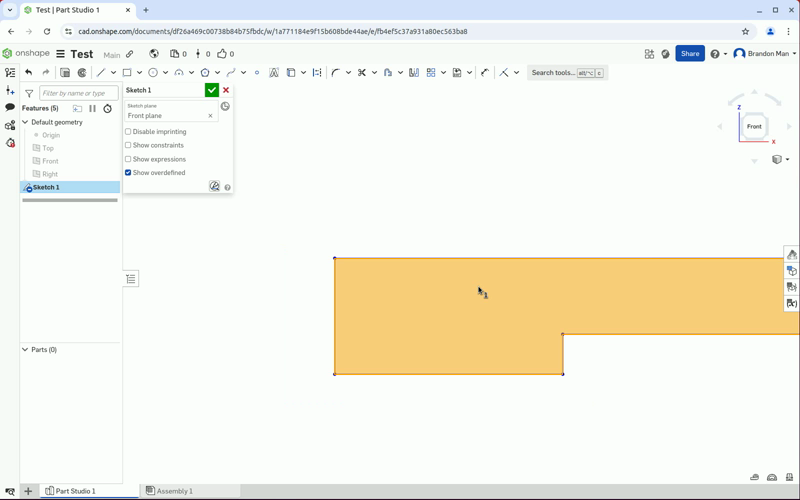
scroll(-6)
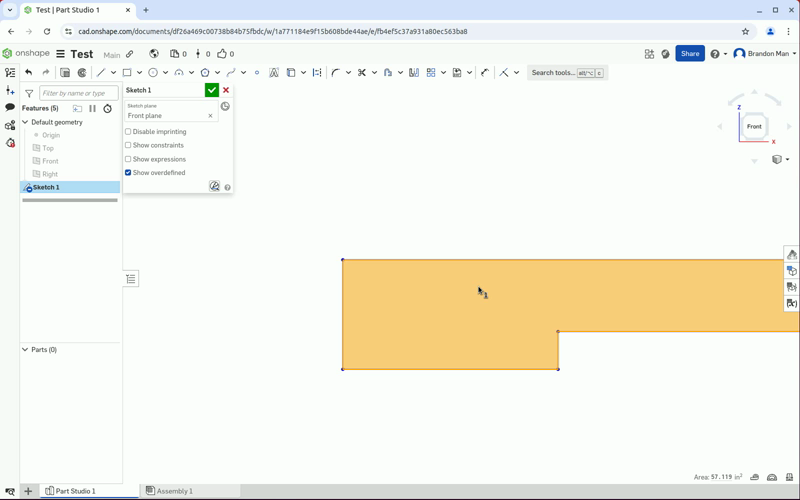
scroll(-6)
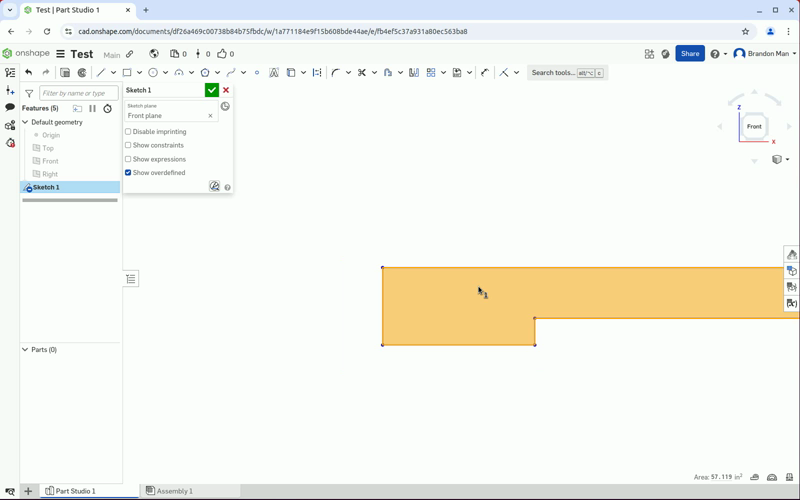
scroll(-6)
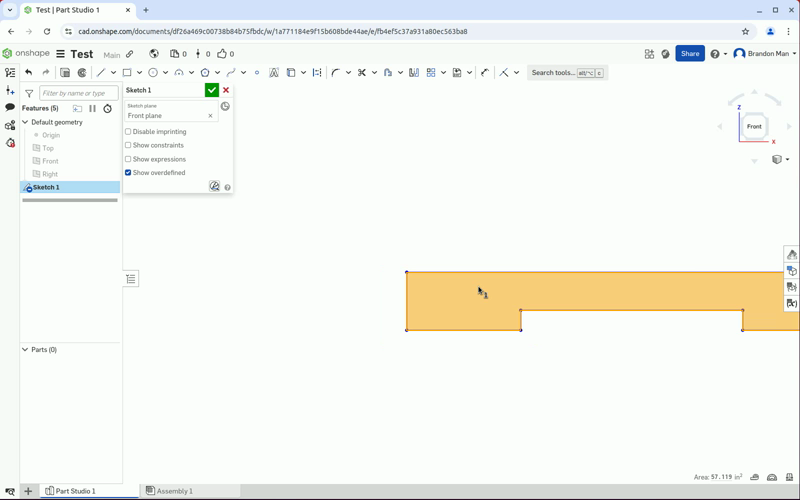
scroll(-6)
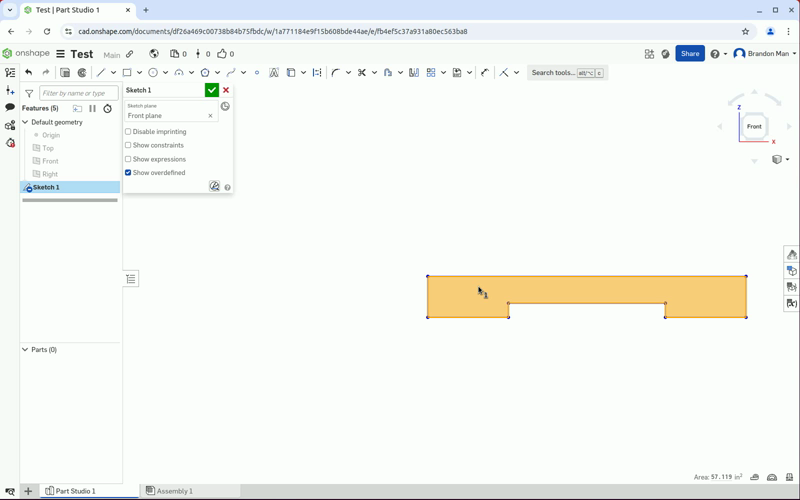
scroll(-6)
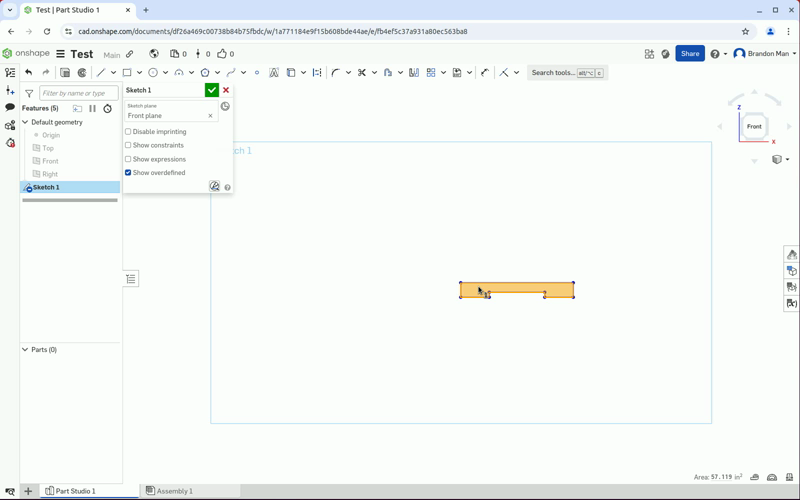
mouse_move(73, 352)
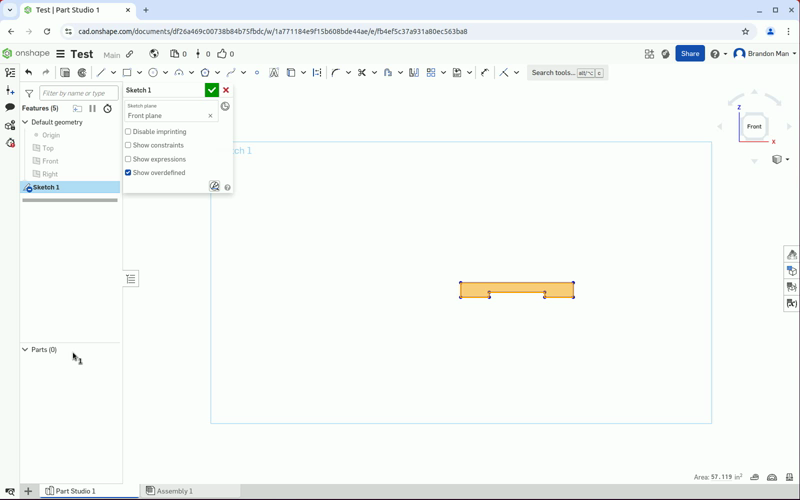
key(shift+y)
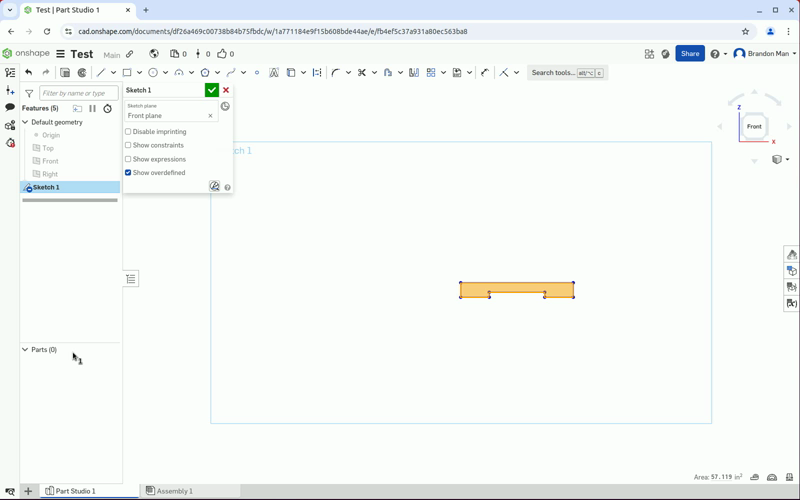
key(shift+e)
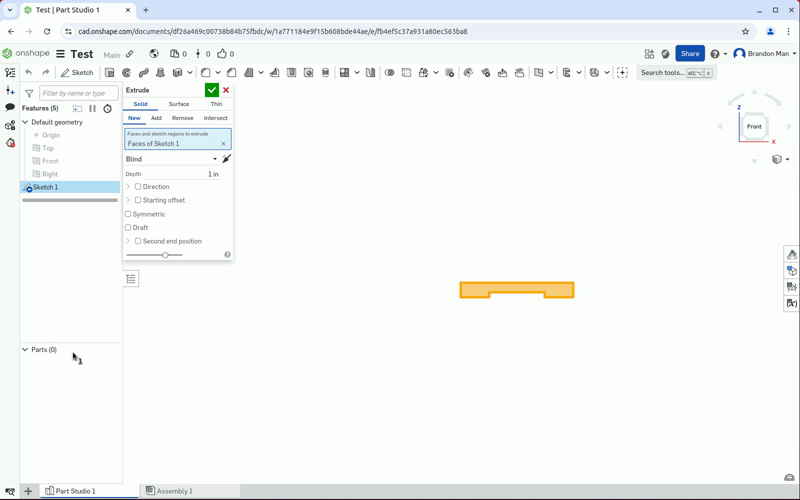
mouse_move(143, 106)
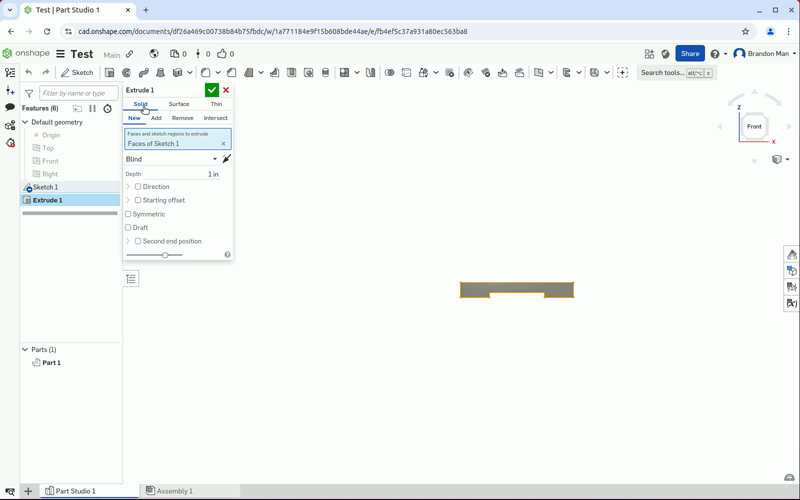
click(143, 106)
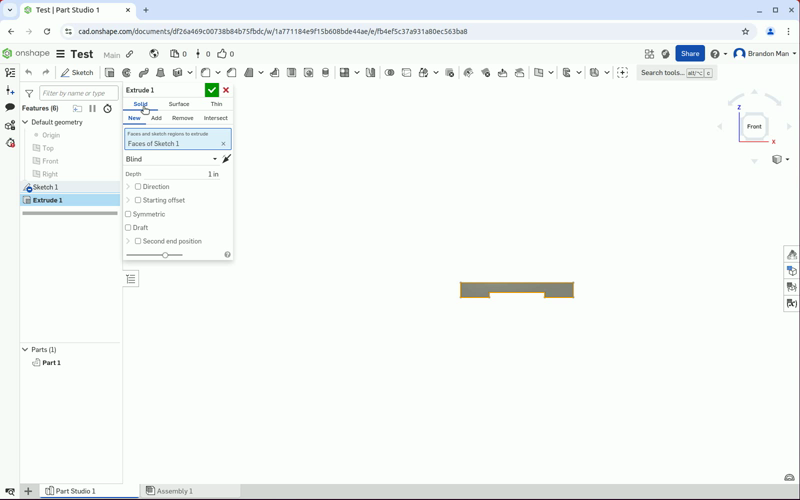
mouse_move(137, 120)
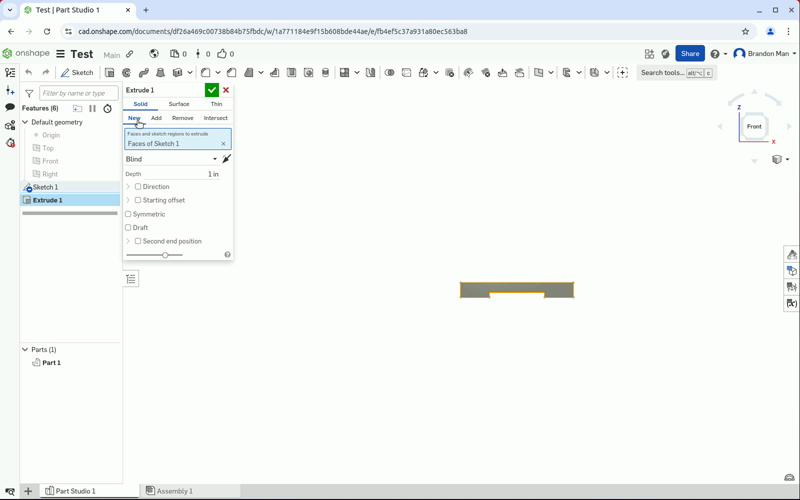
click(137, 120)
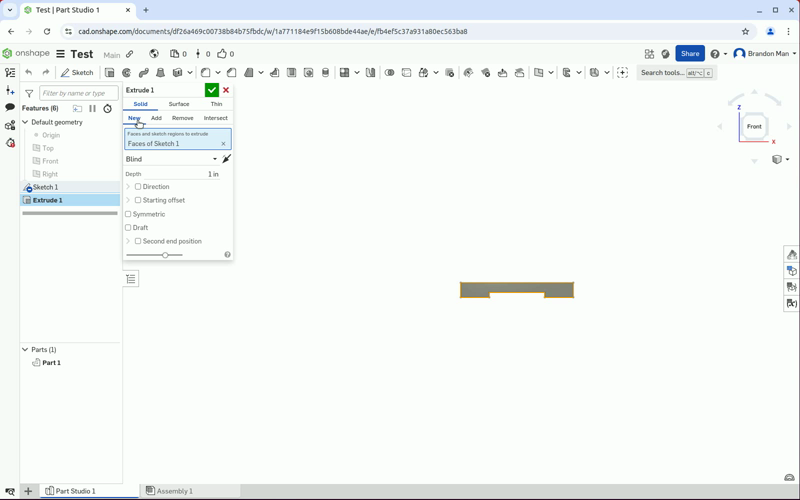
key(tab, 4)
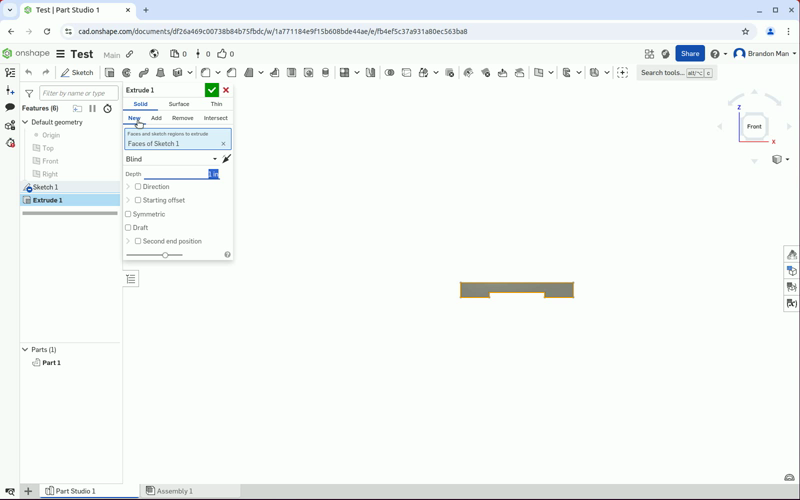
text(15.165)
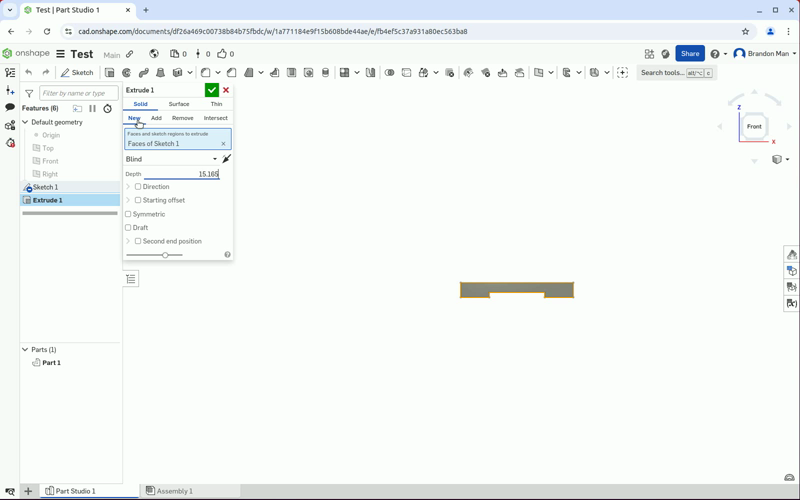
key(enter)
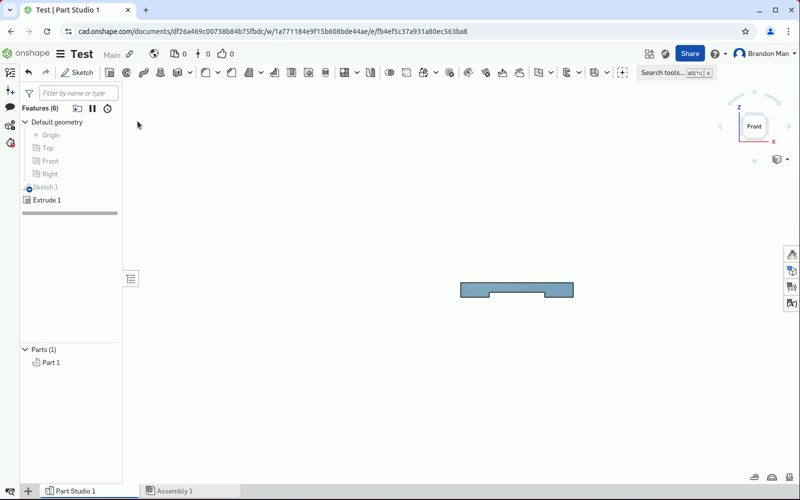
key(shift+h)
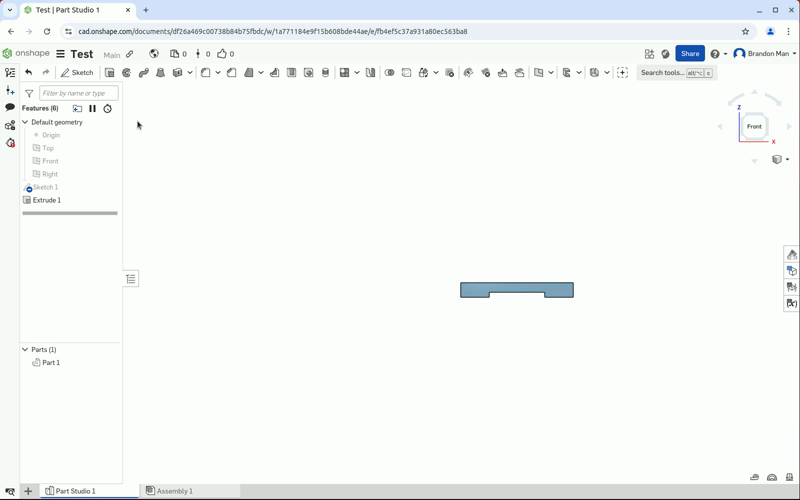
key(shift+h)
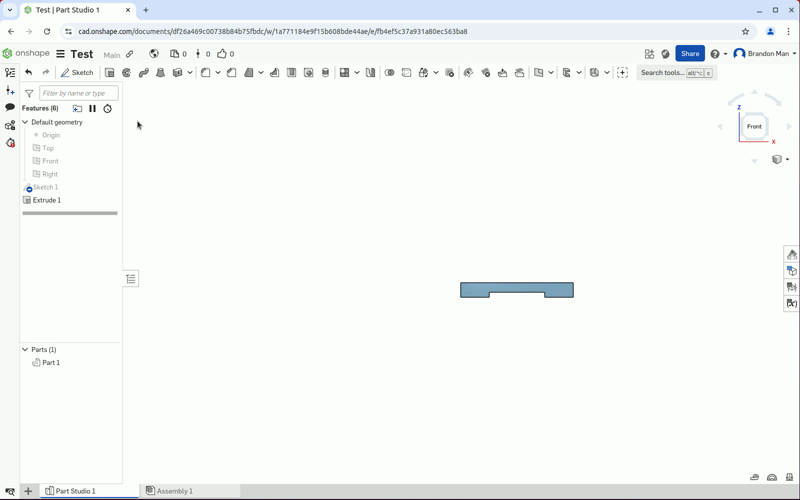
mouse_move(73, 189)
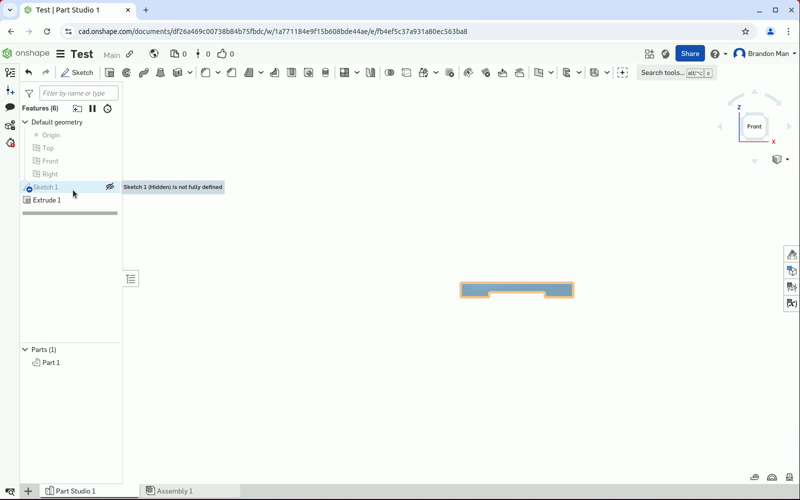
click(73, 189)
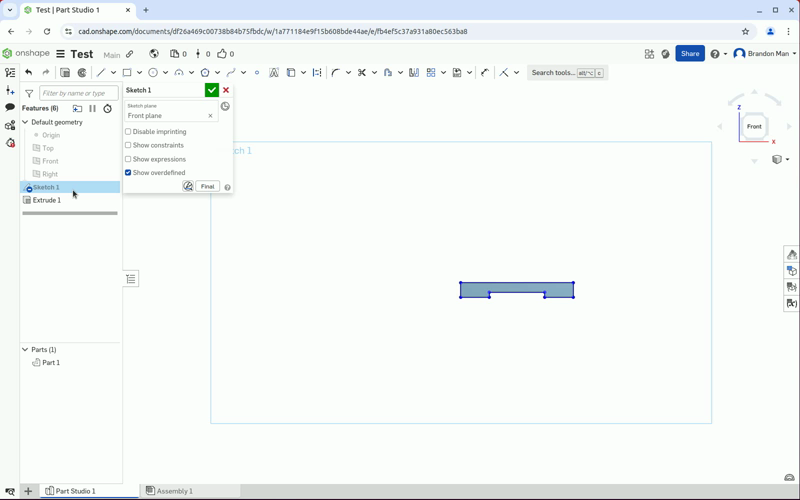
mouse_move(229, 92)
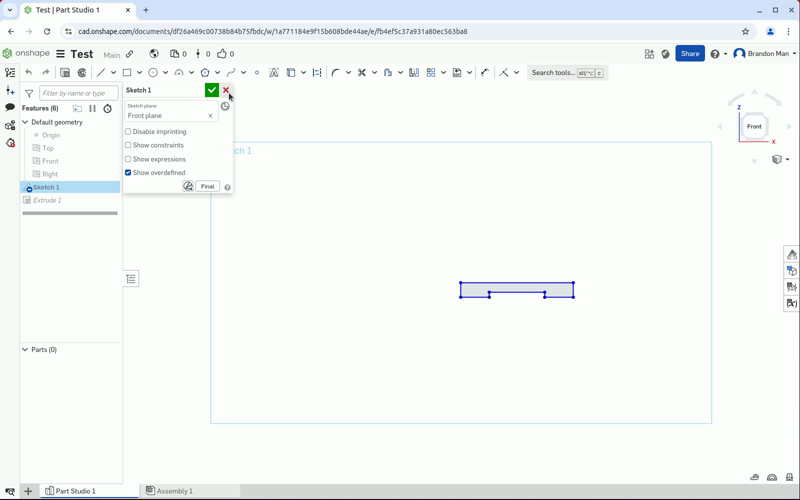
click(229, 92)
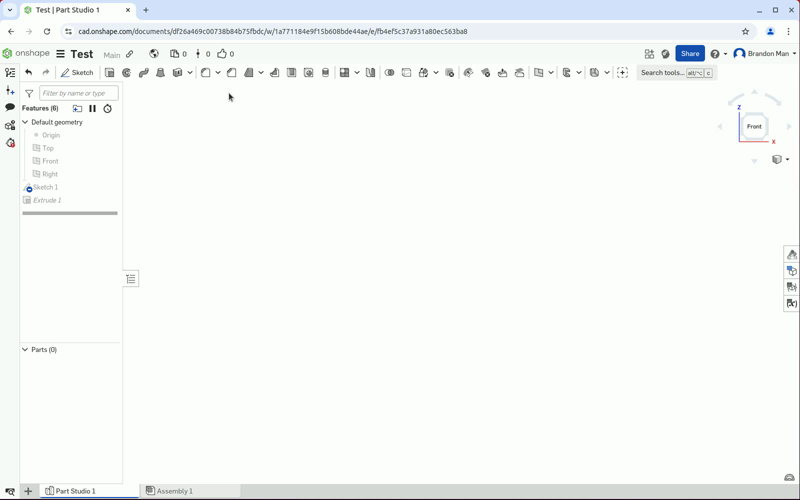
mouse_move(73, 352)
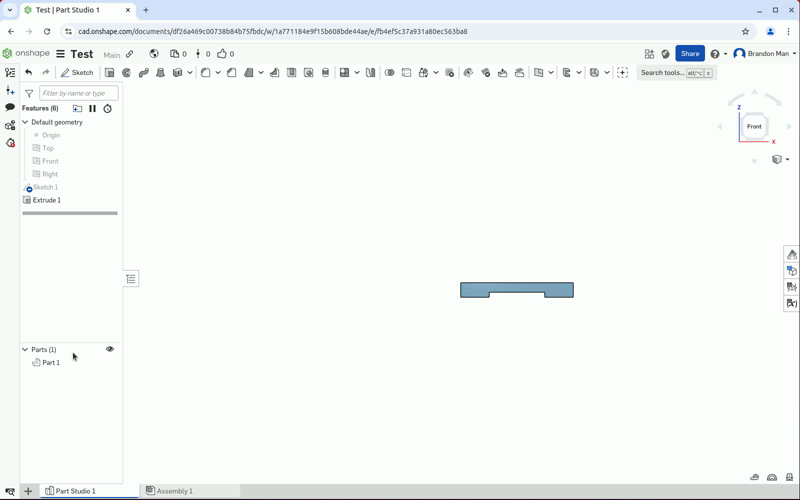
key(y)
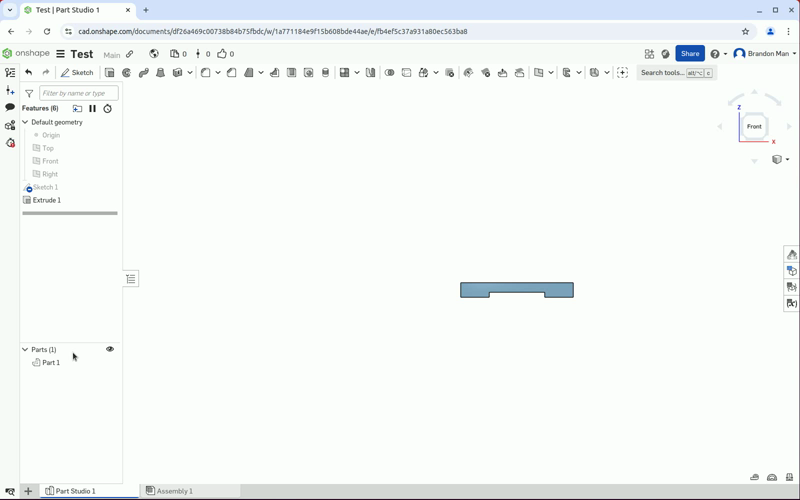
key(shift+p)
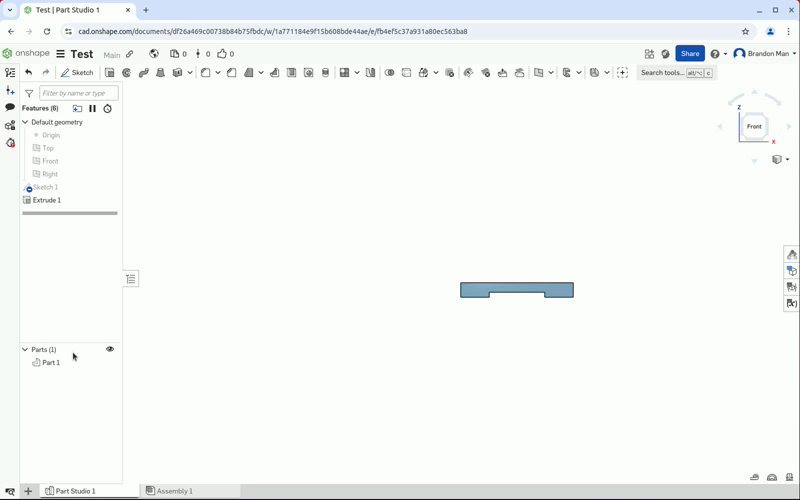
key(space)
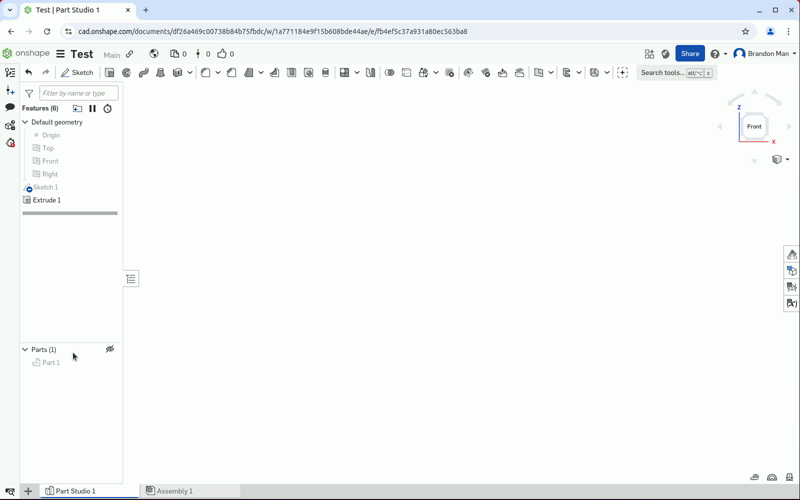
key_down(shift)
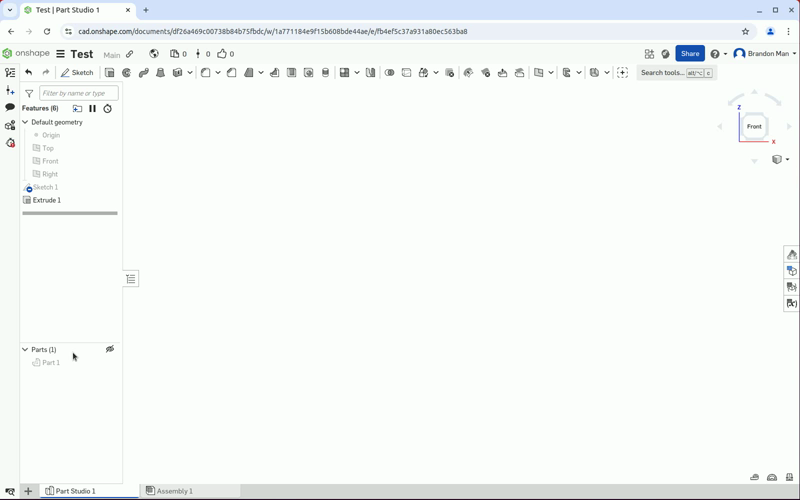
key(down)
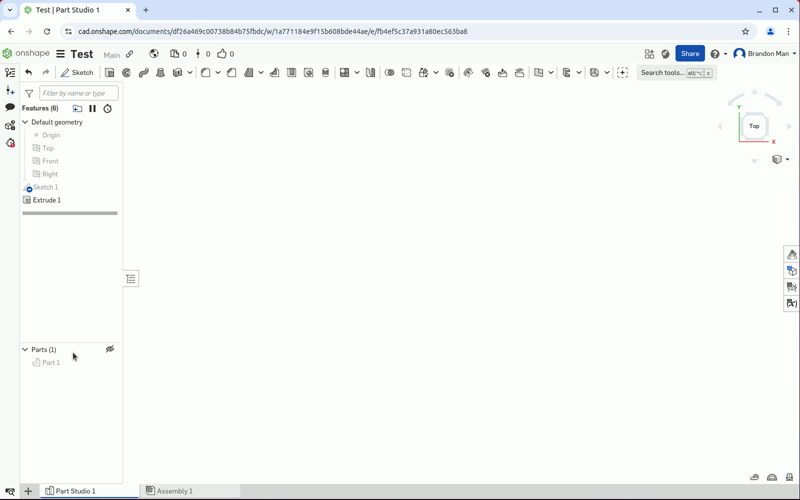
key_up(shift)
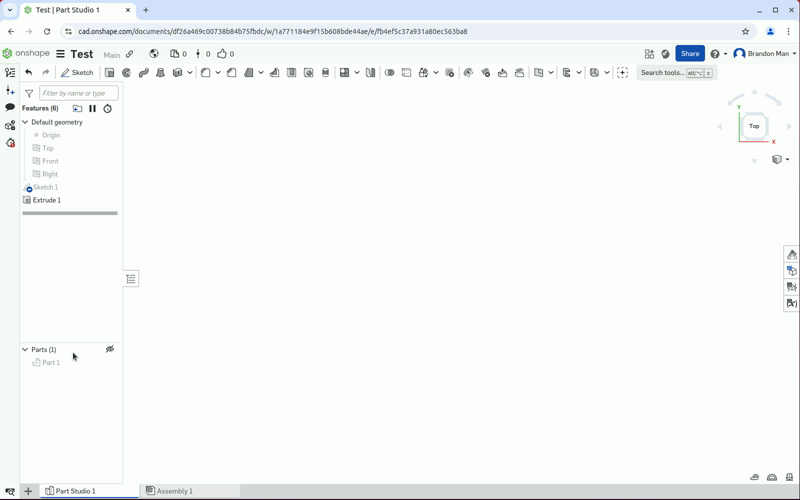
mouse_move(73, 352)
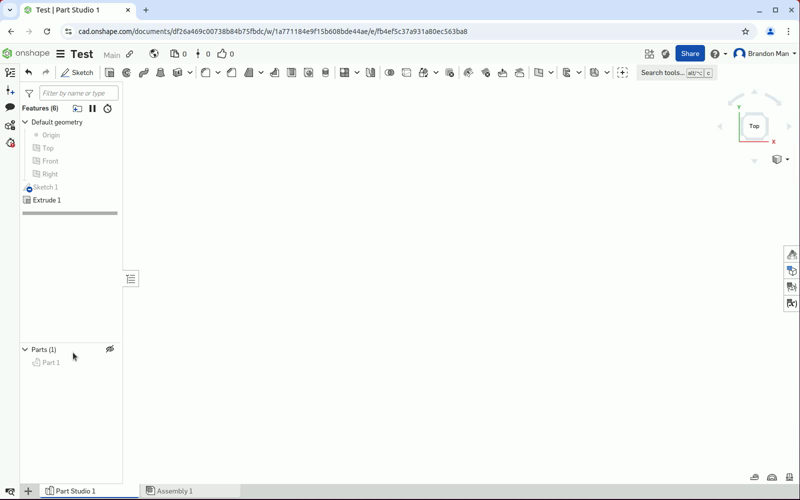
key(shift+y)
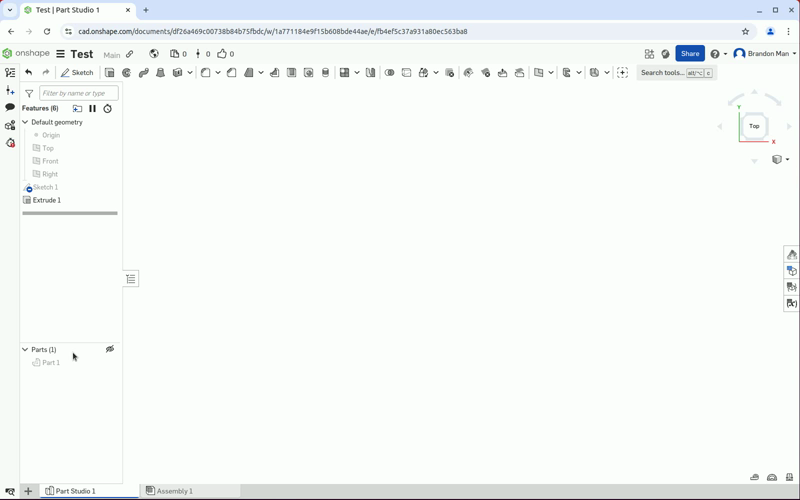
key(shift+s)
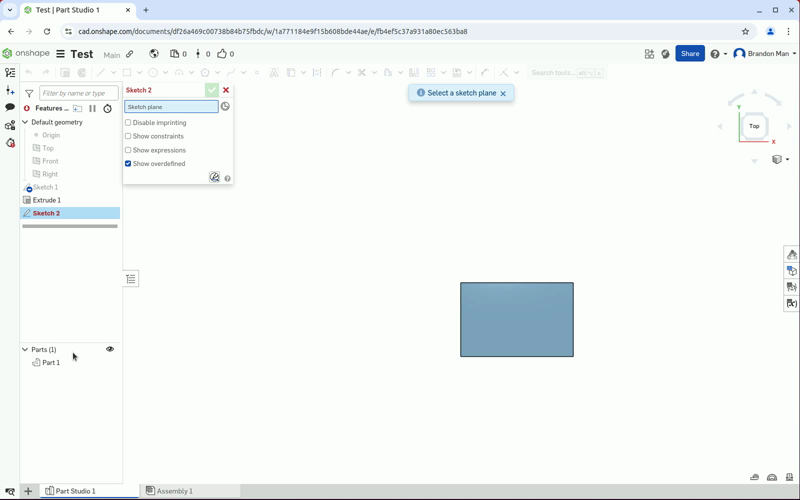
mouse_move(73, 150)
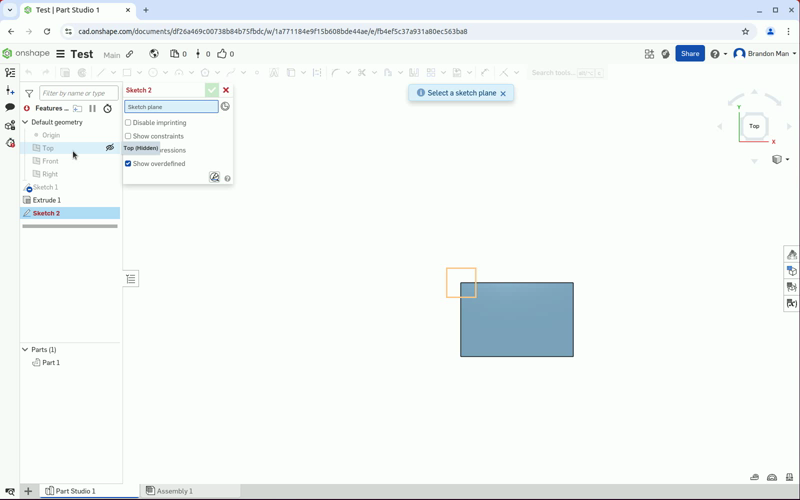
click(73, 150)
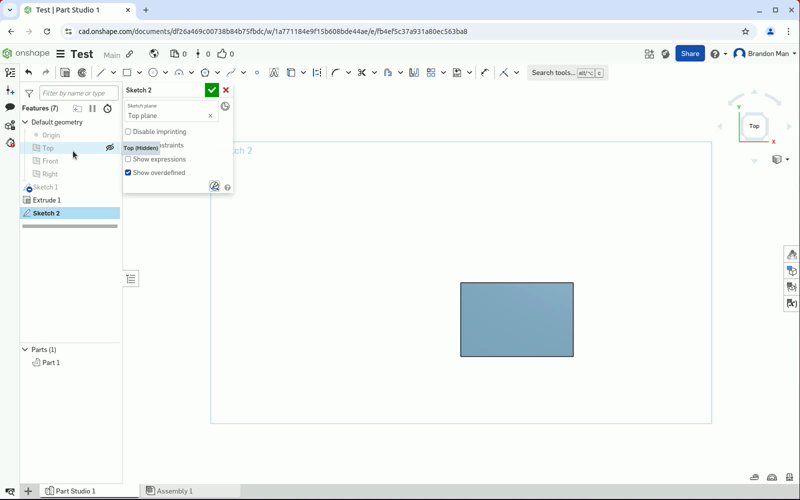
mouse_move(73, 352)
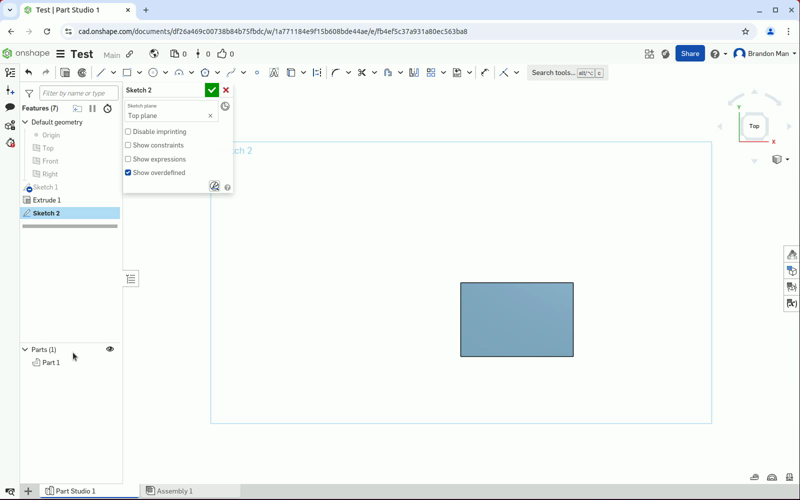
key(y)
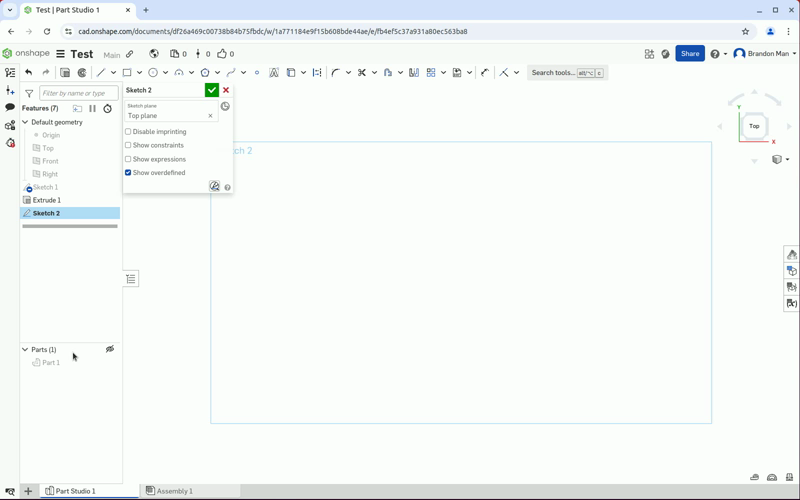
key(c)
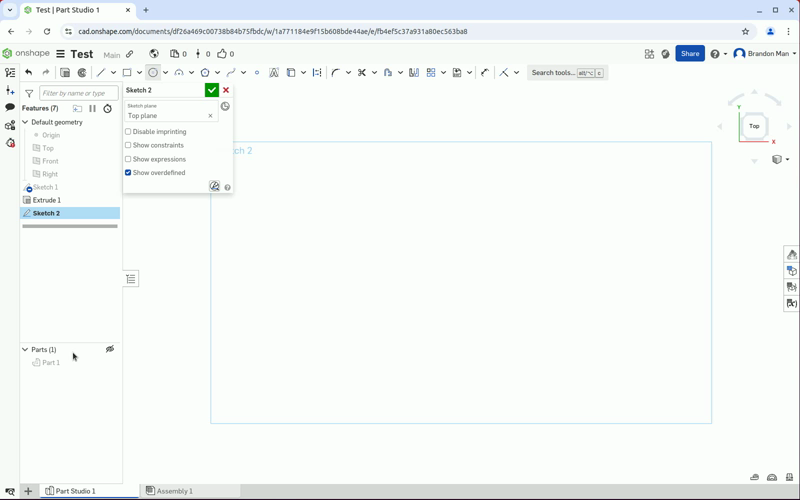
key_down(shift)
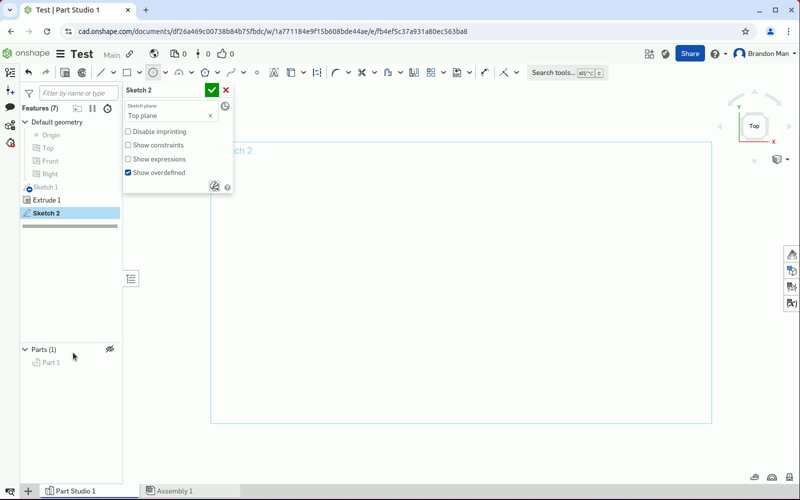
mouse_move(475, 297)
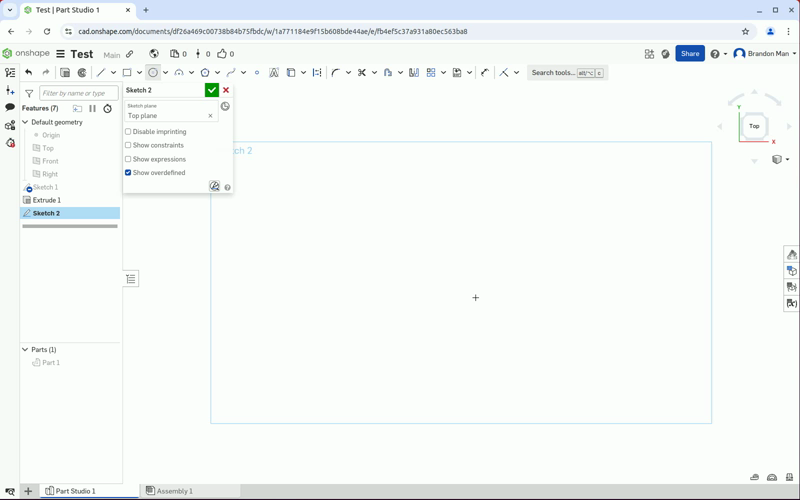
click(475, 297)
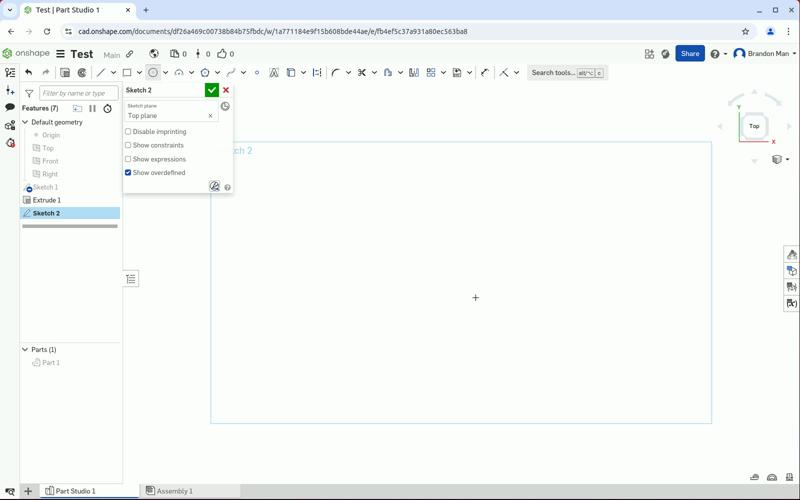
key_up(shift)
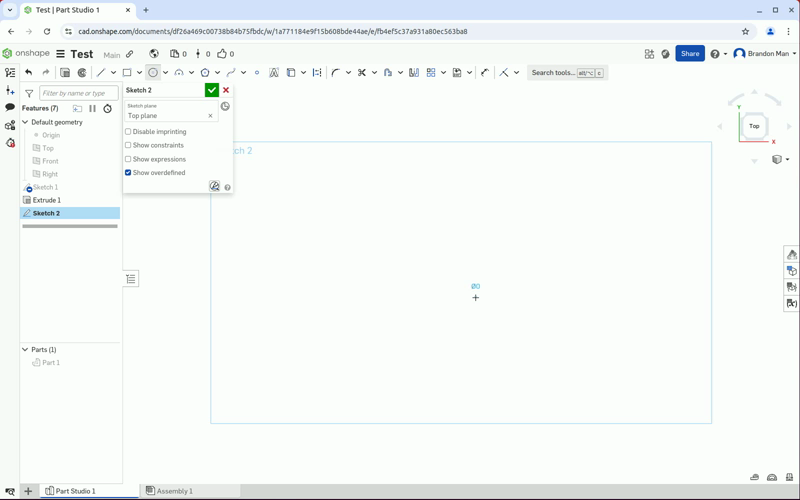
mouse_move(480, 297)
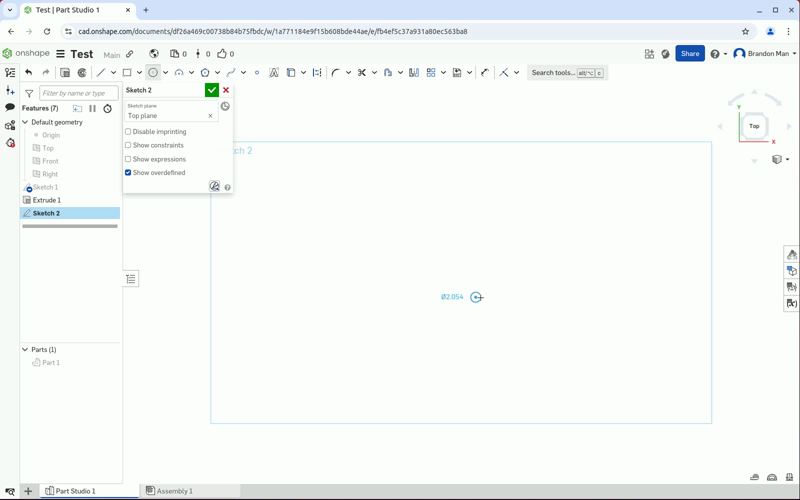
click(480, 297)
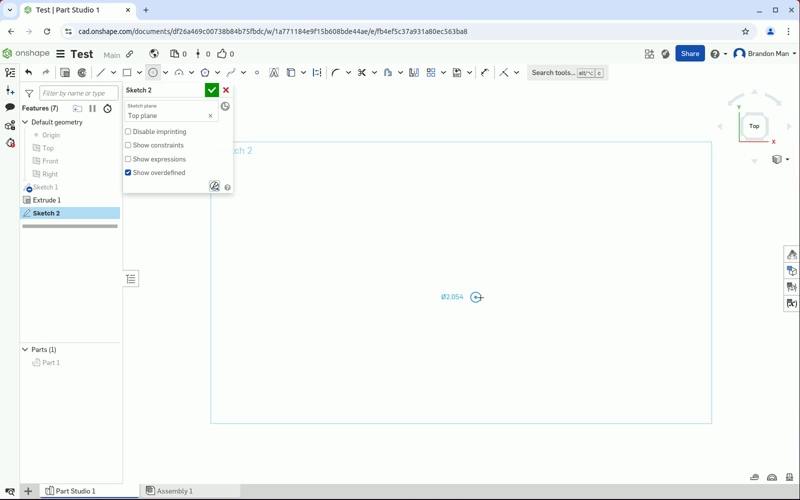
key(esc)
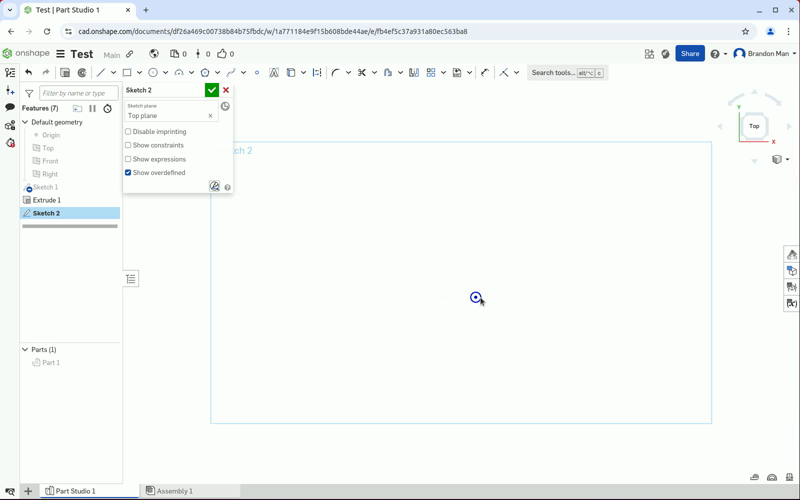
mouse_move(478, 300)
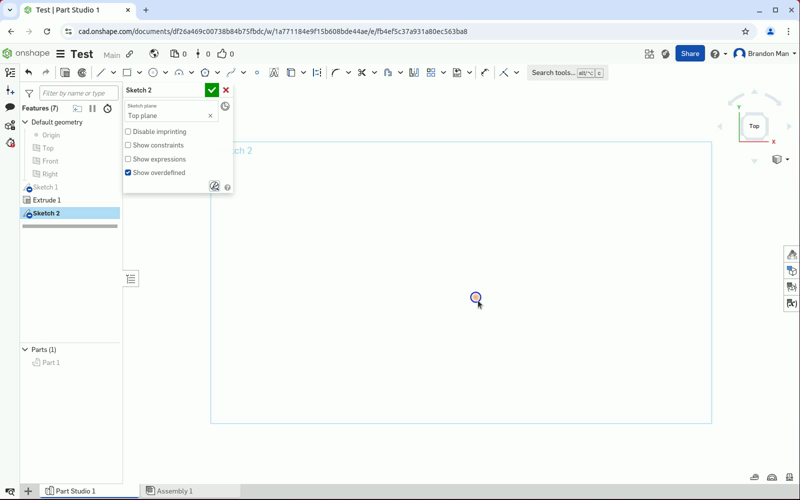
scroll(6)
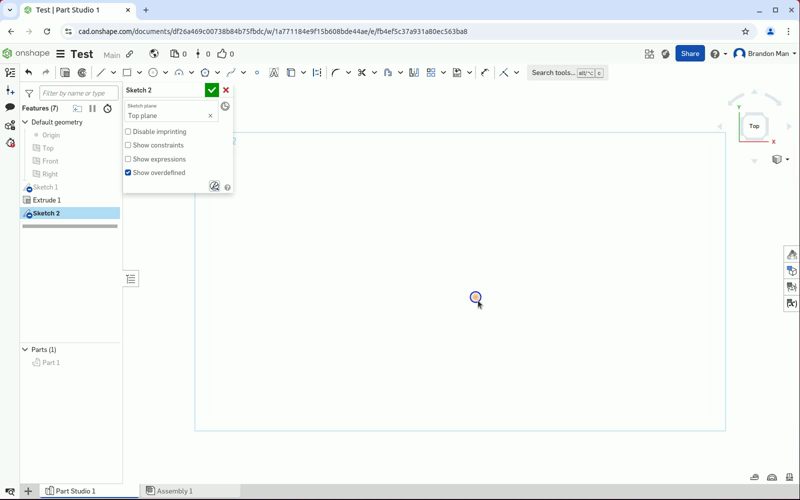
scroll(6)
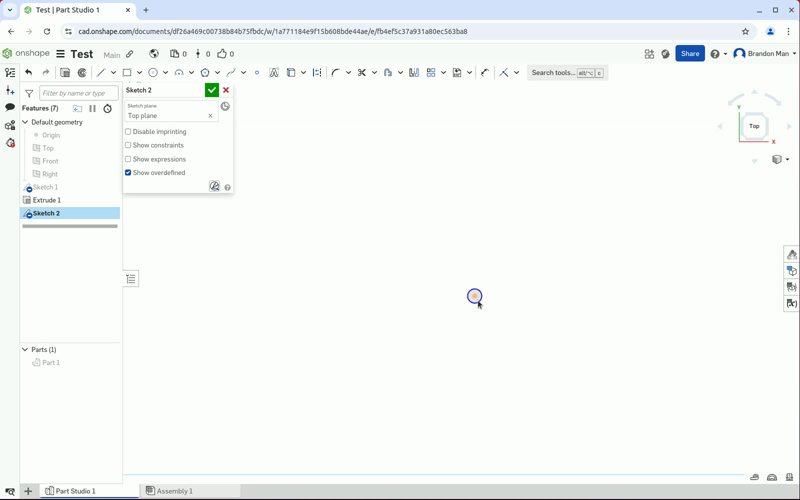
scroll(6)
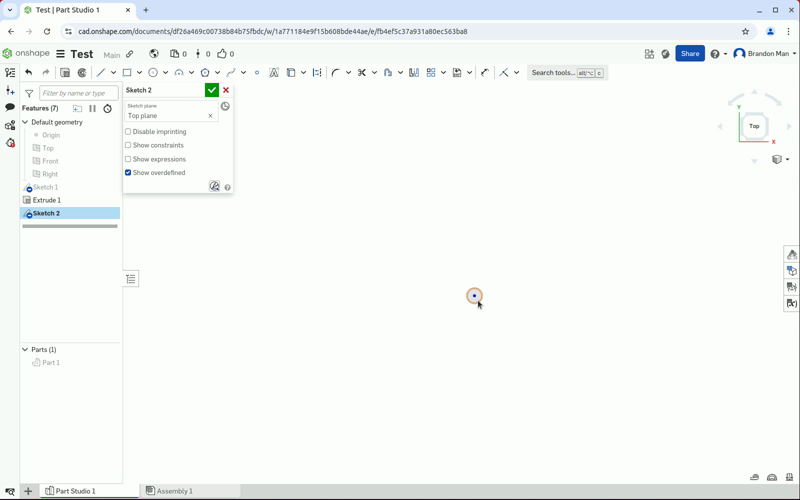
scroll(6)
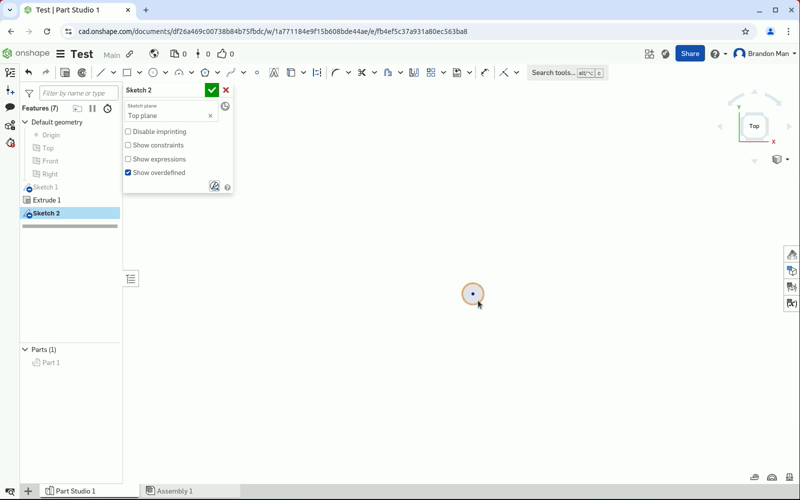
scroll(6)
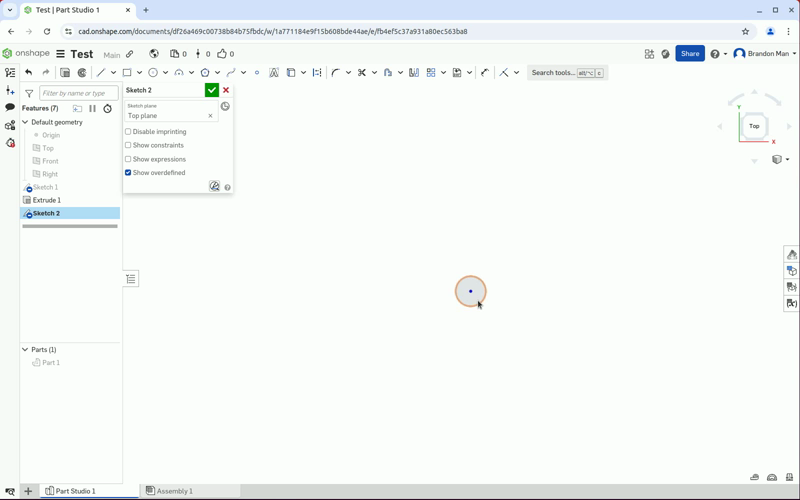
scroll(6)
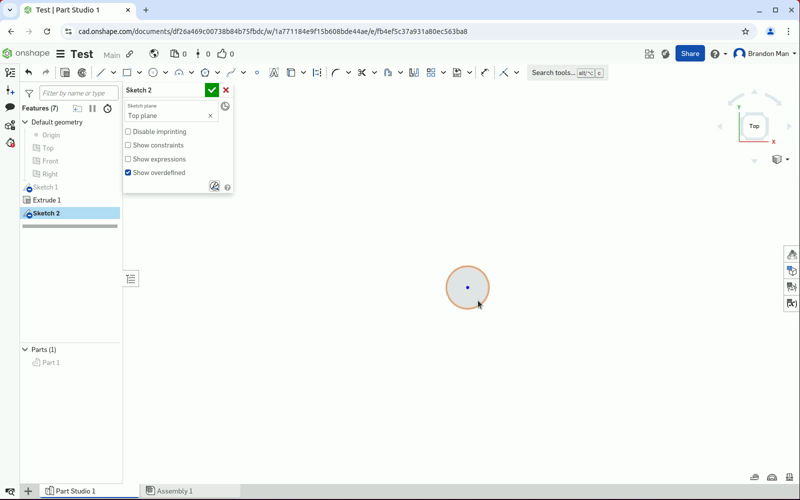
scroll(6)
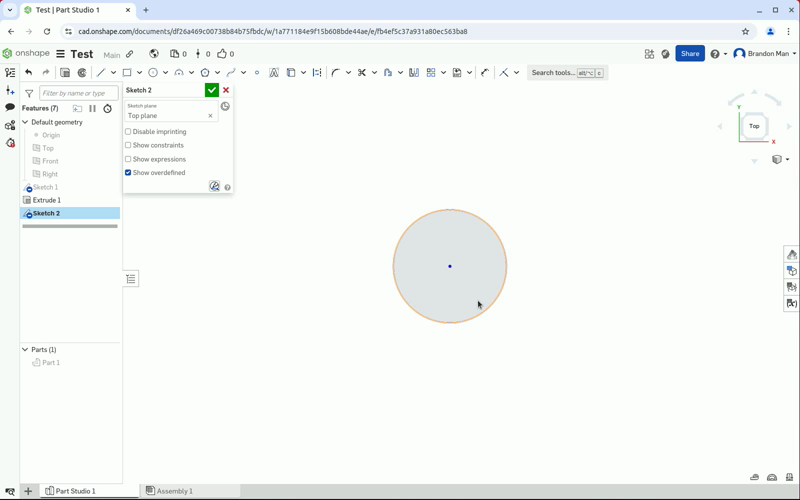
click(478, 300)
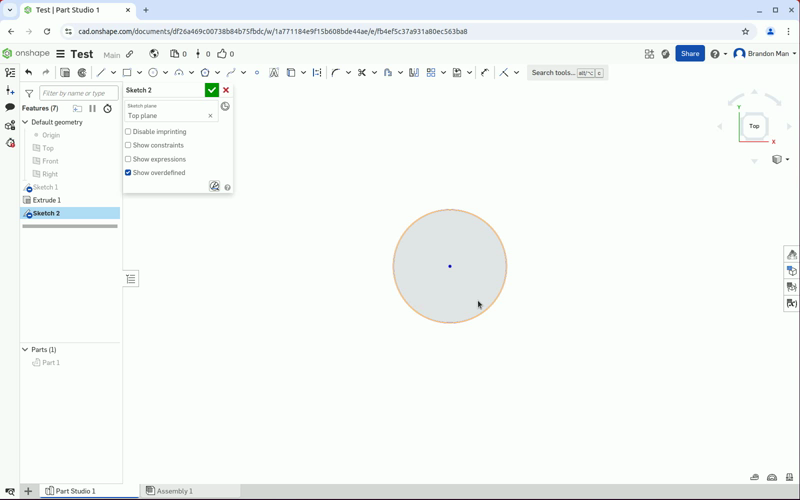
scroll(-6)
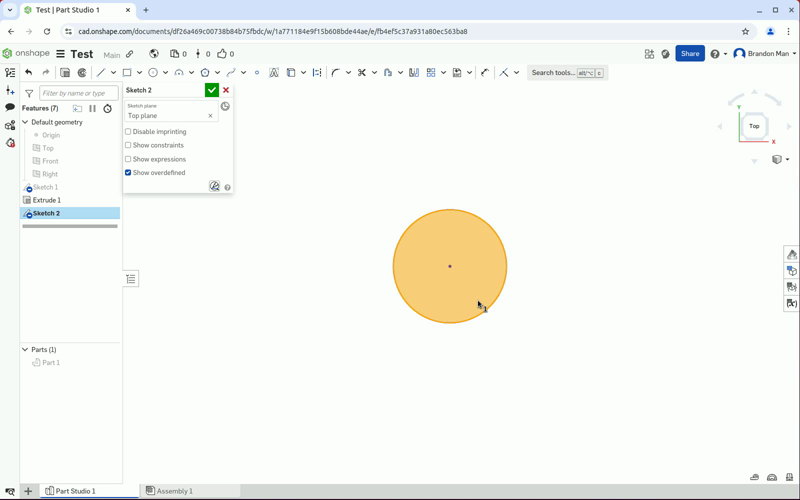
scroll(-6)
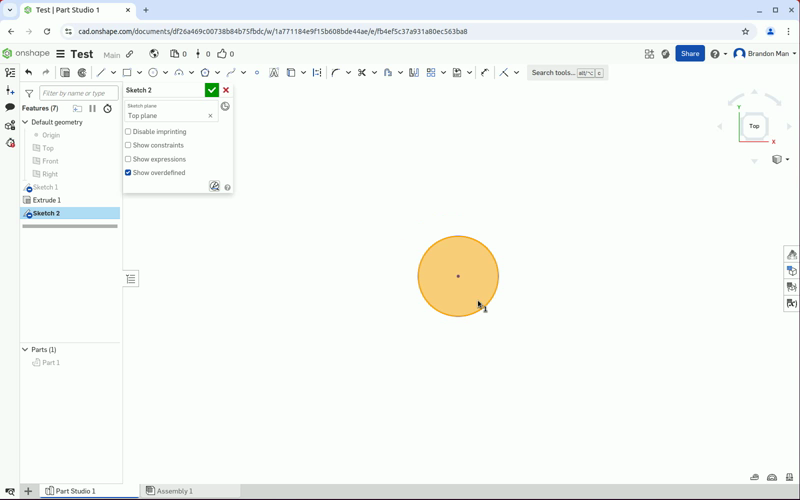
scroll(-6)
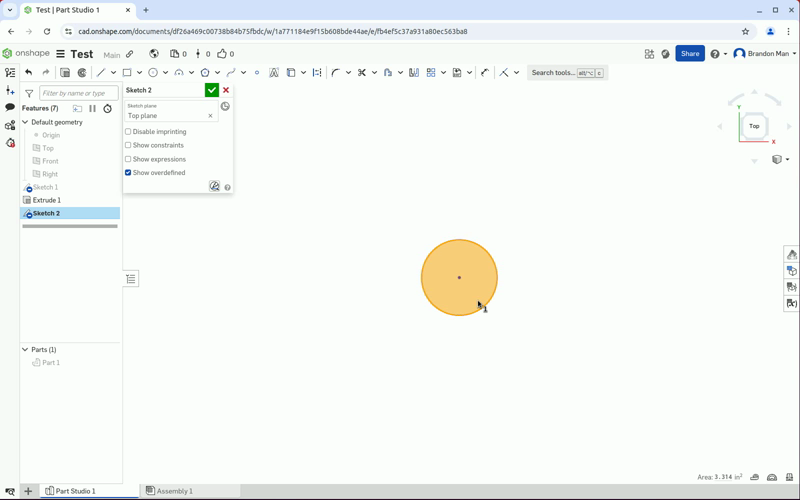
scroll(-6)
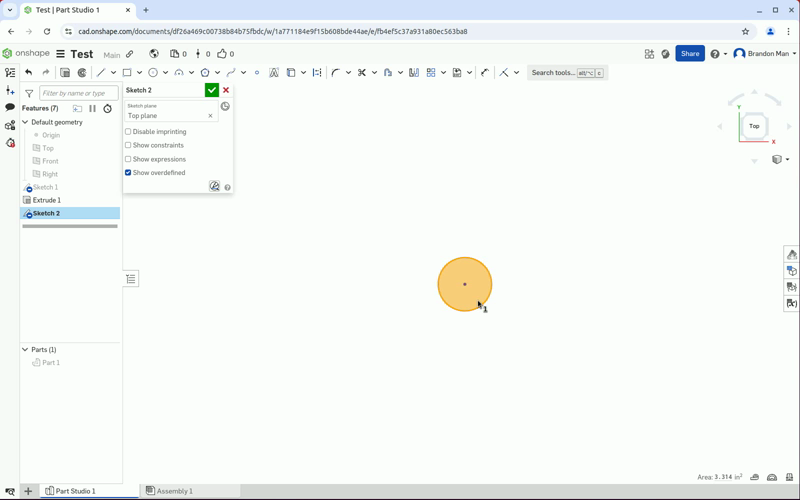
scroll(-6)
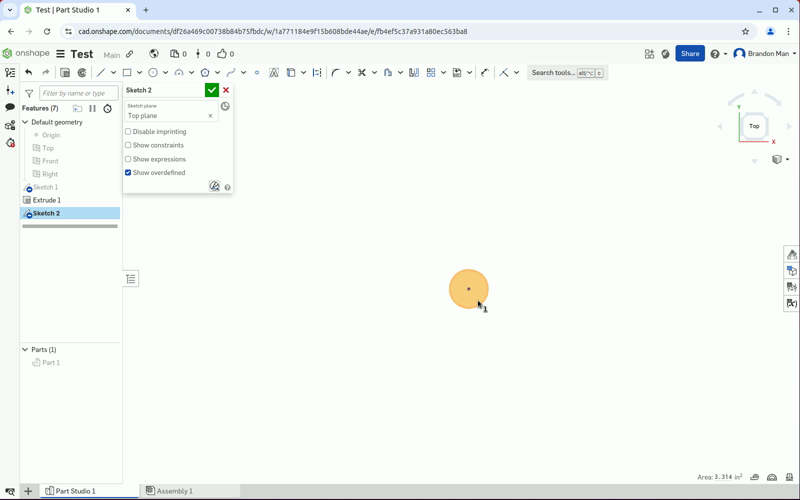
scroll(-6)
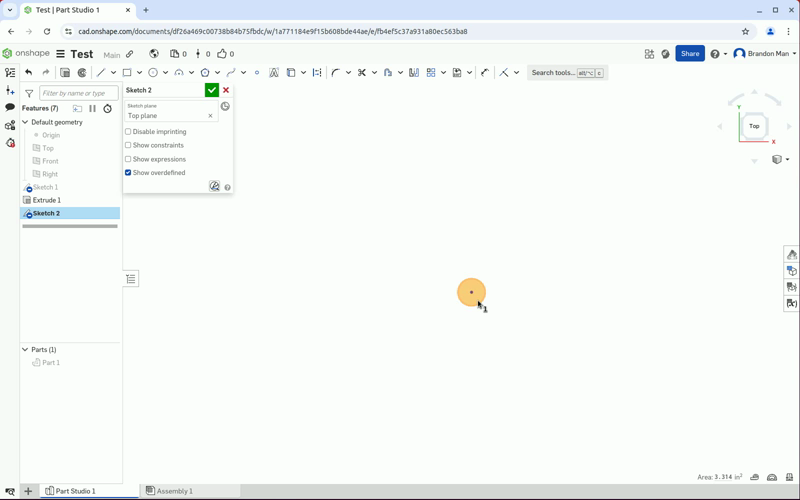
scroll(-6)
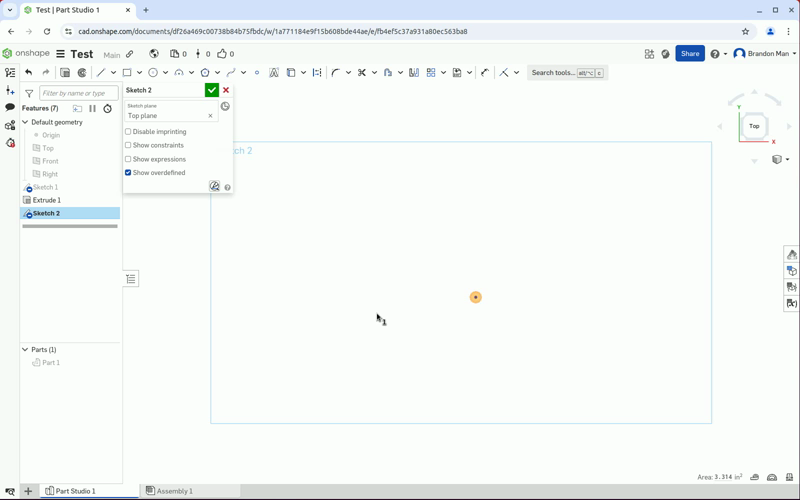
mouse_move(73, 352)
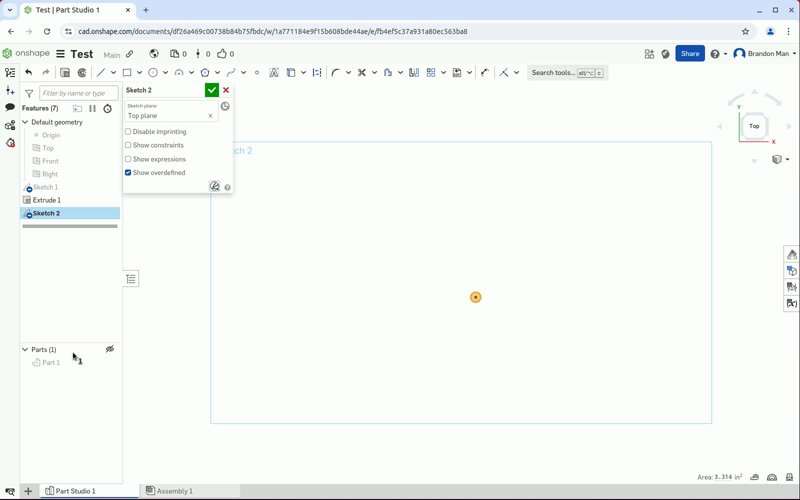
key(shift+y)
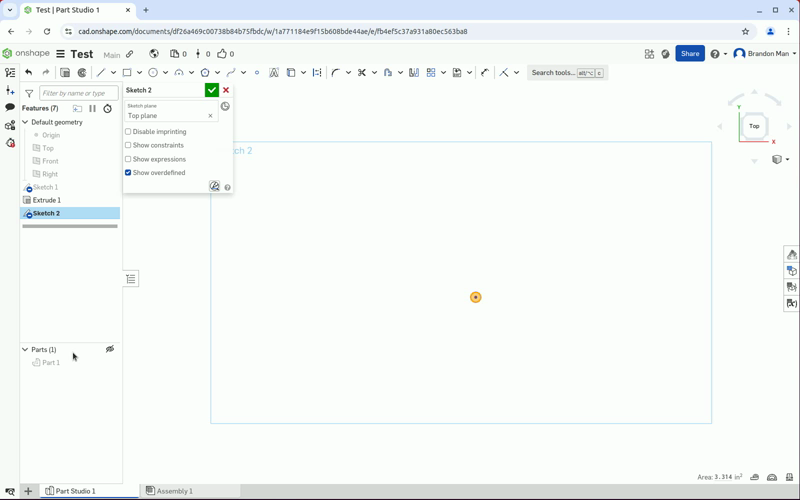
key(shift+e)
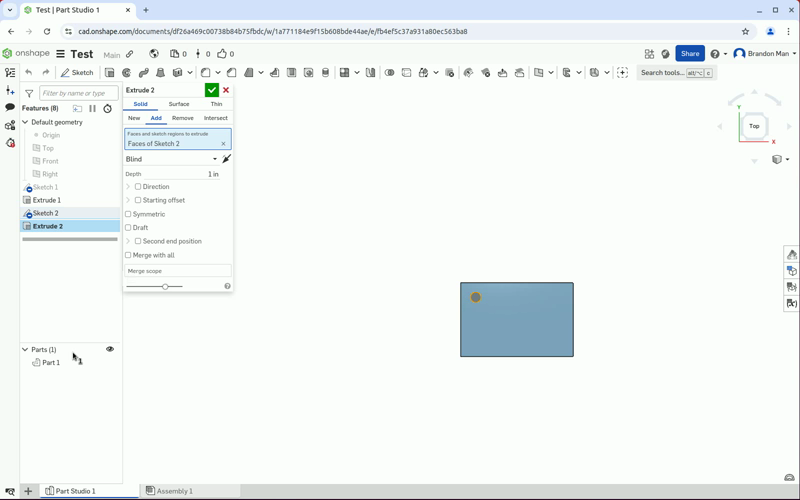
mouse_move(143, 106)
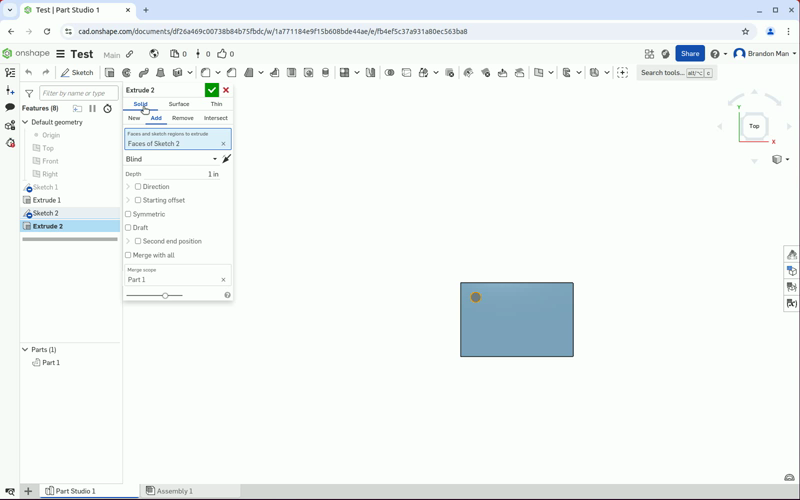
click(143, 106)
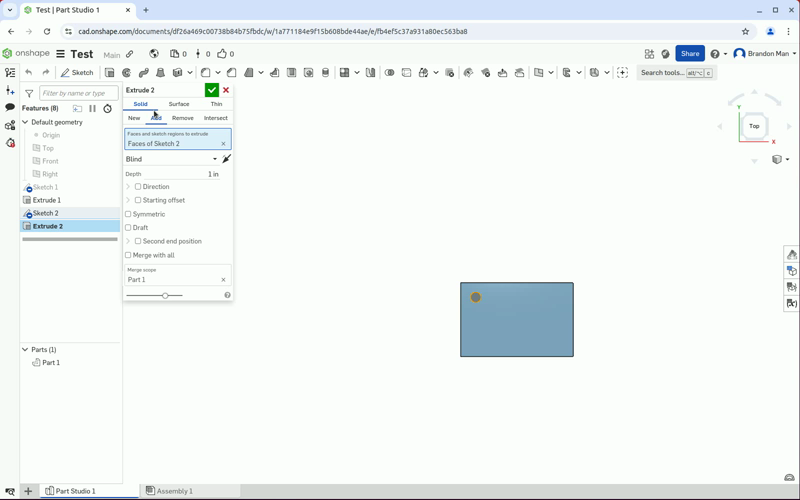
mouse_move(186, 120)
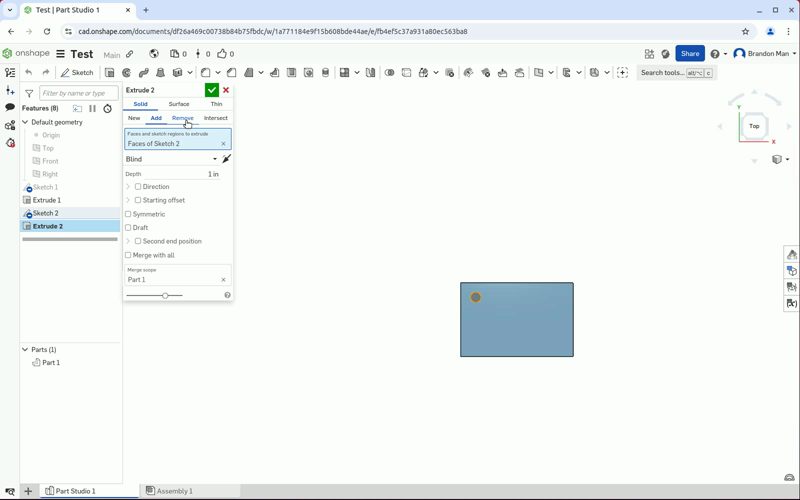
click(186, 120)
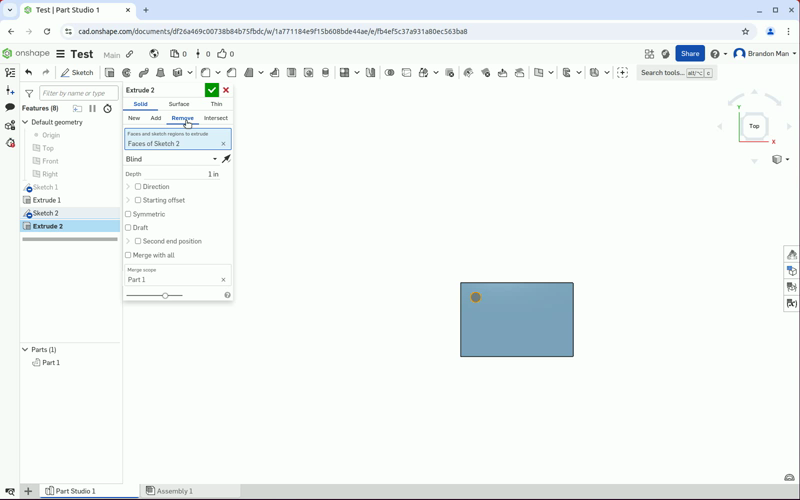
key(tab, 4)
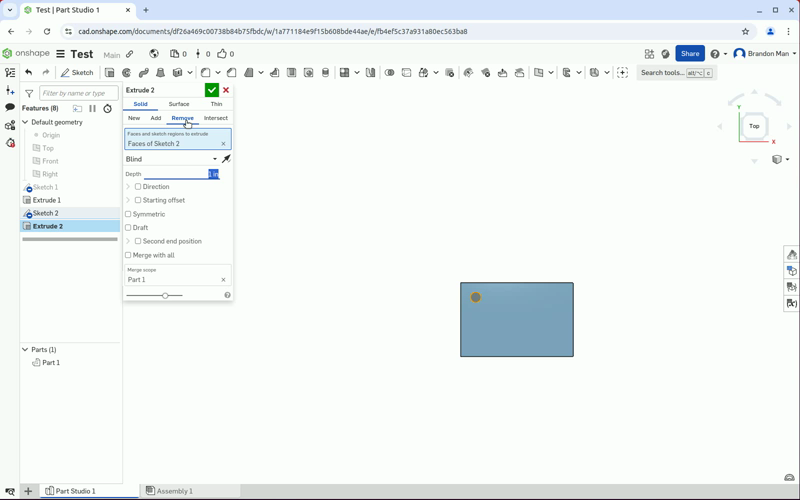
text(4.814)
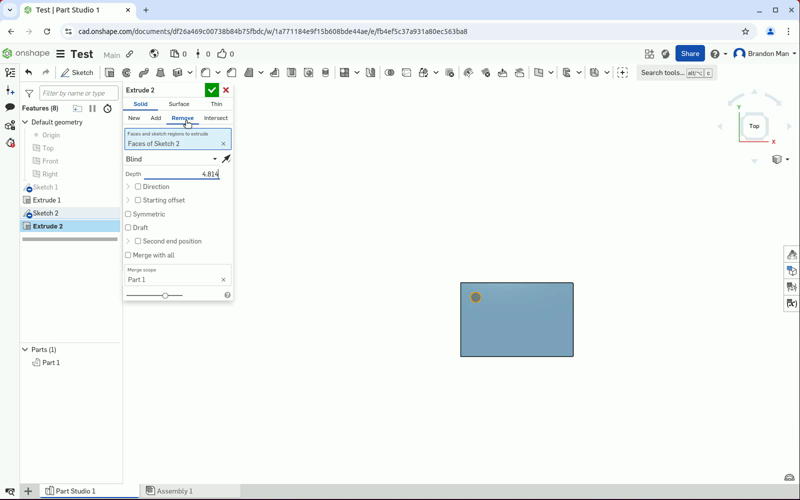
key(tab, 6)
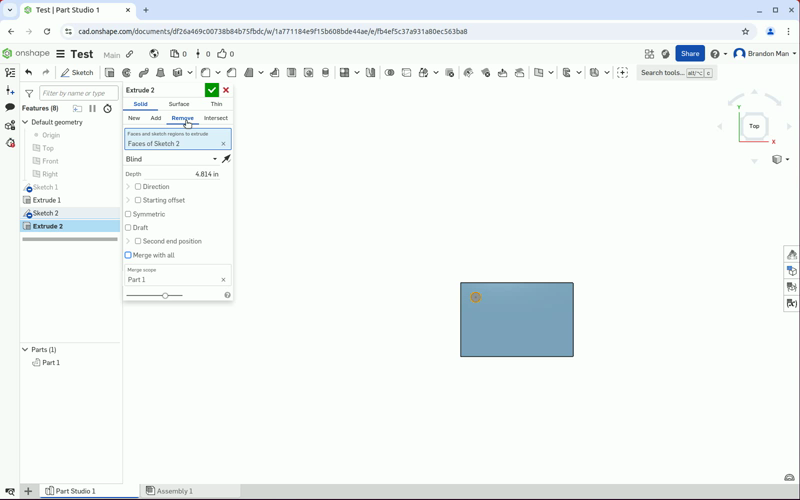
key(space)
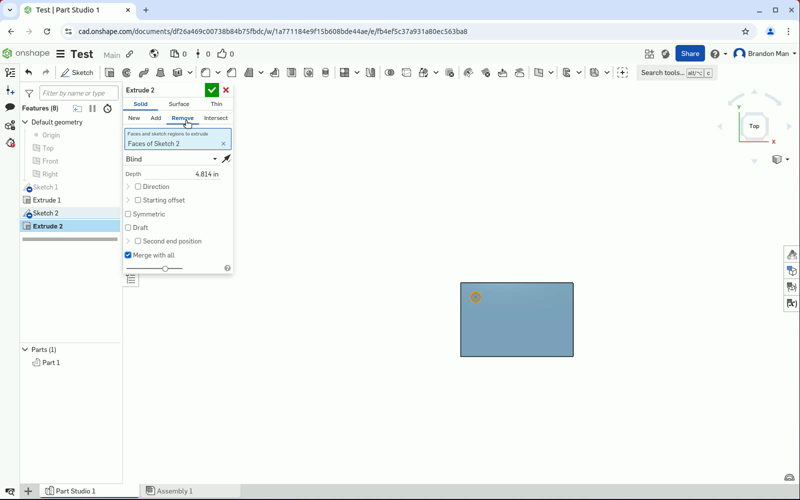
key(enter)
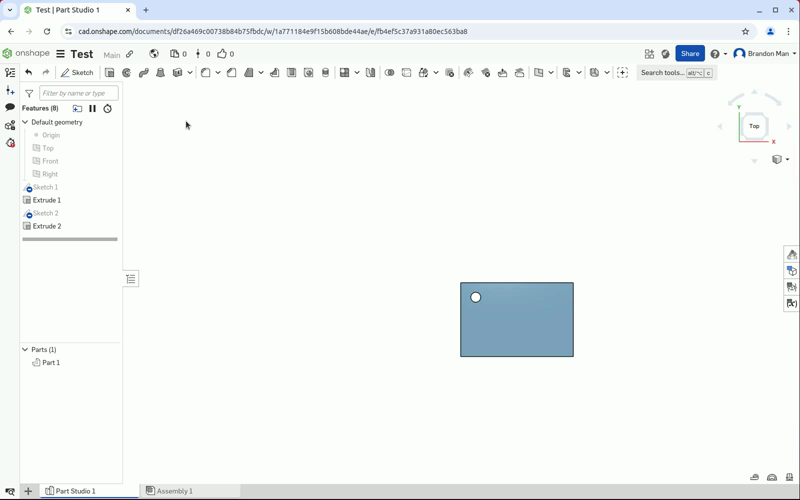
key(shift+h)
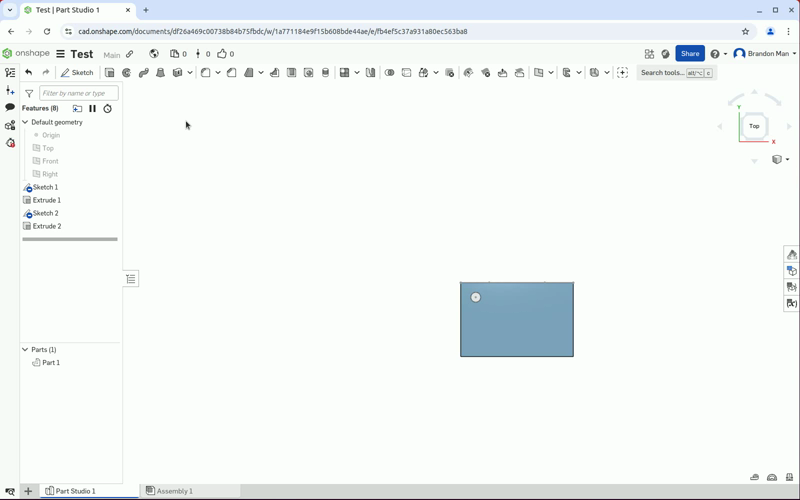
key(shift+h)
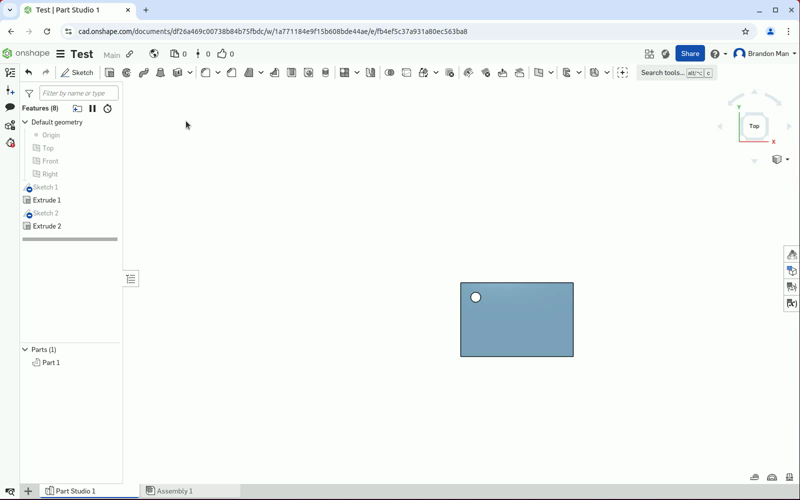
mouse_move(73, 189)
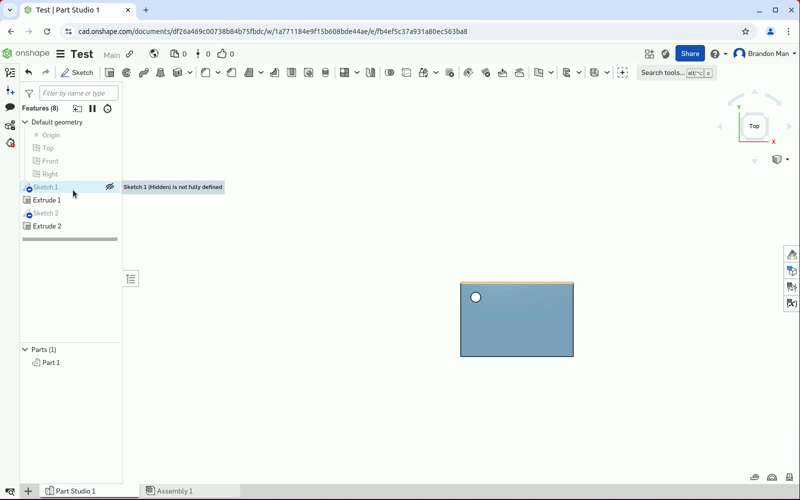
click(73, 189)
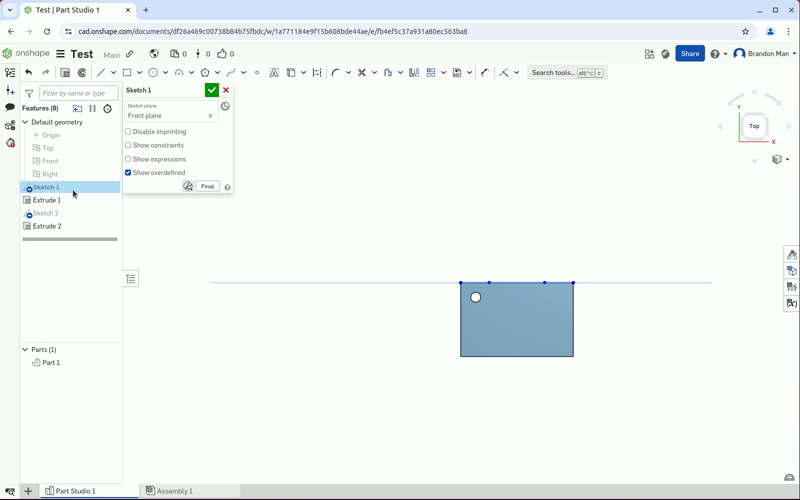
mouse_move(229, 92)
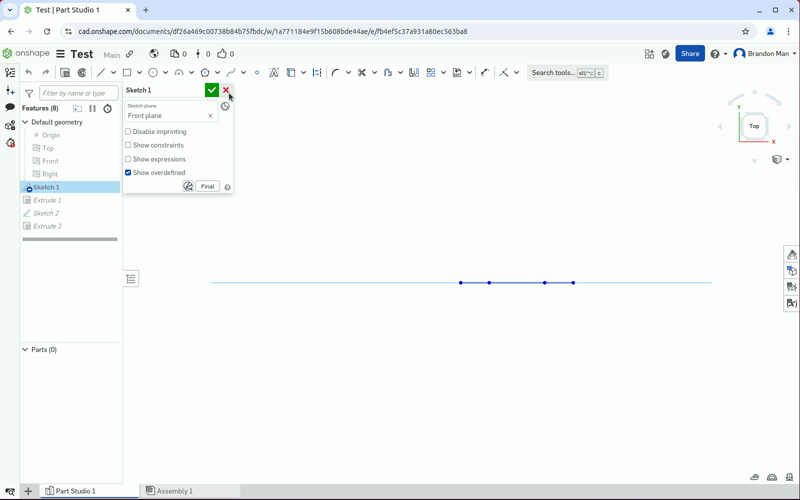
click(229, 92)
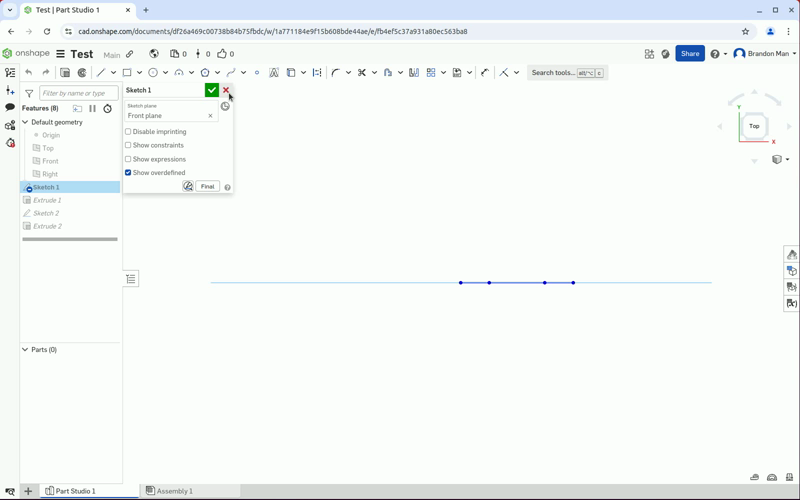
key(shift+s)
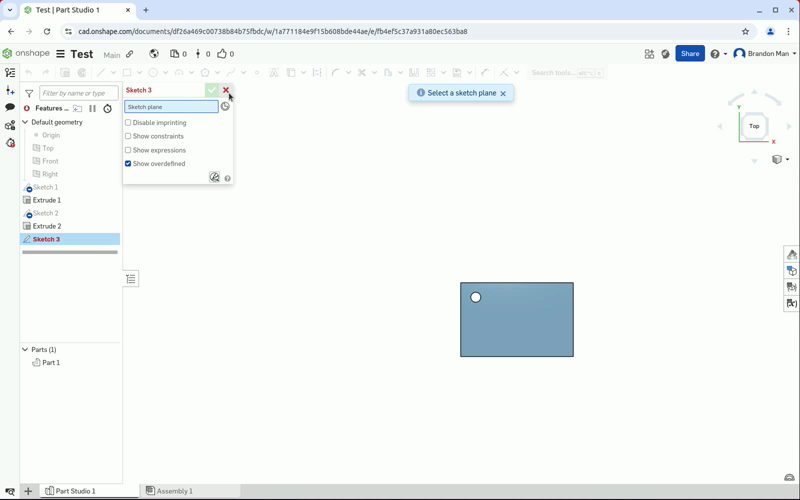
mouse_move(73, 150)
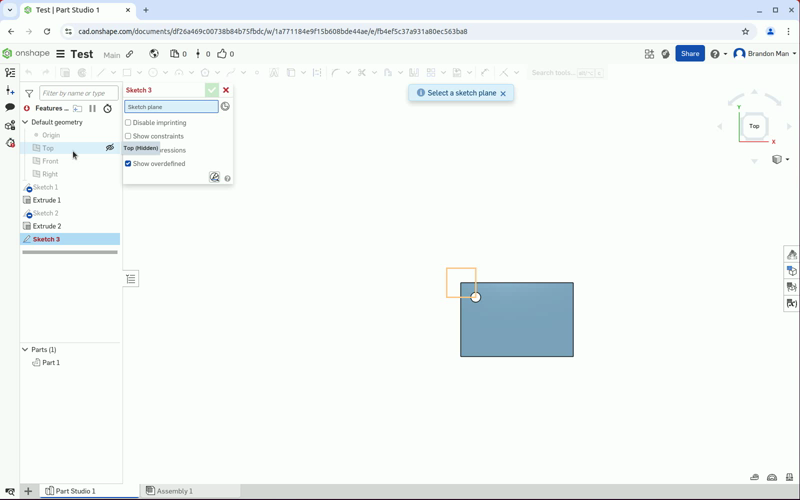
click(73, 150)
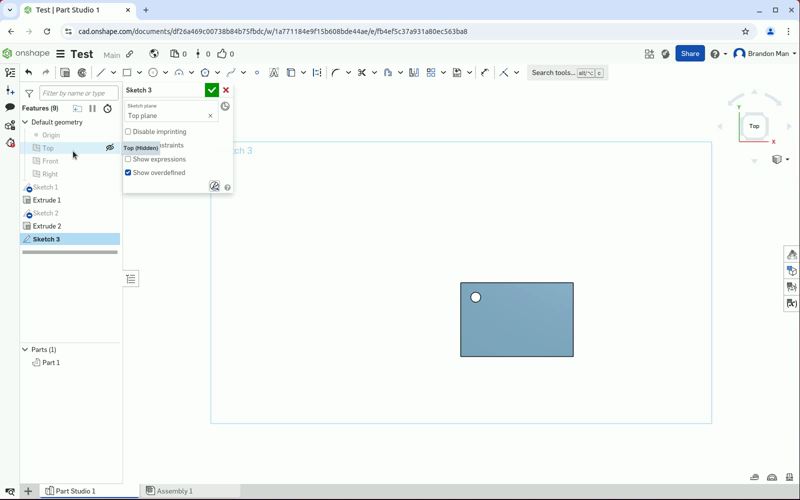
mouse_move(73, 352)
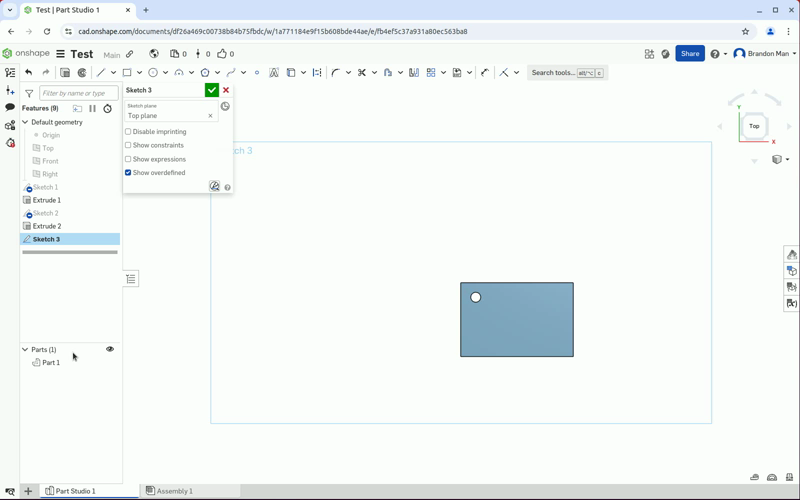
key(y)
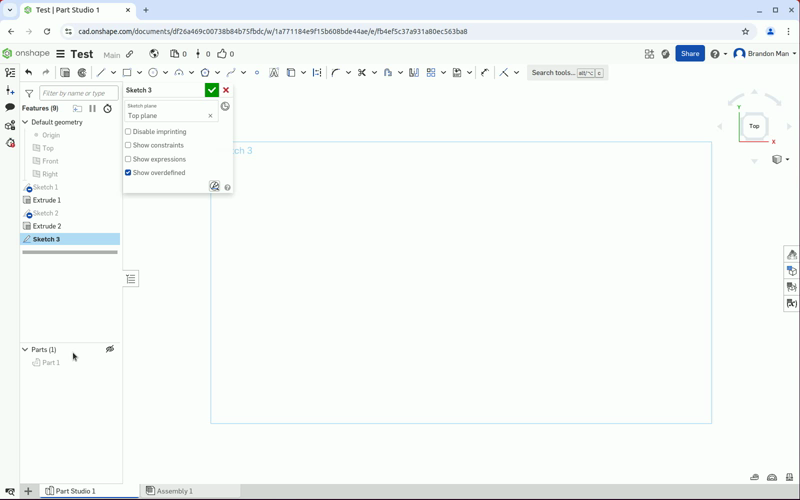
key(c)
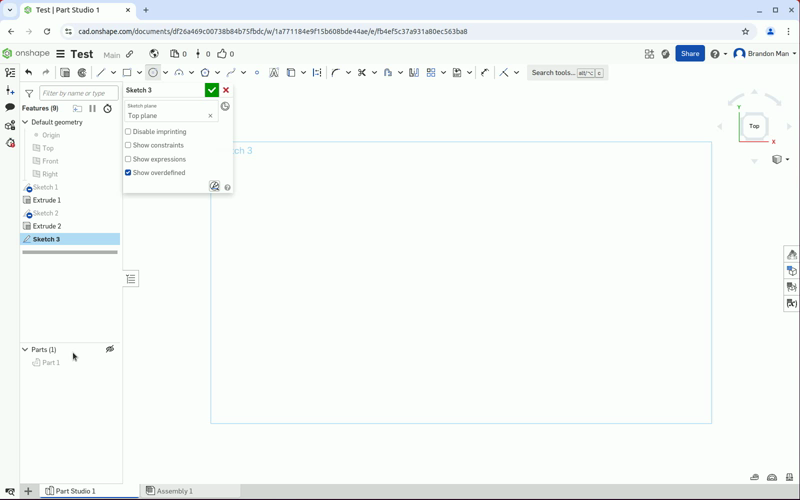
key_down(shift)
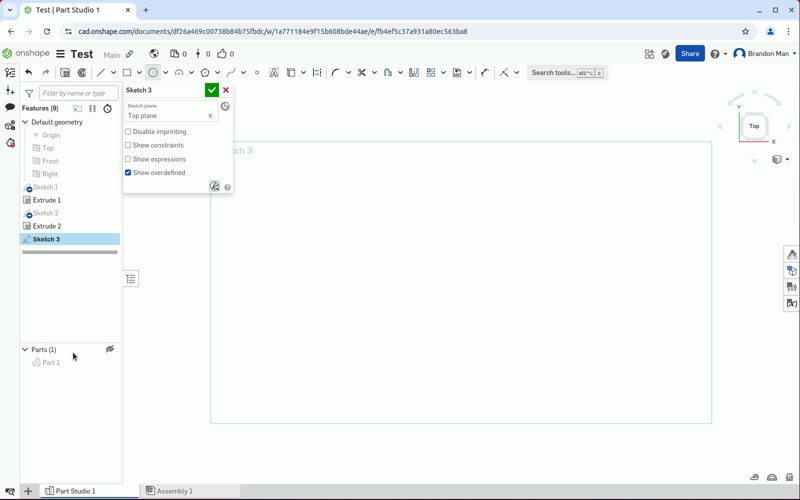
mouse_move(475, 343)
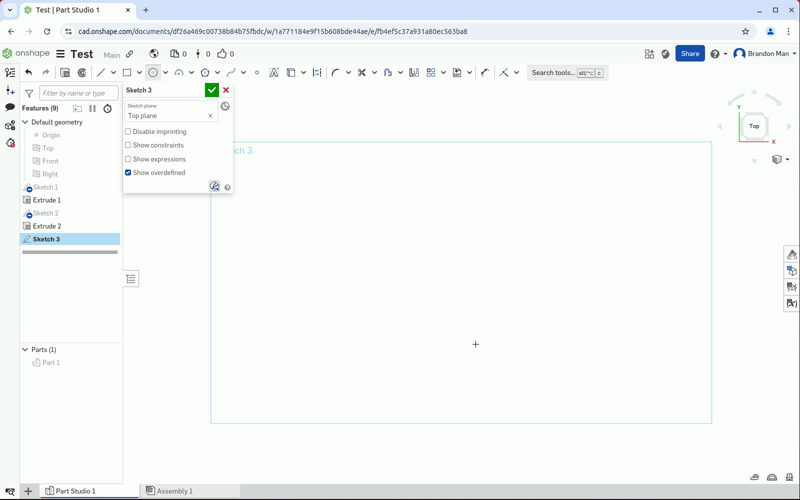
click(475, 343)
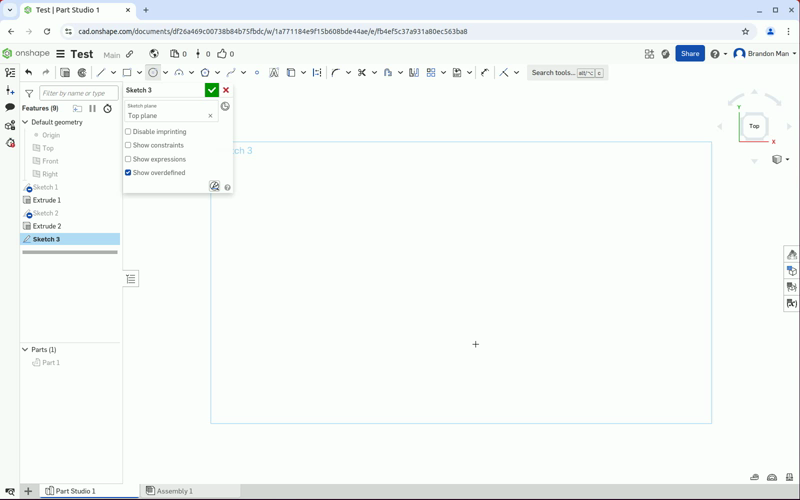
key_up(shift)
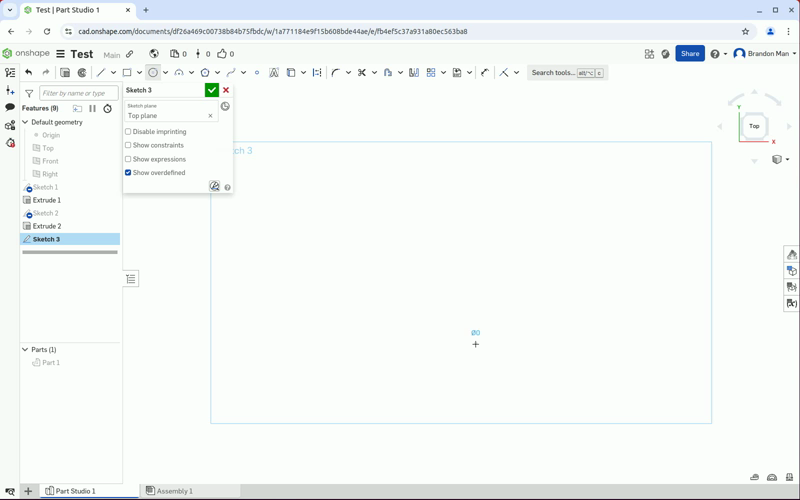
mouse_move(480, 343)
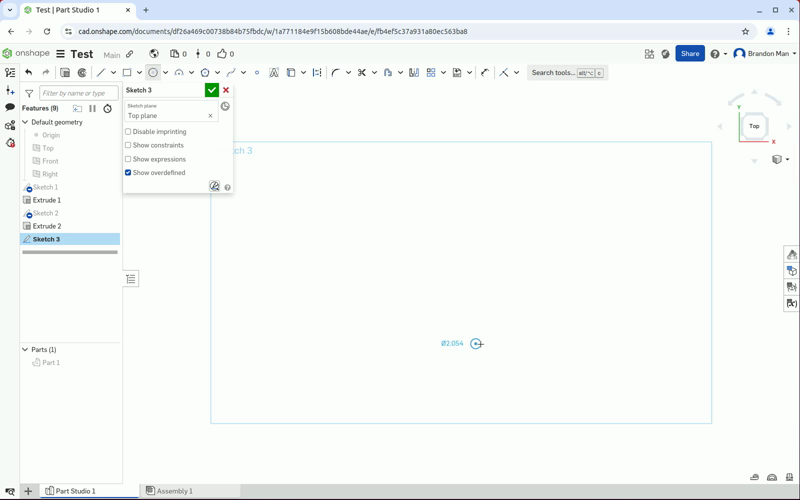
click(480, 343)
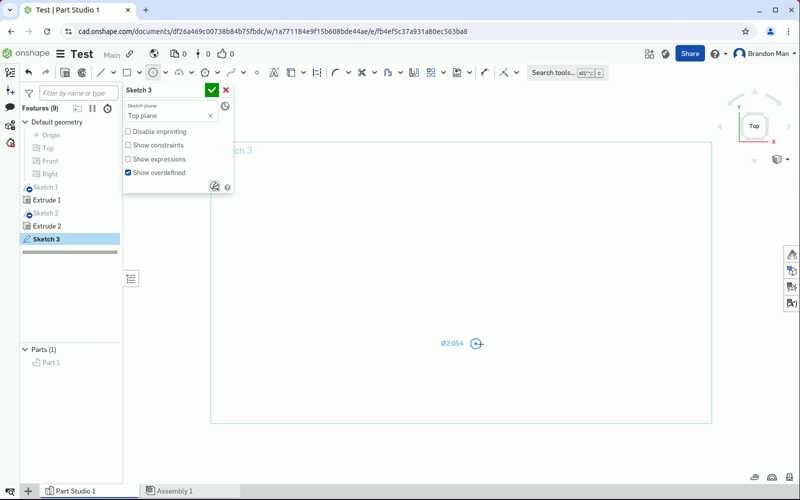
key(esc)
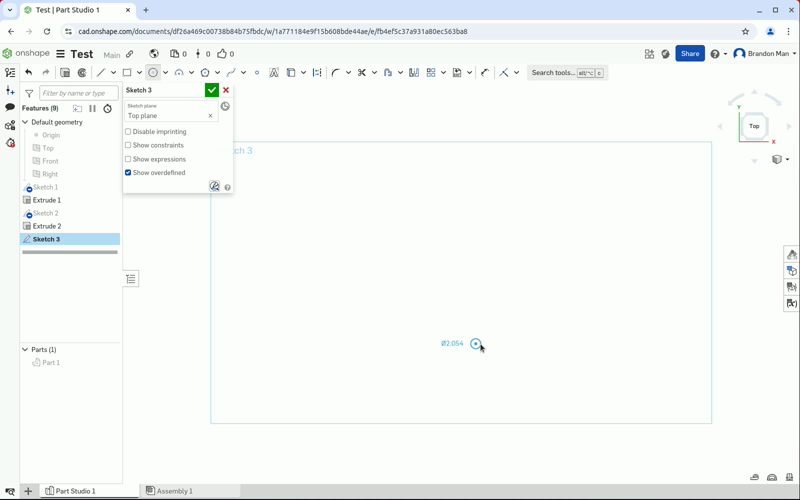
mouse_move(472, 339)
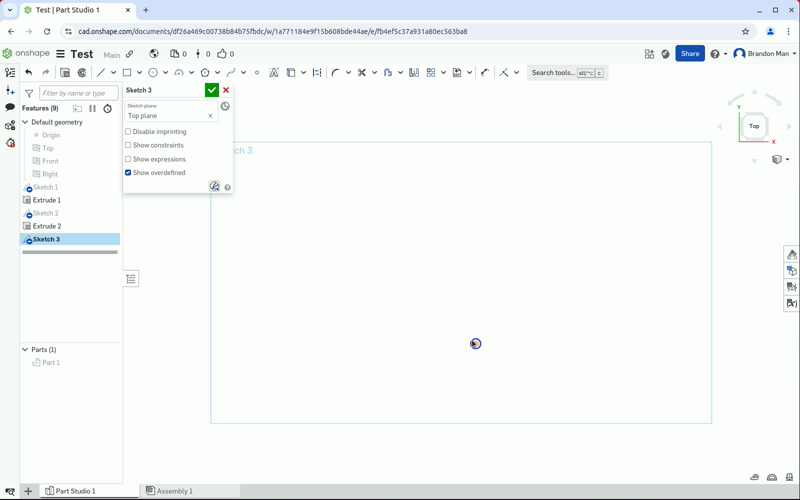
scroll(6)
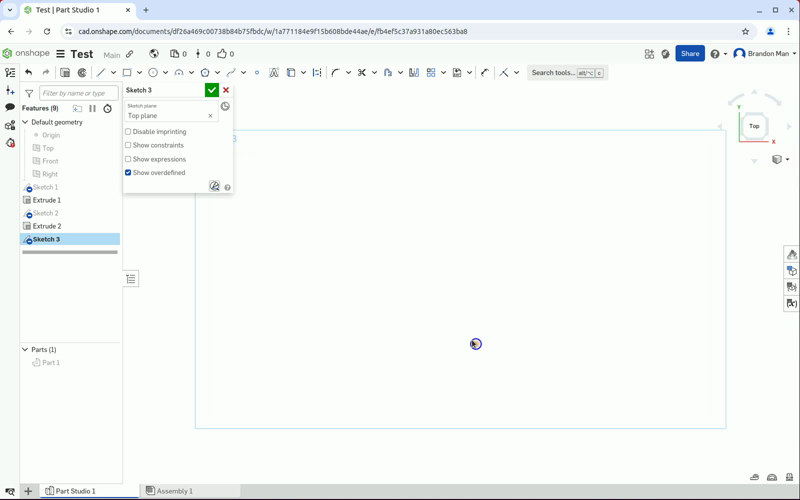
scroll(6)
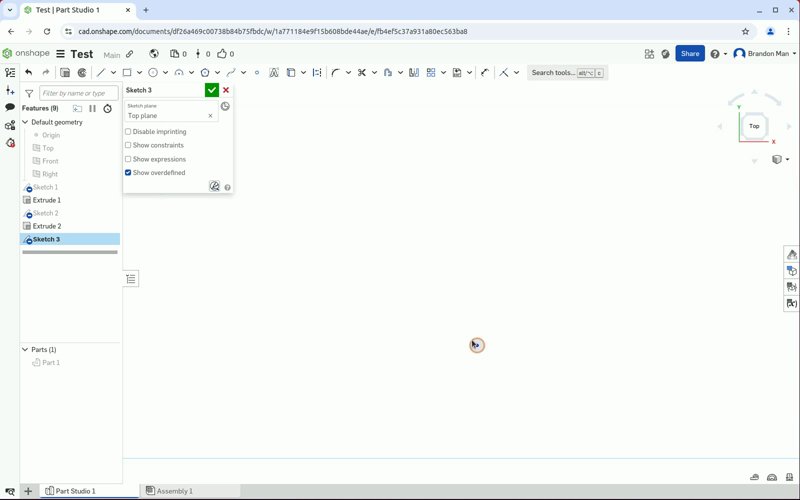
scroll(6)
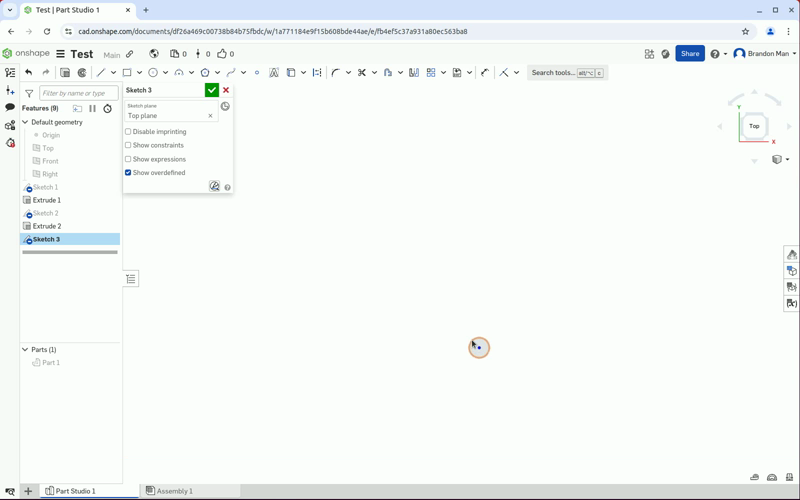
scroll(6)
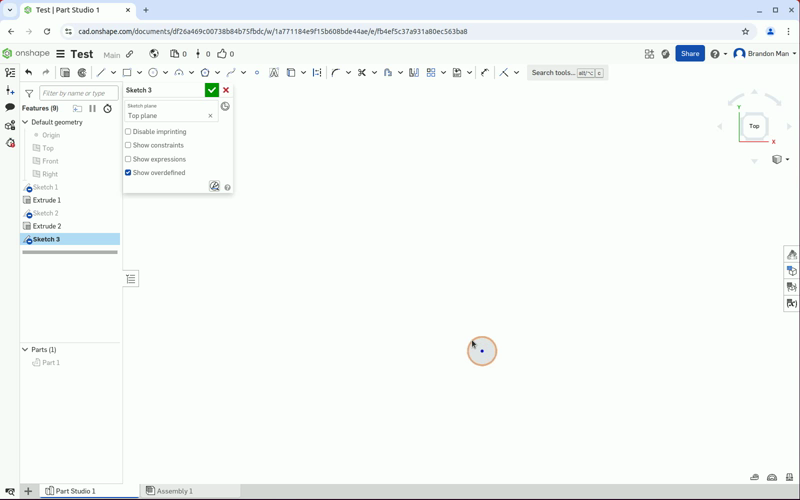
scroll(6)
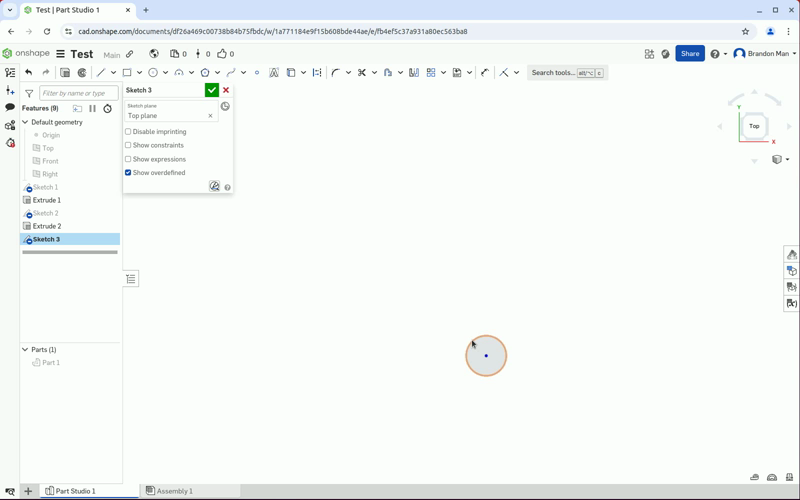
scroll(6)
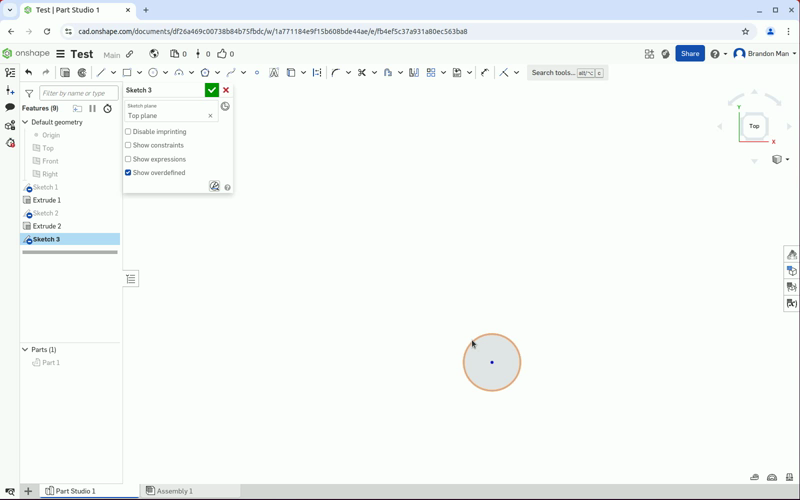
scroll(6)
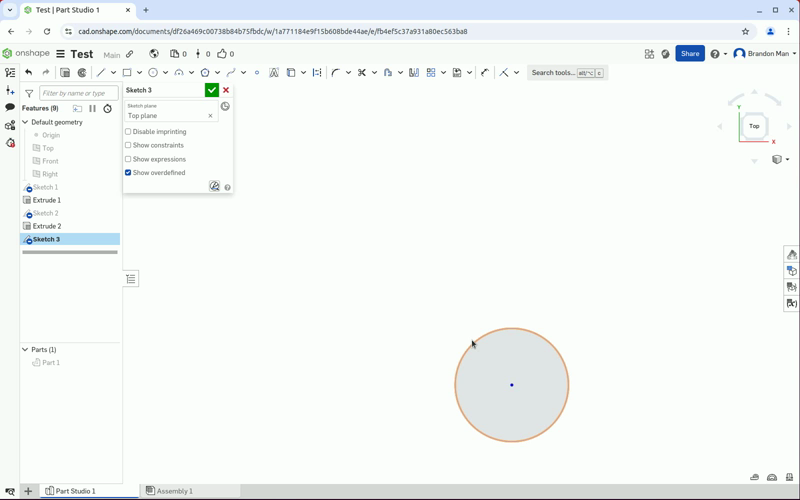
click(472, 339)
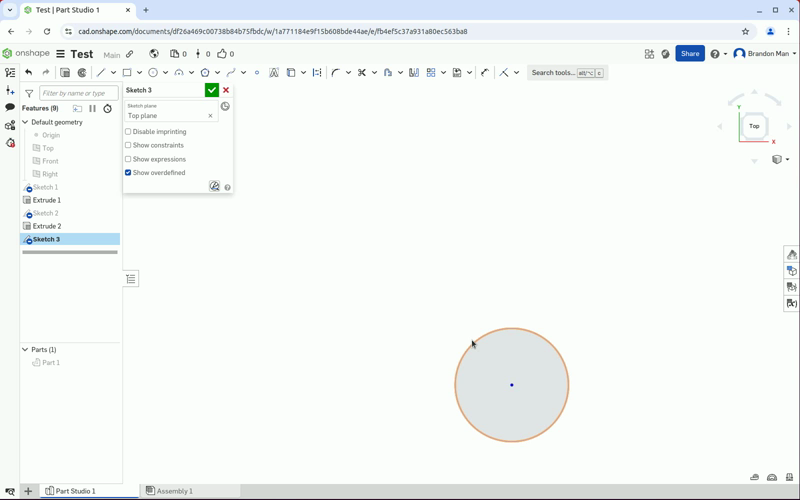
scroll(-6)
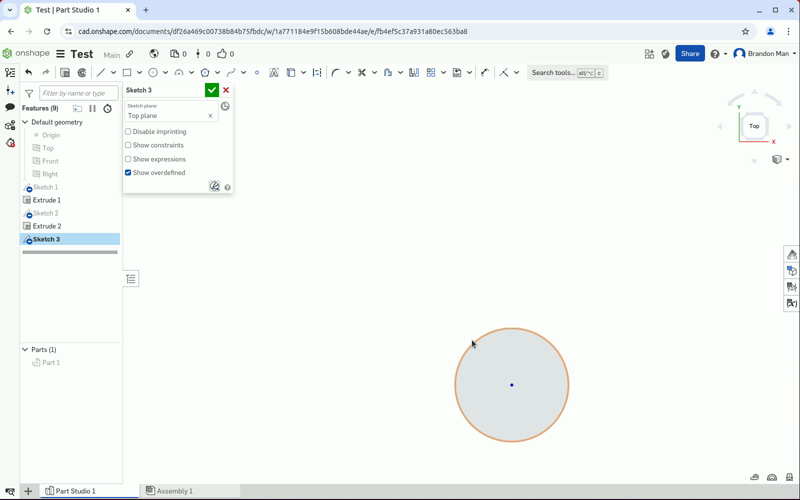
scroll(-6)
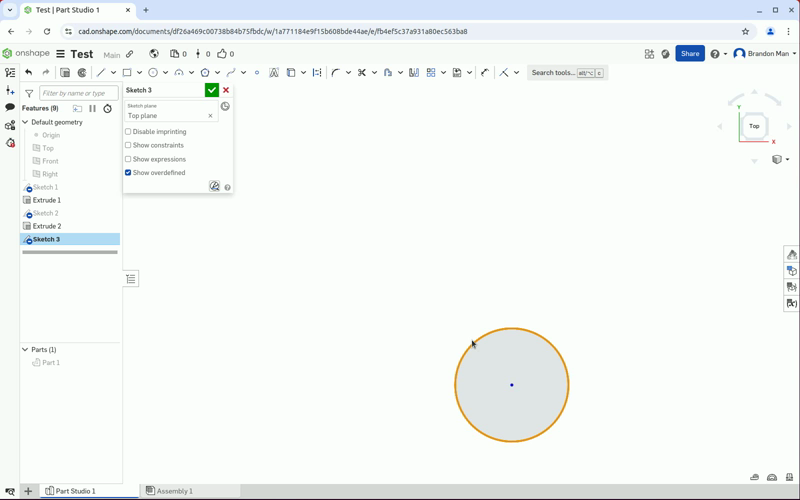
scroll(-6)
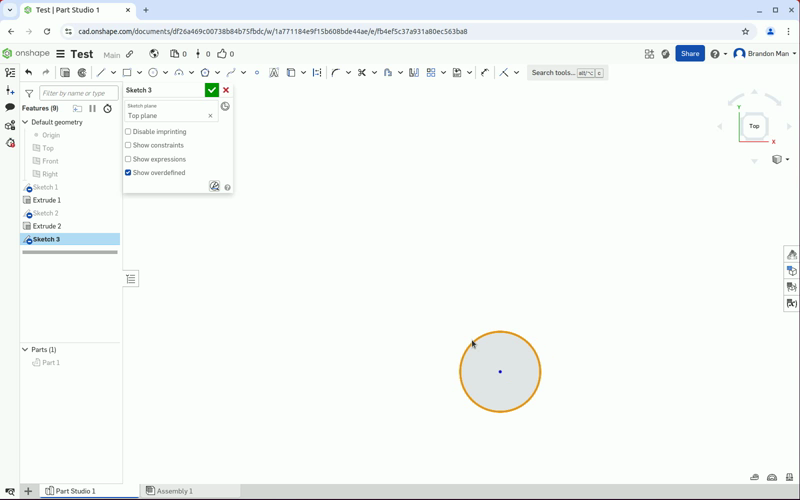
scroll(-6)
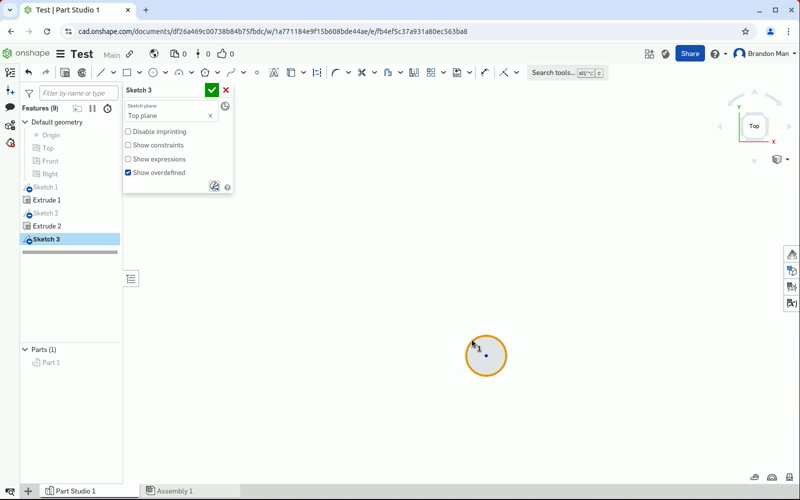
scroll(-6)
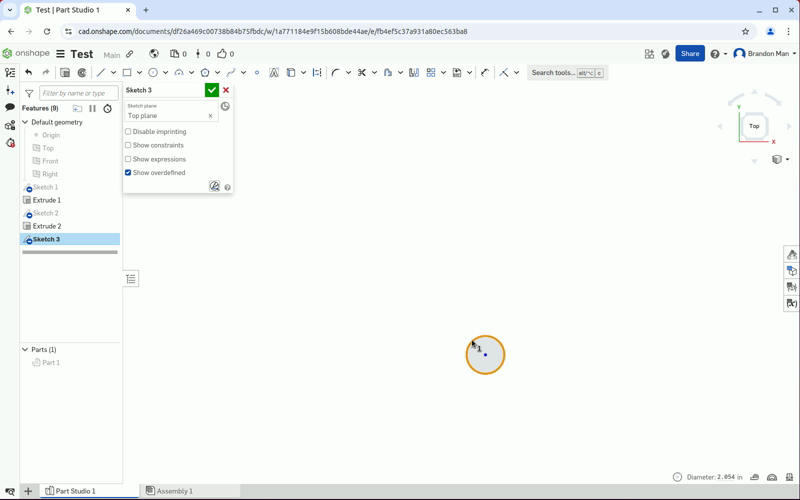
scroll(-6)
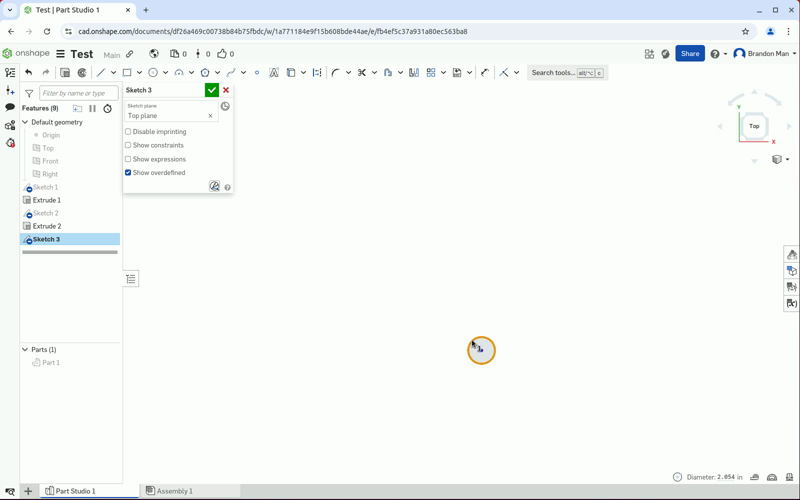
scroll(-6)
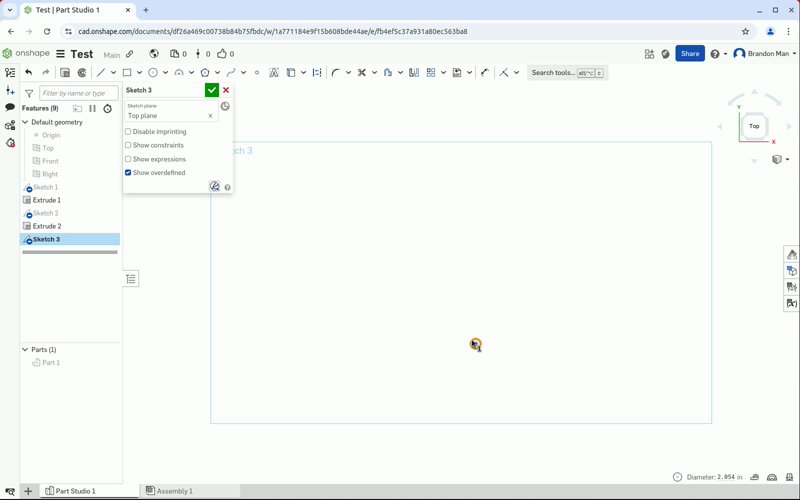
mouse_move(73, 352)
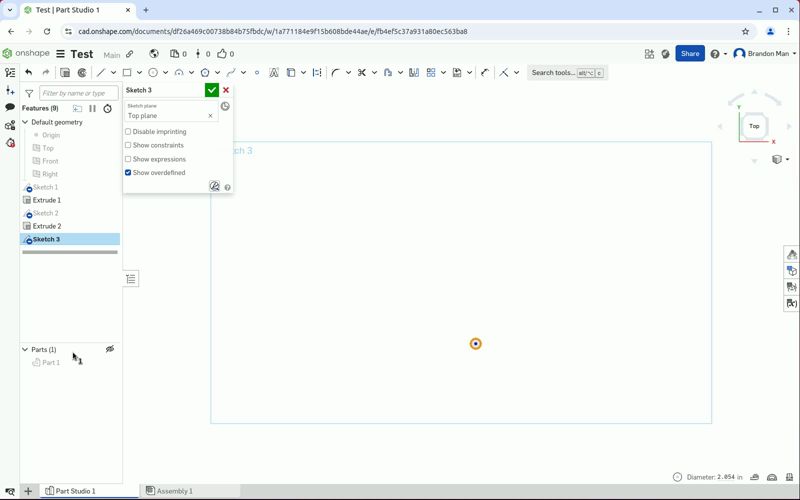
key(shift+y)
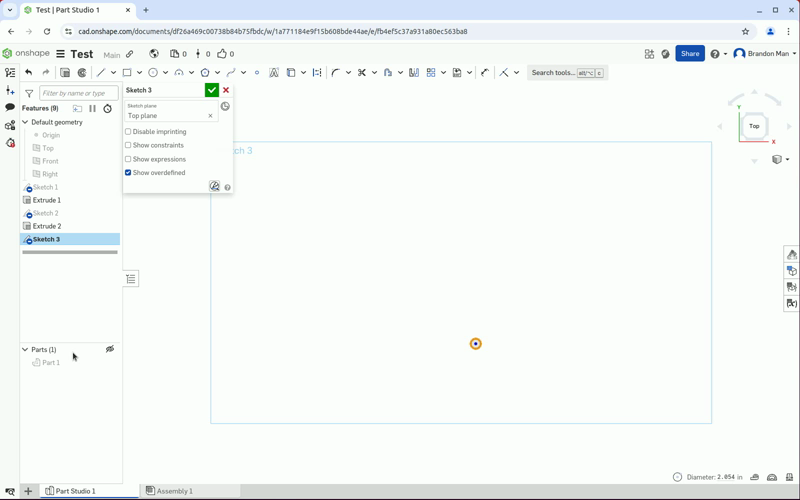
key(shift+e)
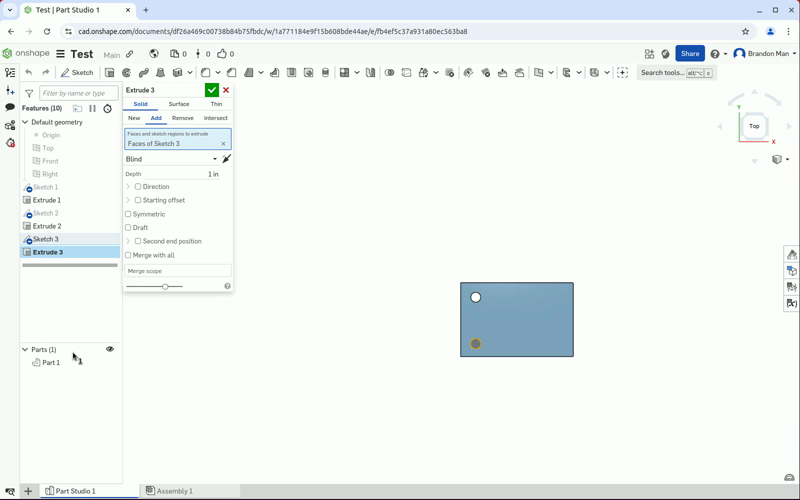
mouse_move(143, 106)
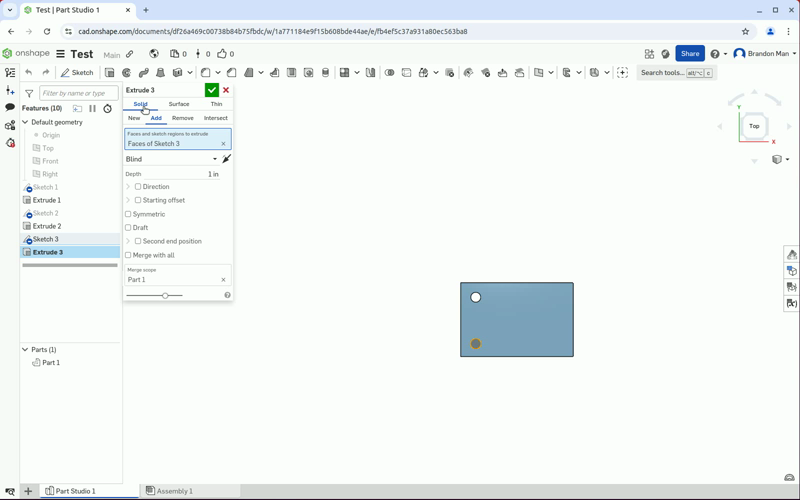
click(143, 106)
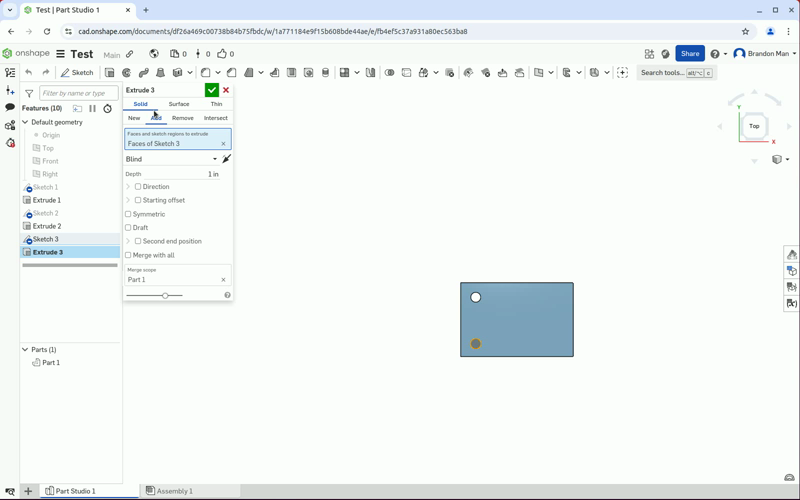
mouse_move(186, 120)
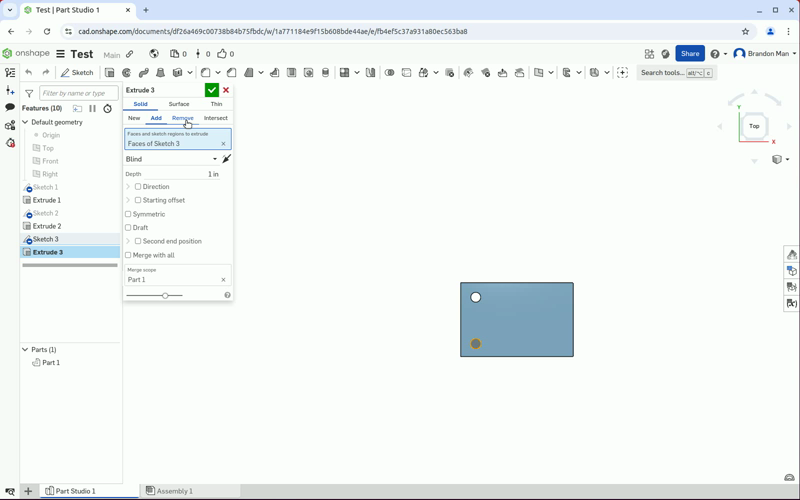
click(186, 120)
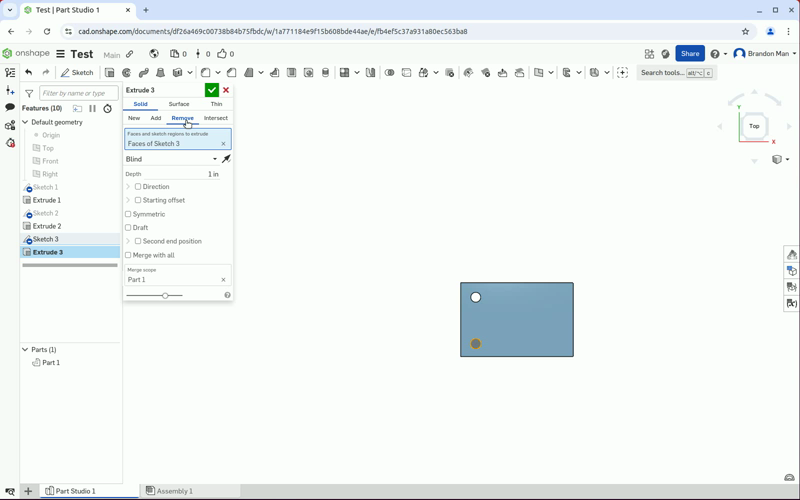
key(tab, 4)
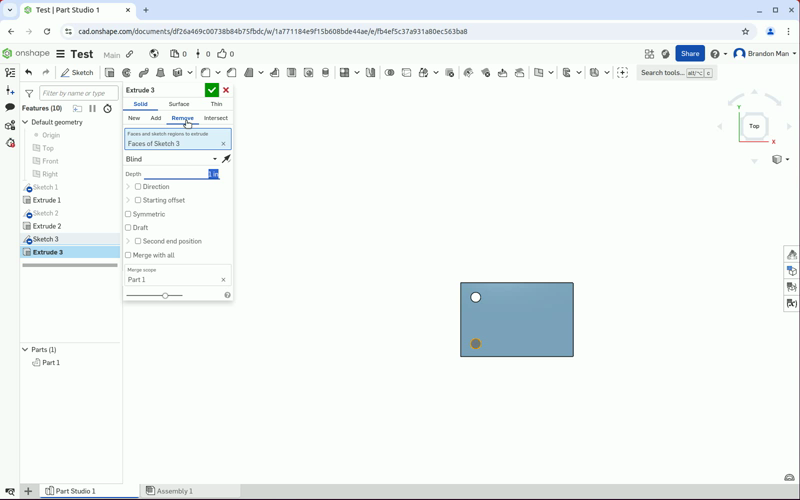
text(4.814)
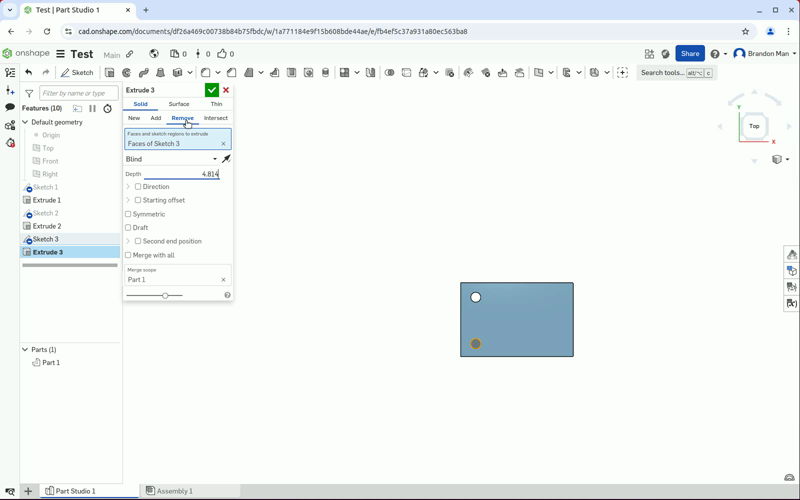
key(tab, 6)
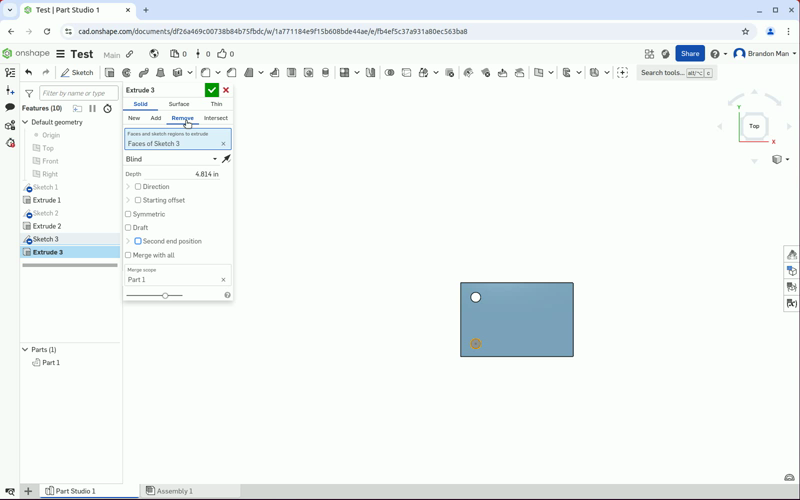
key(space)
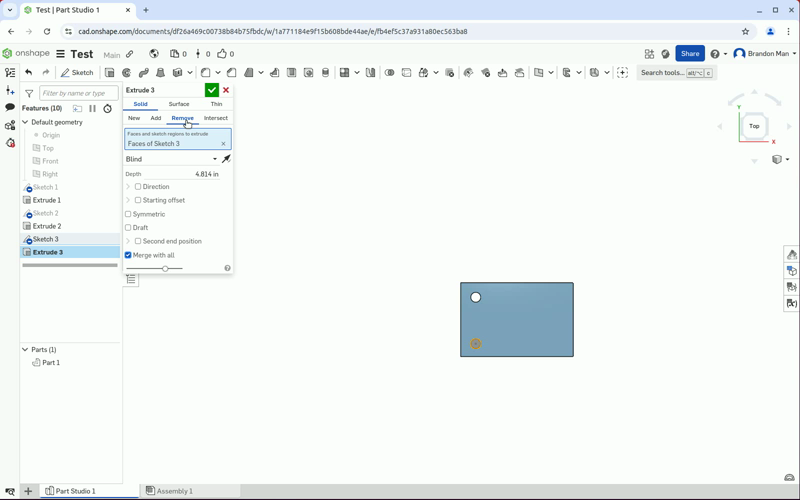
key(enter)
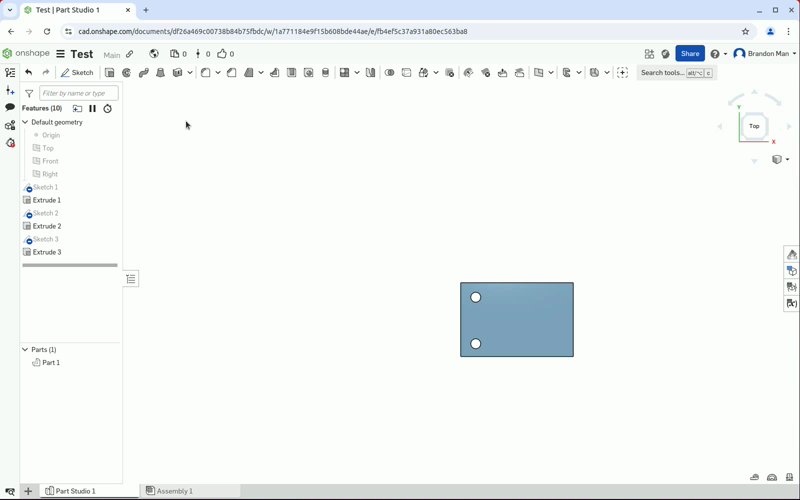
key(shift+h)
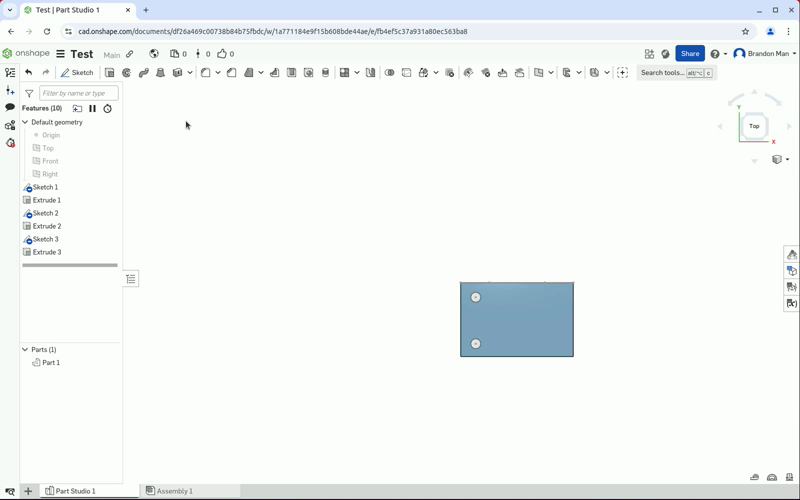
key(shift+h)
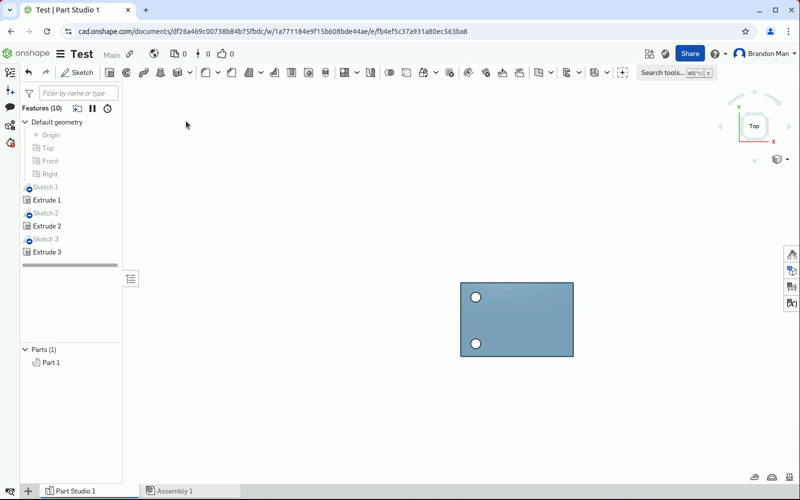
mouse_move(73, 189)
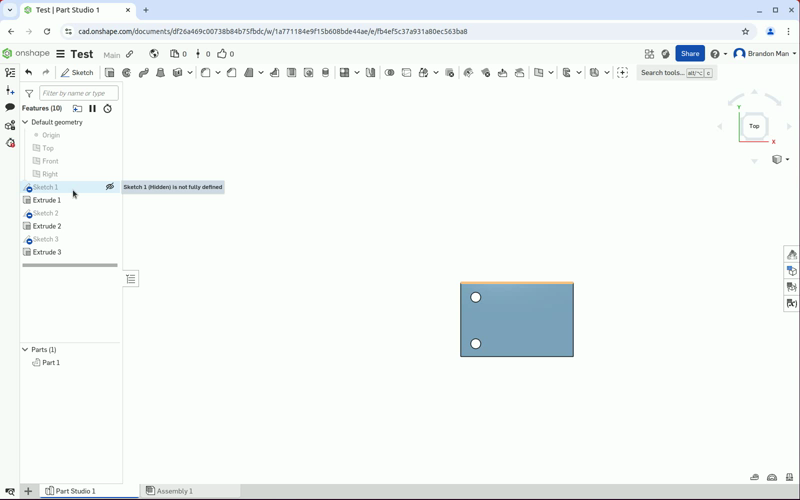
click(73, 189)
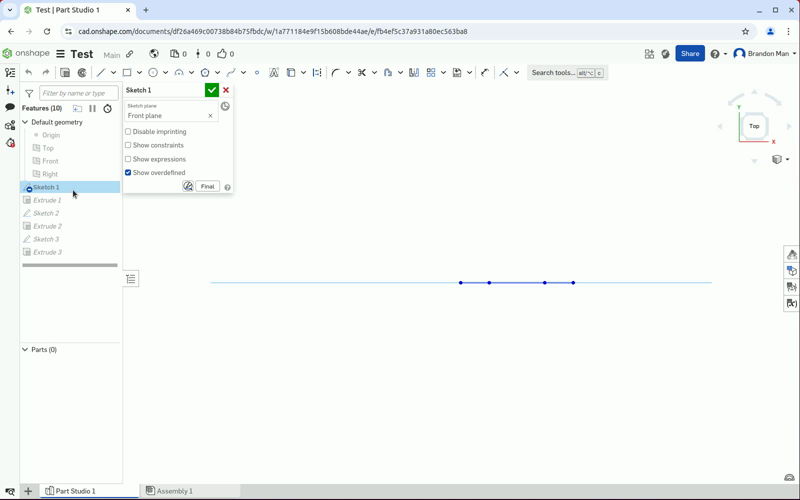
mouse_move(229, 92)
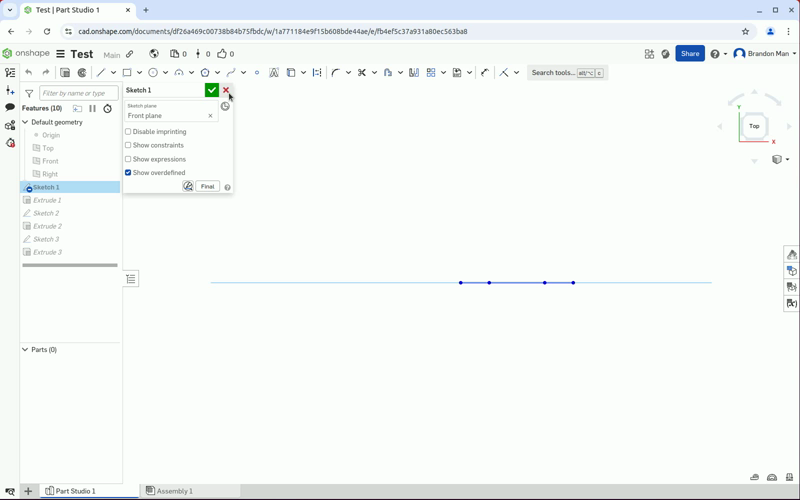
click(229, 92)
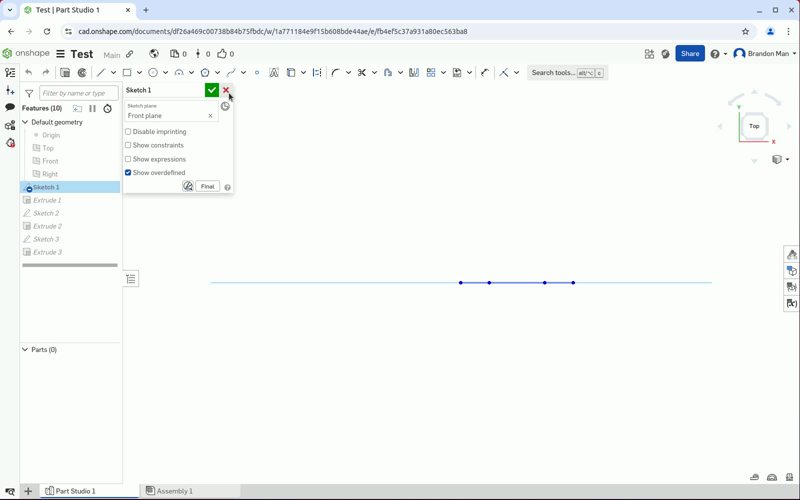
key(shift+s)
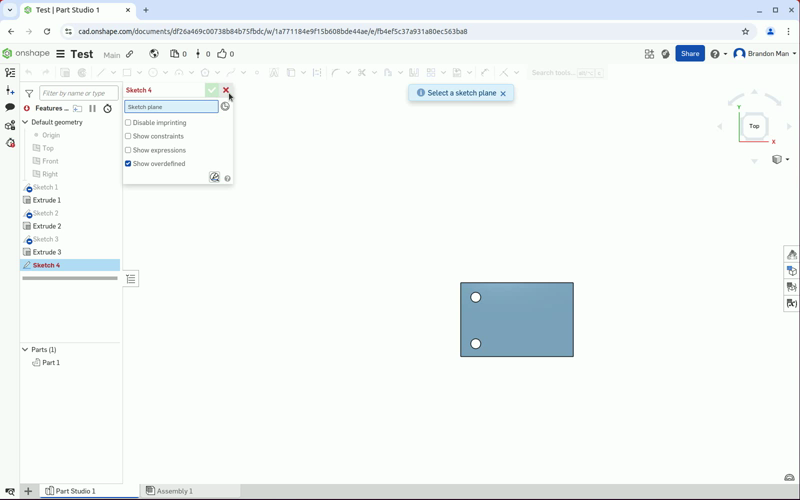
mouse_move(73, 150)
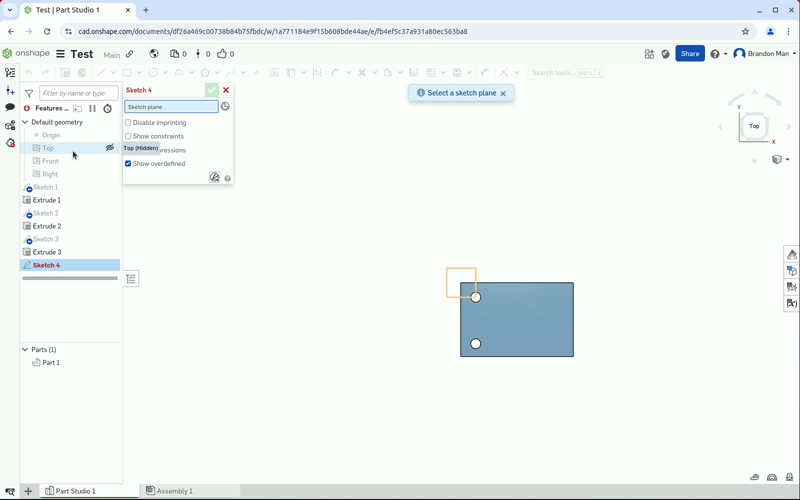
click(73, 150)
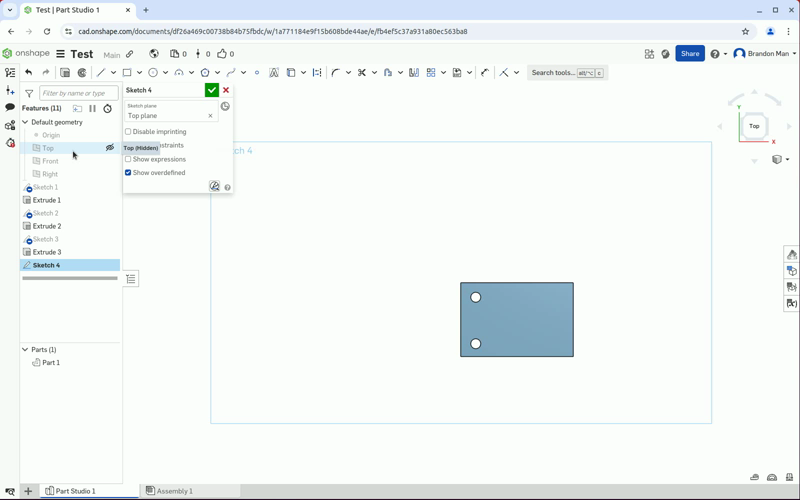
mouse_move(73, 352)
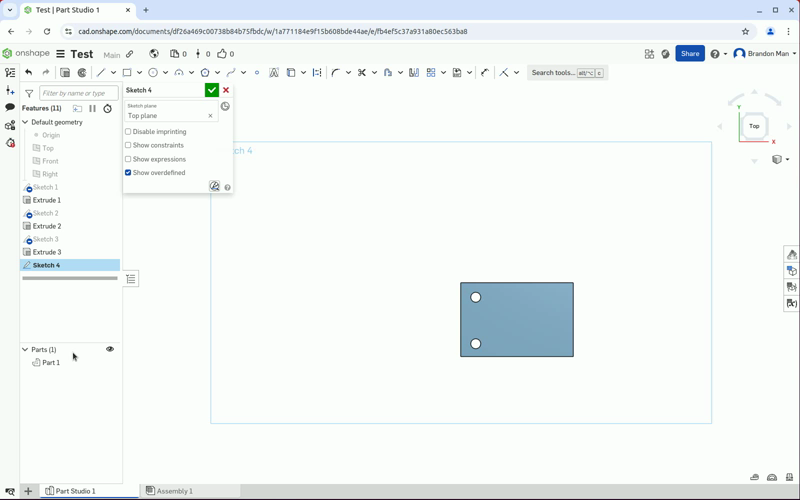
key(y)
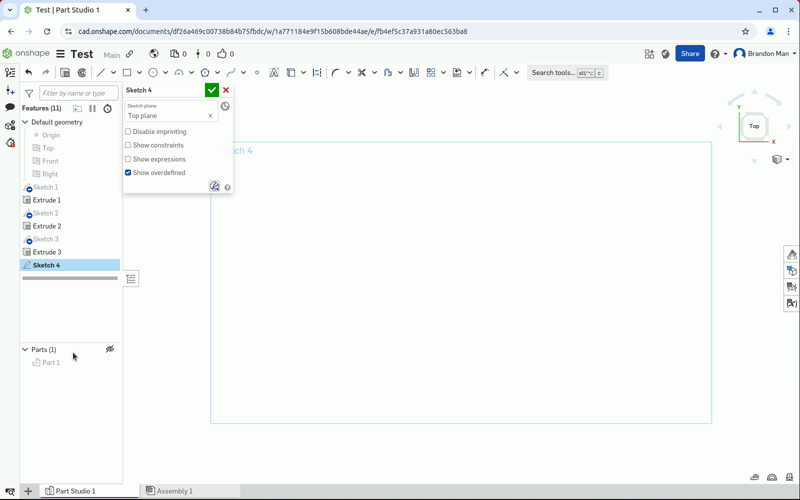
key(c)
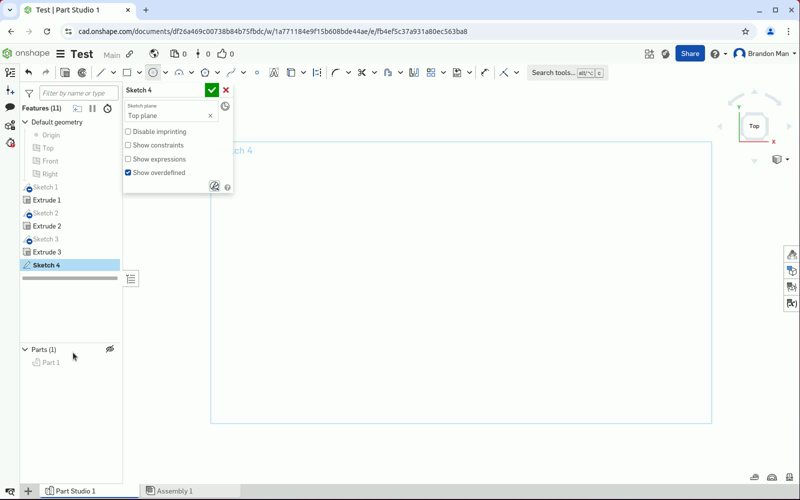
key_down(shift)
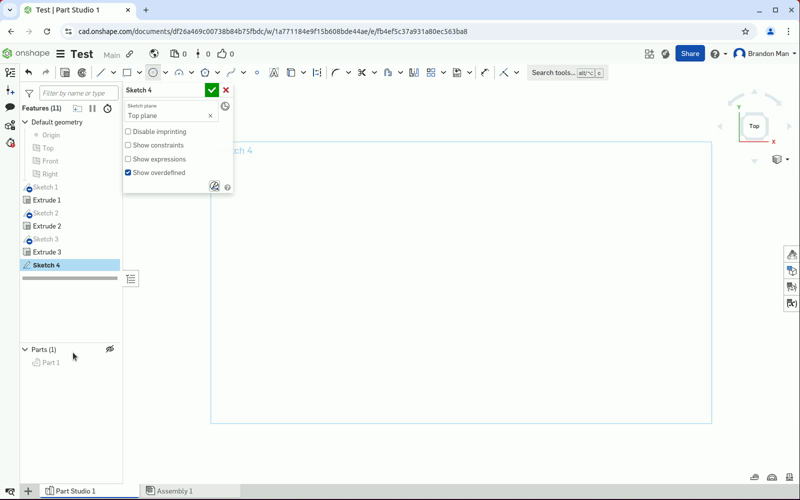
mouse_move(559, 343)
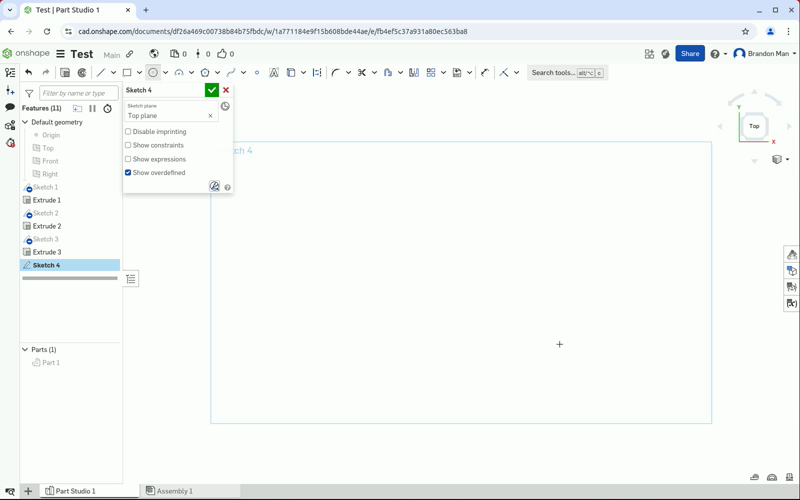
click(559, 343)
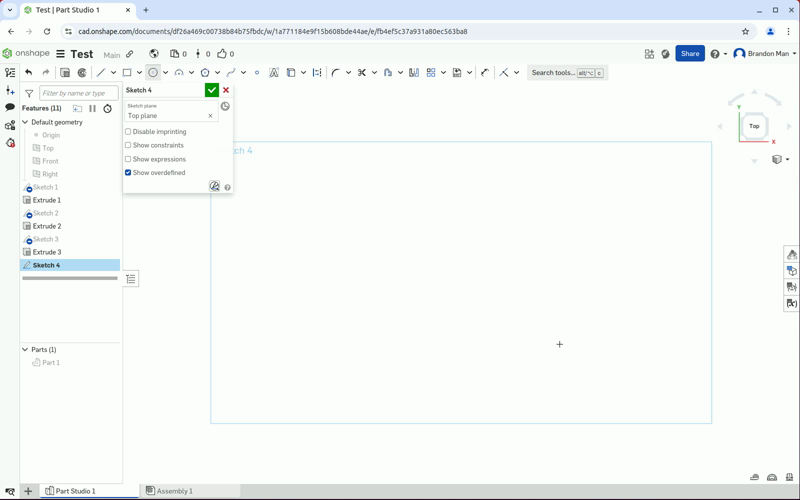
key_up(shift)
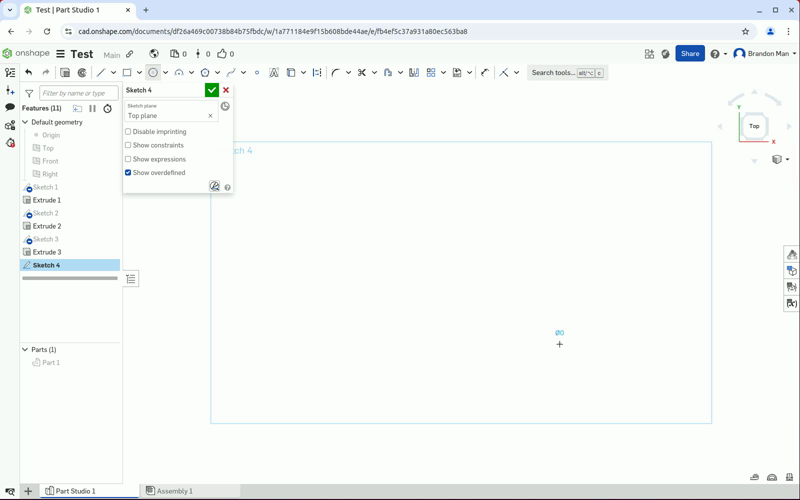
mouse_move(565, 343)
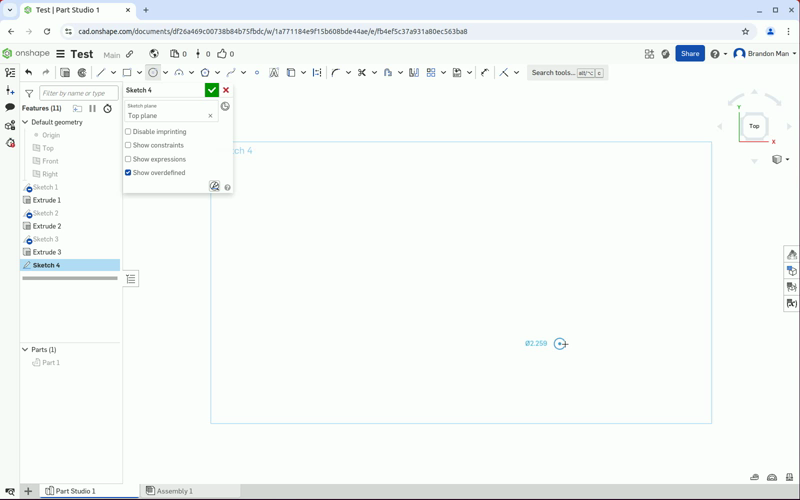
click(565, 343)
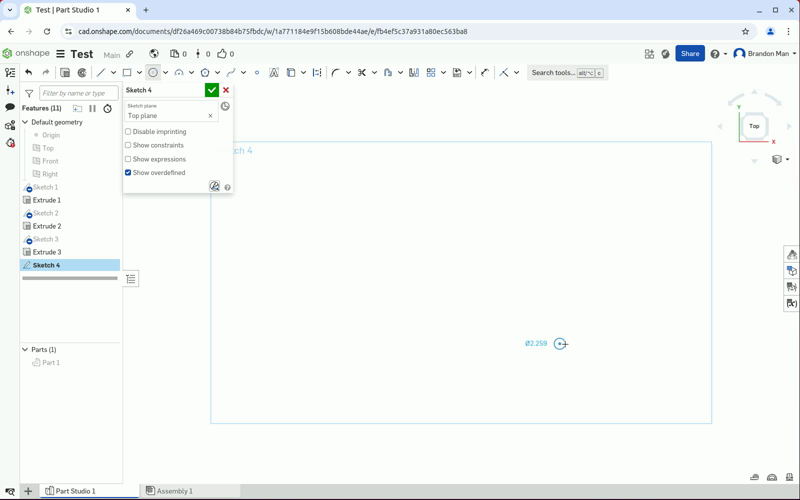
key(esc)
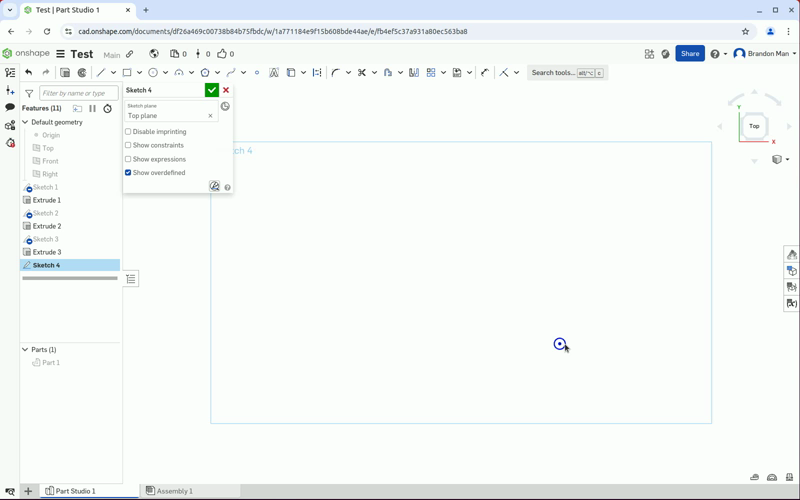
mouse_move(562, 343)
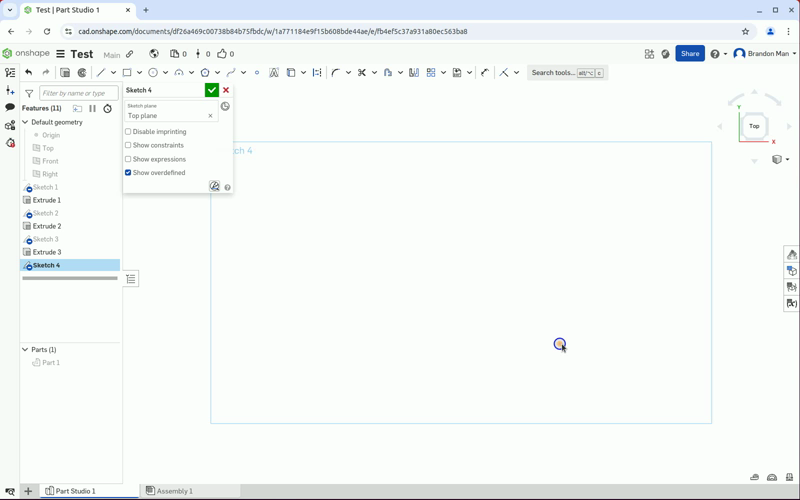
scroll(6)
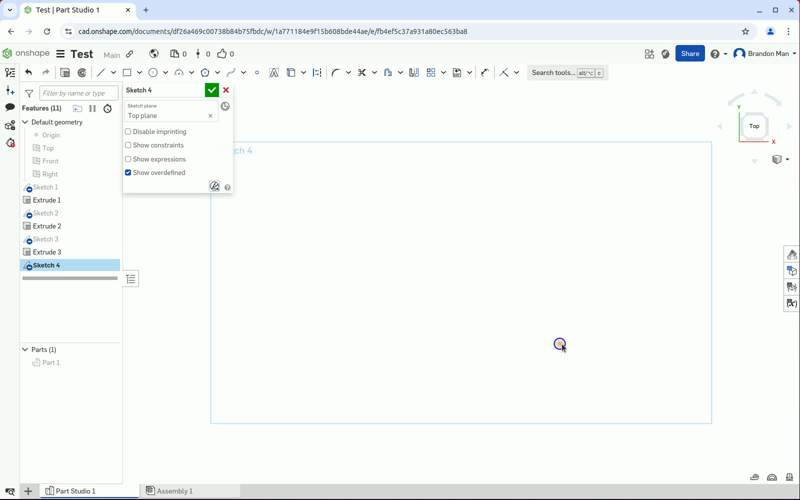
scroll(6)
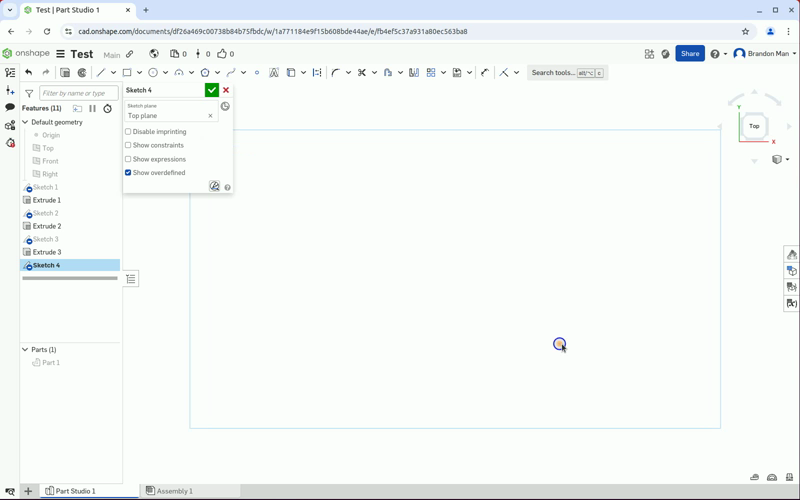
scroll(6)
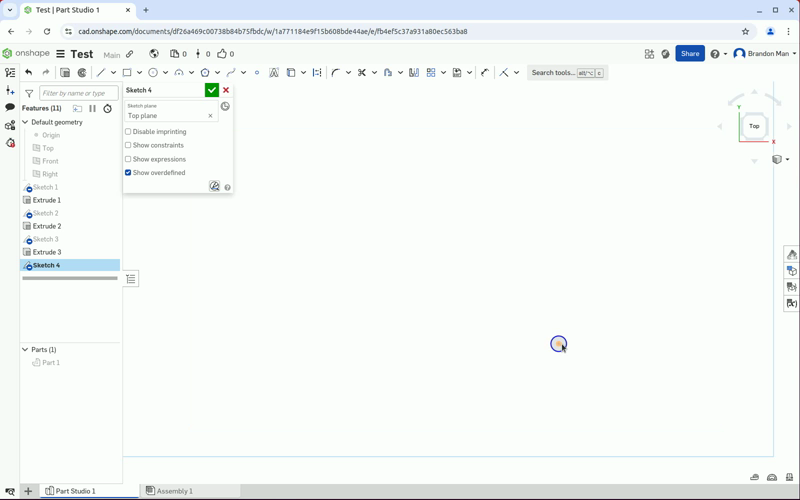
scroll(6)
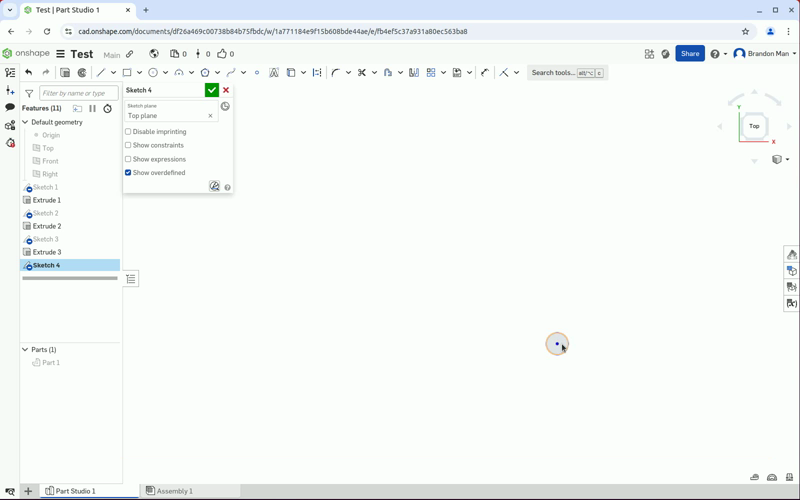
scroll(6)
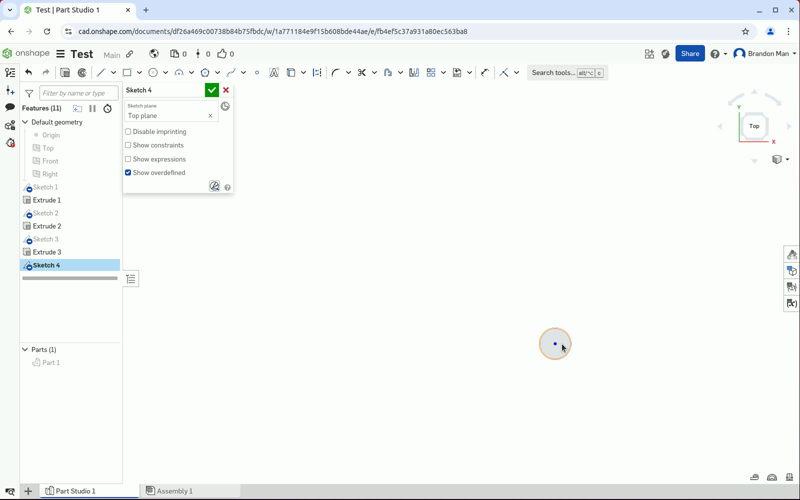
scroll(6)
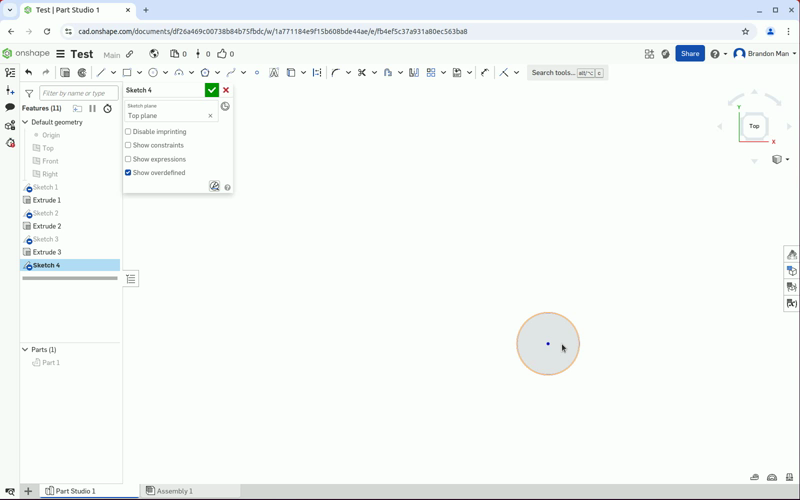
scroll(6)
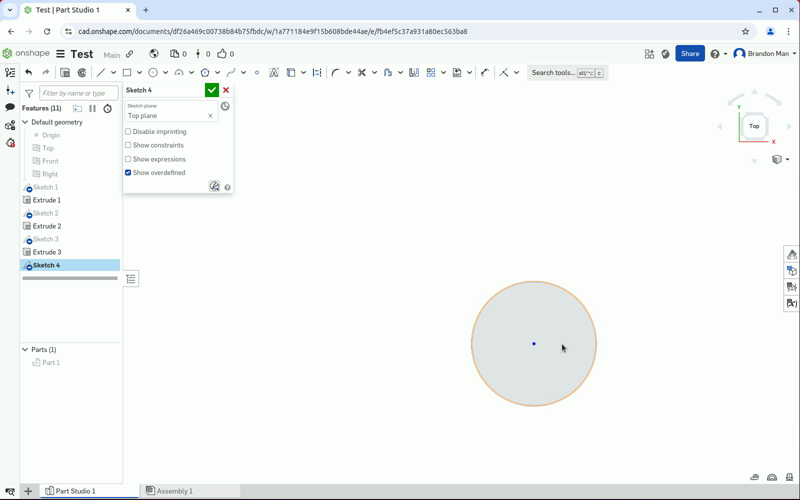
click(562, 343)
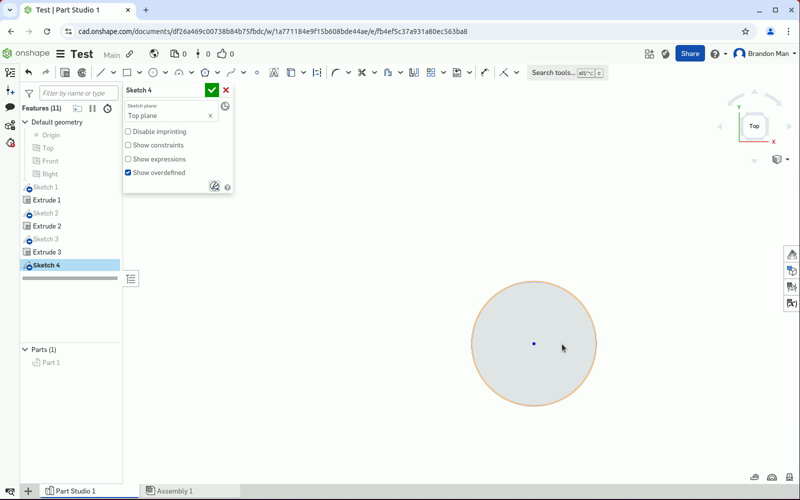
scroll(-6)
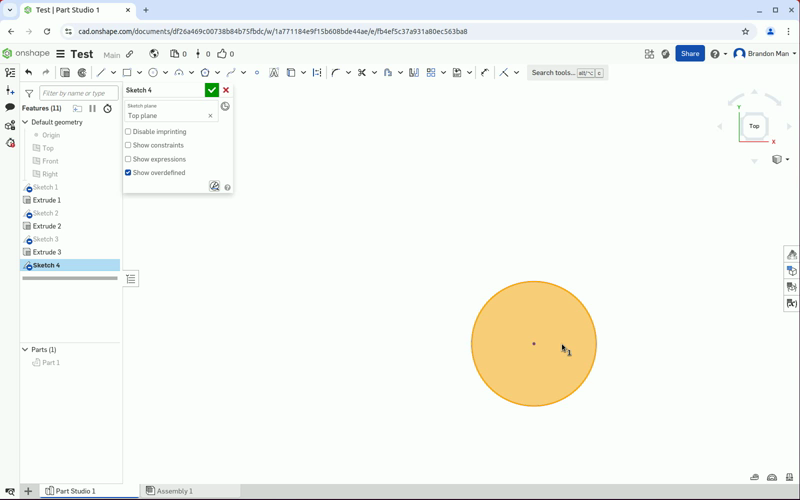
scroll(-6)
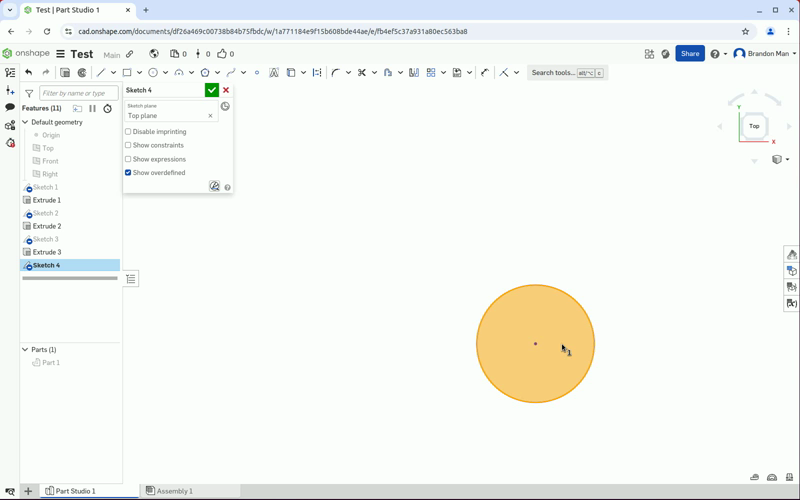
scroll(-6)
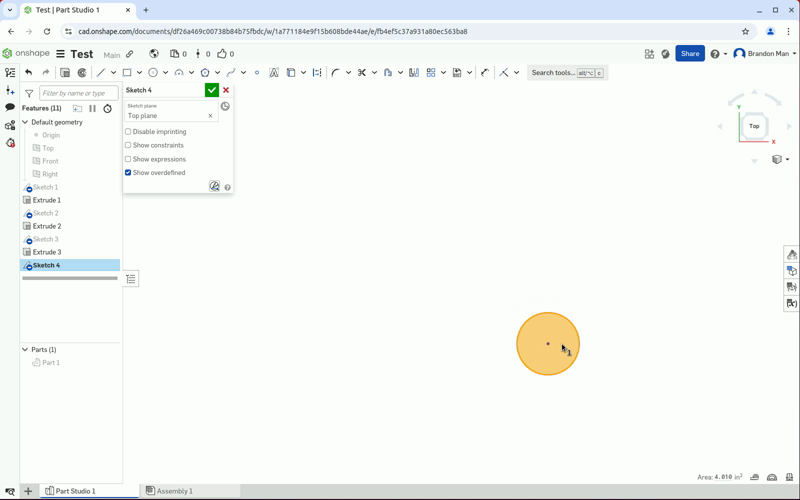
scroll(-6)
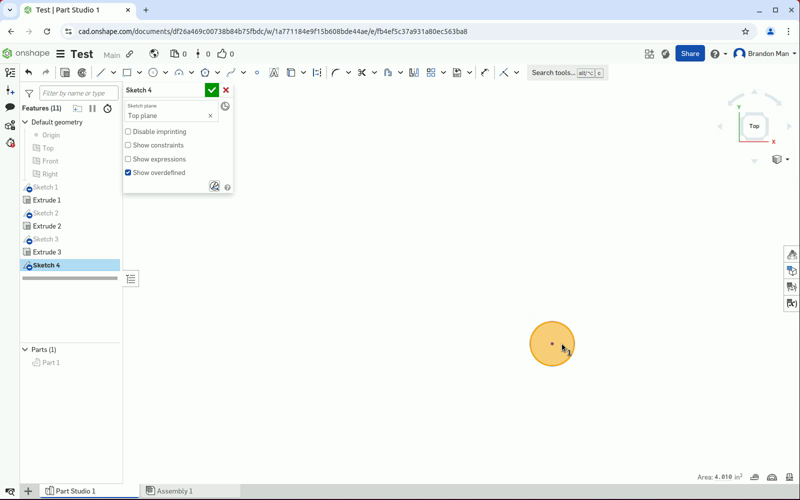
scroll(-6)
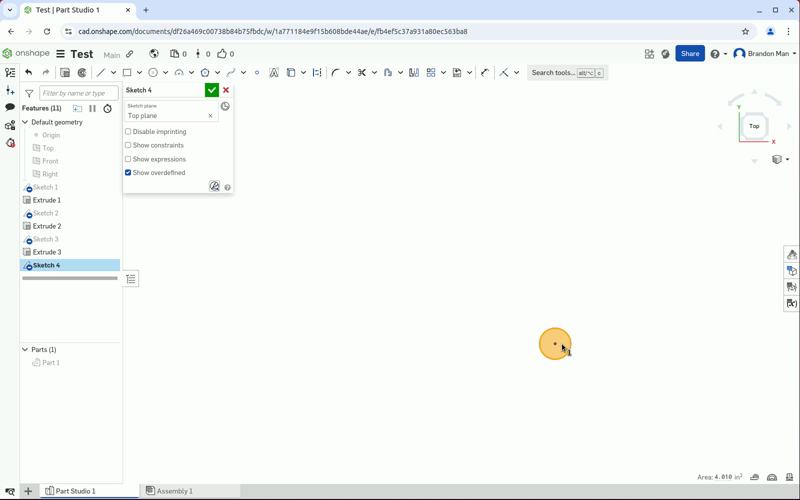
scroll(-6)
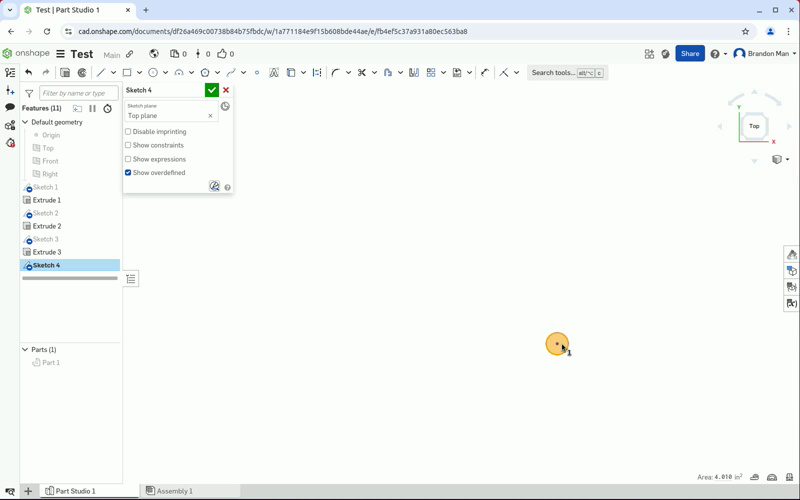
scroll(-6)
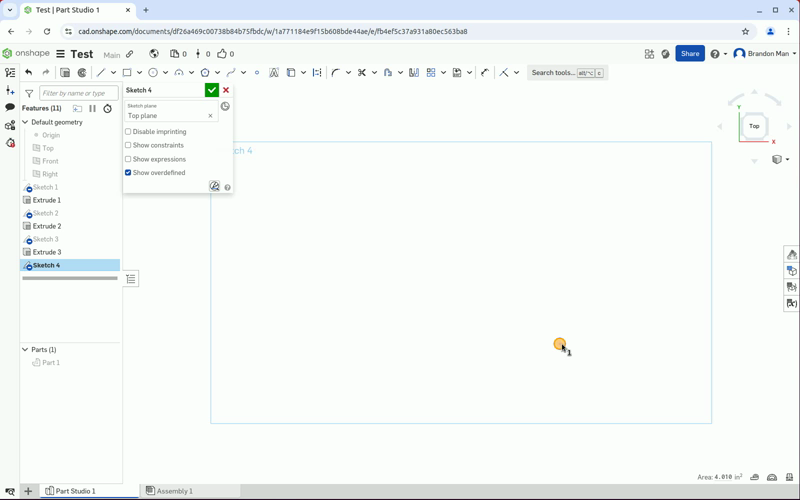
mouse_move(73, 352)
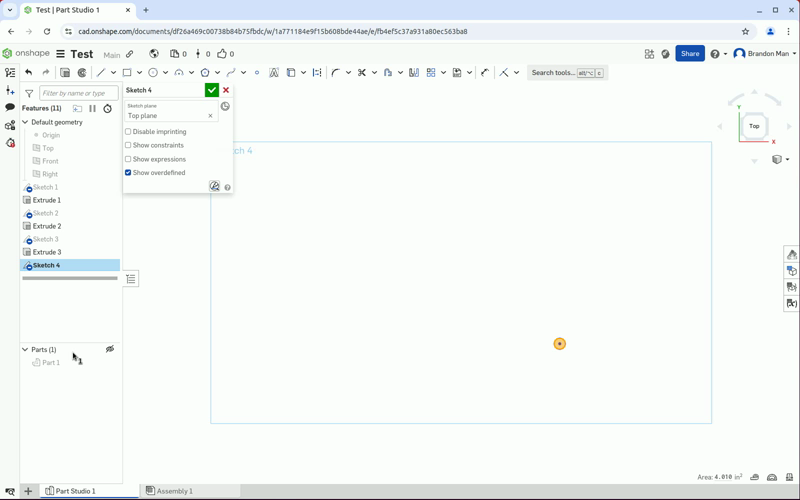
key(shift+y)
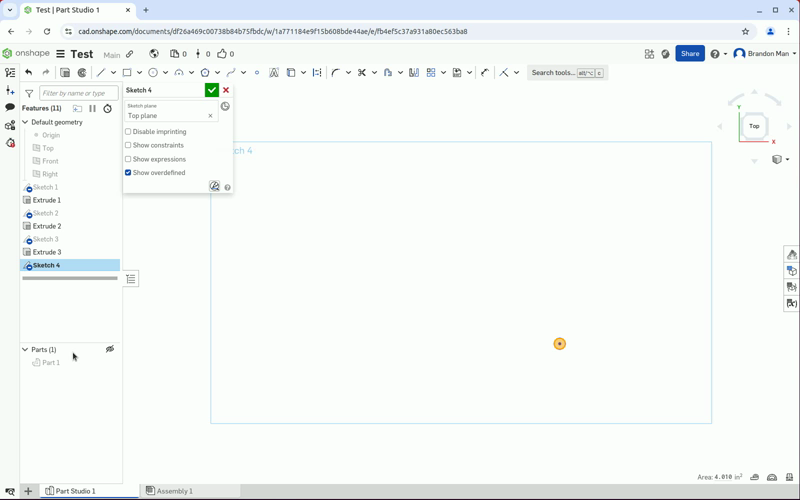
key(shift+e)
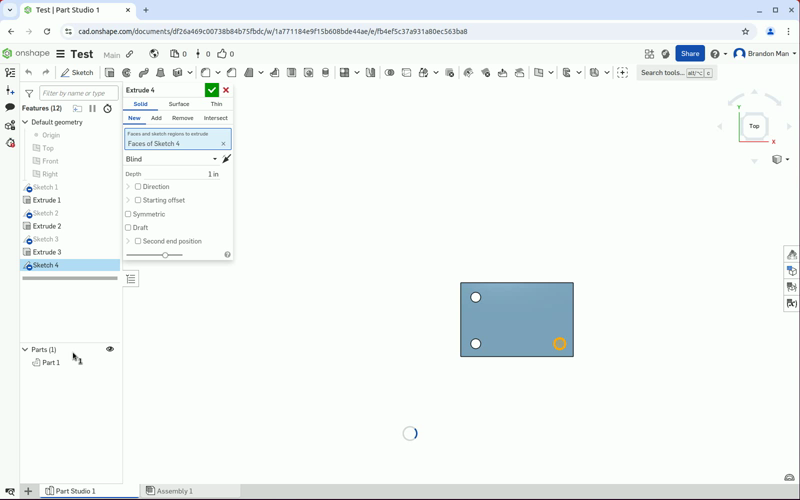
mouse_move(143, 106)
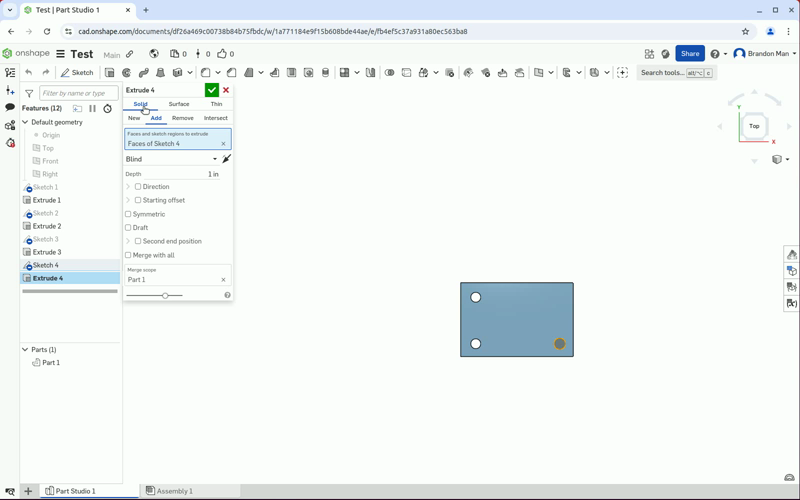
click(143, 106)
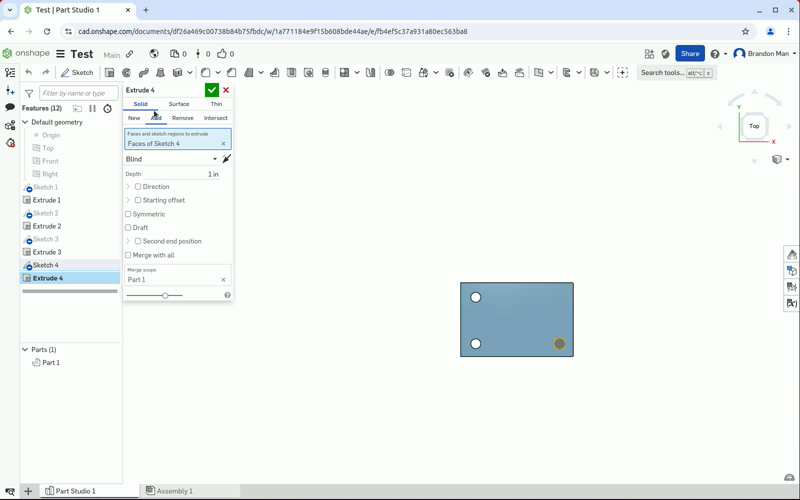
mouse_move(186, 120)
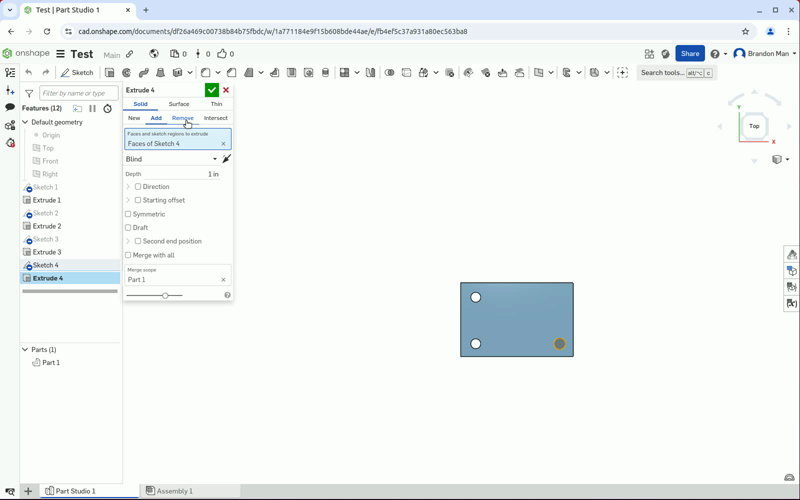
click(186, 120)
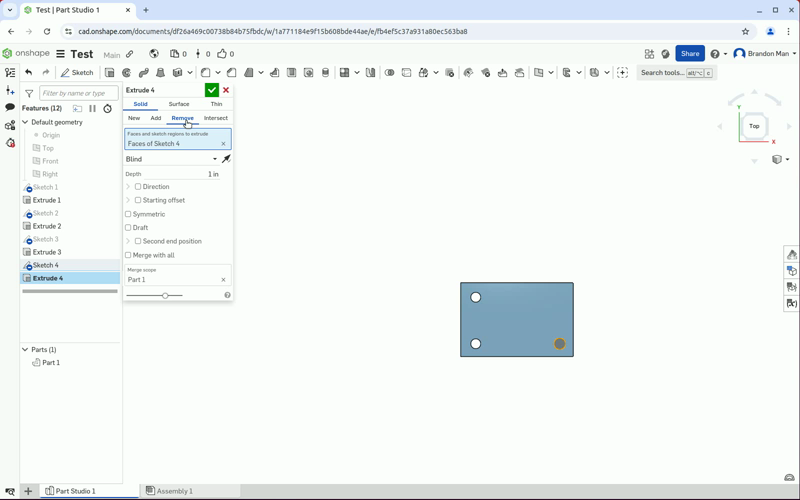
key(tab, 4)
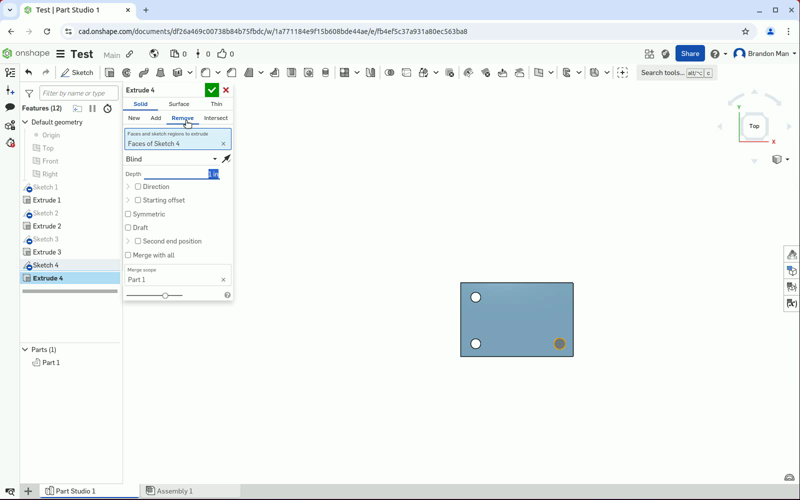
text(4.814)
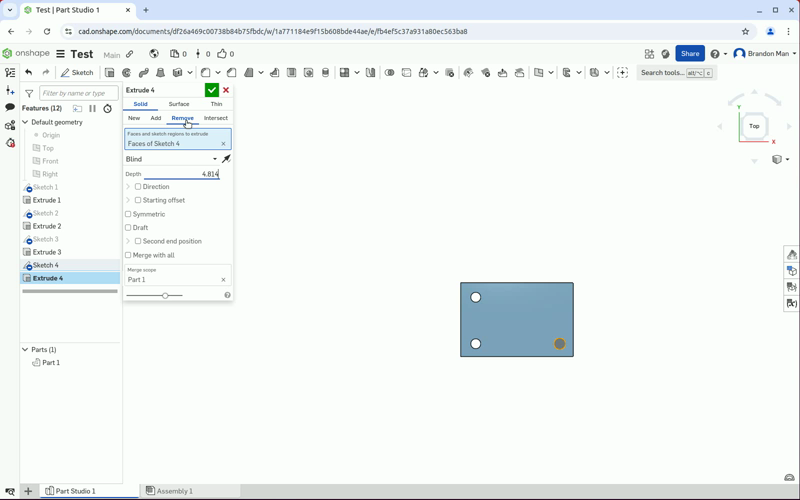
key(tab, 6)
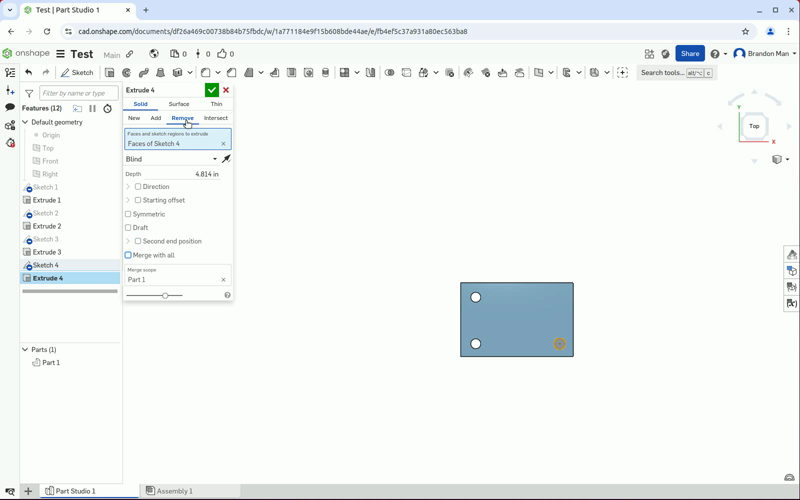
key(space)
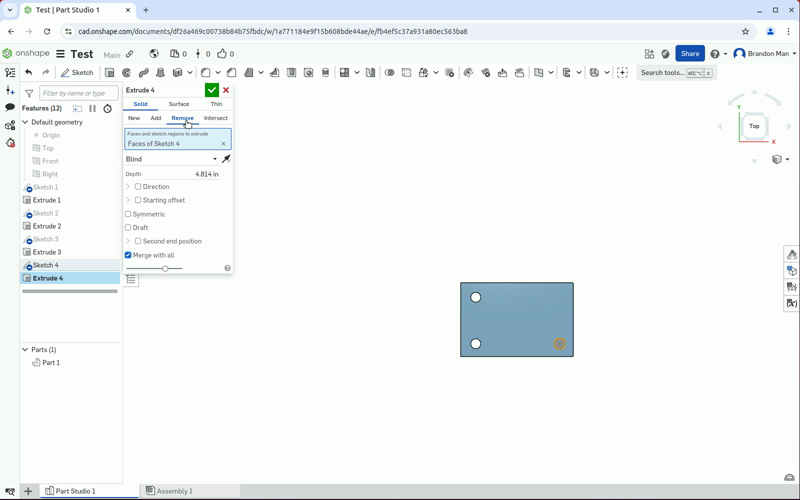
key(enter)
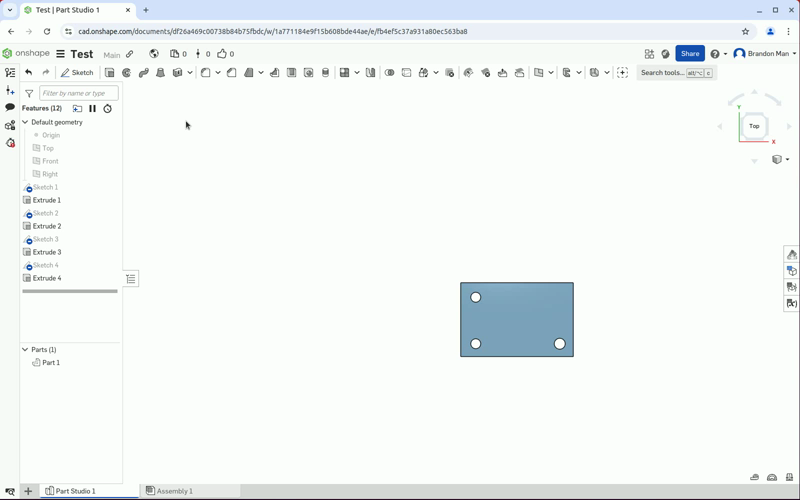
key(shift+h)
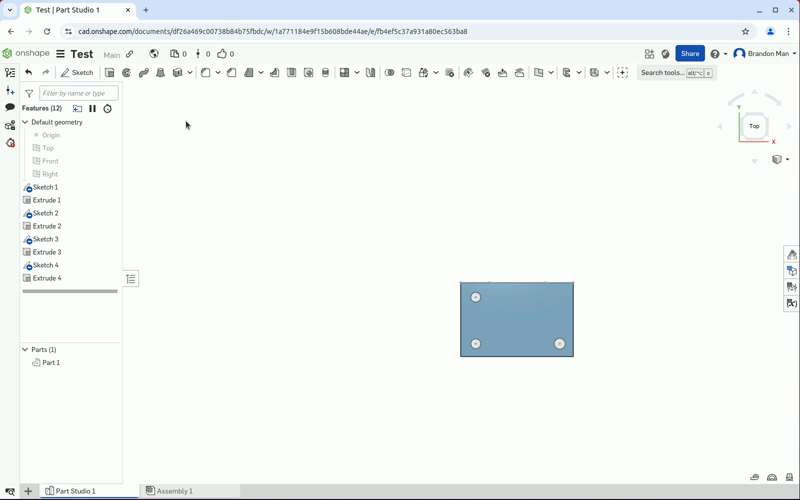
key(shift+h)
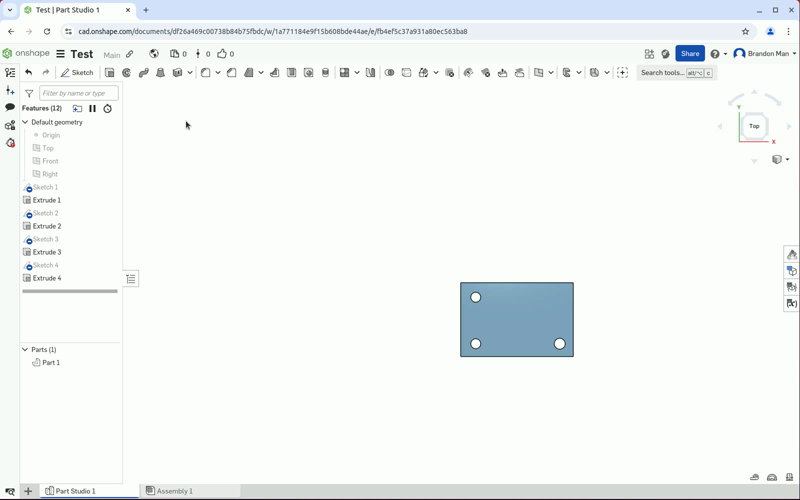
mouse_move(73, 189)
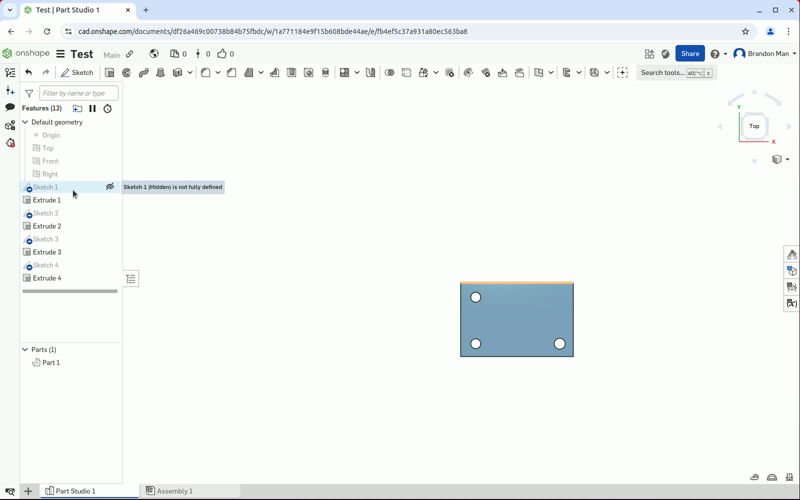
click(73, 189)
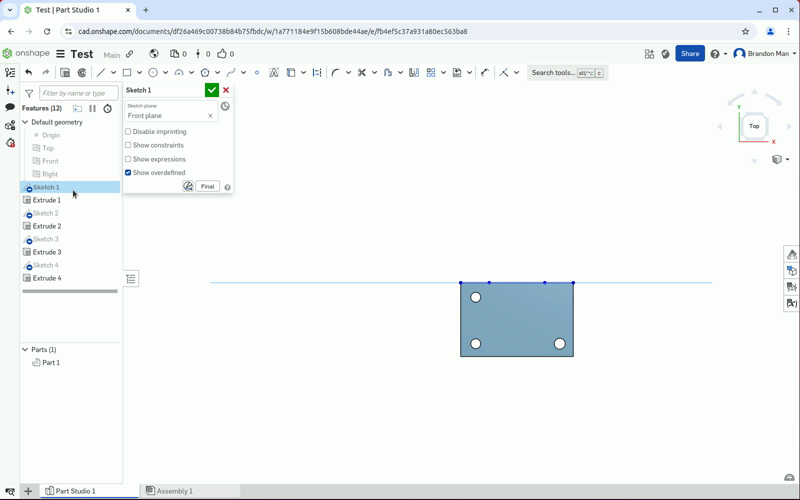
mouse_move(229, 92)
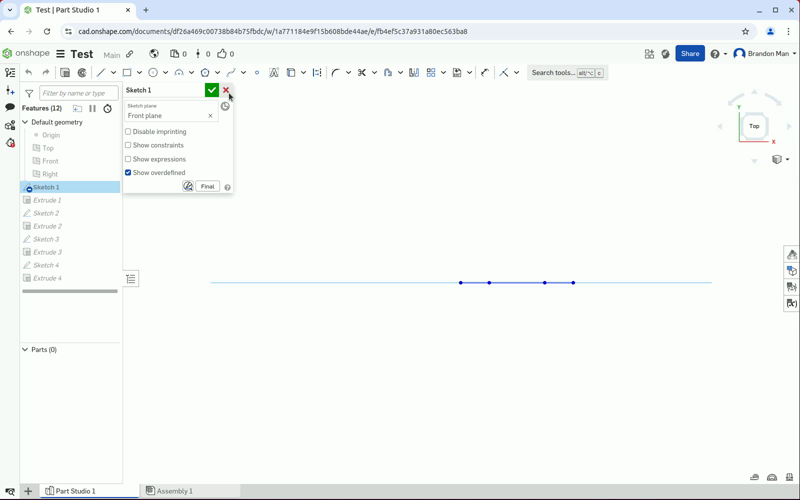
click(229, 92)
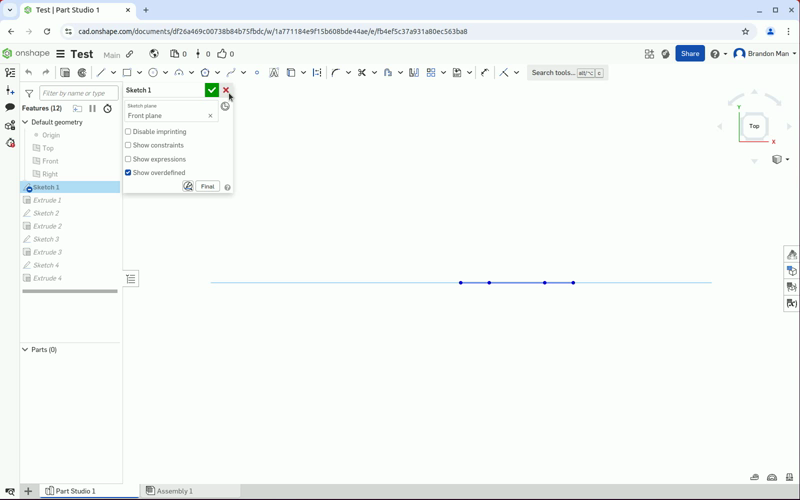
key(shift+s)
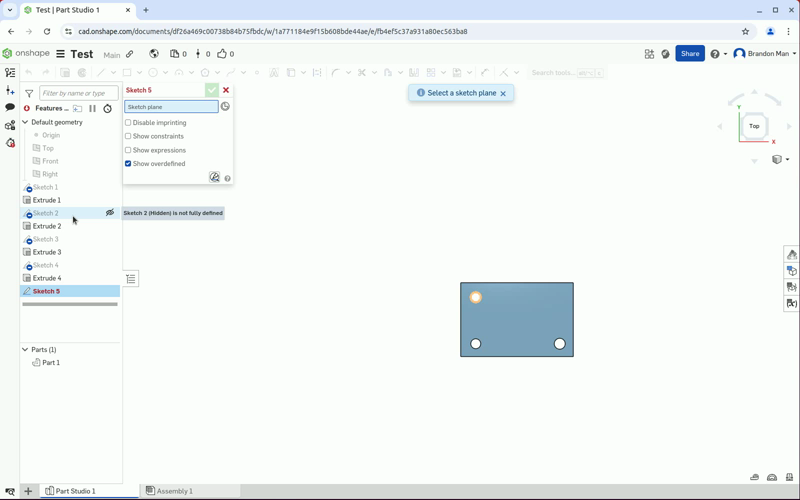
scroll(3)
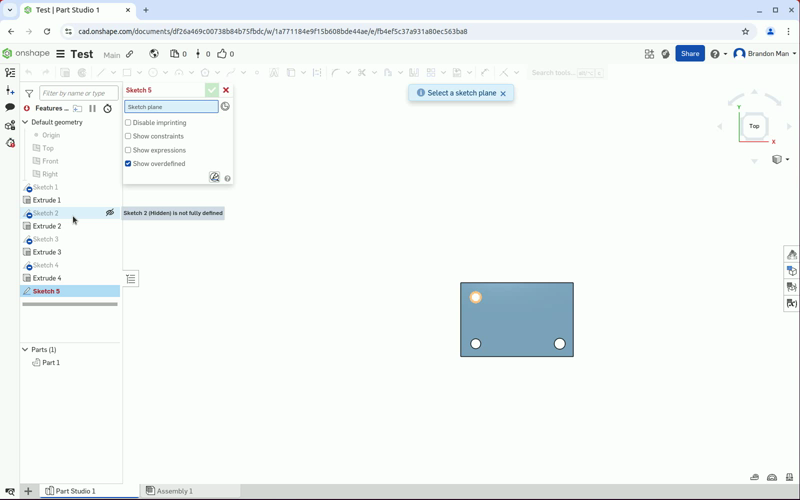
mouse_move(73, 150)
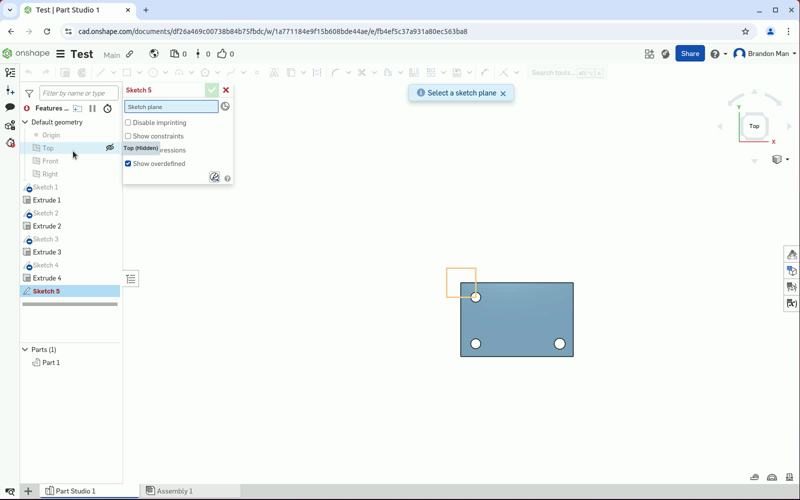
click(73, 150)
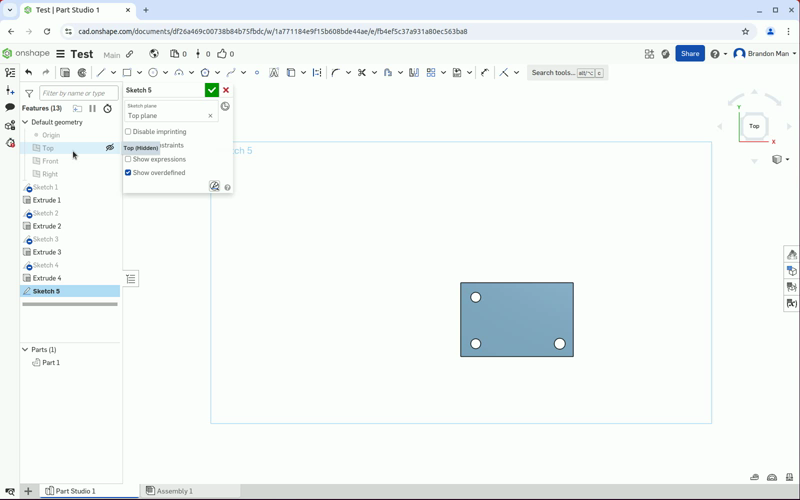
mouse_move(73, 352)
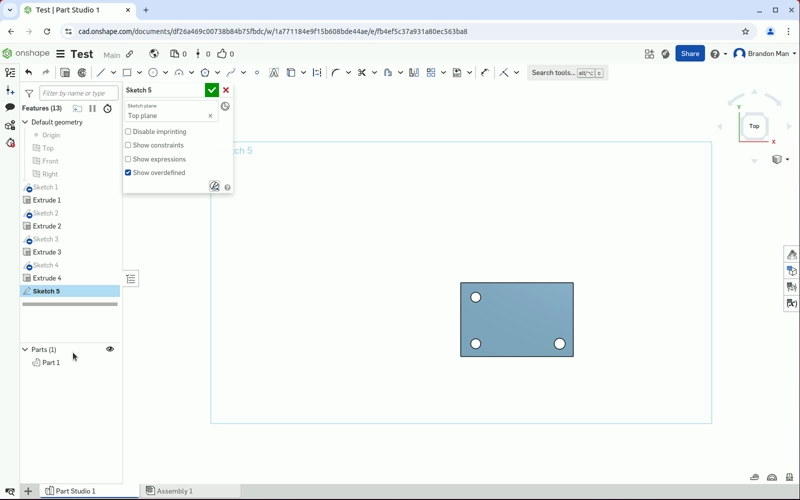
key(y)
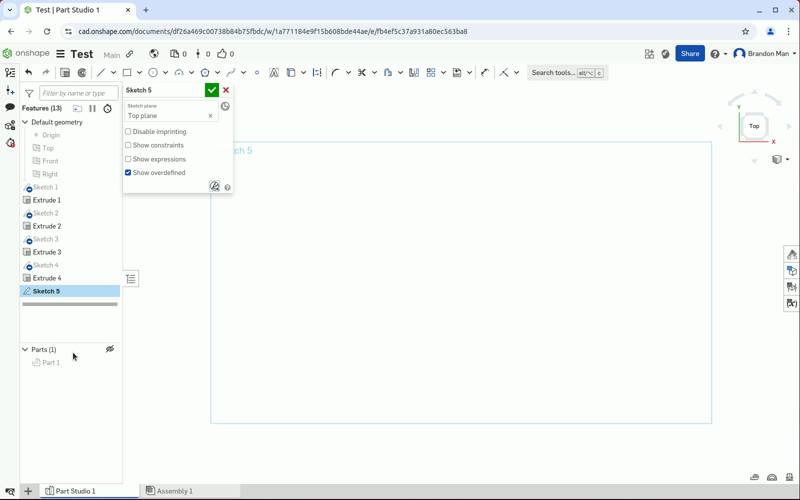
key(c)
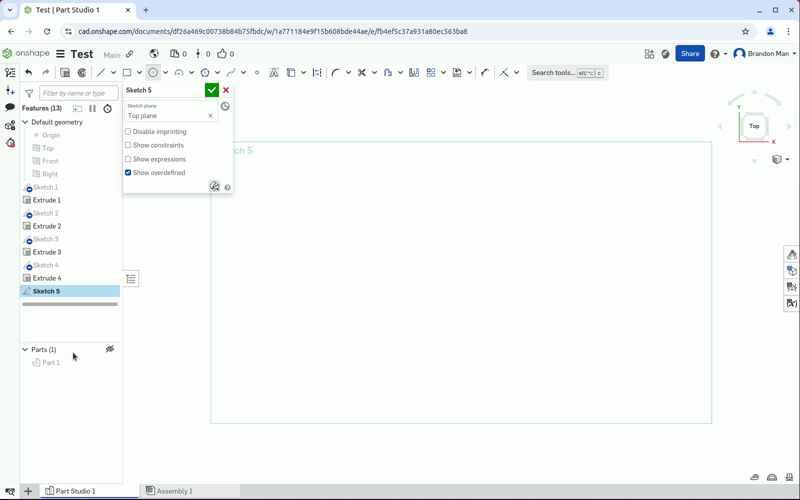
key_down(shift)
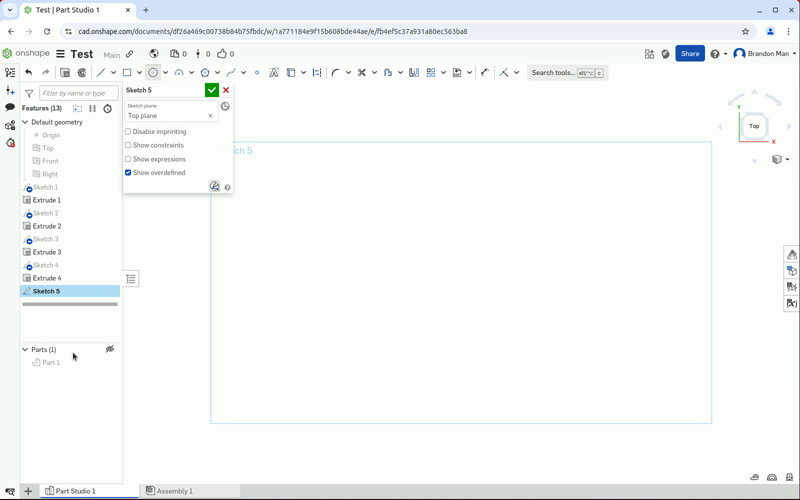
mouse_move(559, 297)
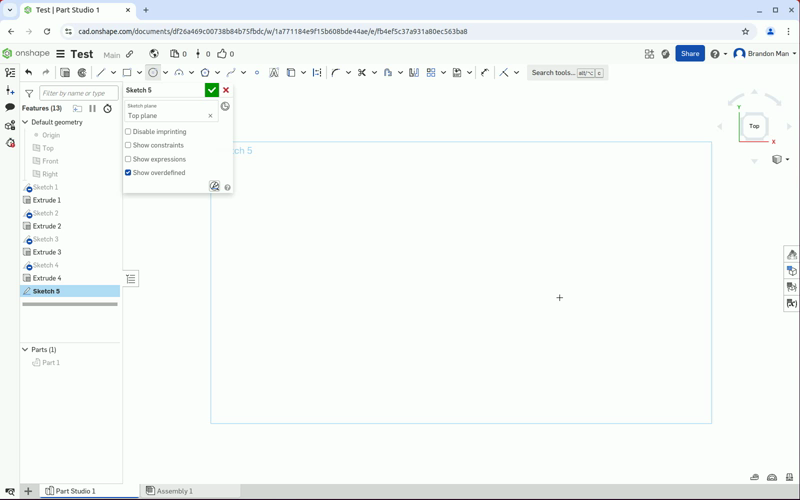
click(559, 297)
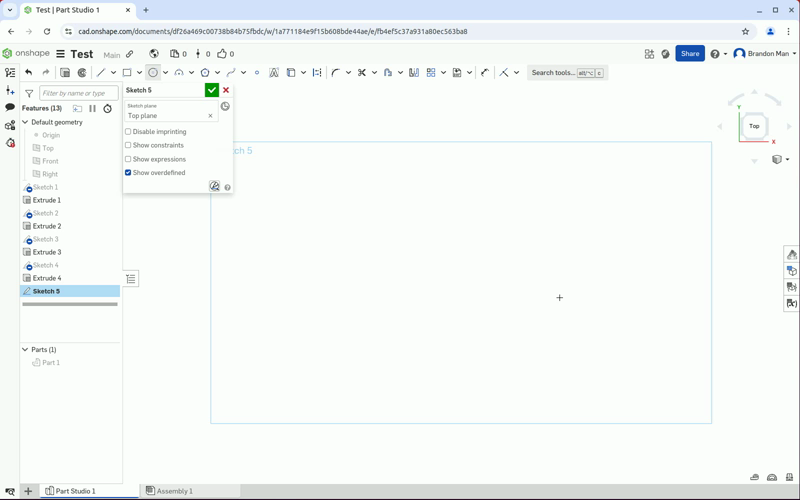
key_up(shift)
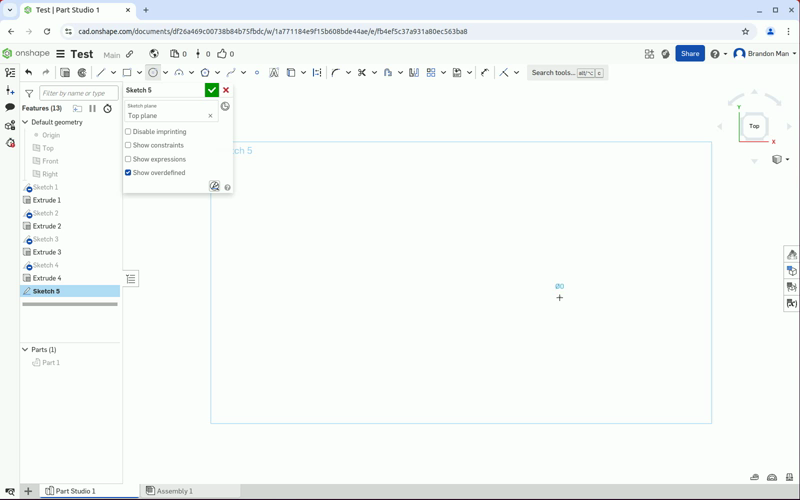
mouse_move(565, 297)
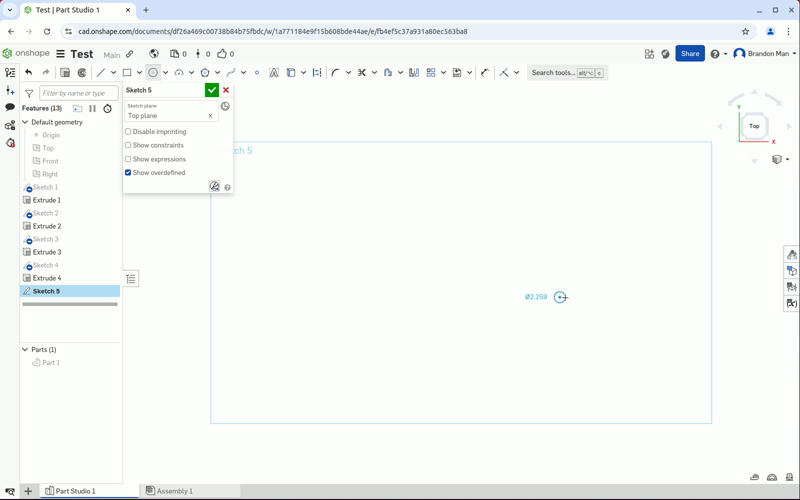
click(565, 297)
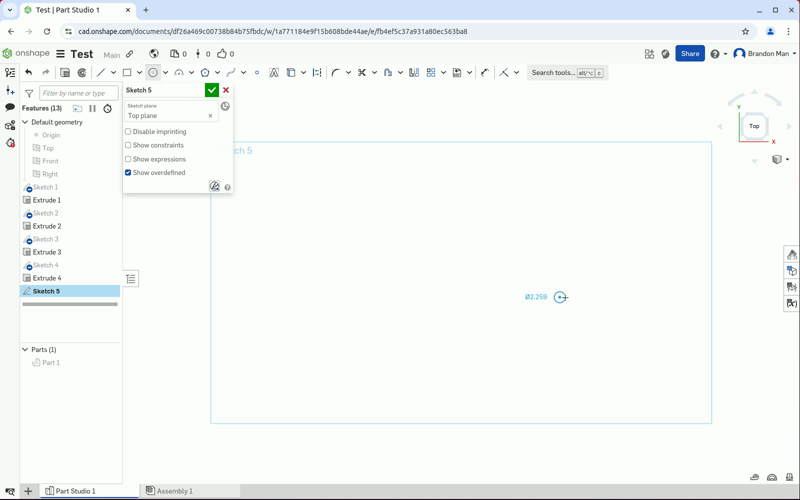
key(esc)
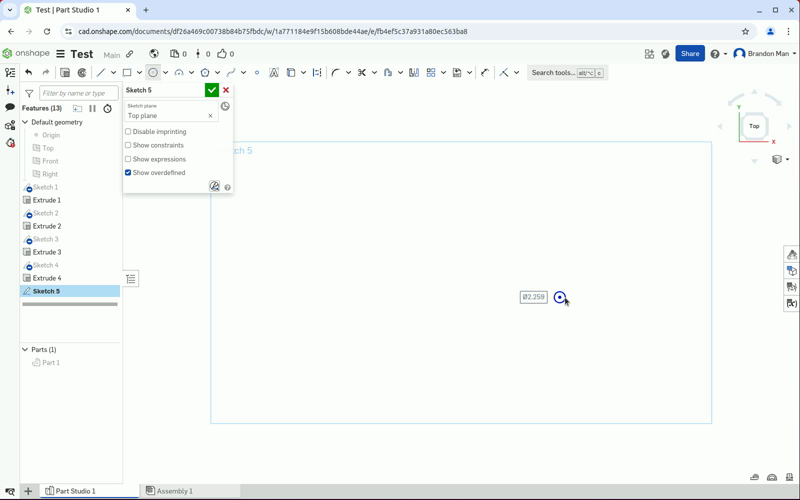
mouse_move(562, 294)
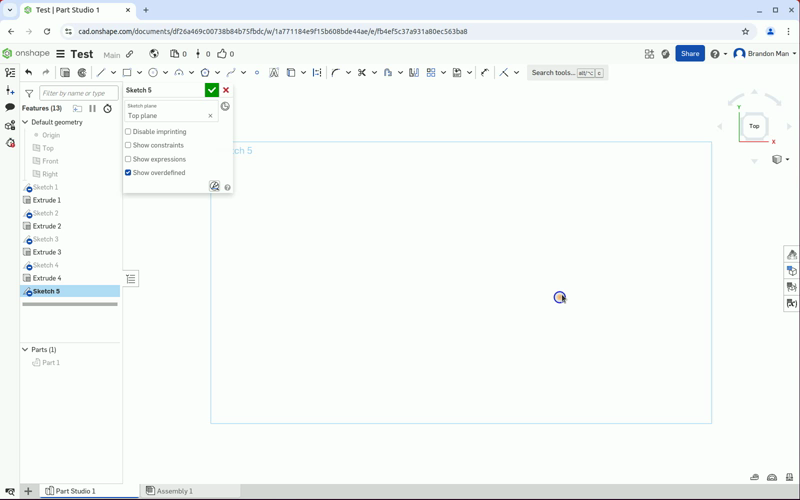
scroll(6)
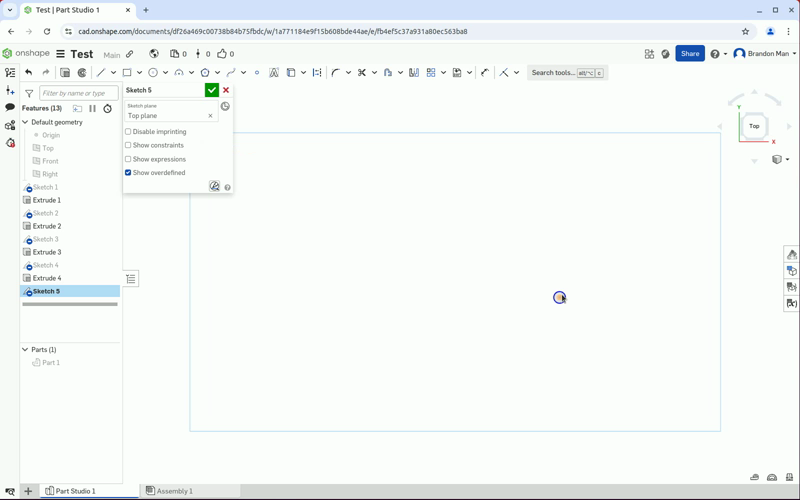
scroll(6)
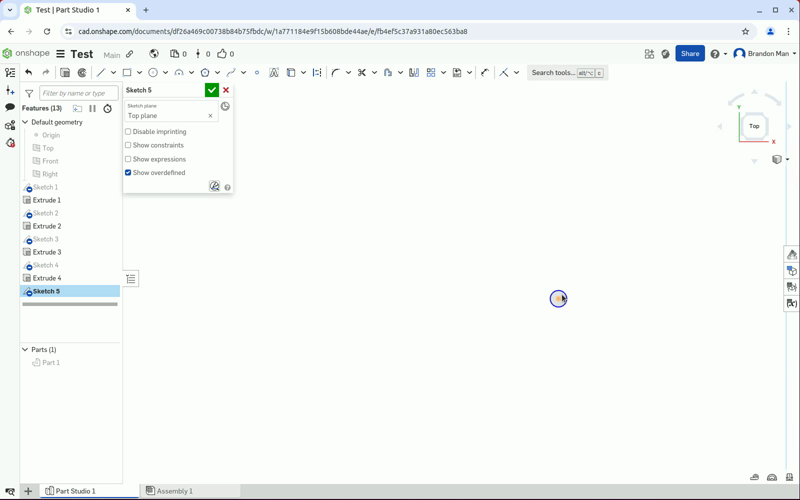
scroll(6)
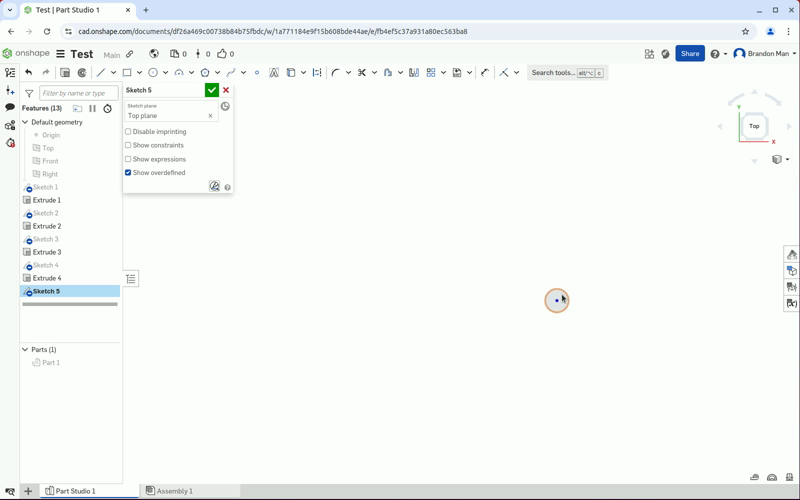
scroll(6)
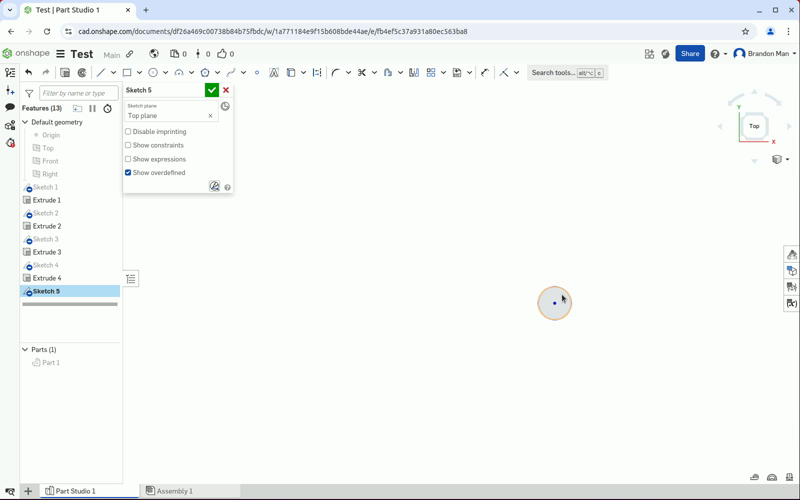
scroll(6)
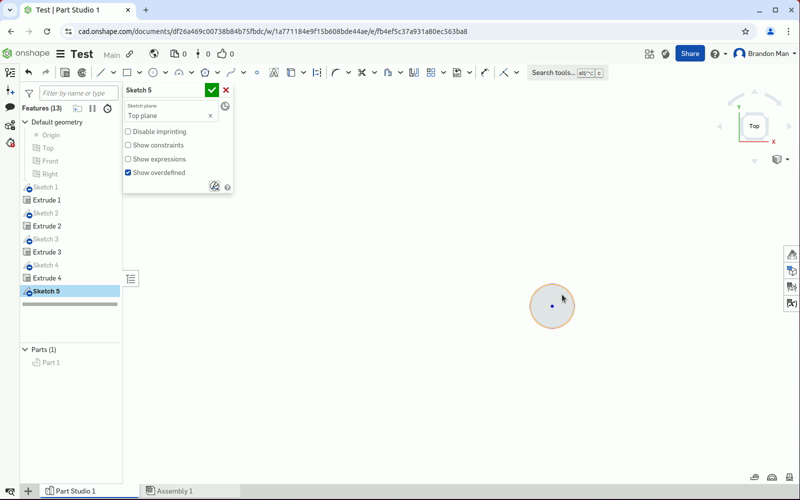
scroll(6)
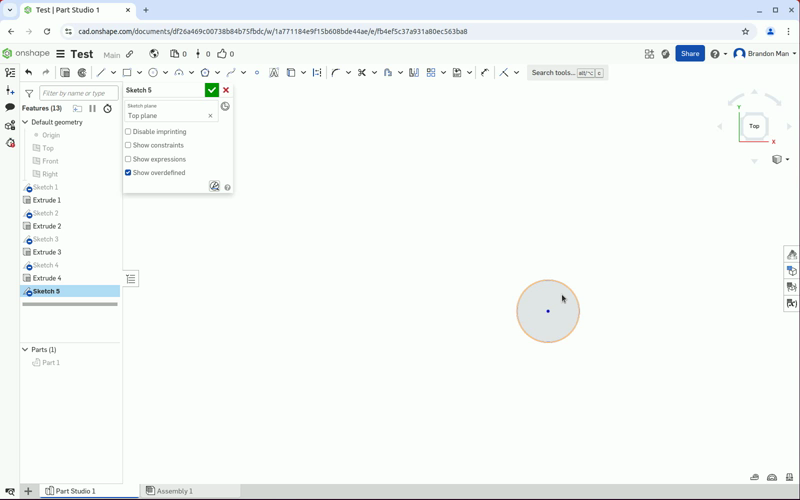
scroll(6)
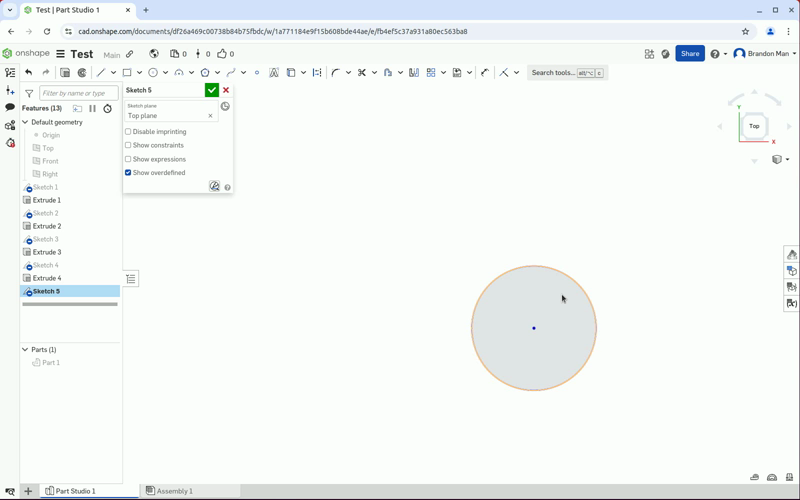
click(562, 294)
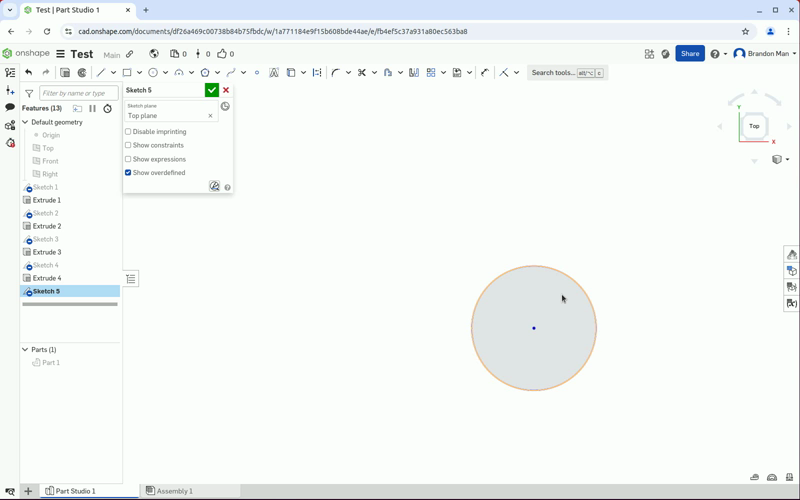
scroll(-6)
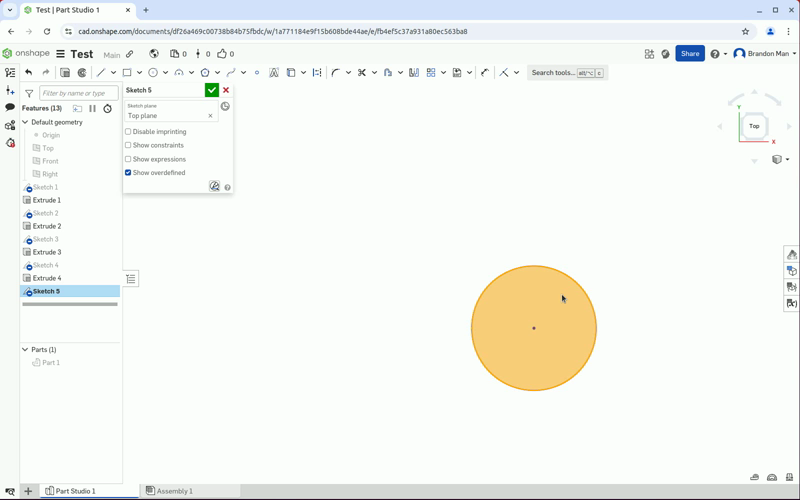
scroll(-6)
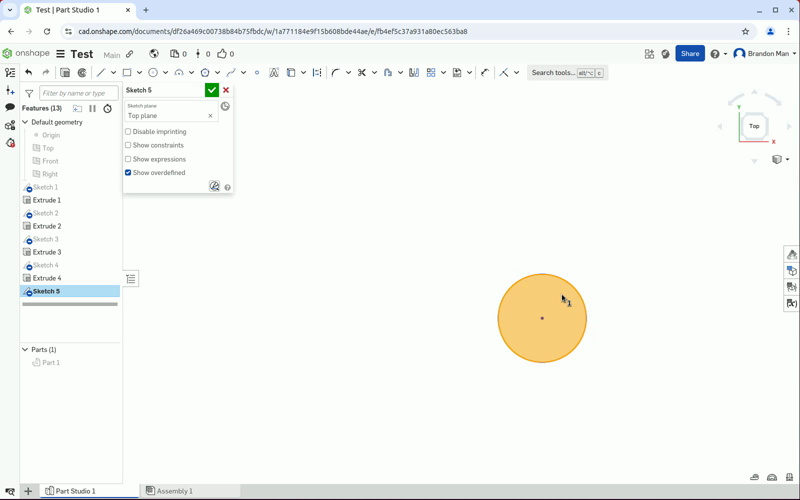
scroll(-6)
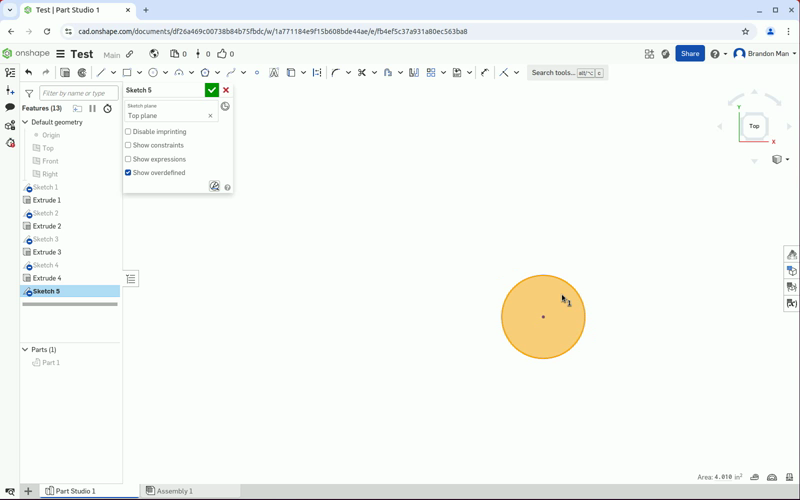
scroll(-6)
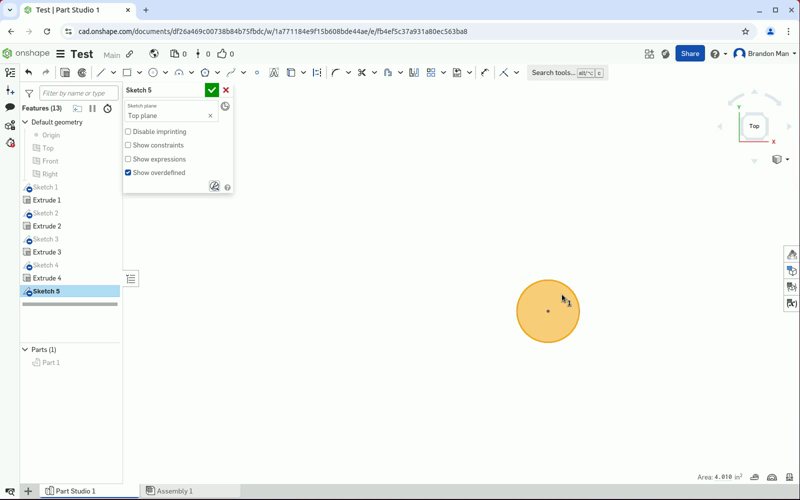
scroll(-6)
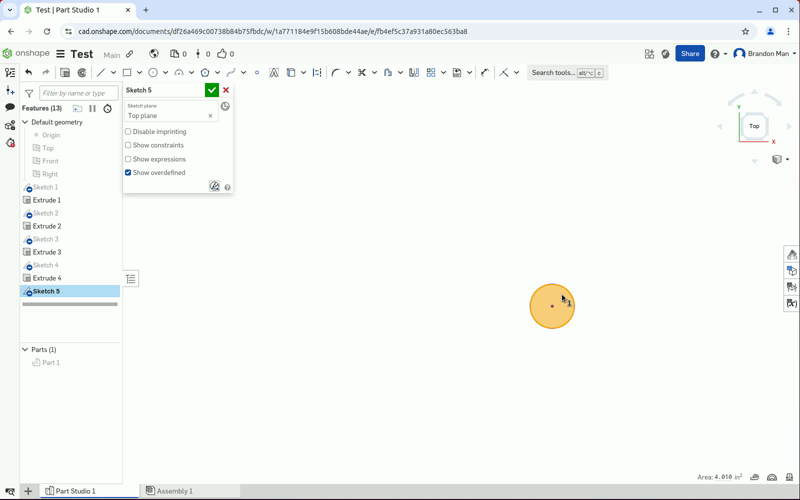
scroll(-6)
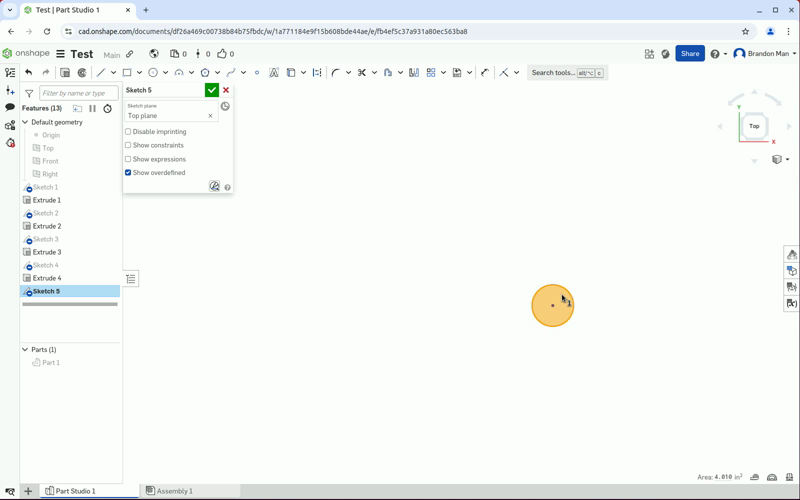
scroll(-6)
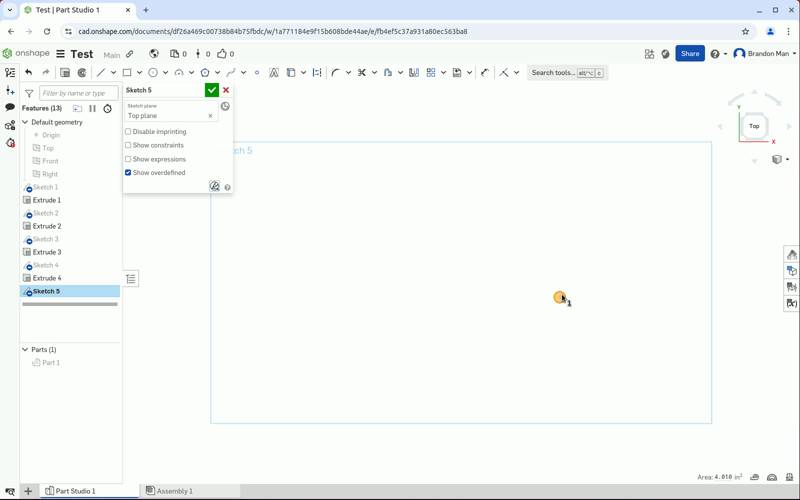
mouse_move(73, 352)
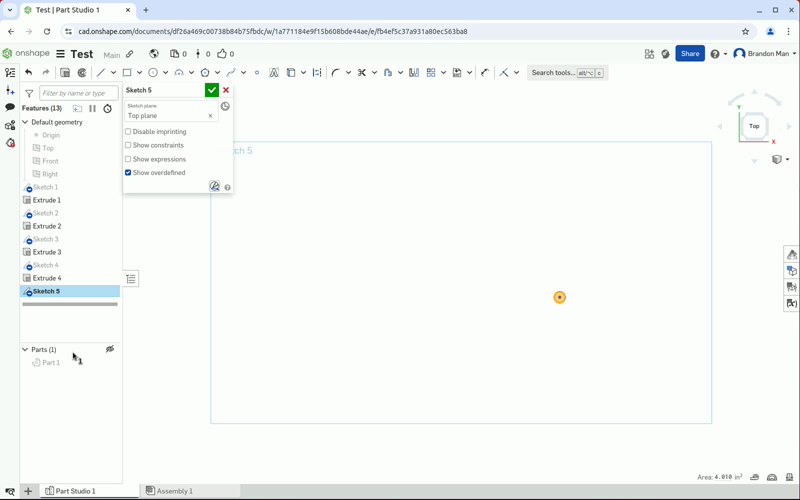
key(shift+y)
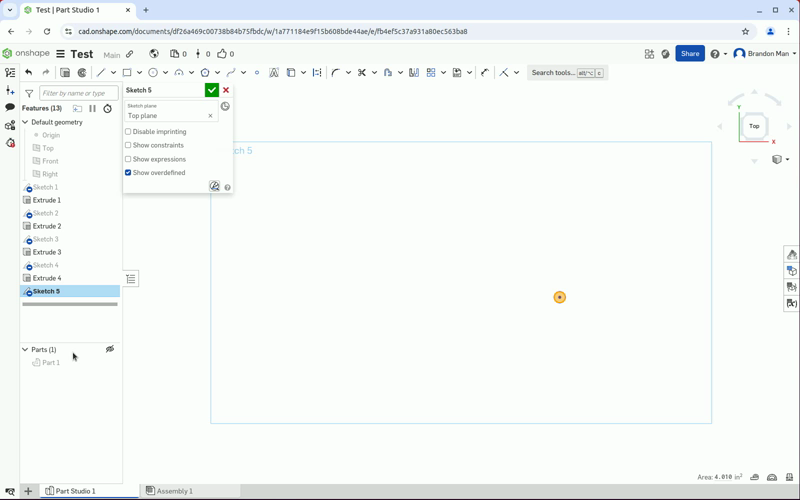
key(shift+e)
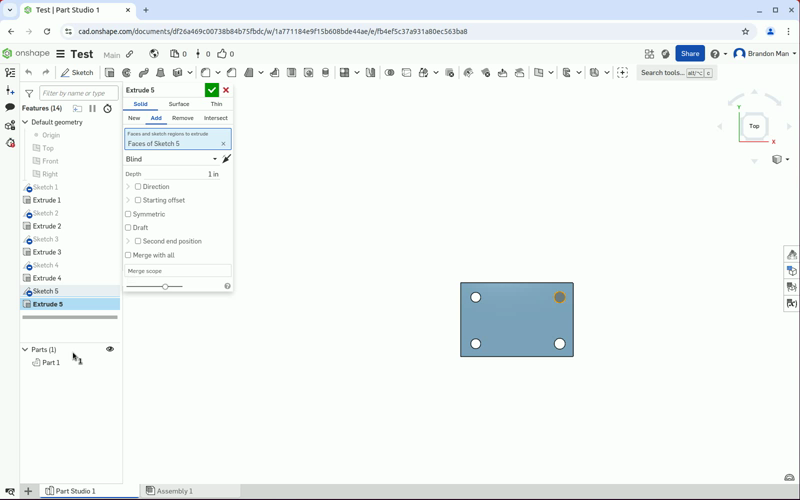
mouse_move(143, 106)
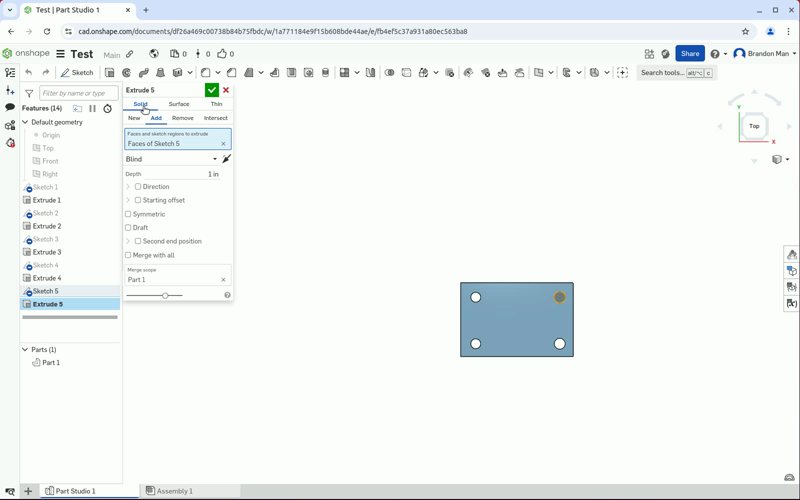
click(143, 106)
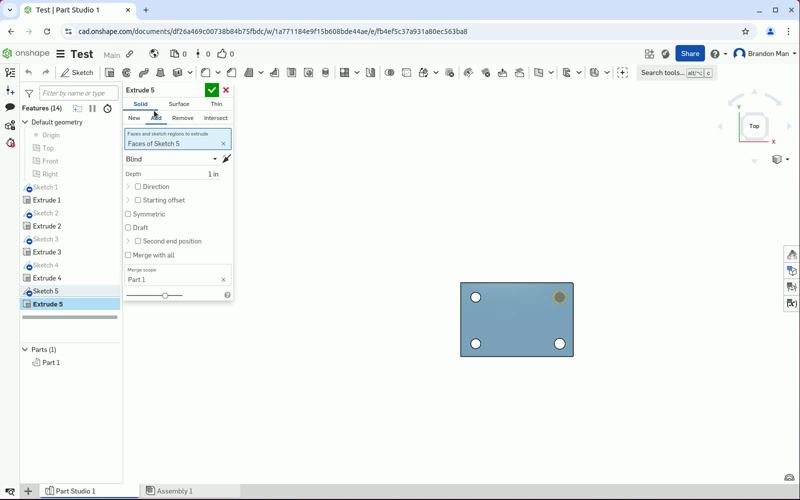
mouse_move(186, 120)
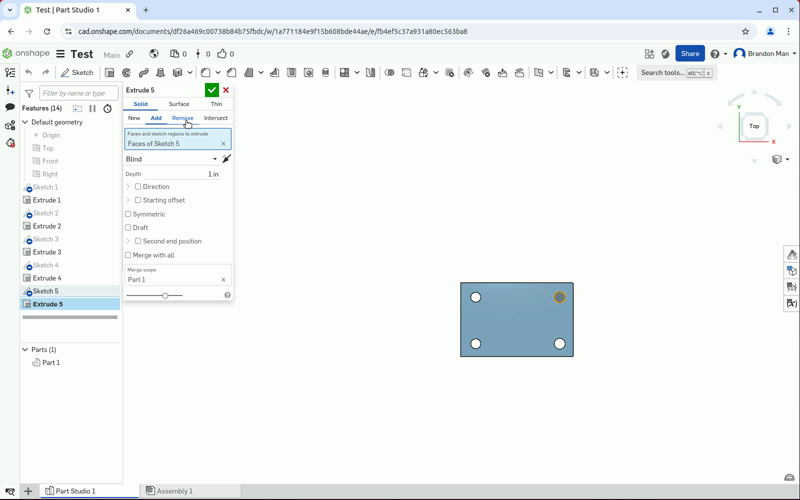
click(186, 120)
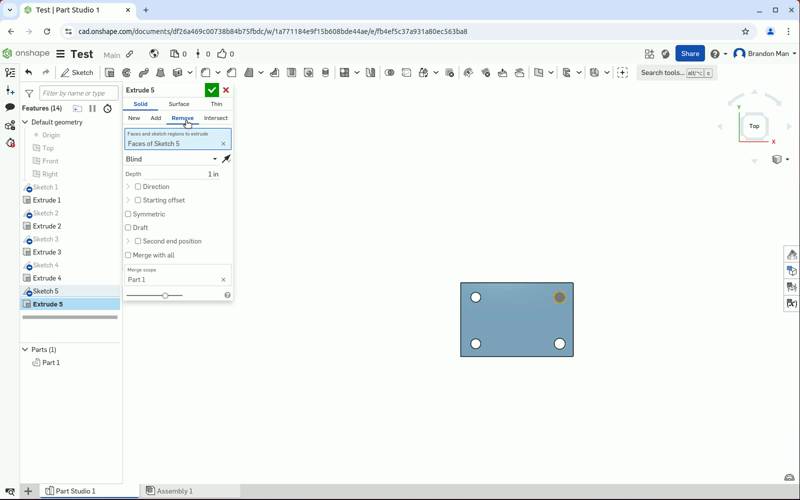
key(tab, 4)
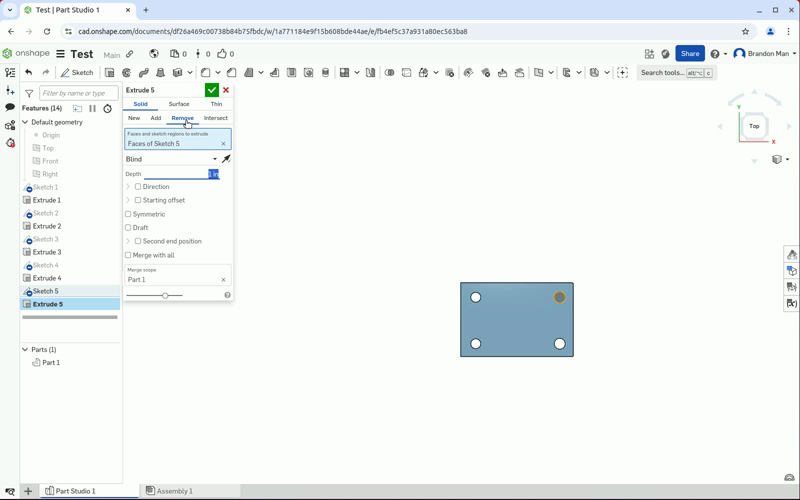
text(4.814)
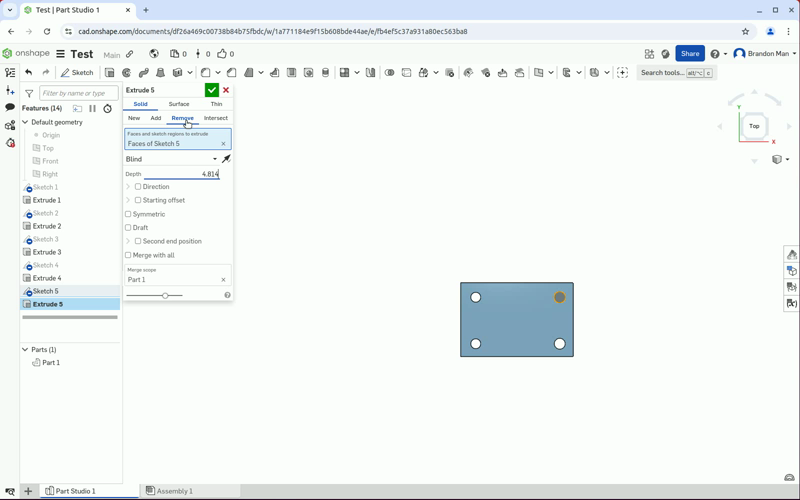
key(tab, 6)
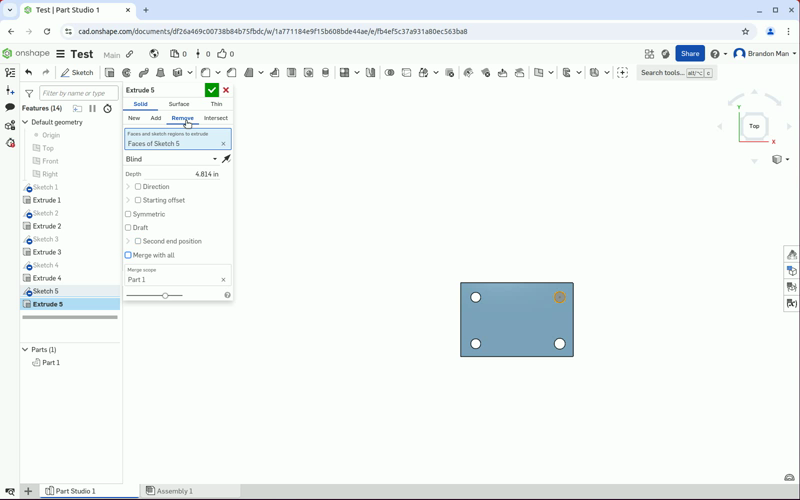
key(space)
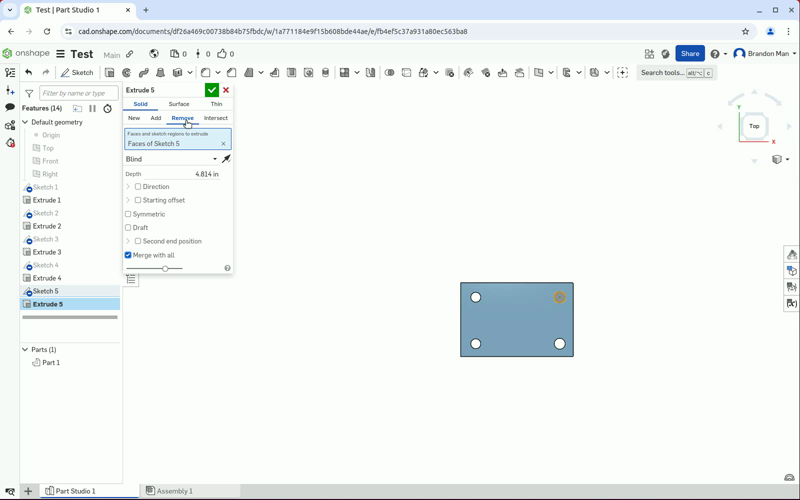
key(enter)
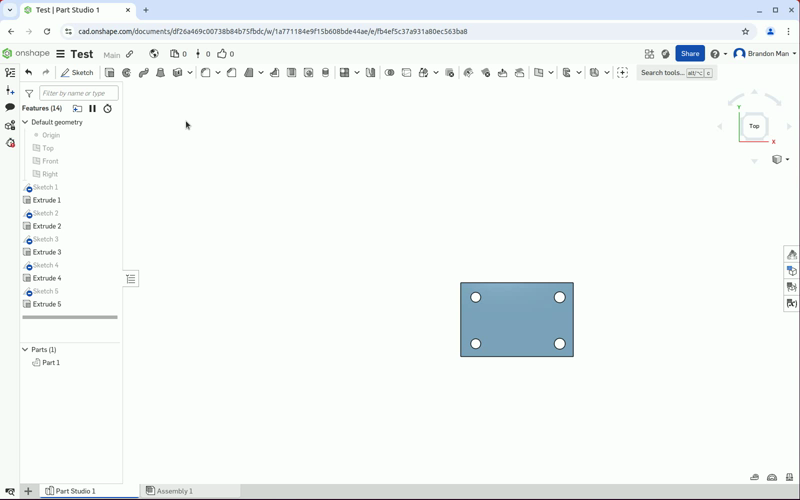
key(shift+h)
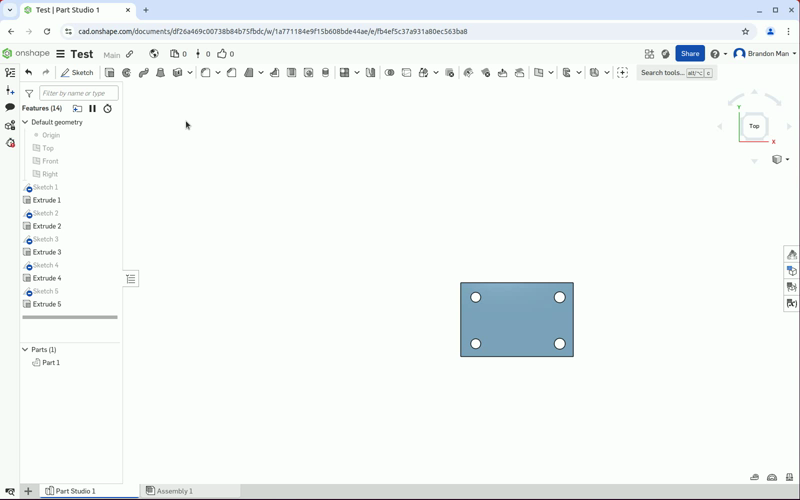
key(shift+h)
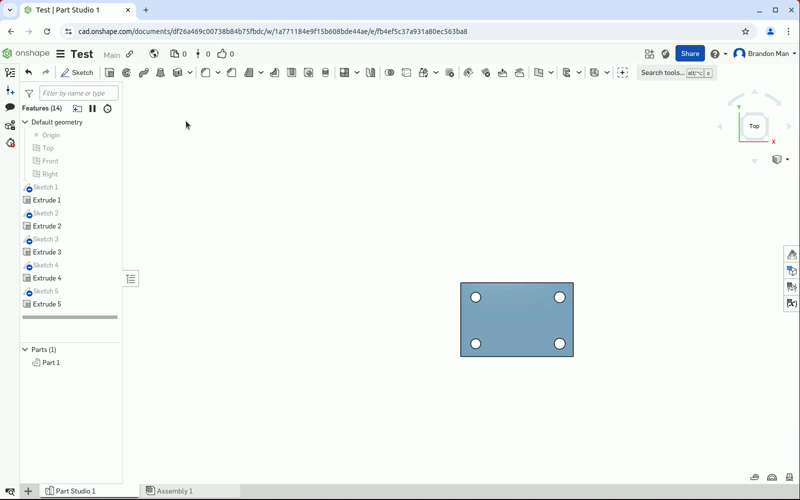
mouse_move(73, 189)
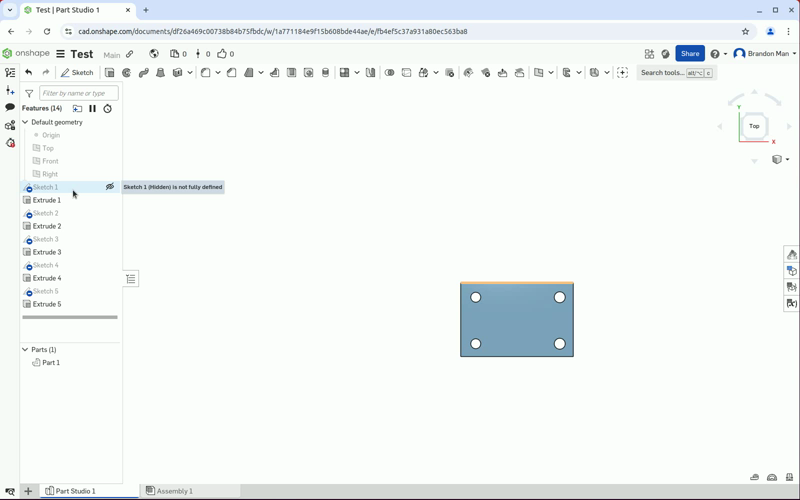
click(73, 189)
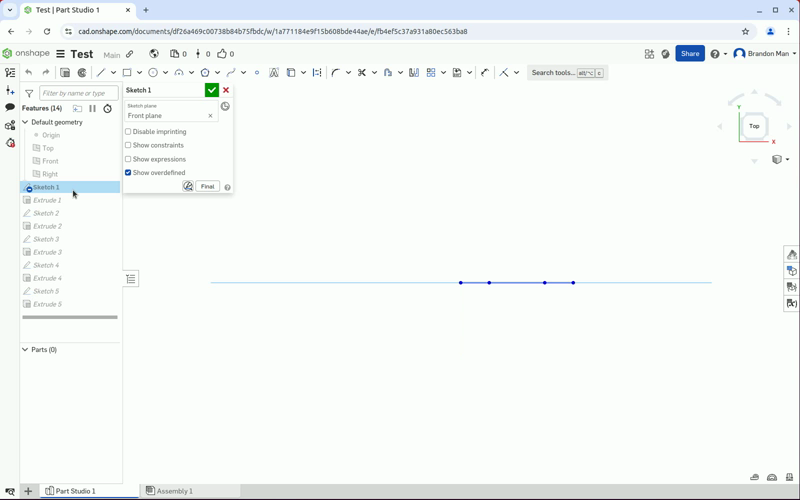
mouse_move(229, 92)
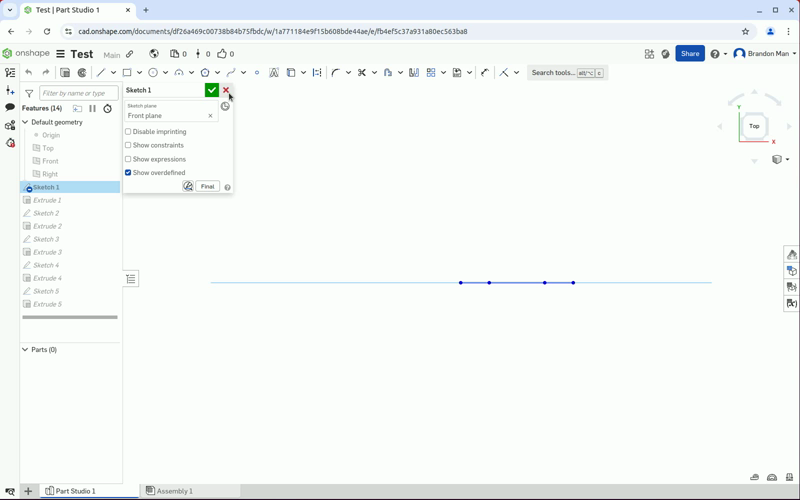
click(229, 92)
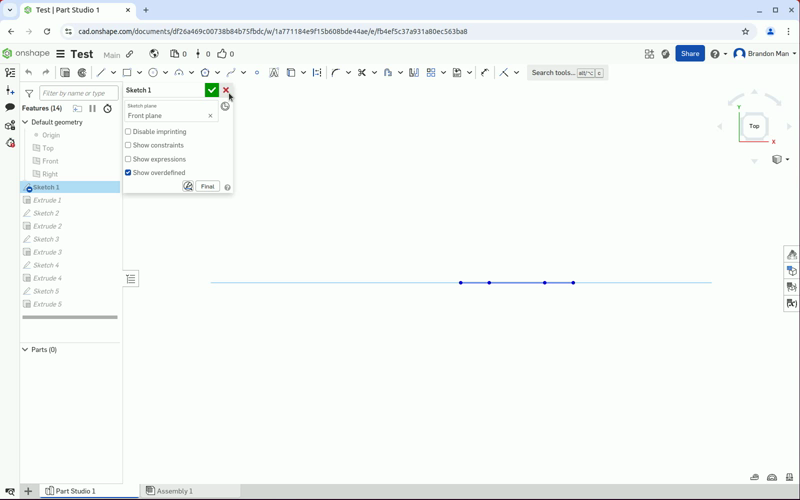
key(shift+s)
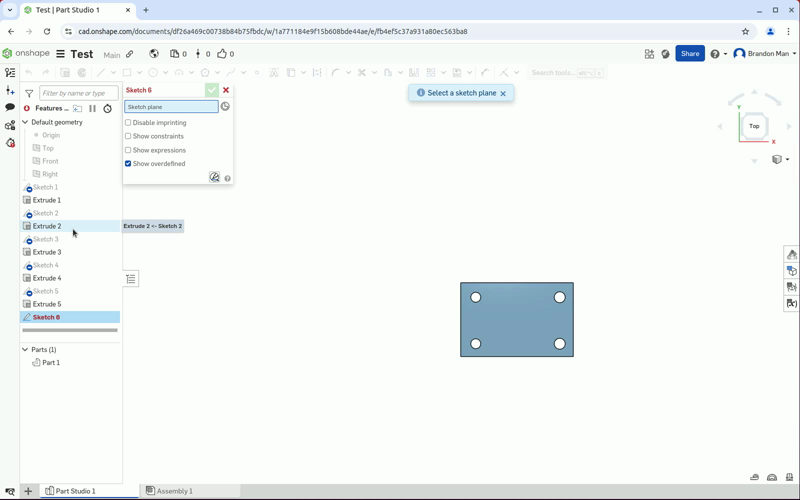
scroll(3)
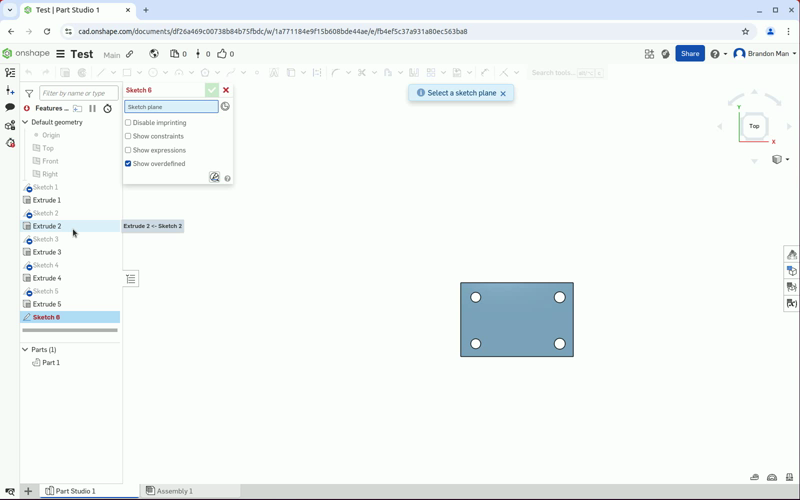
mouse_move(73, 150)
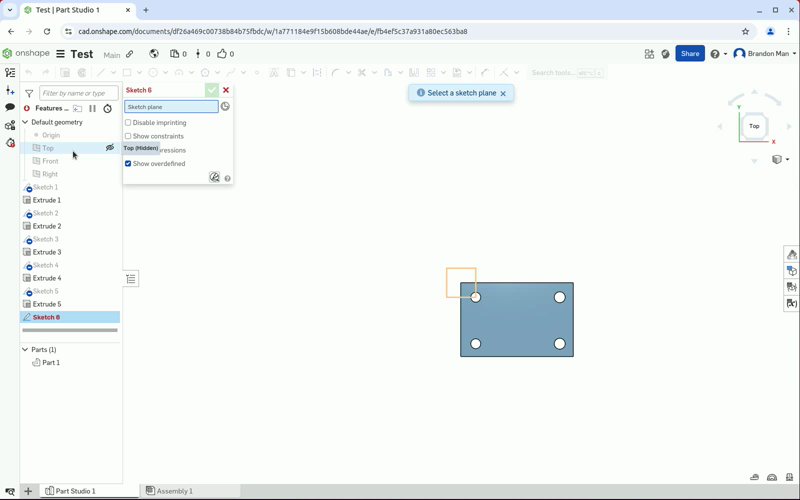
click(73, 150)
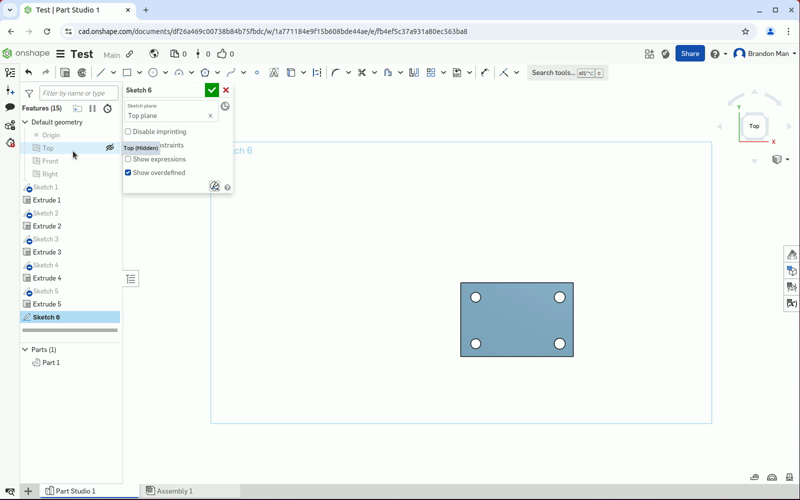
mouse_move(73, 352)
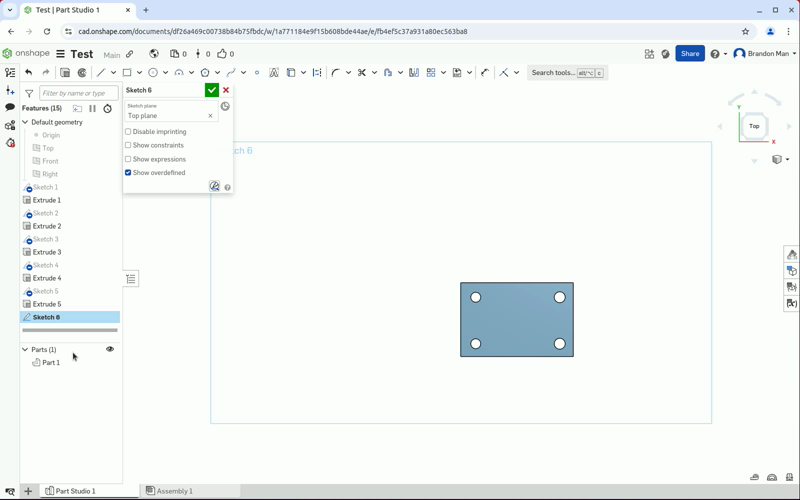
key(y)
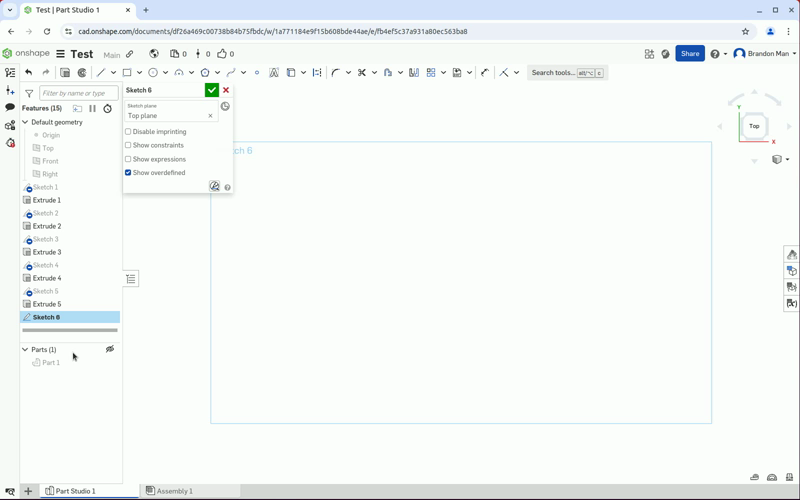
key(l)
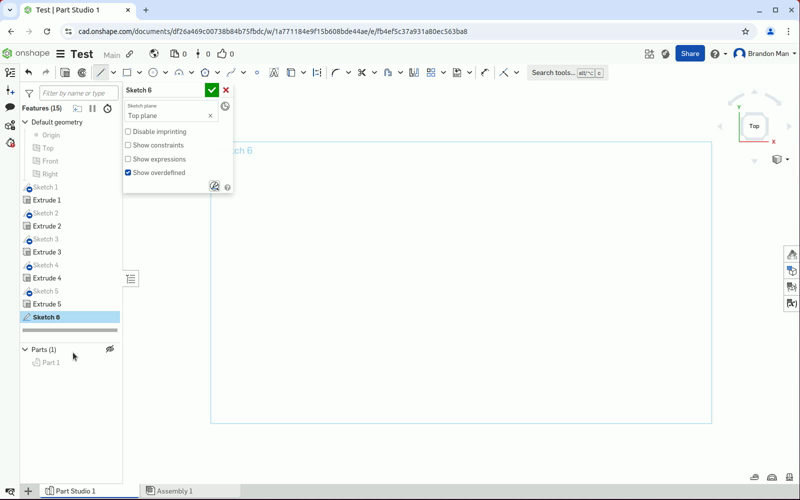
key_down(shift)
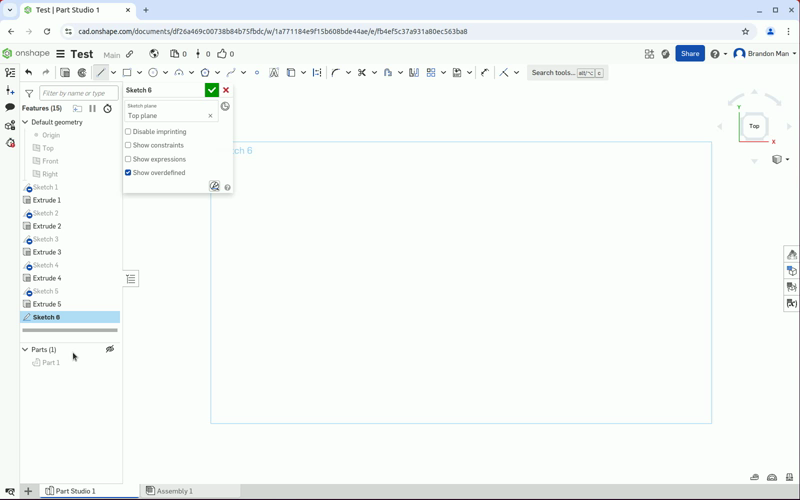
mouse_move(492, 325)
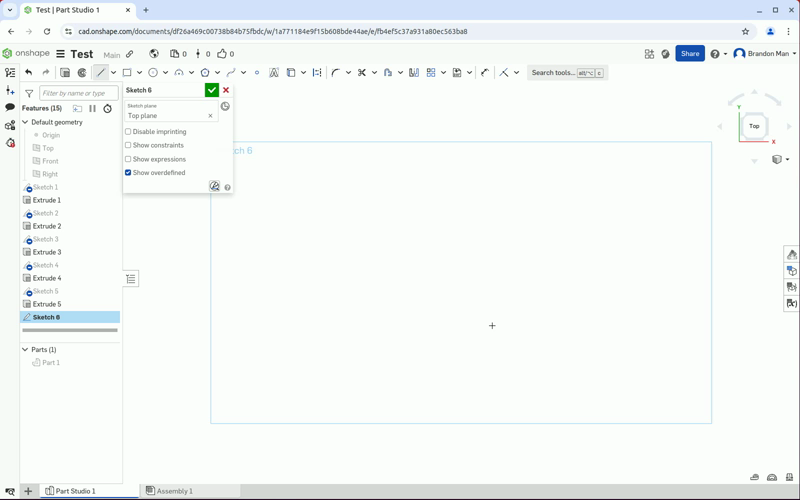
click(492, 325)
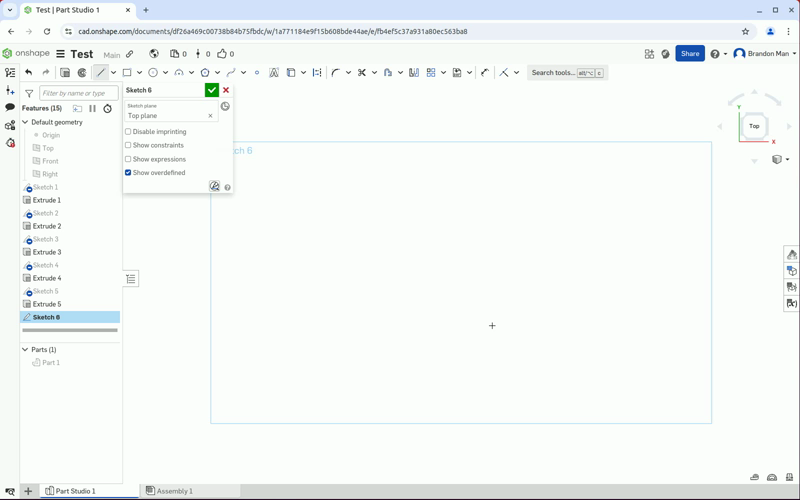
key_up(shift)
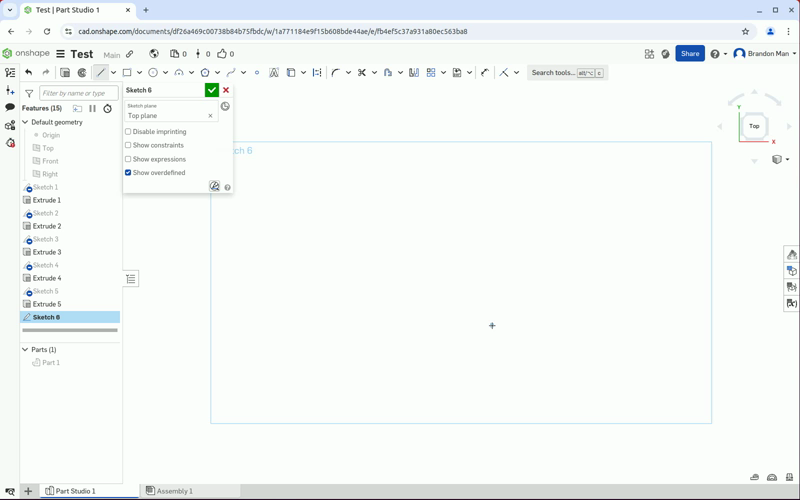
key_down(shift)
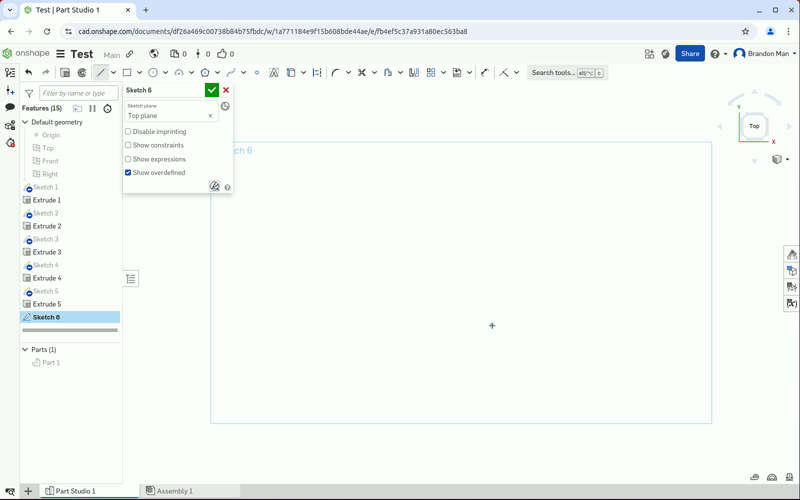
mouse_move(522, 325)
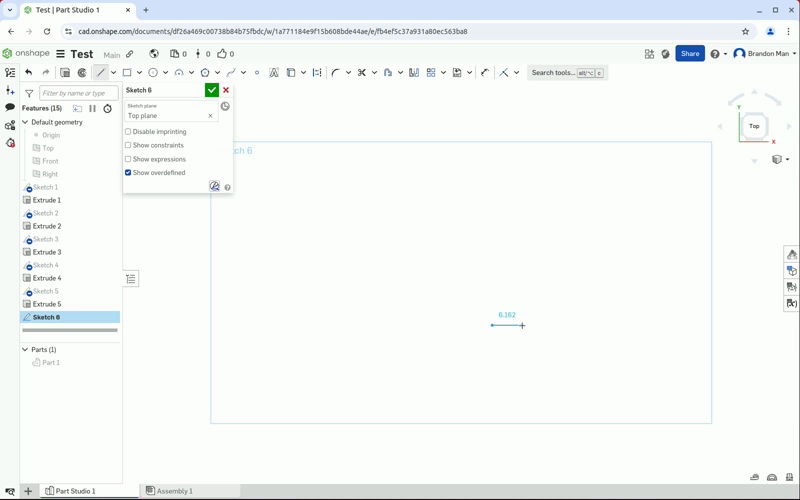
mouse_move(536, 325)
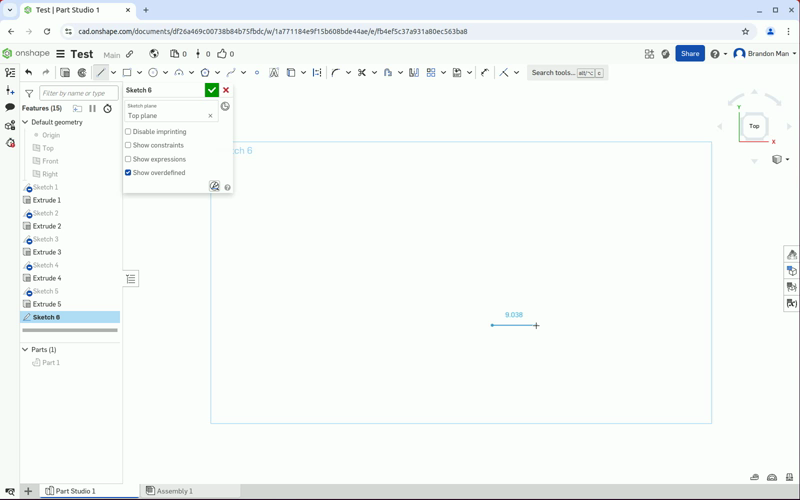
click(536, 325)
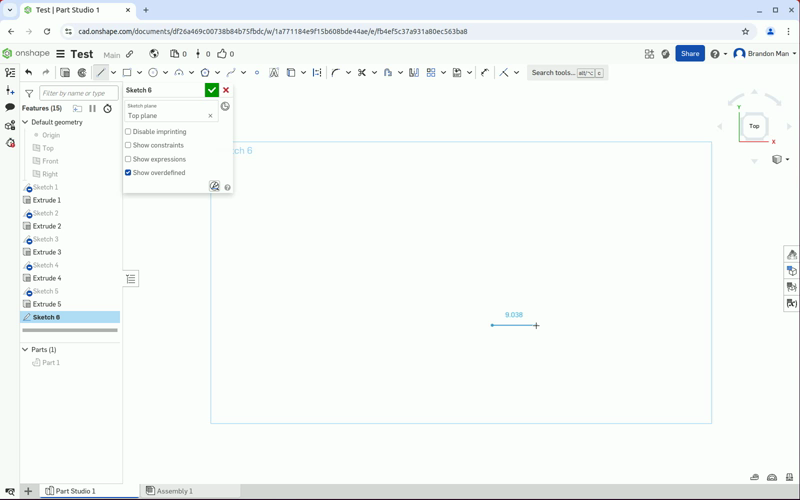
key_up(shift)
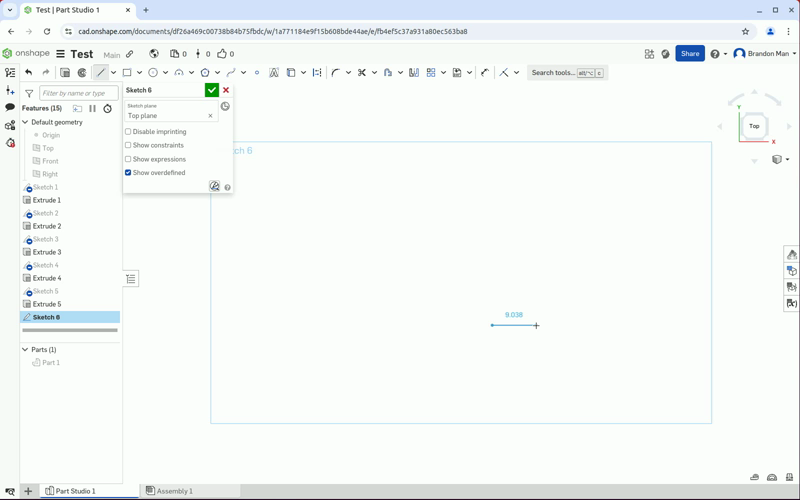
key_down(shift)
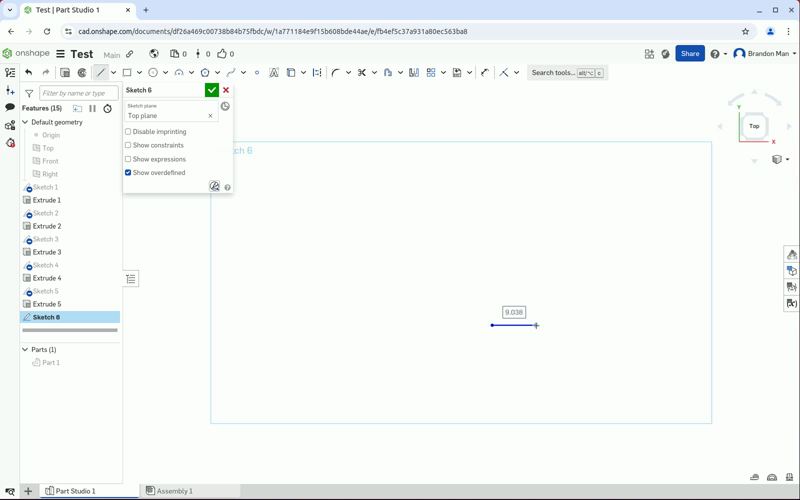
mouse_move(566, 325)
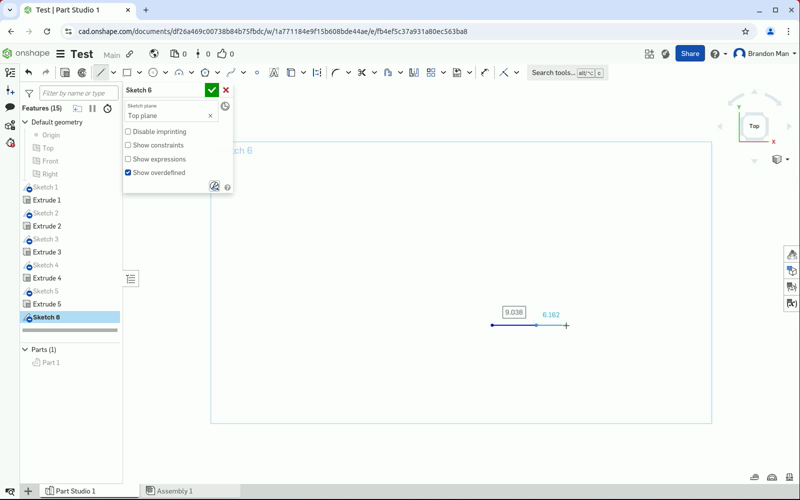
mouse_move(536, 336)
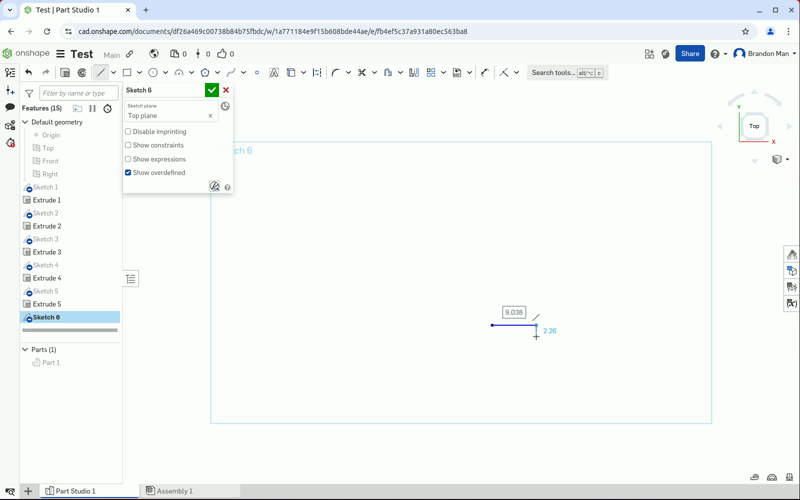
click(536, 336)
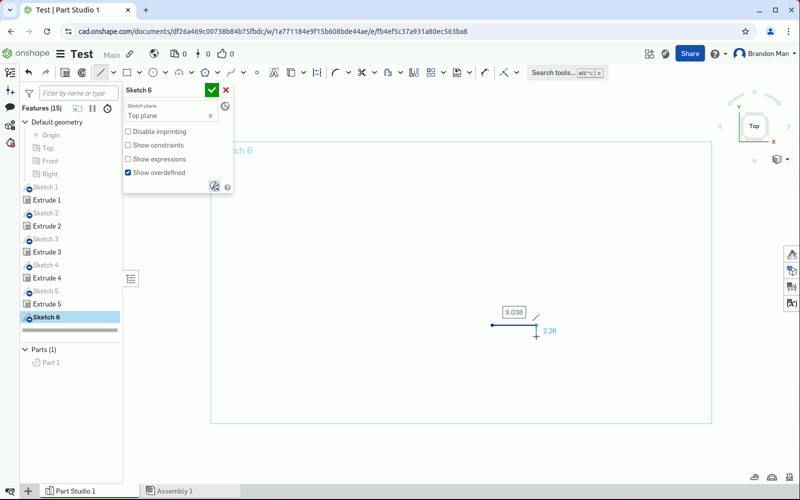
key_up(shift)
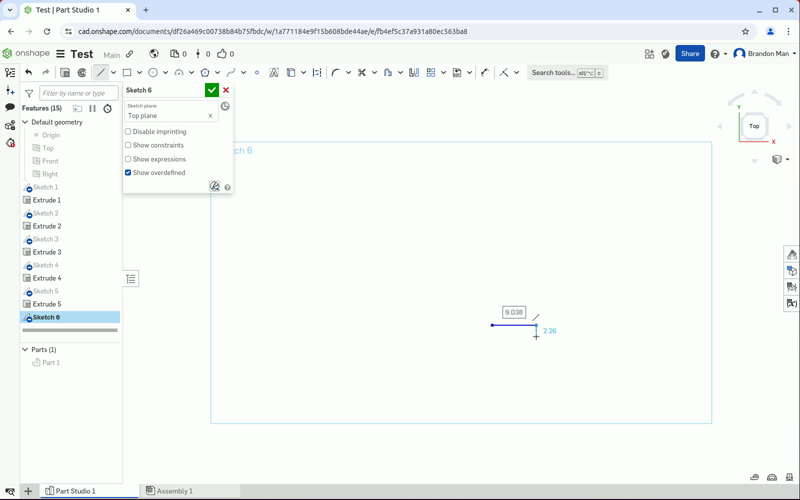
key_down(shift)
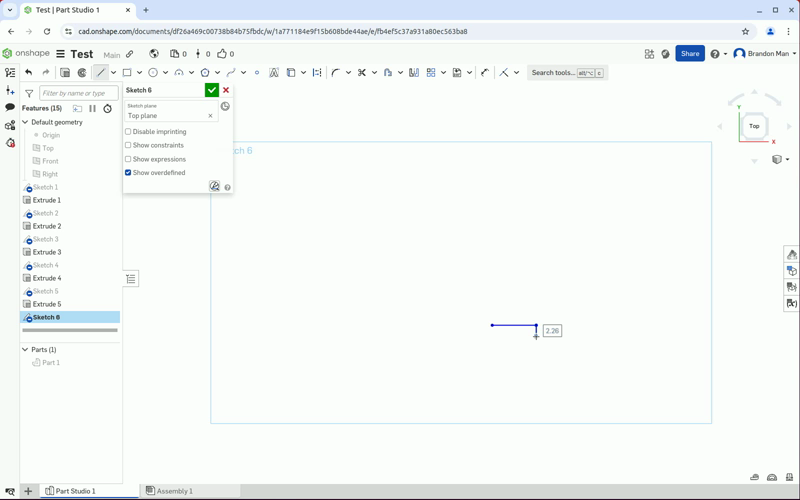
mouse_move(566, 336)
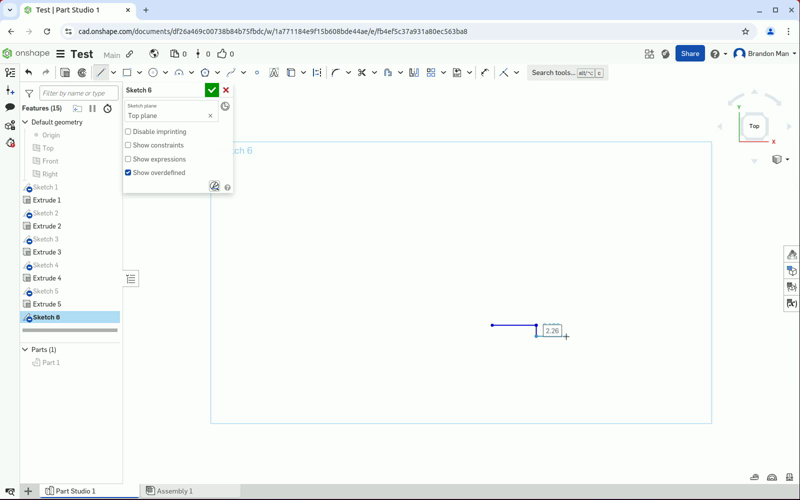
mouse_move(545, 336)
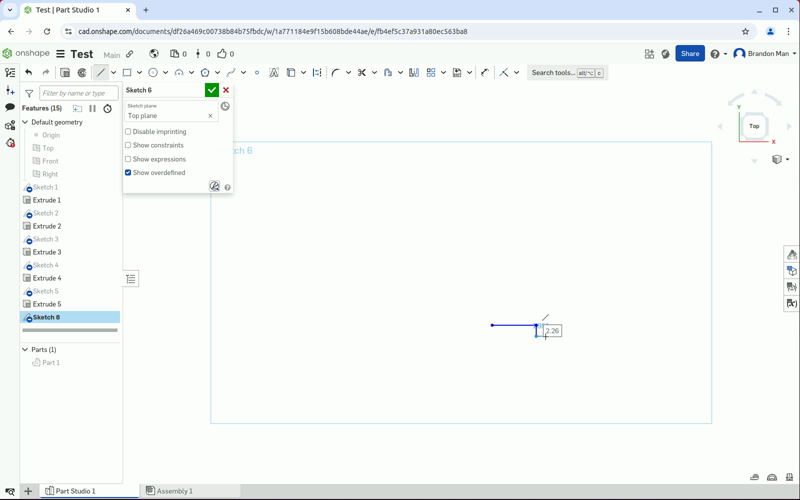
click(545, 336)
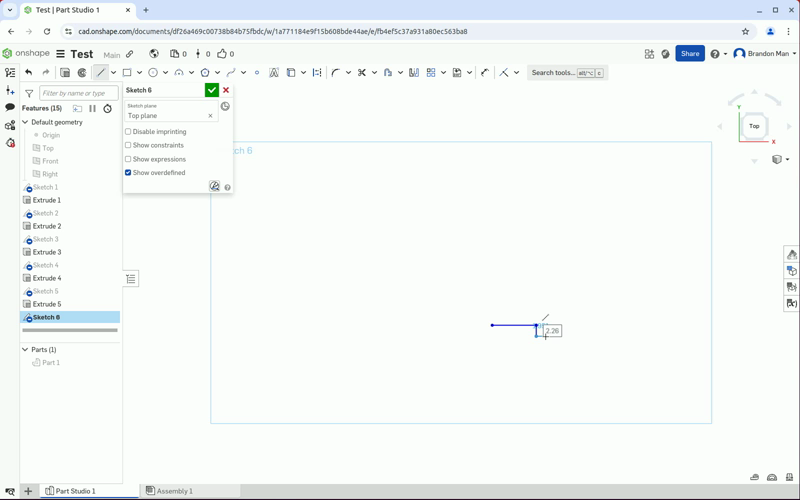
key_up(shift)
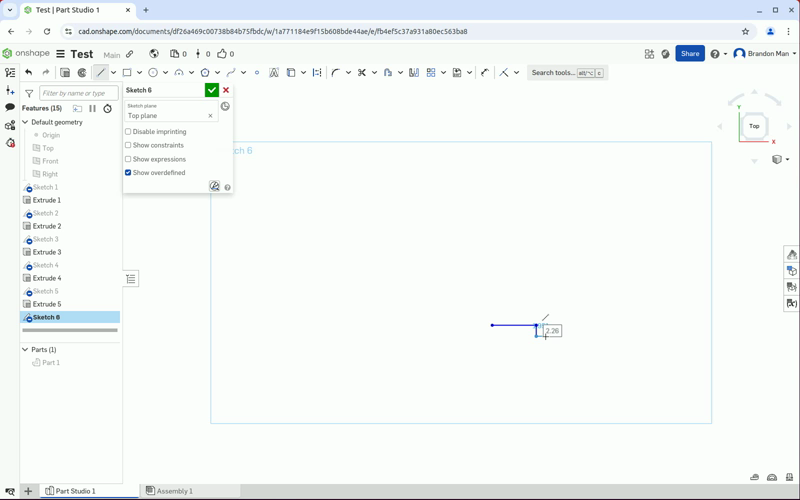
key_down(shift)
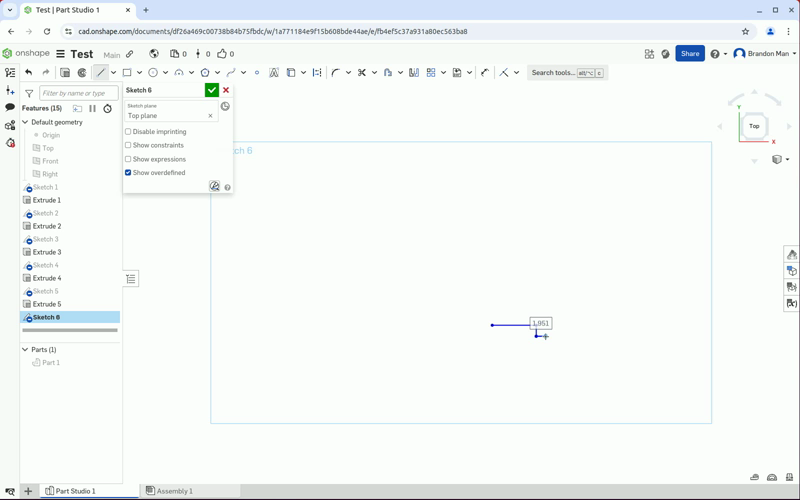
mouse_move(575, 336)
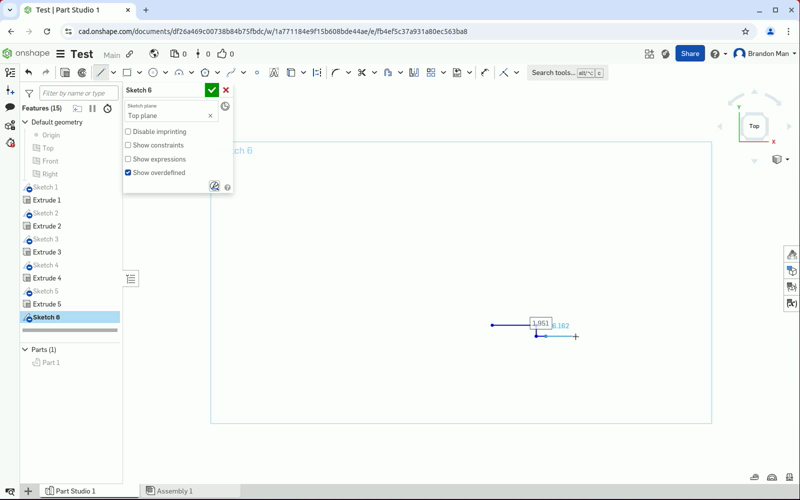
mouse_move(545, 325)
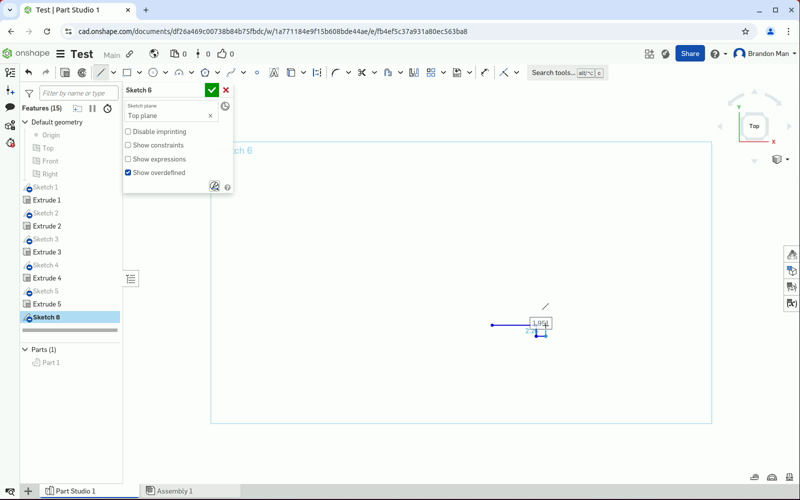
click(545, 325)
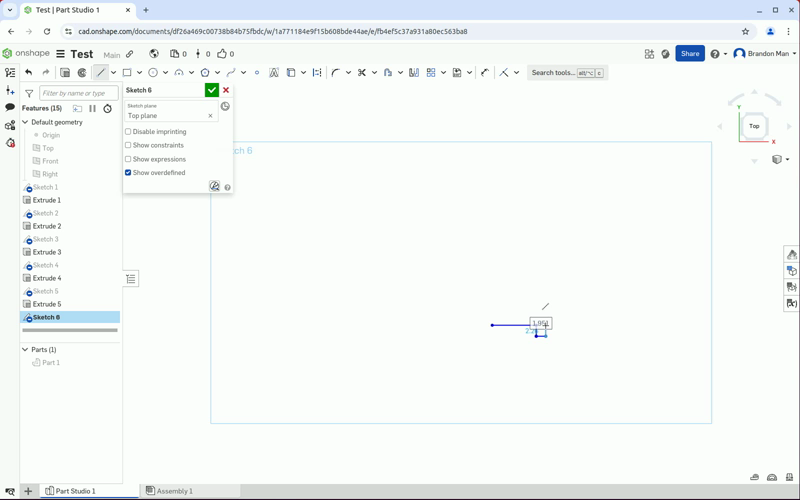
key_up(shift)
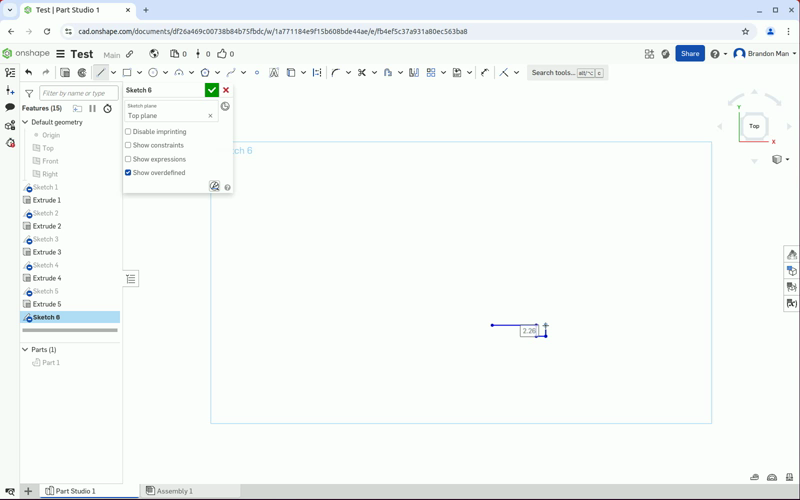
key_down(shift)
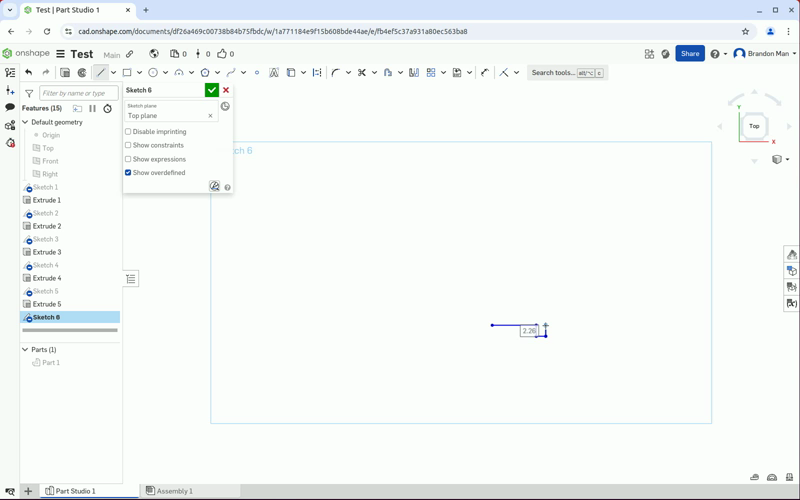
mouse_move(575, 325)
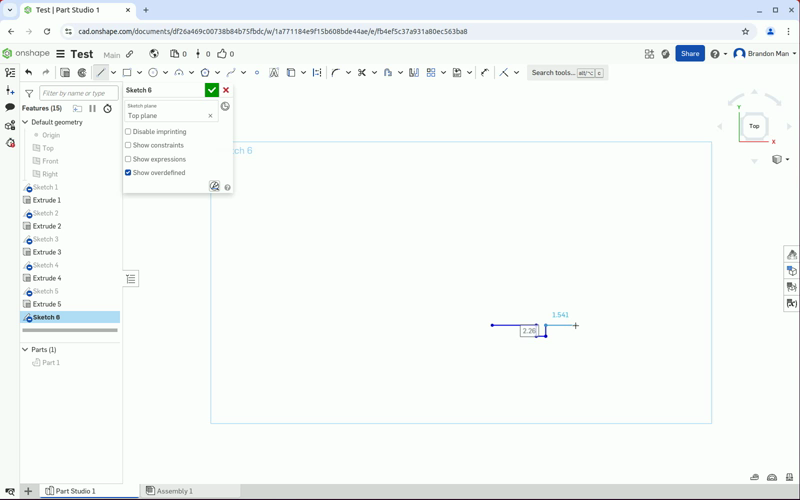
mouse_move(545, 315)
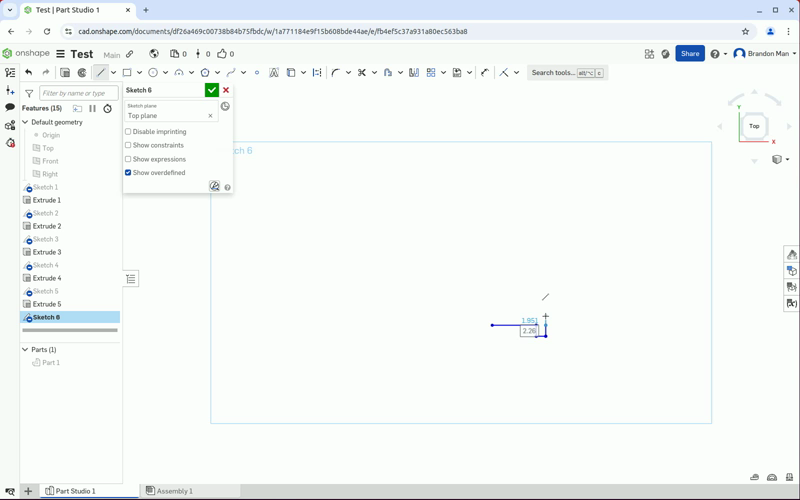
click(545, 315)
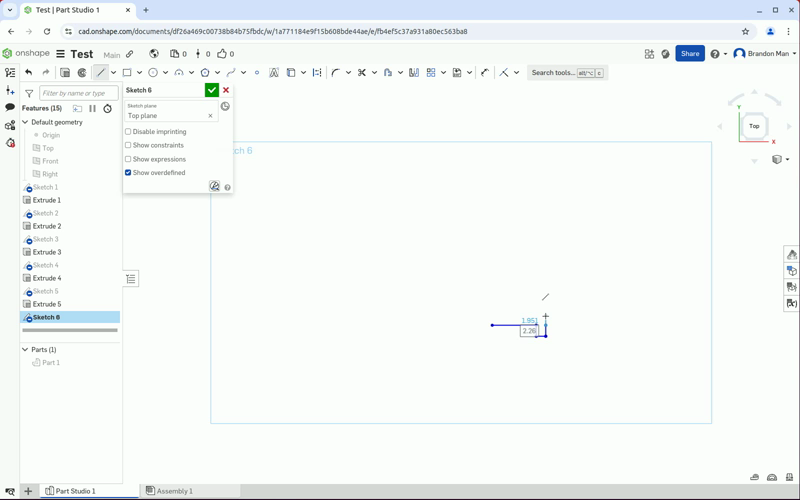
key_up(shift)
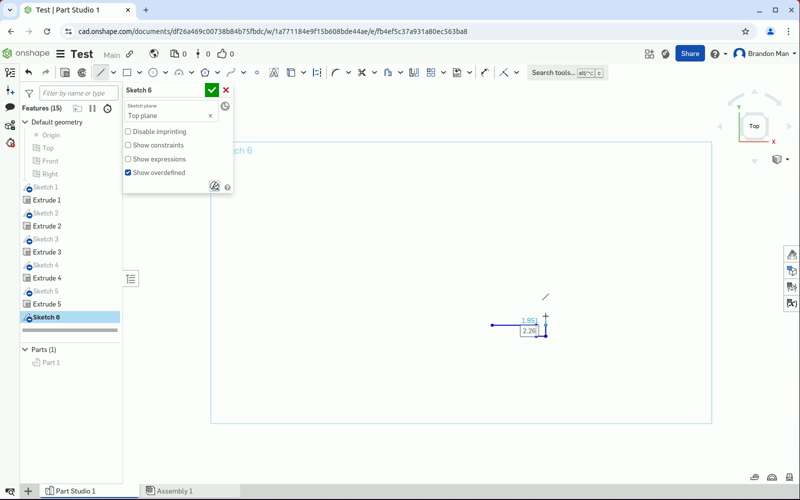
key_down(shift)
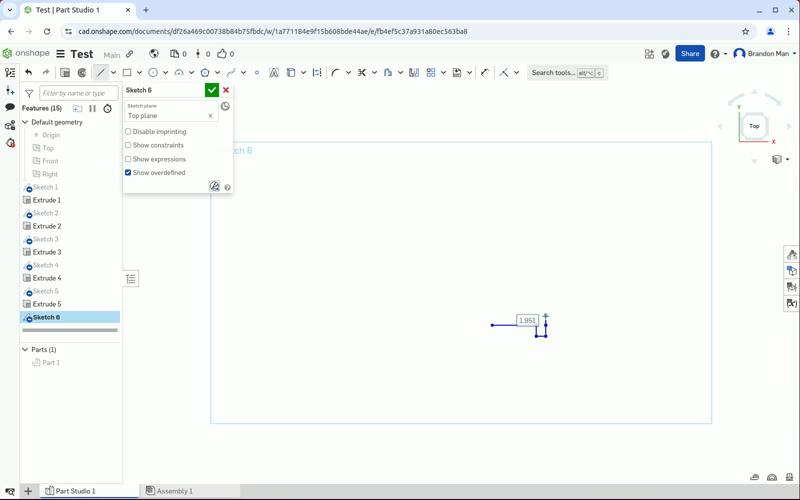
mouse_move(575, 315)
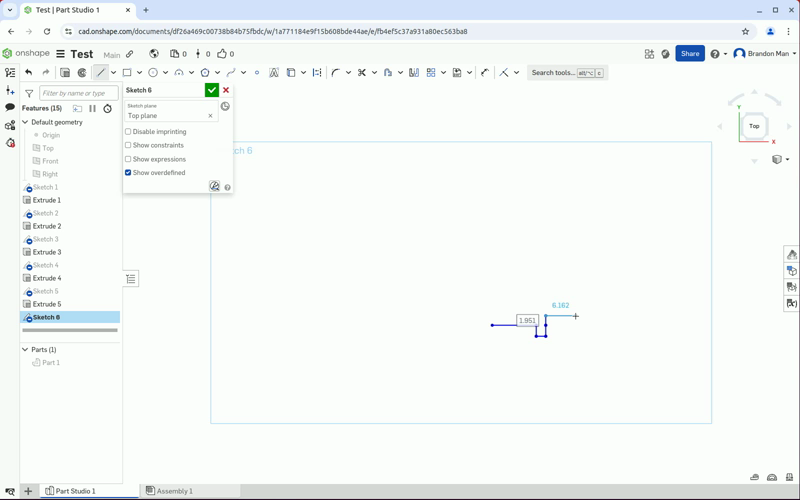
mouse_move(545, 304)
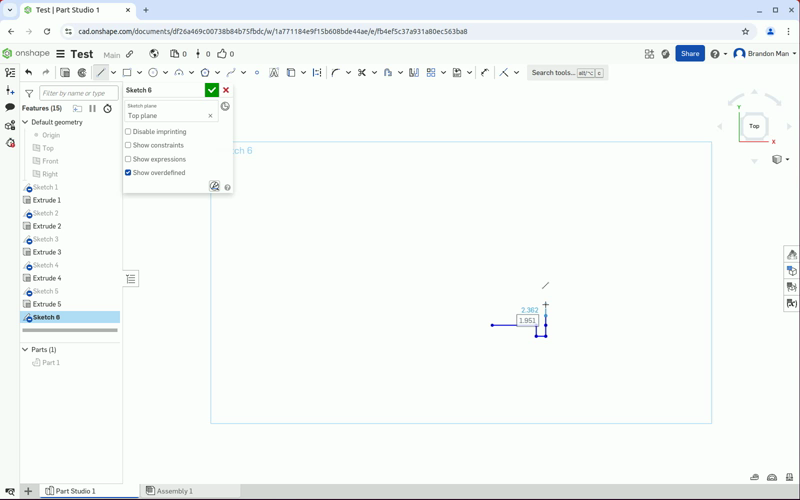
click(545, 304)
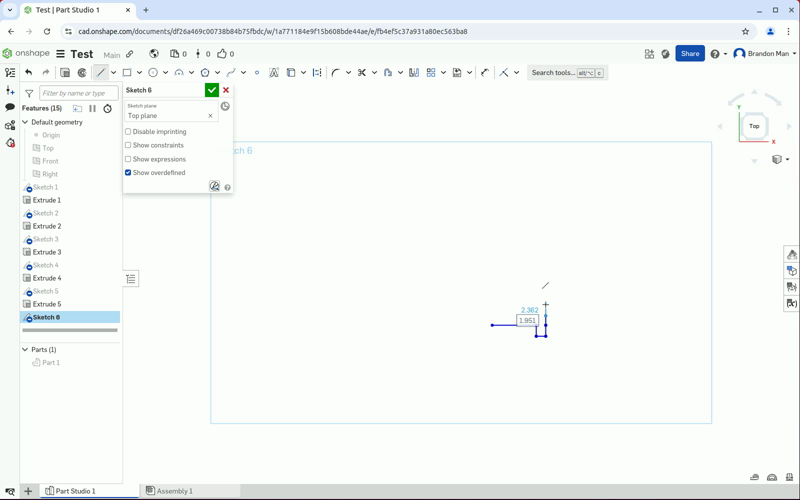
key_up(shift)
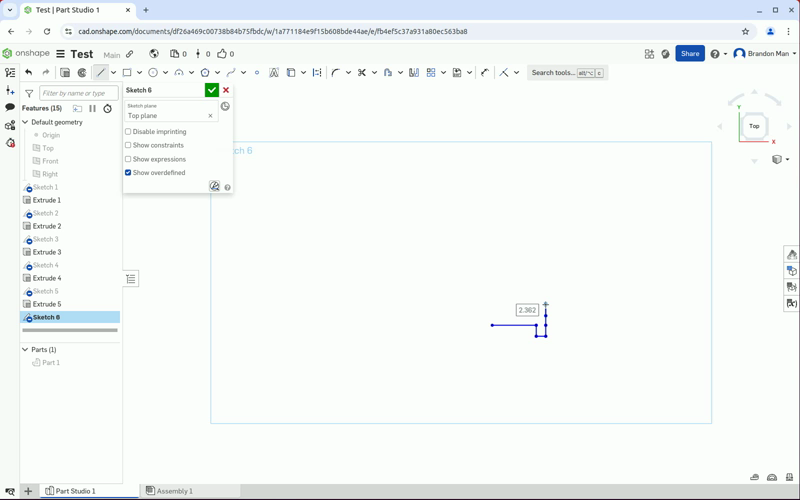
key_down(shift)
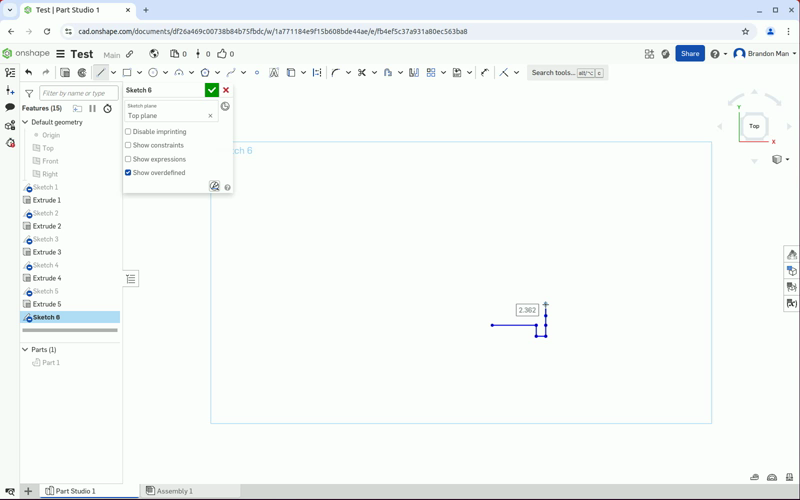
mouse_move(575, 304)
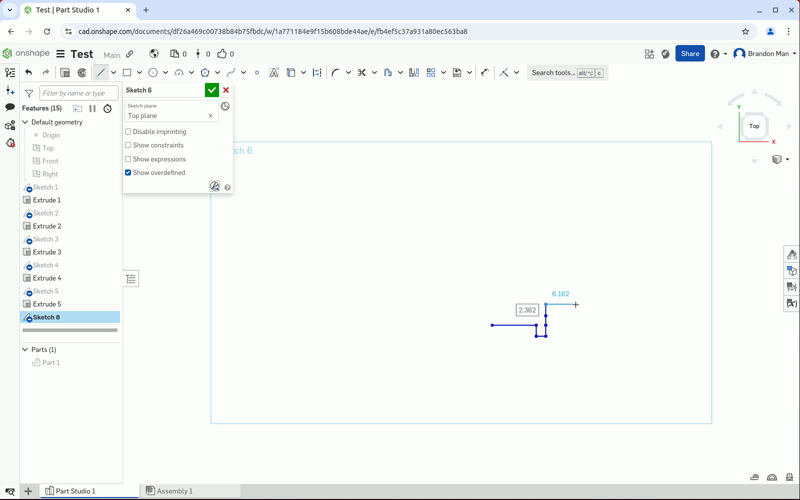
mouse_move(536, 304)
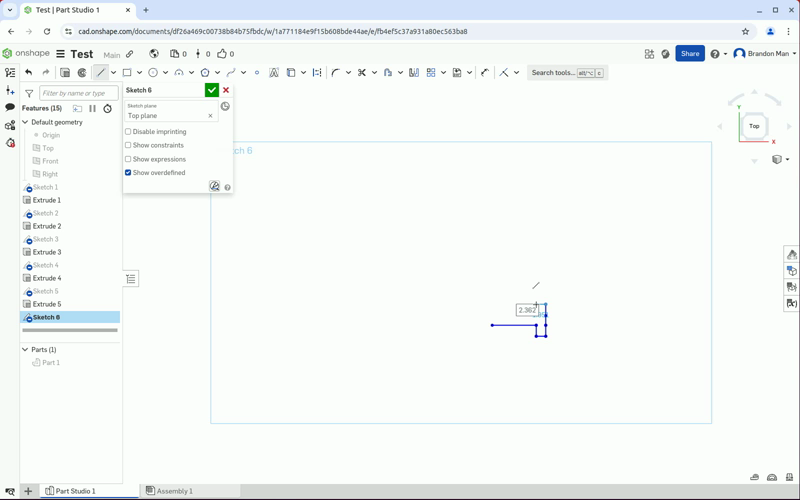
click(536, 304)
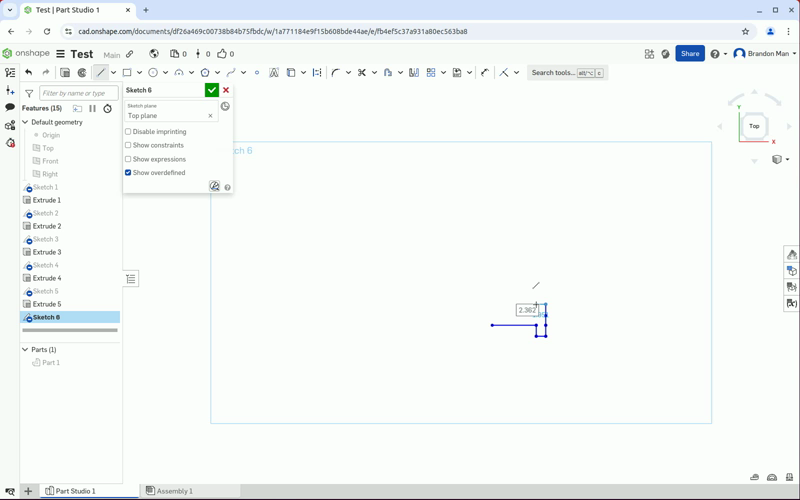
key_up(shift)
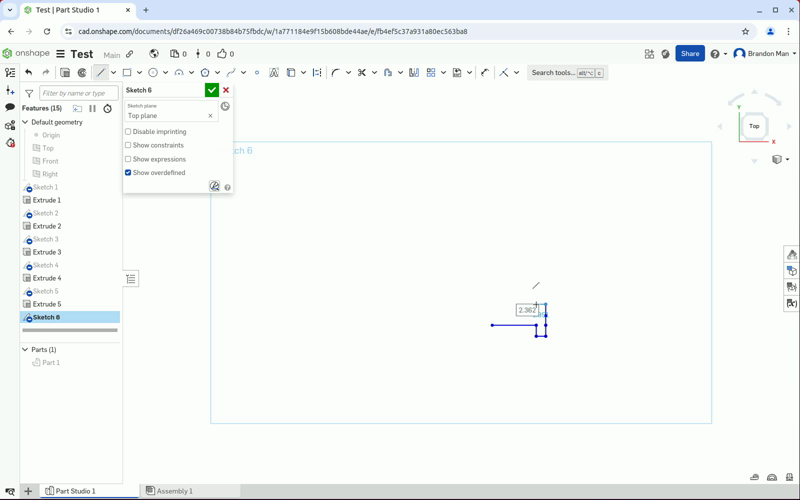
key_down(shift)
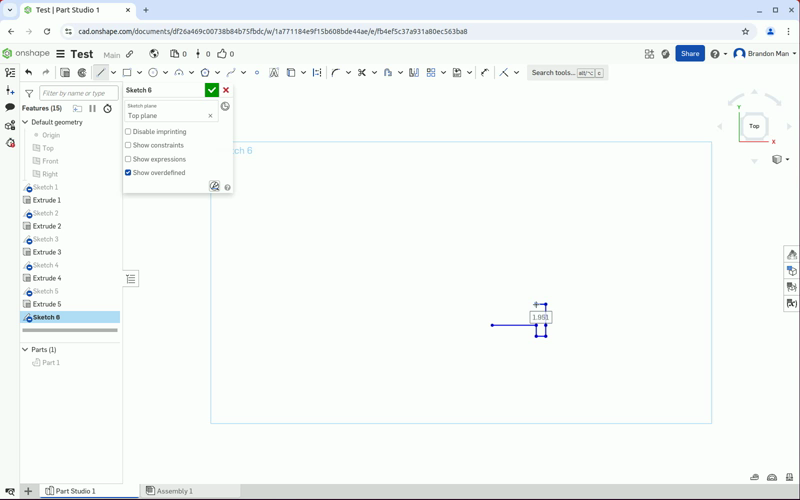
mouse_move(566, 304)
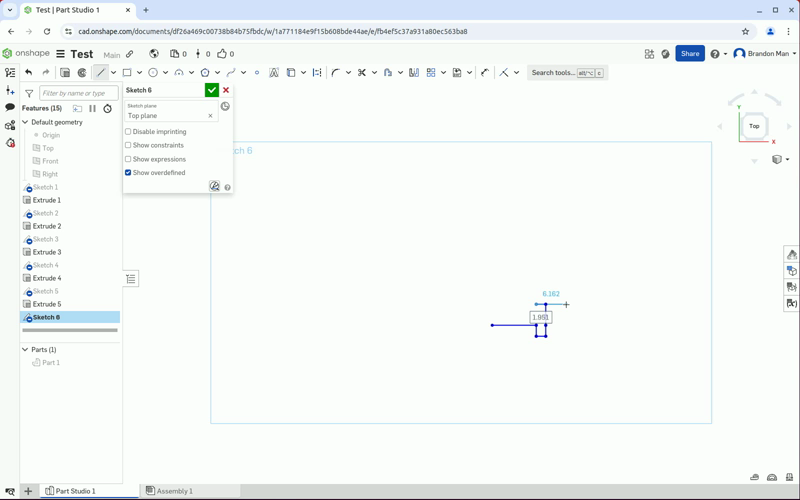
mouse_move(536, 315)
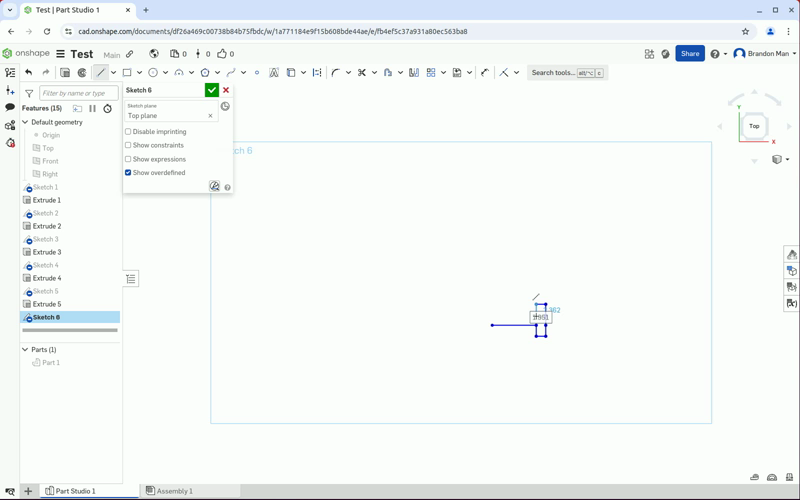
click(536, 315)
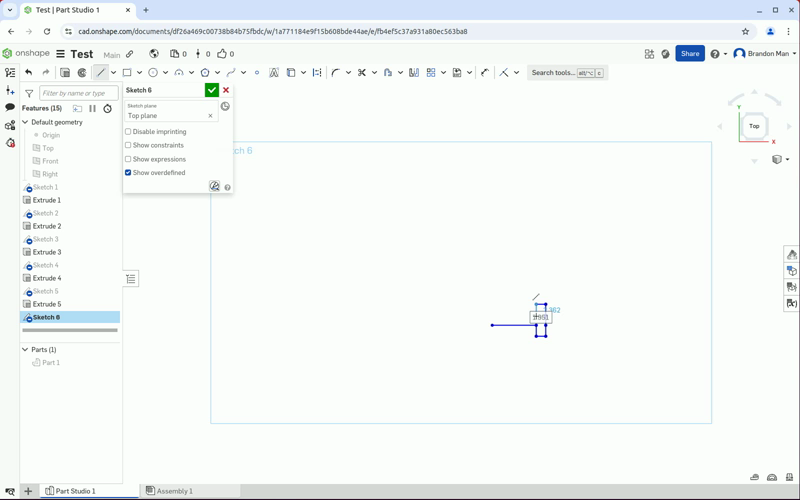
key_up(shift)
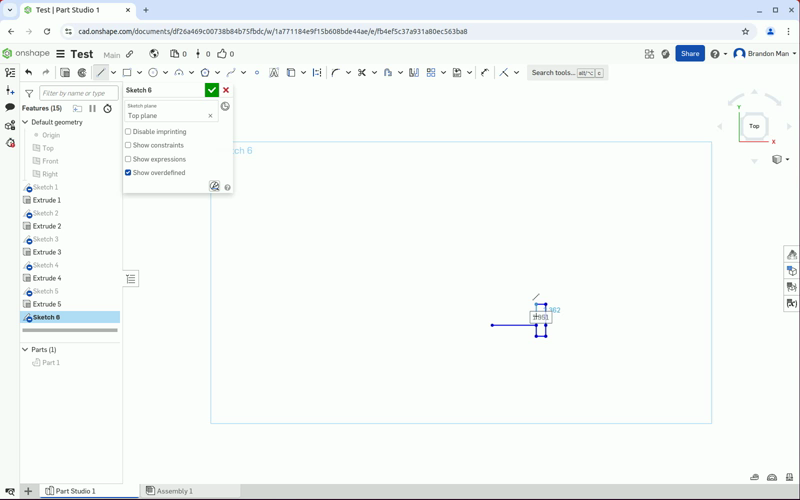
key_down(shift)
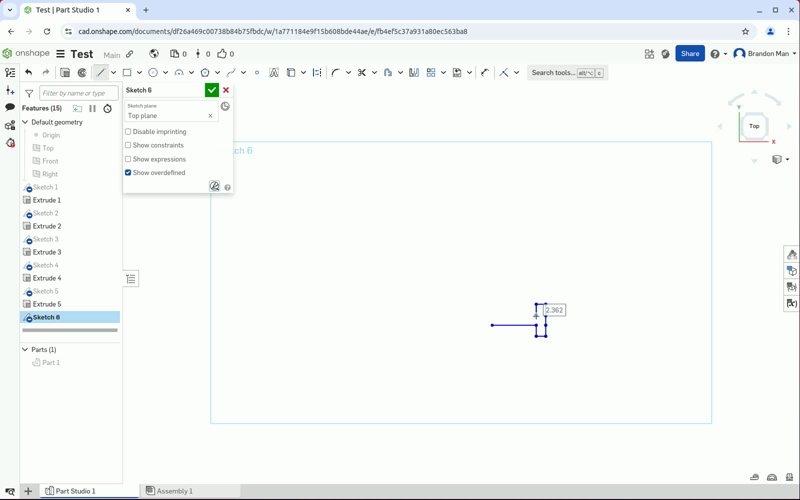
mouse_move(566, 315)
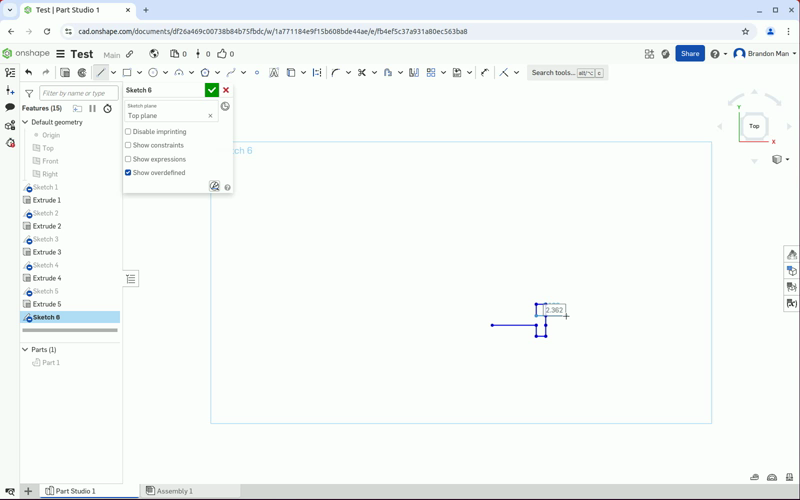
mouse_move(492, 315)
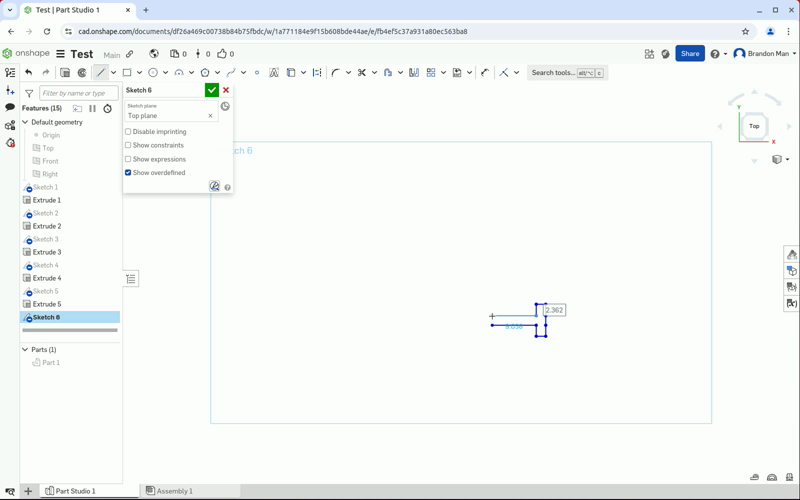
click(492, 315)
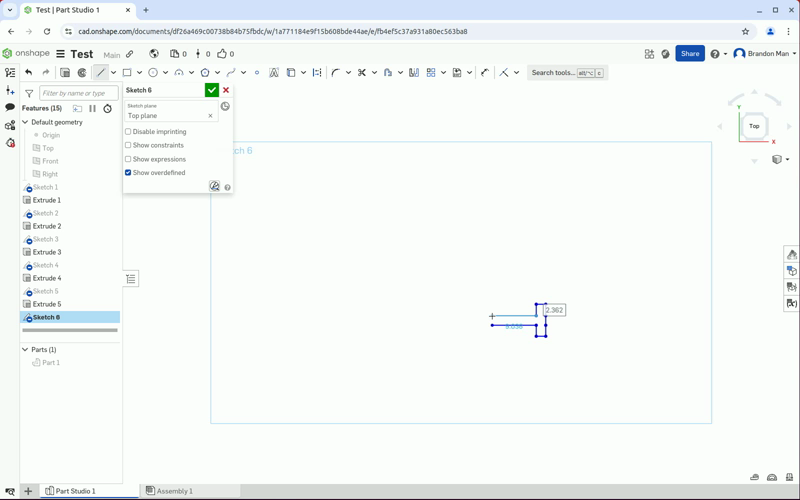
key_up(shift)
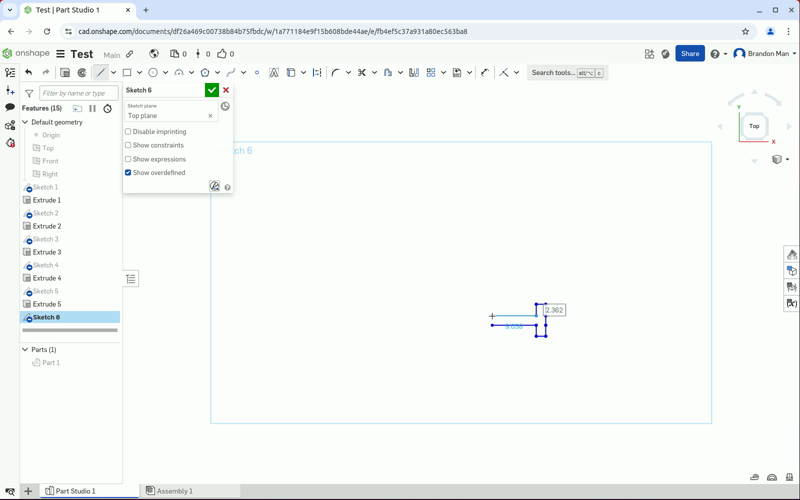
mouse_move(522, 315)
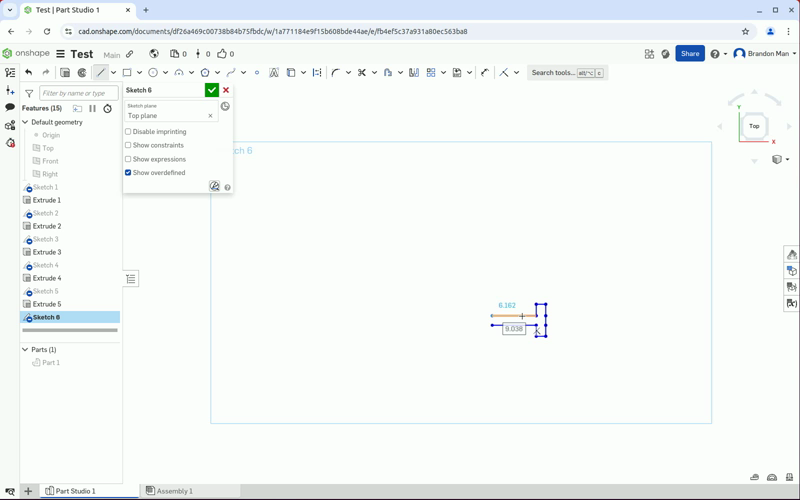
key_down(shift)
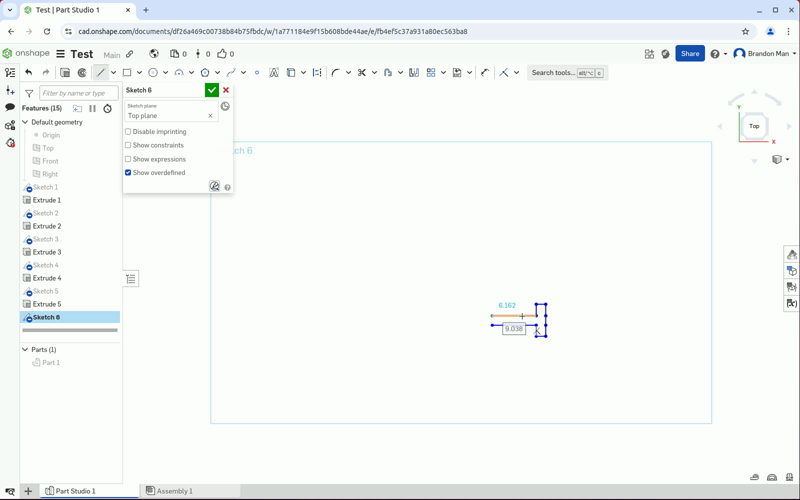
mouse_move(492, 325)
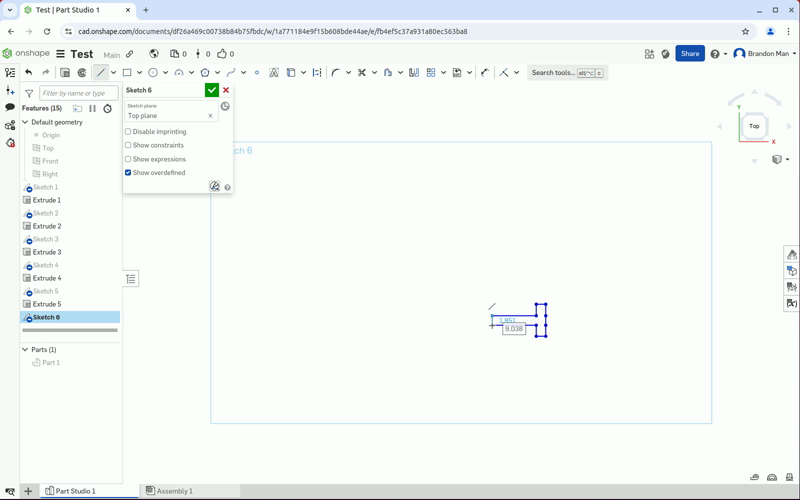
key_up(shift)
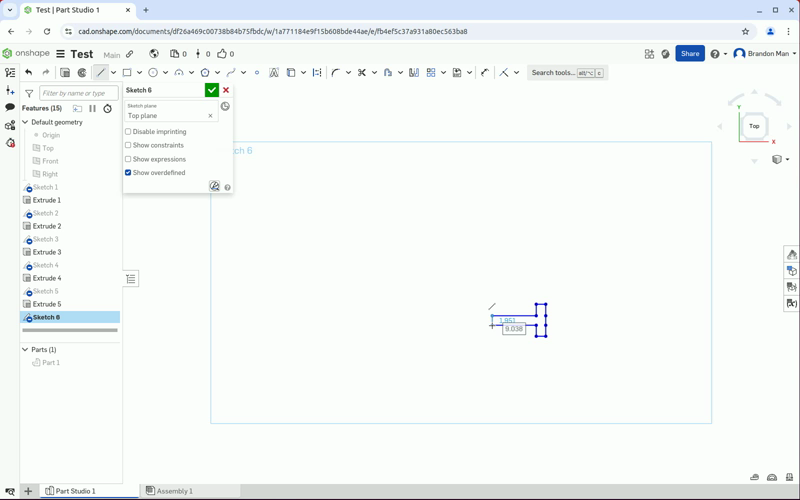
click(492, 325)
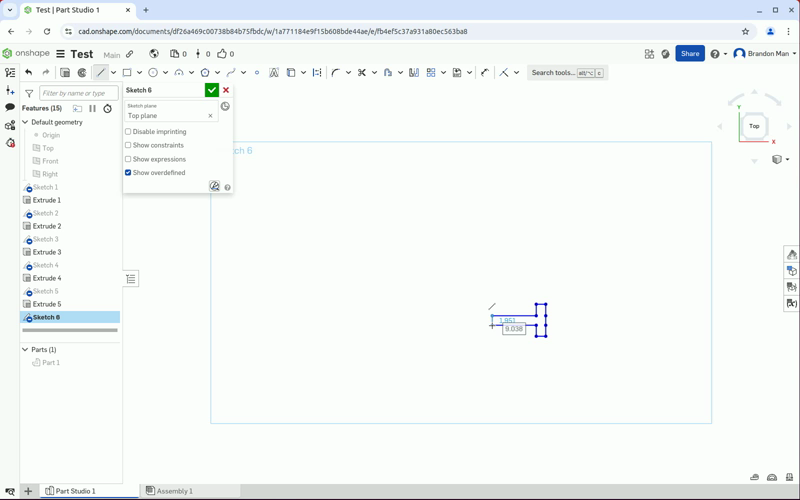
key(esc)
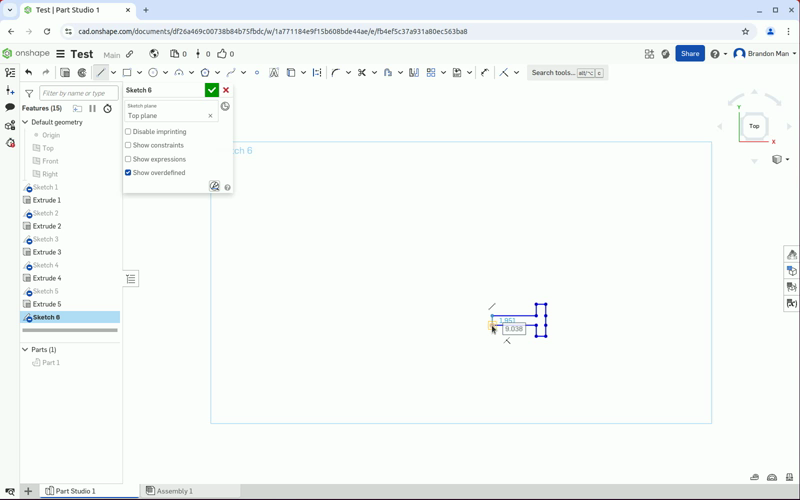
mouse_move(531, 318)
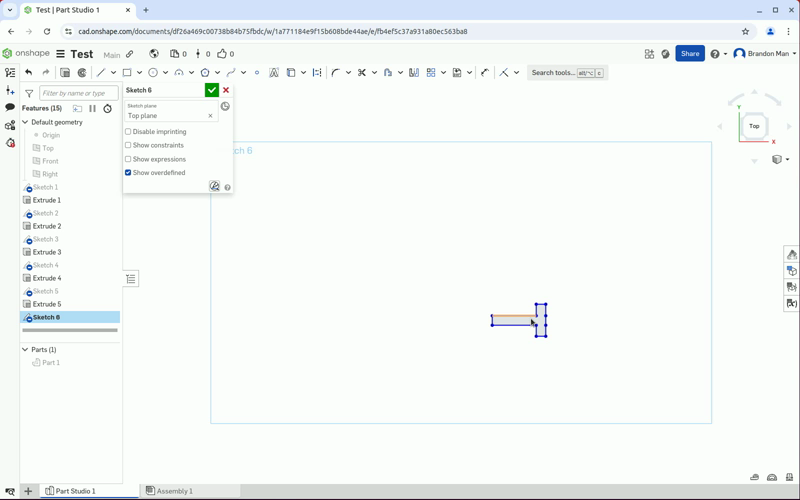
scroll(6)
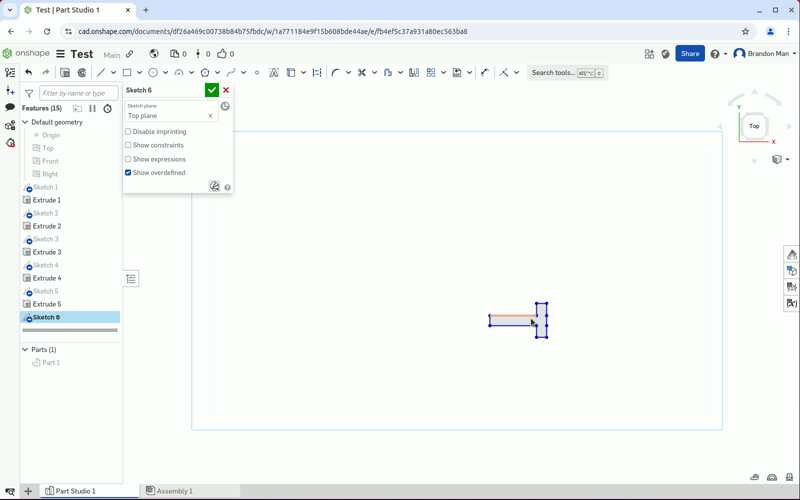
scroll(6)
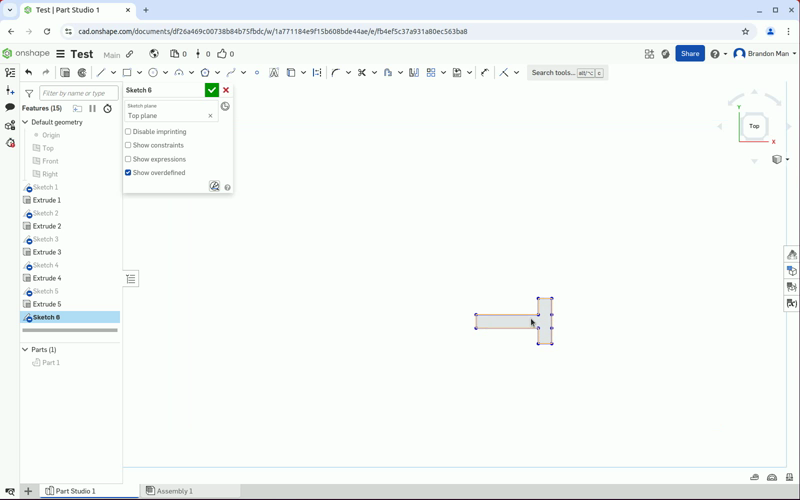
scroll(6)
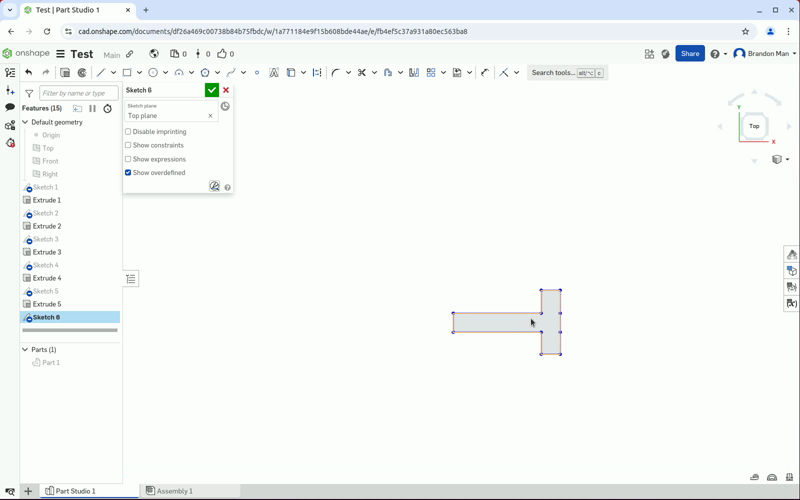
scroll(6)
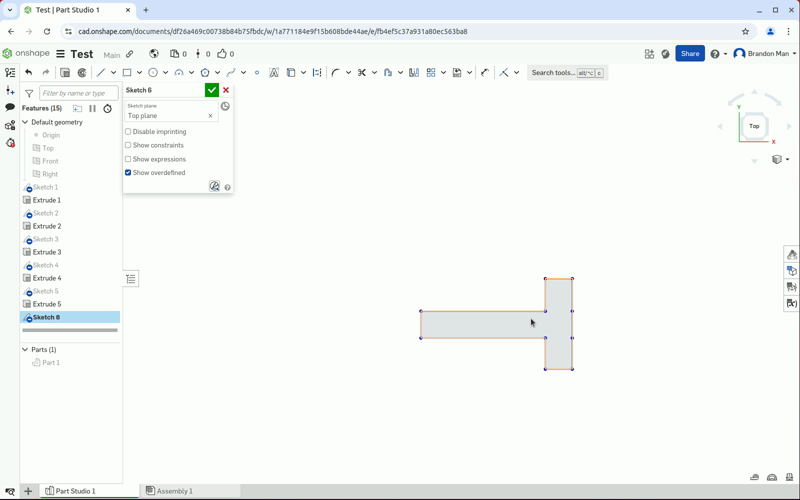
scroll(6)
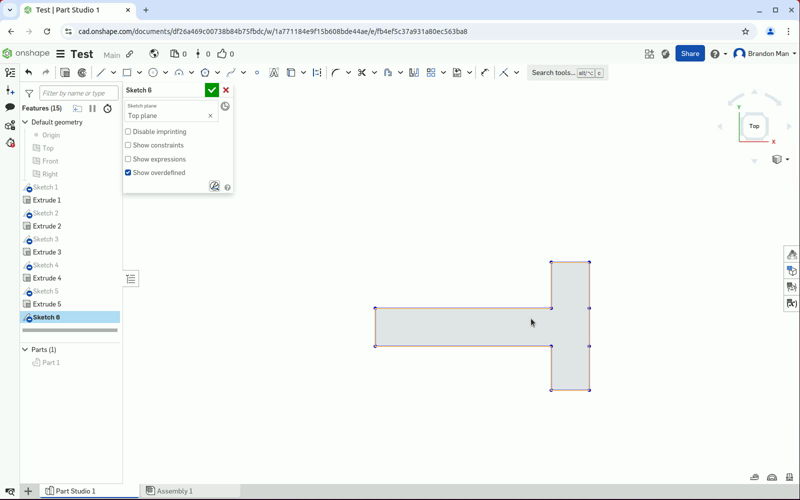
scroll(6)
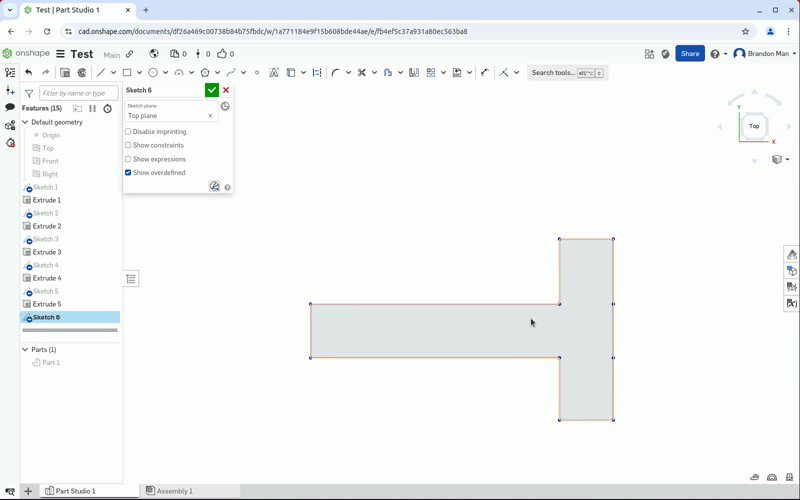
scroll(6)
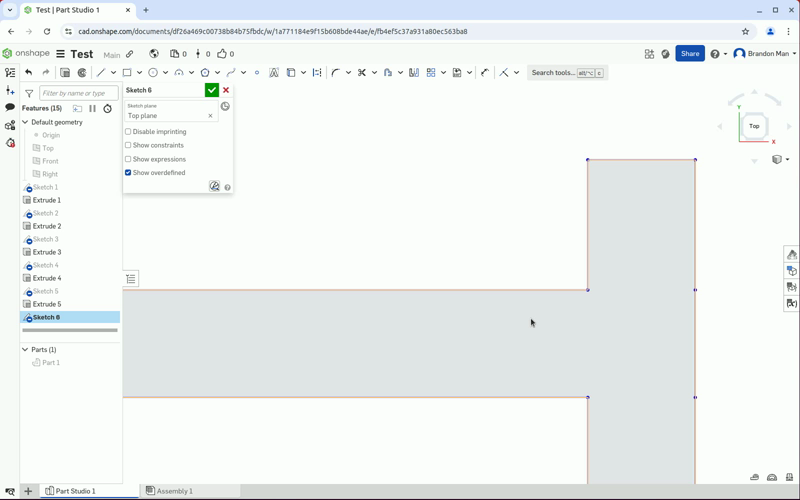
click(531, 318)
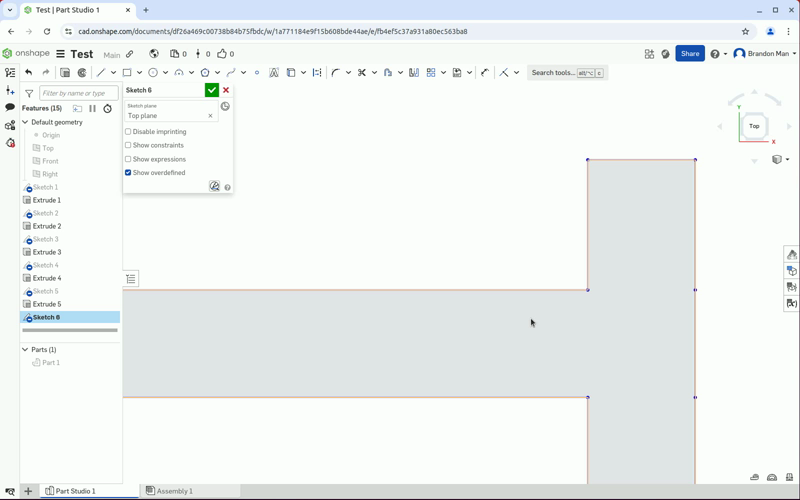
scroll(-6)
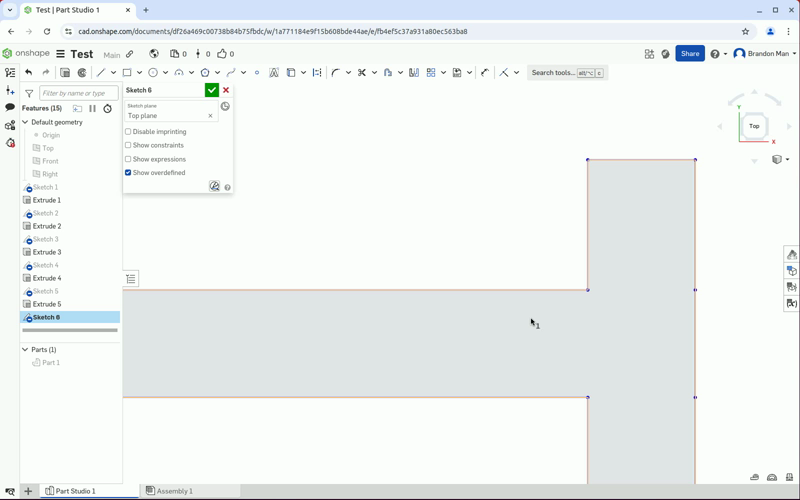
scroll(-6)
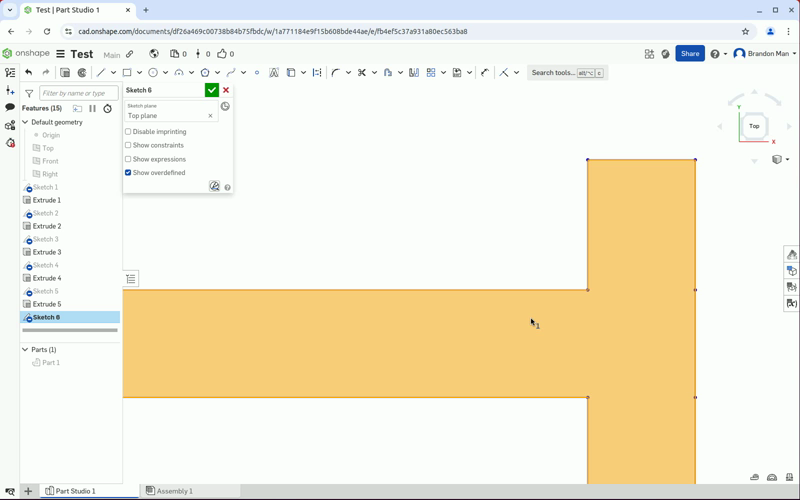
scroll(-6)
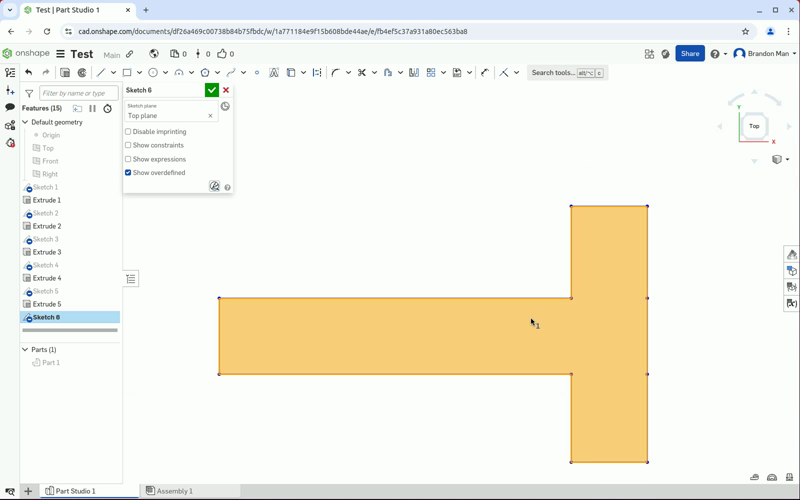
scroll(-6)
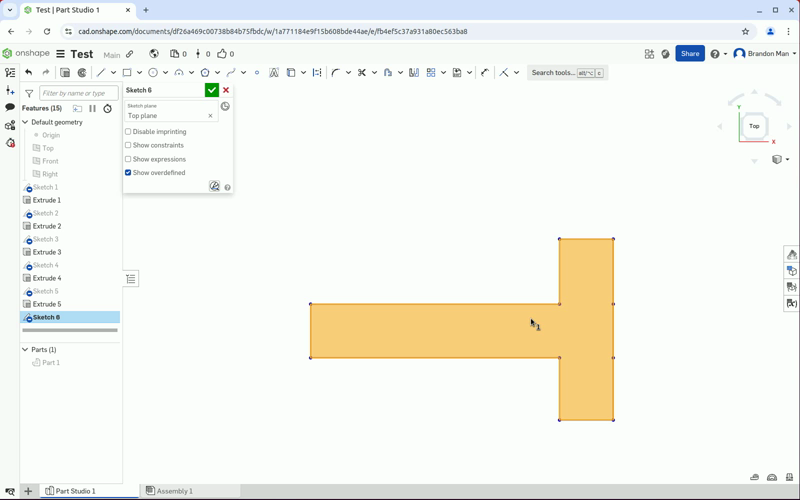
scroll(-6)
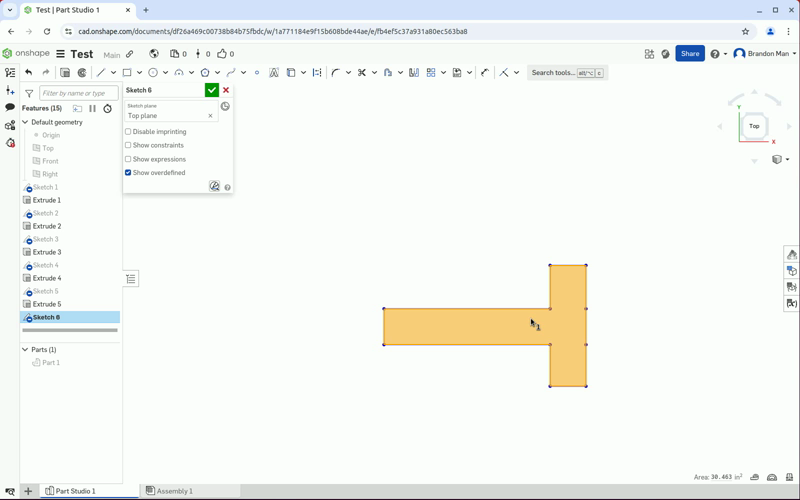
scroll(-6)
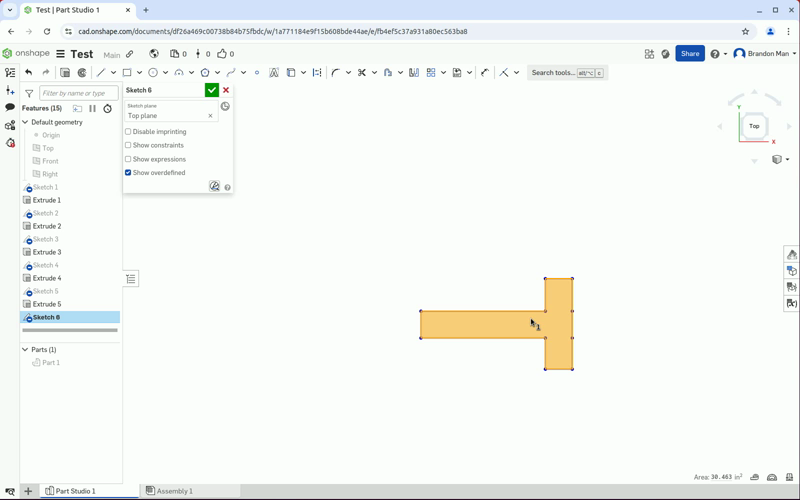
scroll(-6)
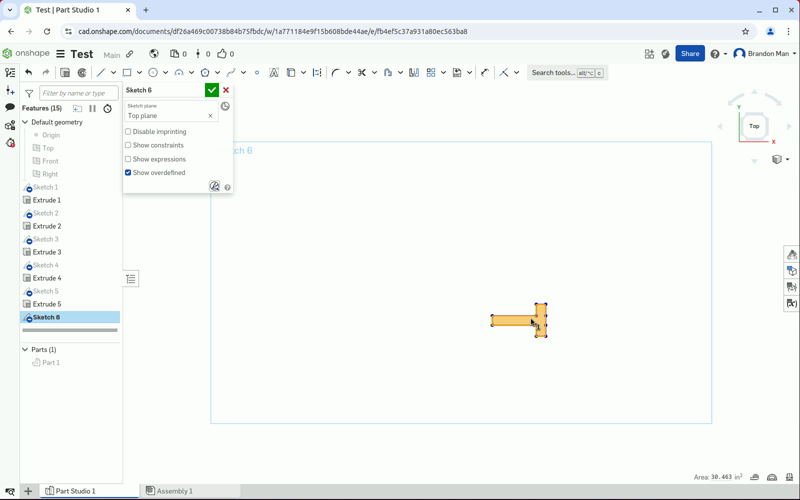
mouse_move(73, 352)
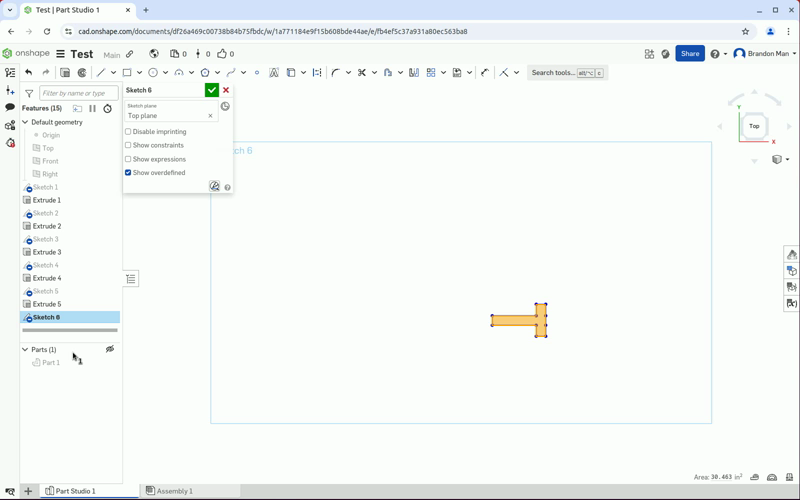
key(shift+y)
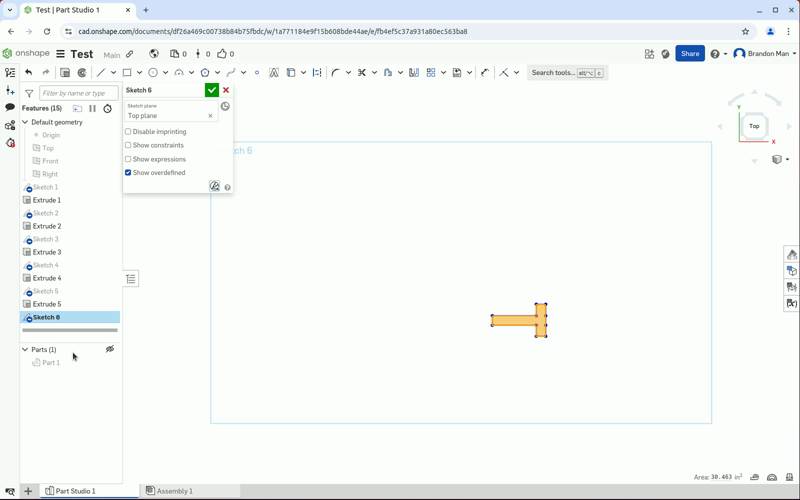
key(shift+e)
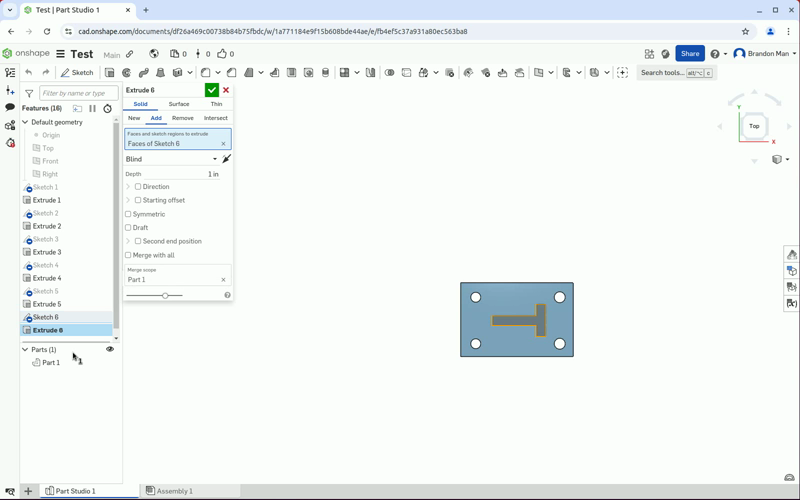
mouse_move(143, 106)
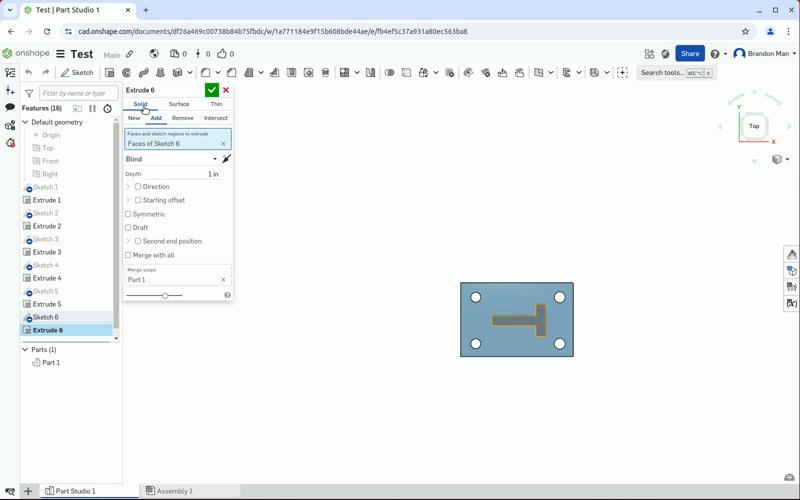
click(143, 106)
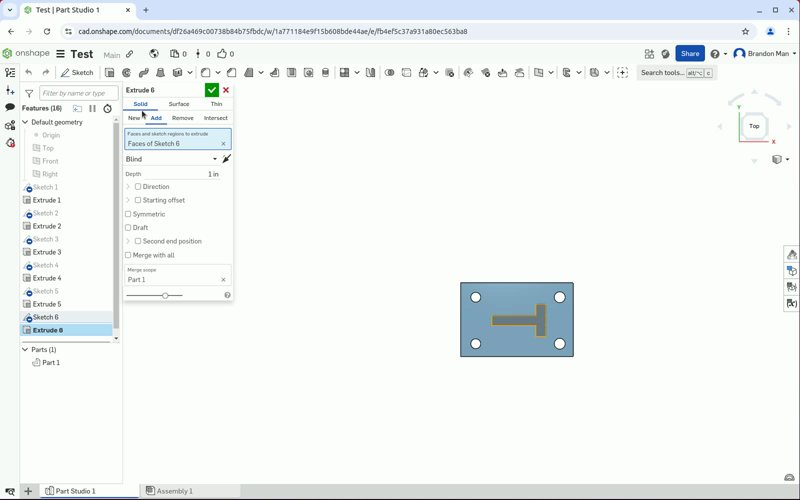
mouse_move(137, 120)
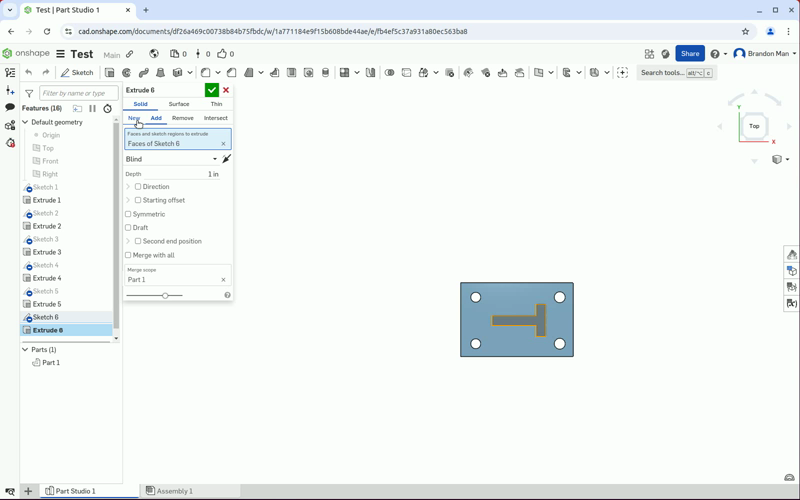
click(137, 120)
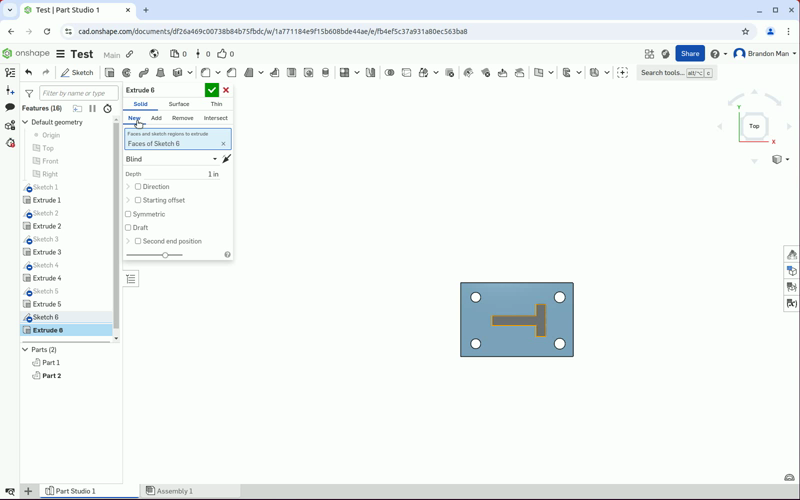
key(tab, 4)
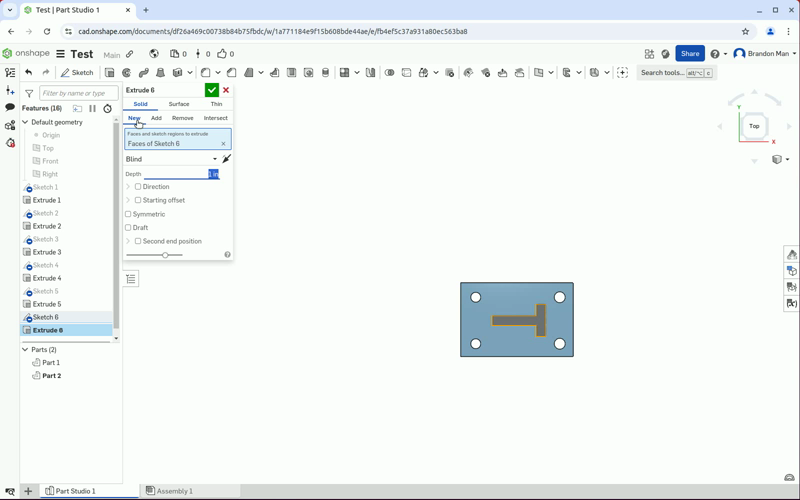
text(11.554)
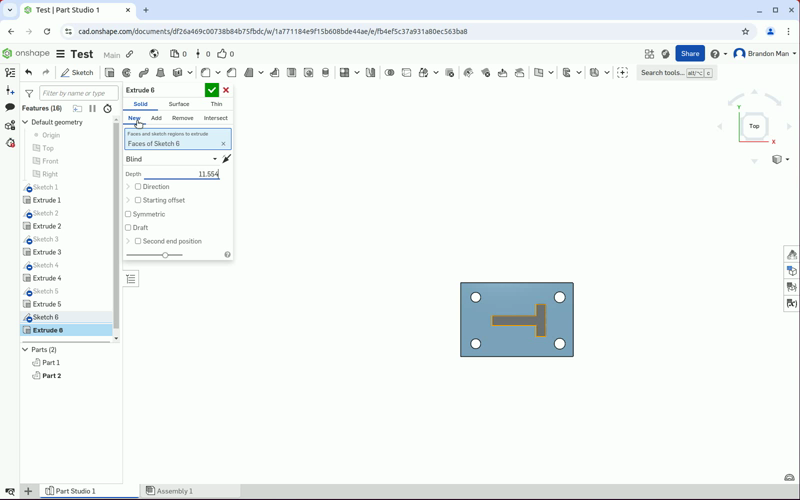
key(enter)
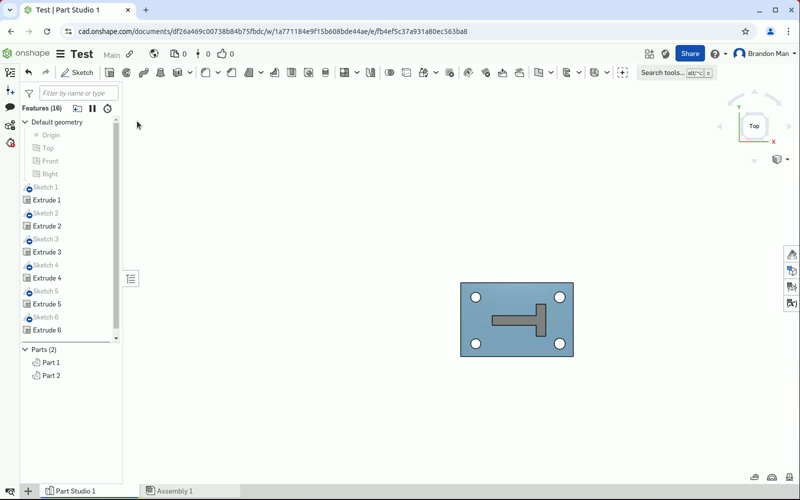
key(shift+h)
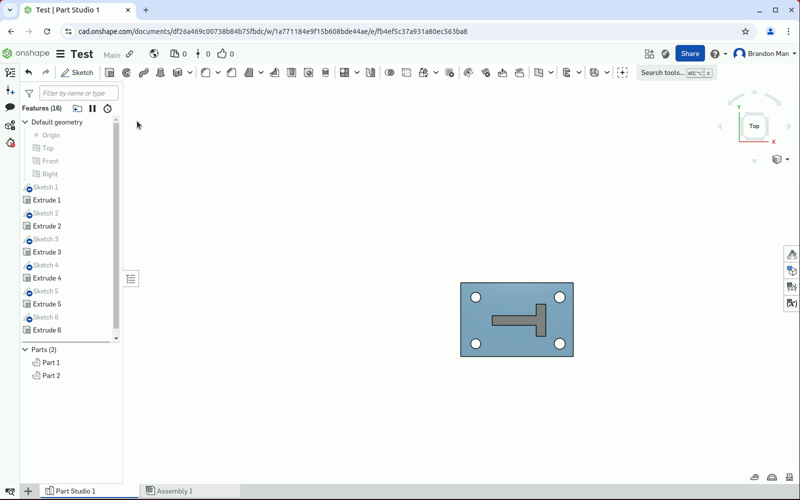
key(shift+h)
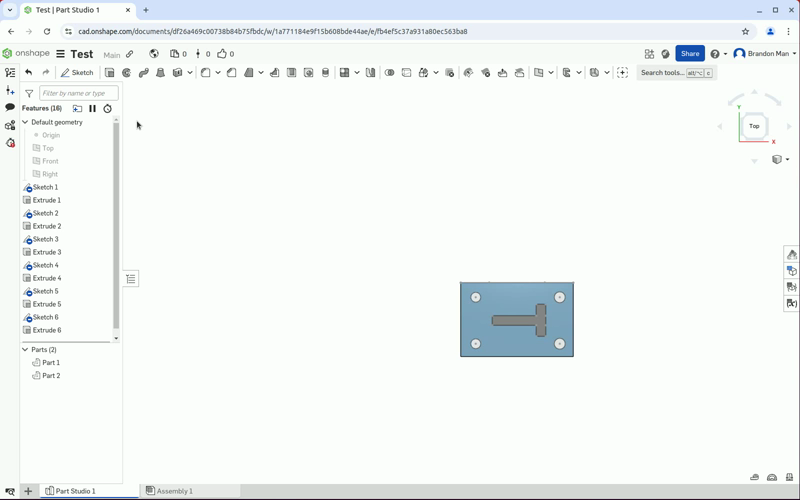
key(shift+7)
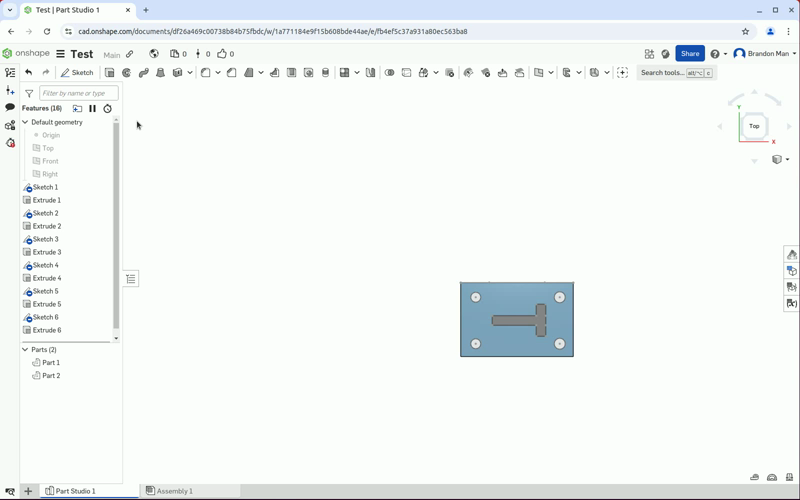
key(up, 3)
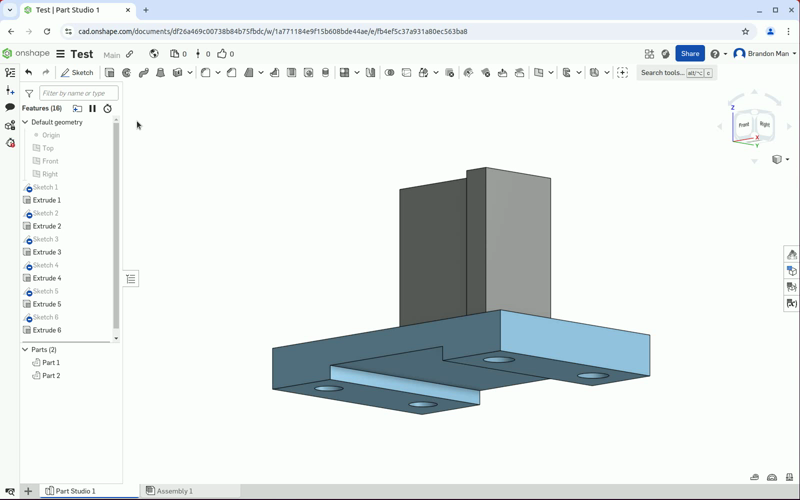
key(left, 3)
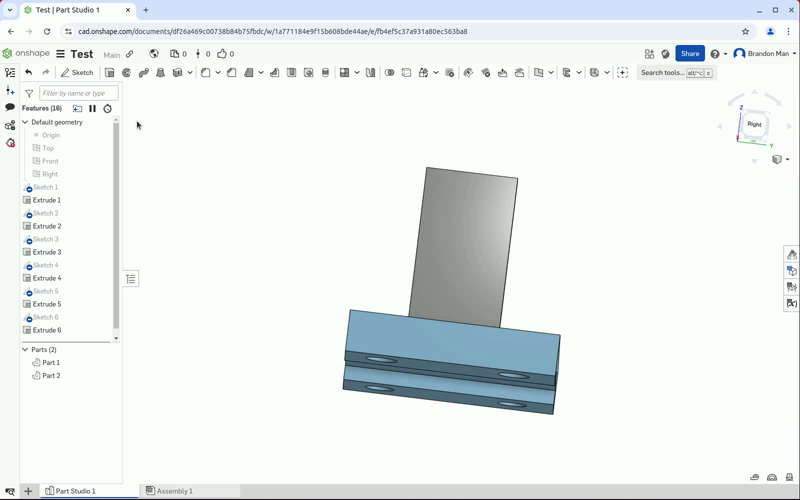
key(right, 3)
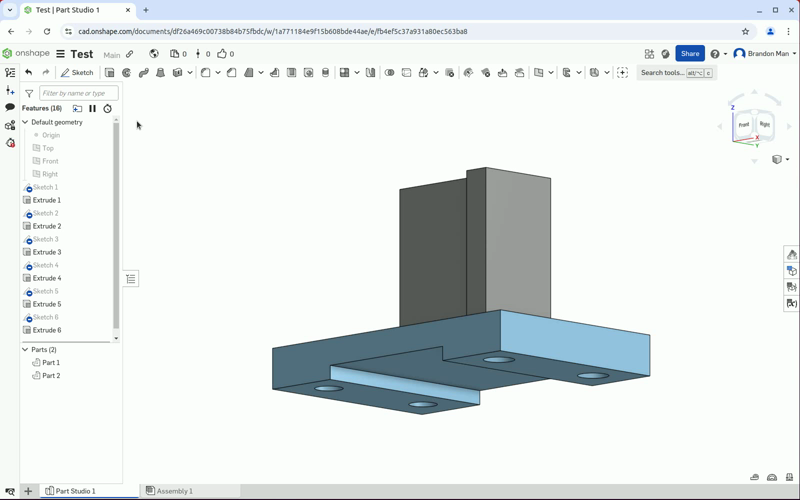
key(down, 3)
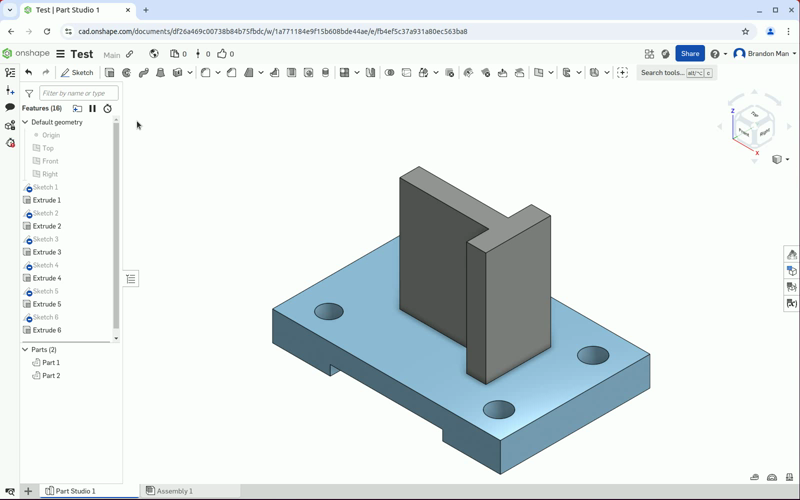
mouse_move(69, 189)
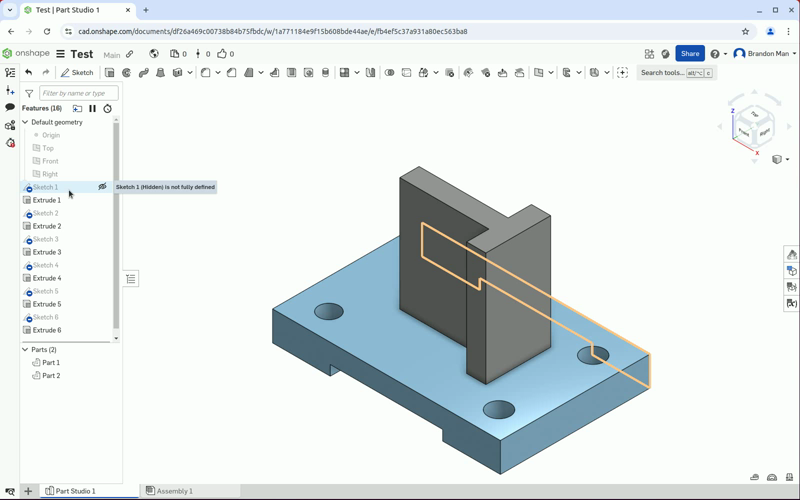
click(69, 189)